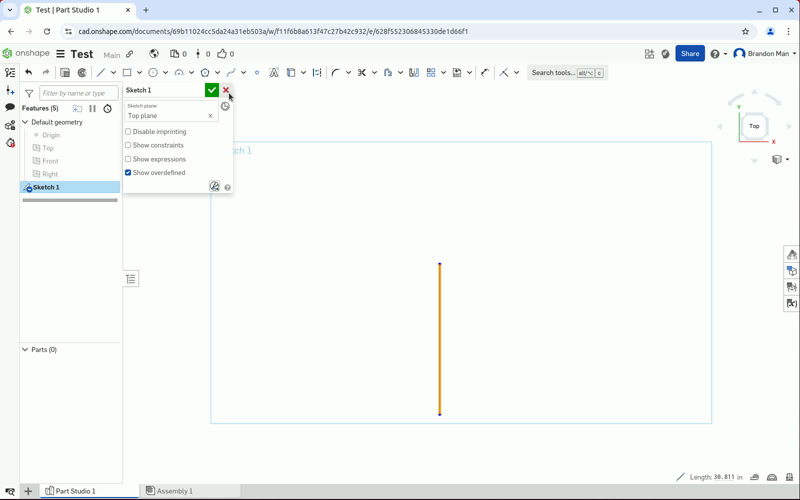
key(shift+h)
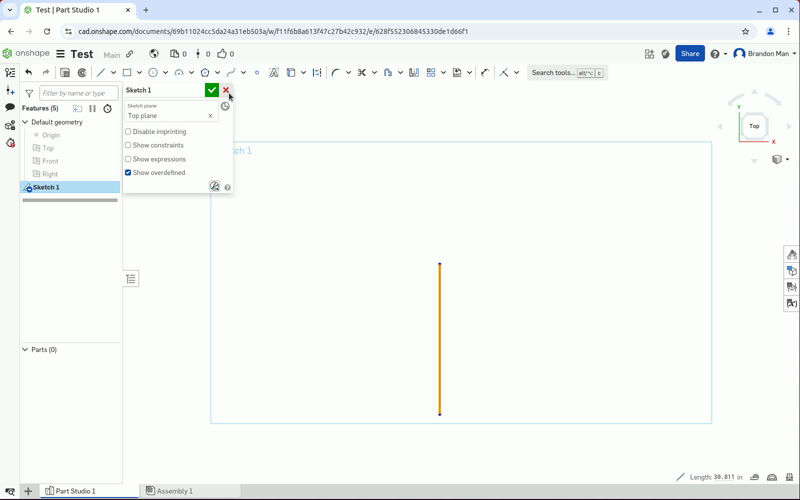
key(shift+s)
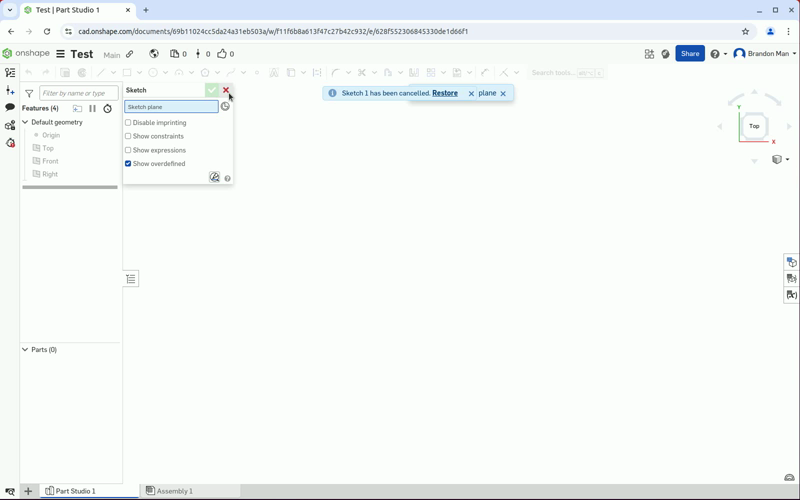
mouse_move(73, 150)
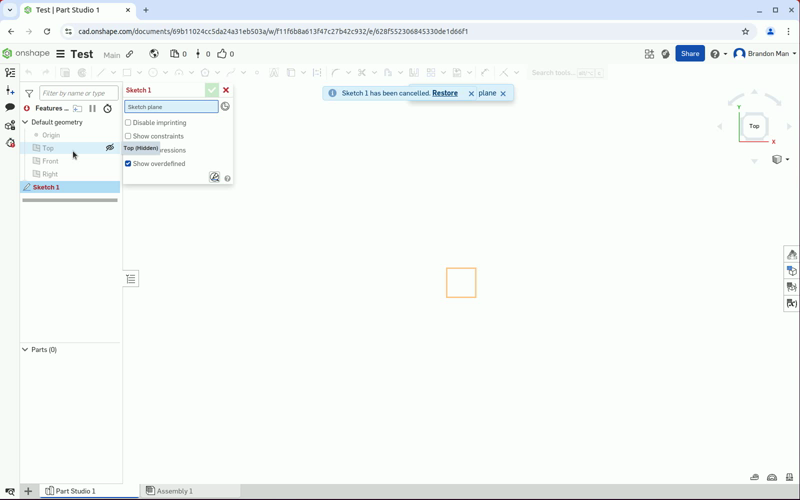
click(73, 150)
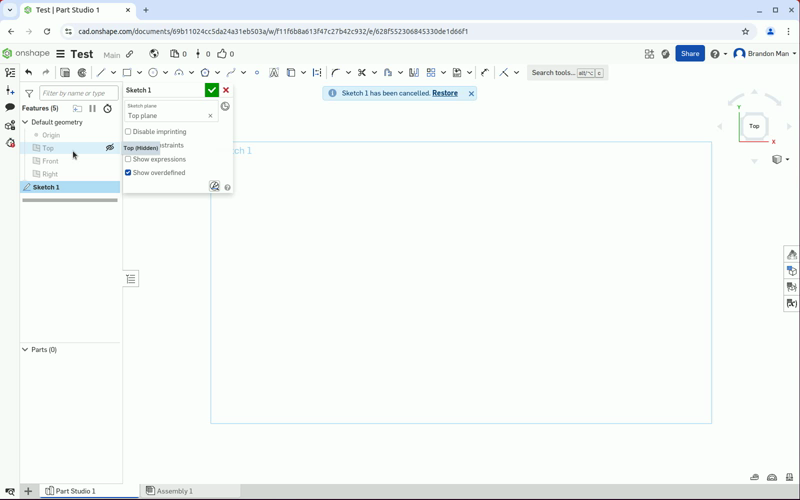
mouse_move(73, 352)
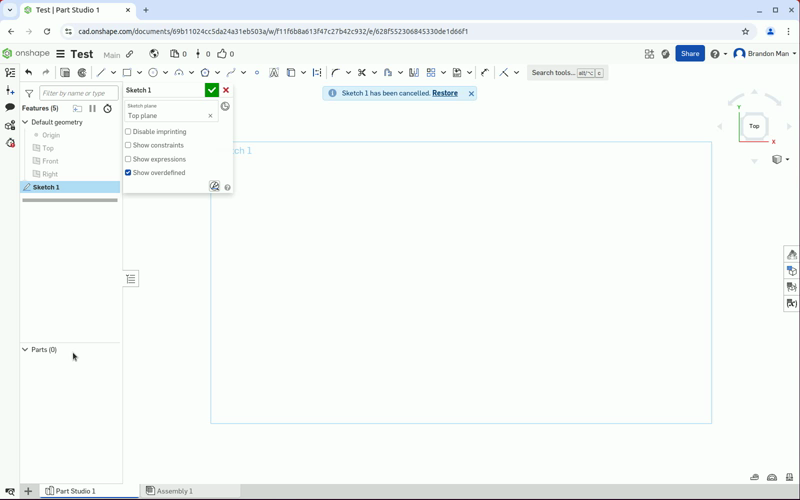
key(y)
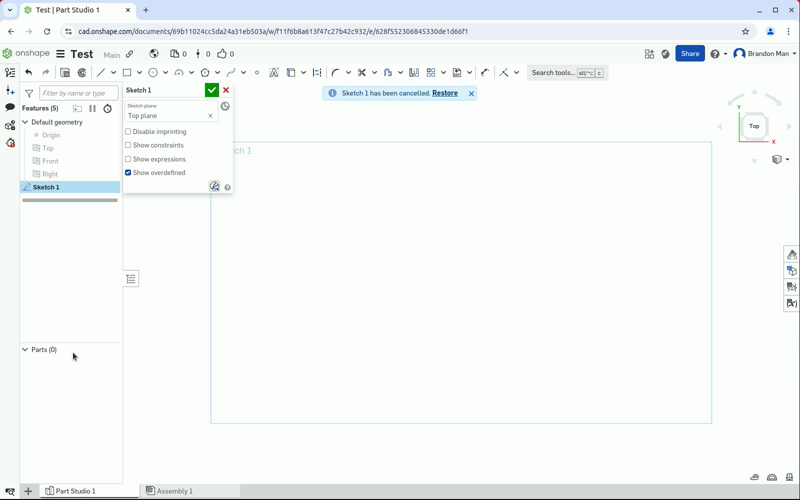
key(l)
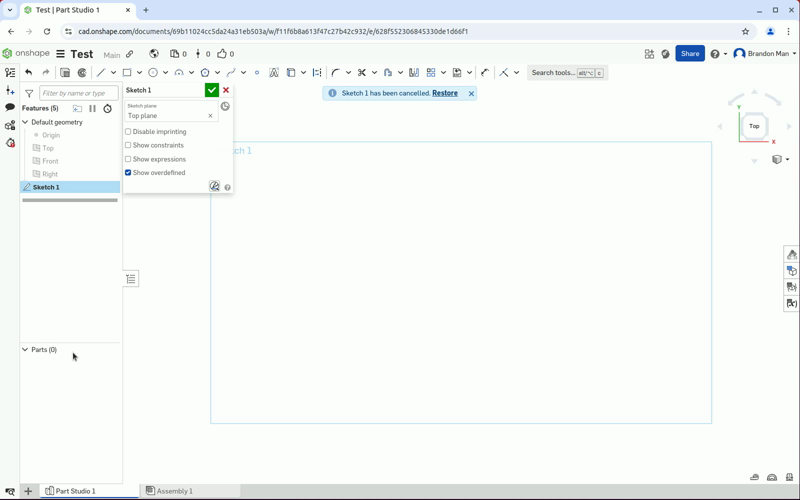
key_down(shift)
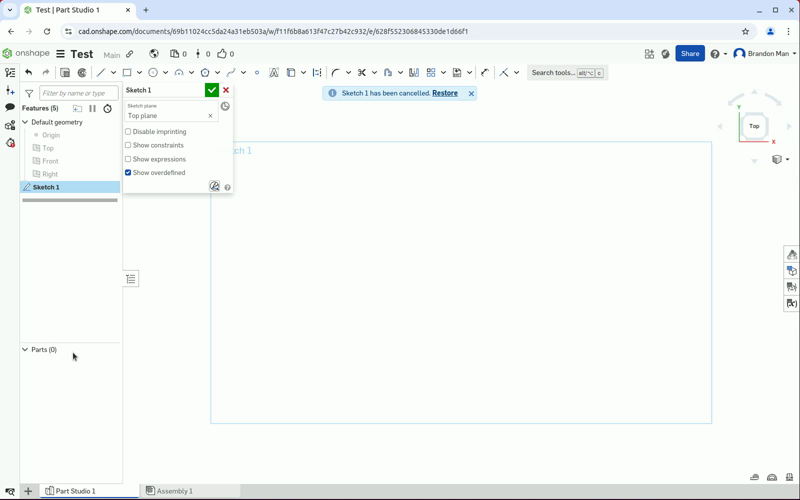
mouse_move(417, 387)
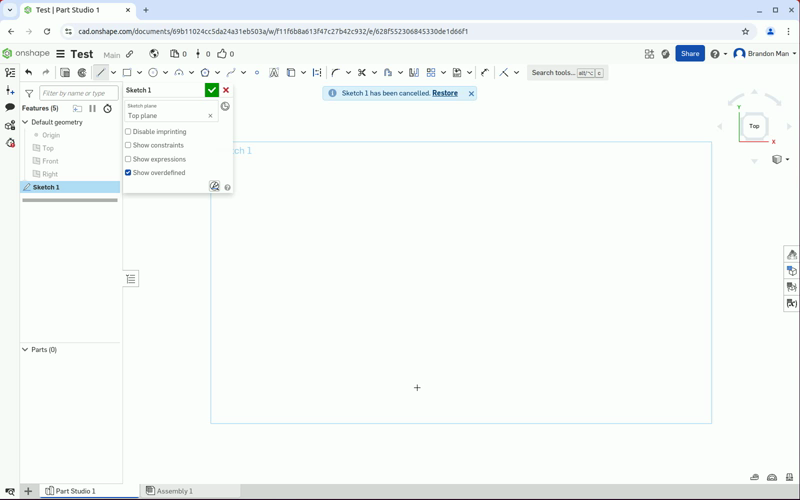
click(417, 387)
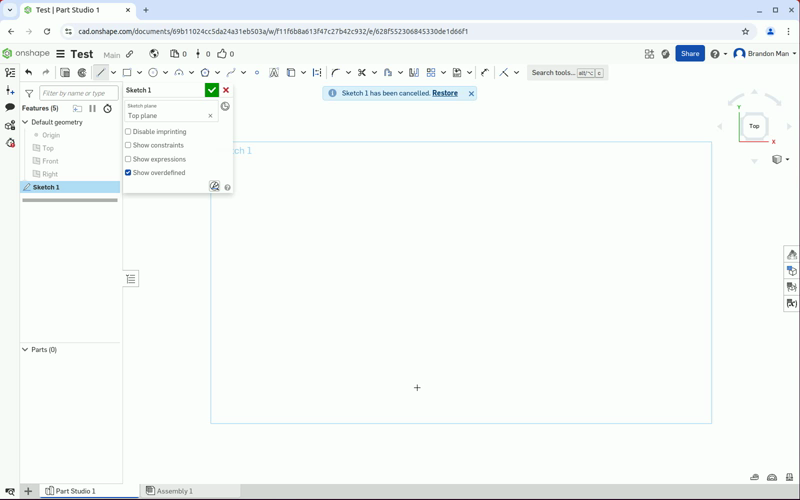
key_up(shift)
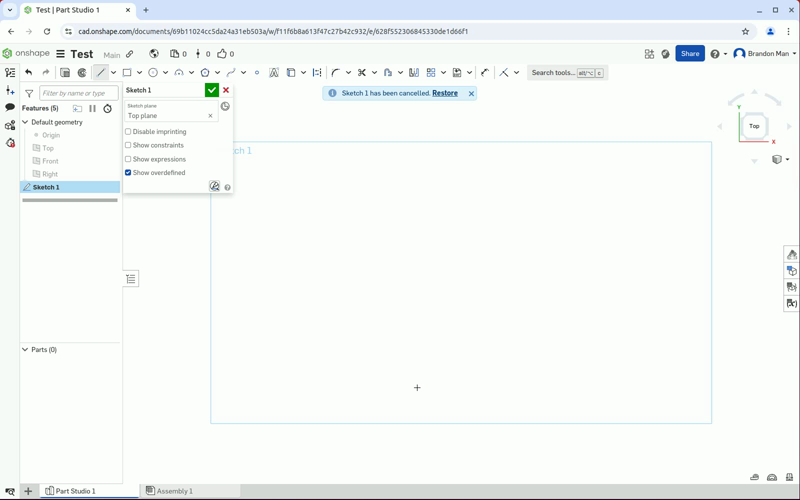
key_down(shift)
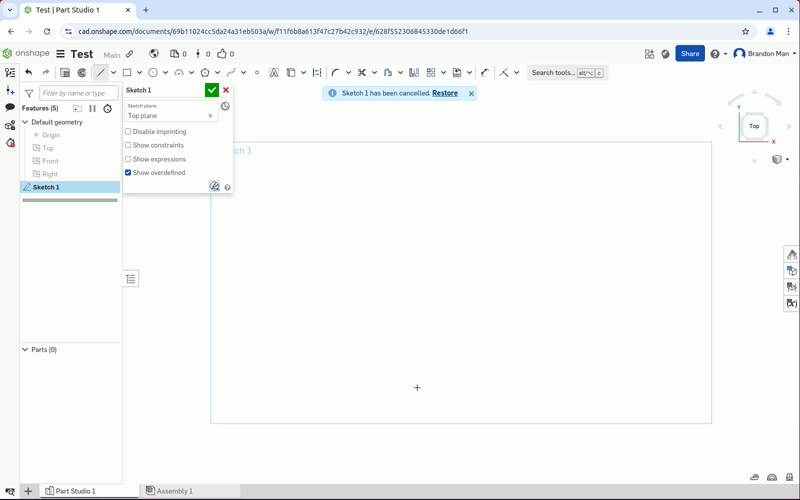
mouse_move(503, 387)
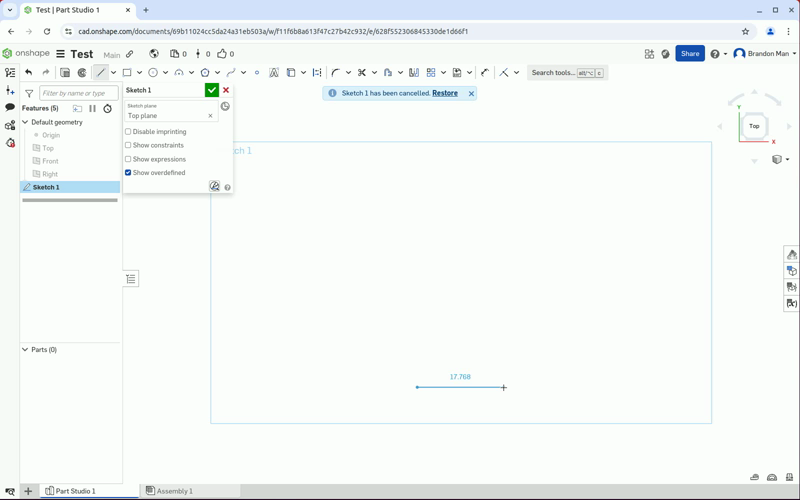
click(503, 387)
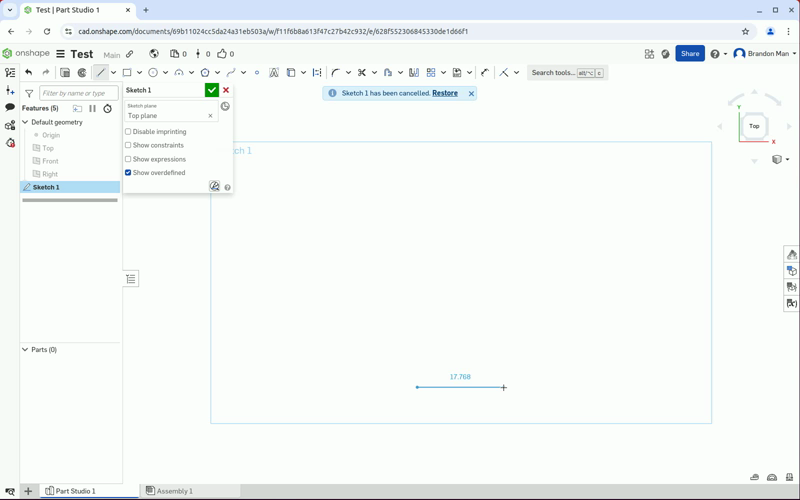
key_up(shift)
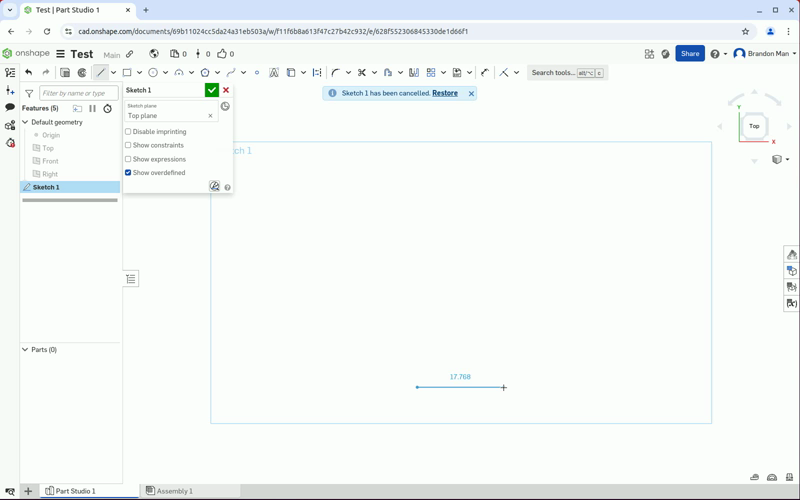
key(esc)
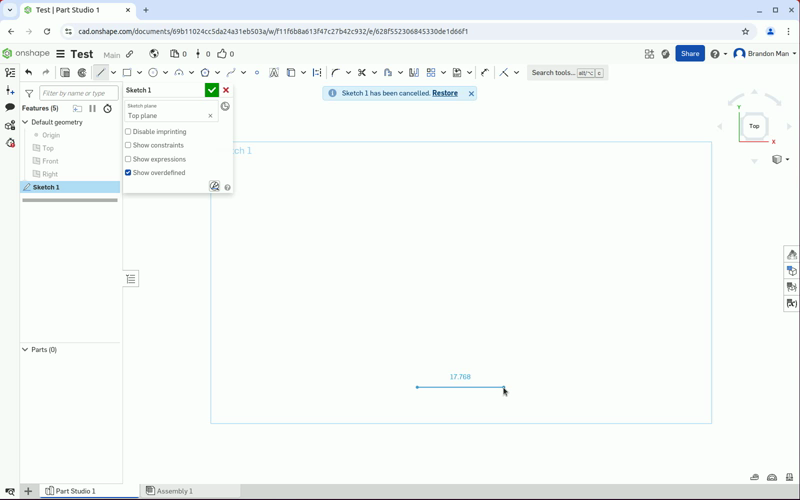
key(a)
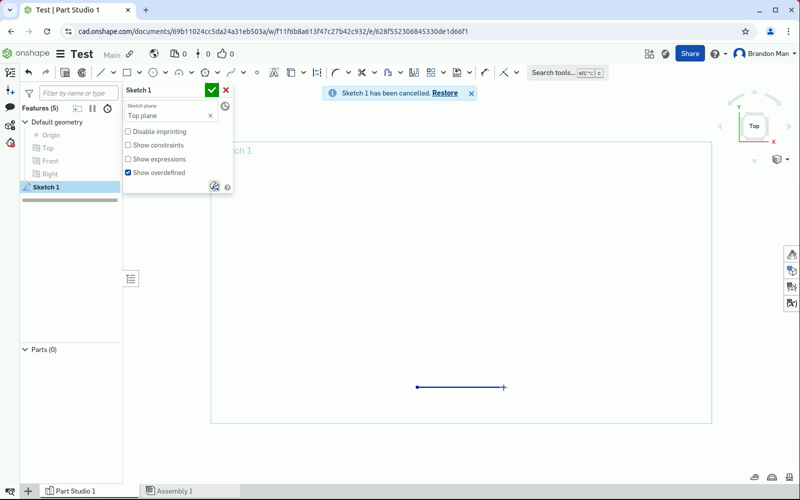
mouse_move(503, 387)
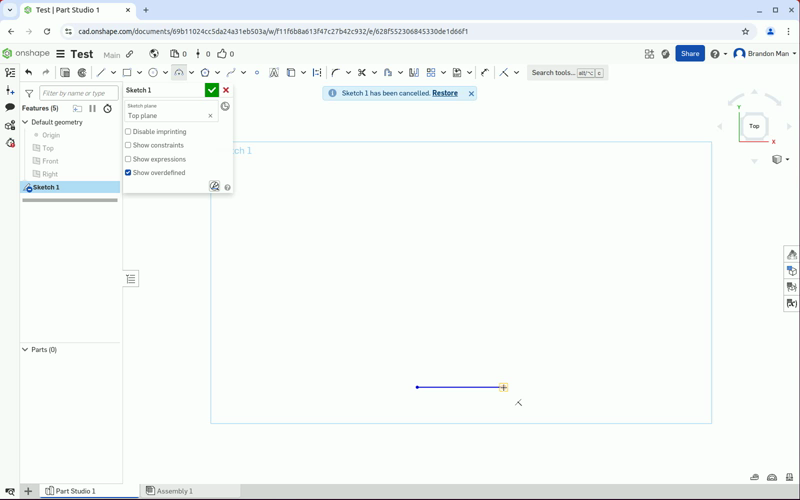
click(503, 387)
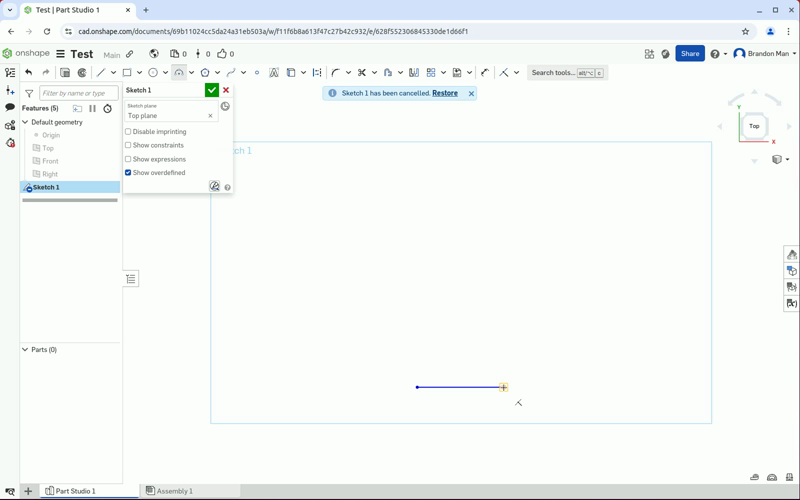
mouse_move(417, 387)
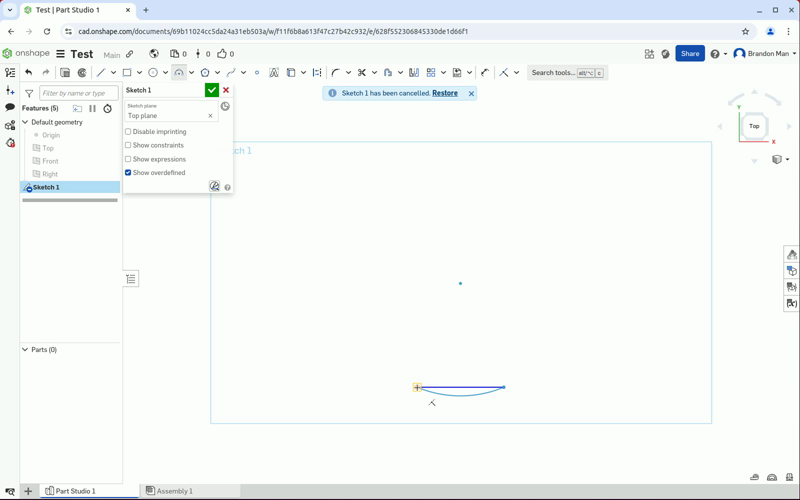
click(417, 387)
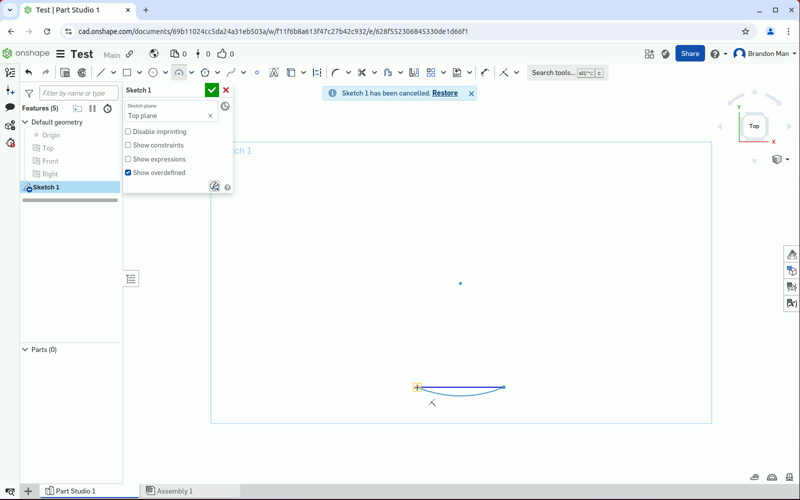
key_down(shift)
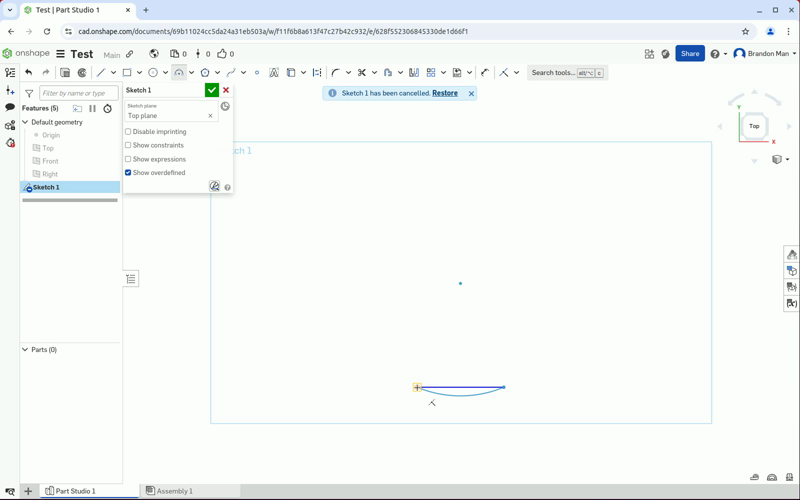
mouse_move(460, 170)
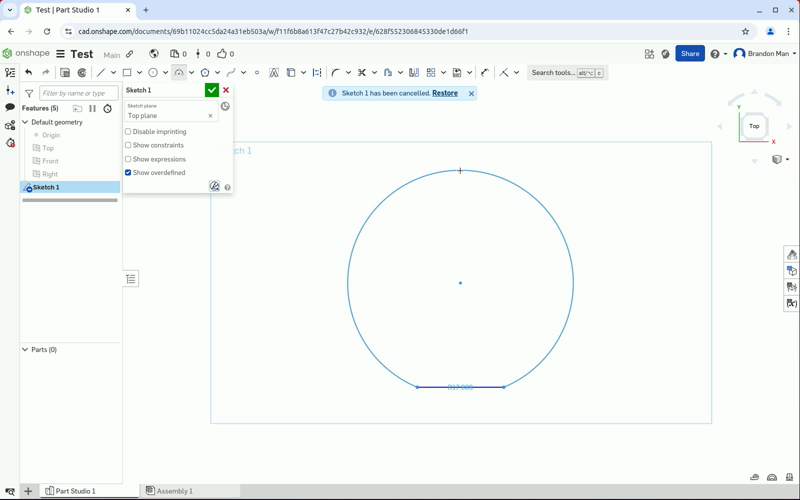
click(460, 170)
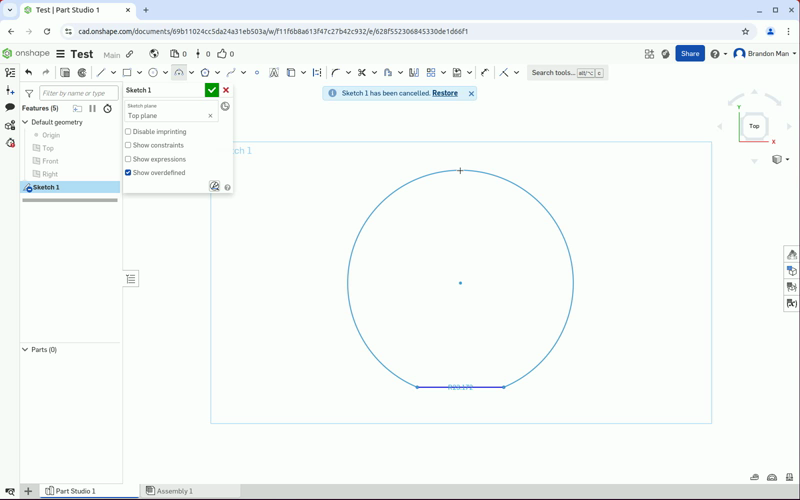
key_up(shift)
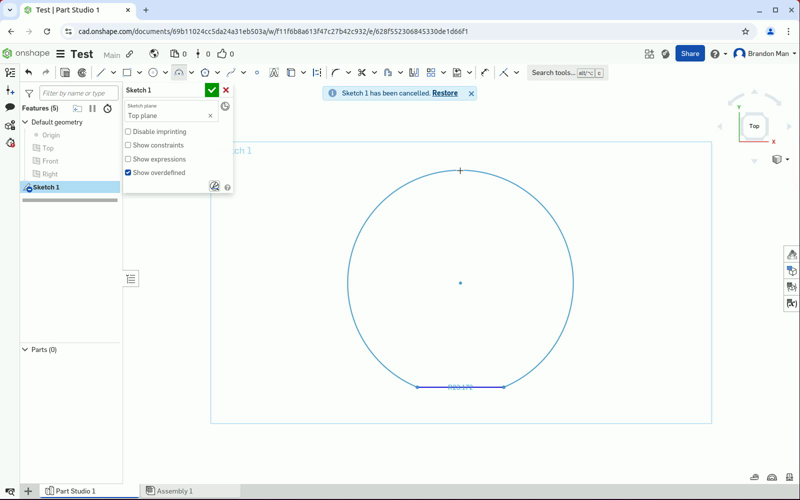
key(esc)
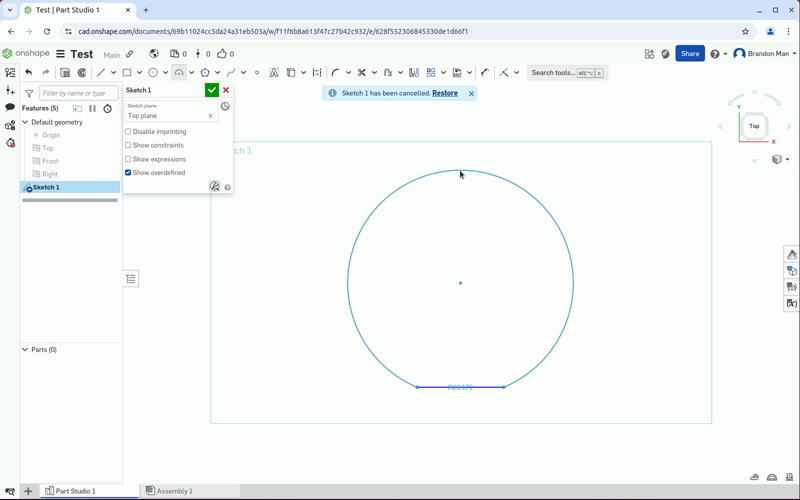
key(a)
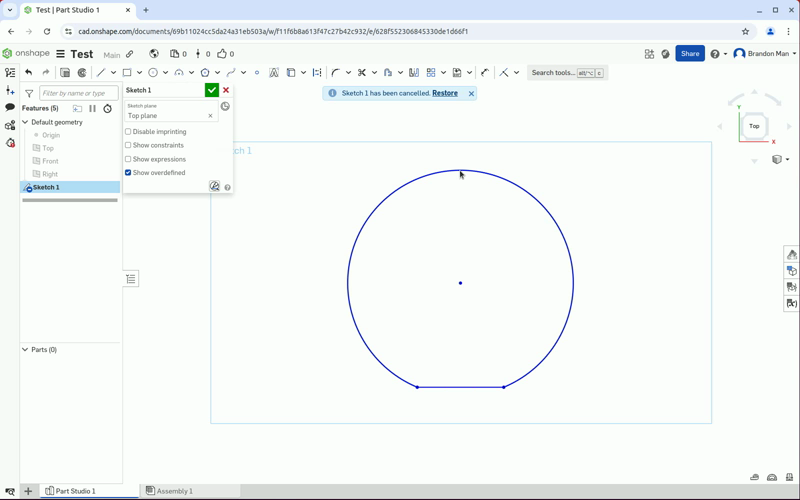
key_down(shift)
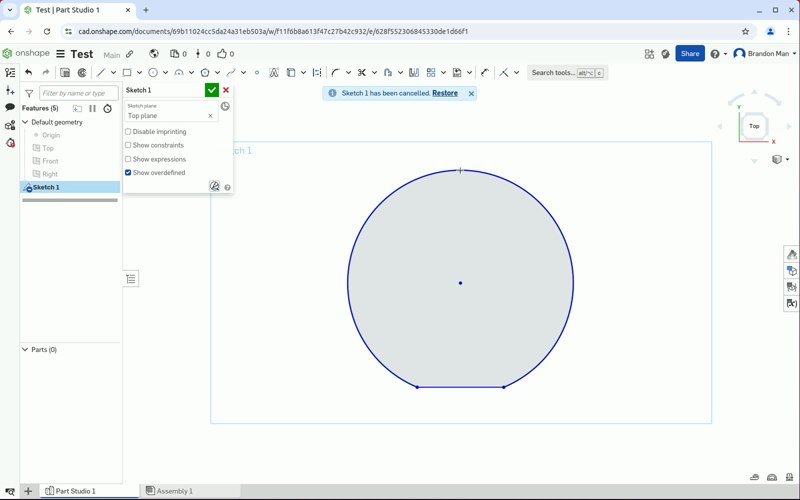
mouse_move(371, 305)
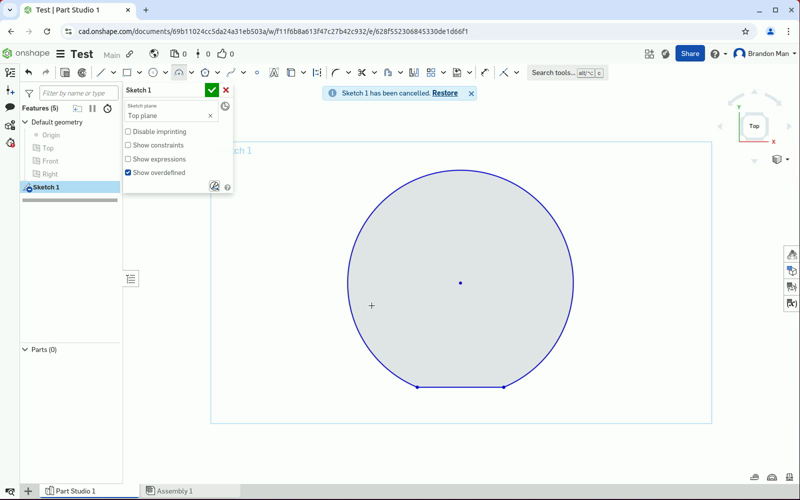
click(371, 305)
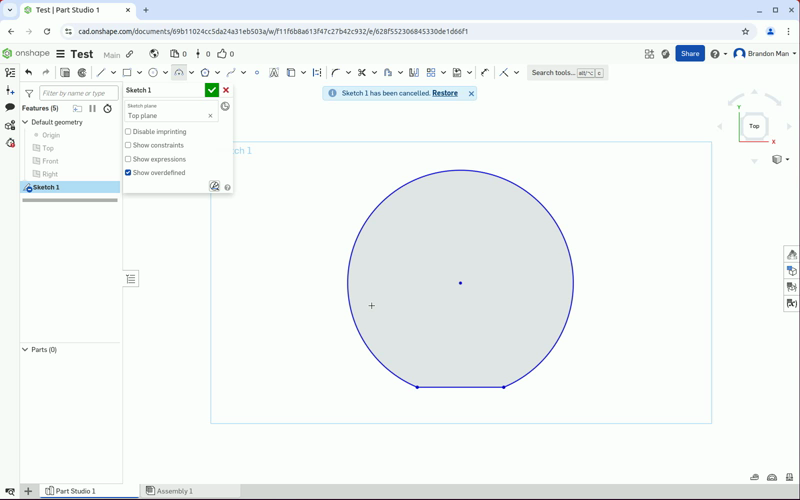
key_up(shift)
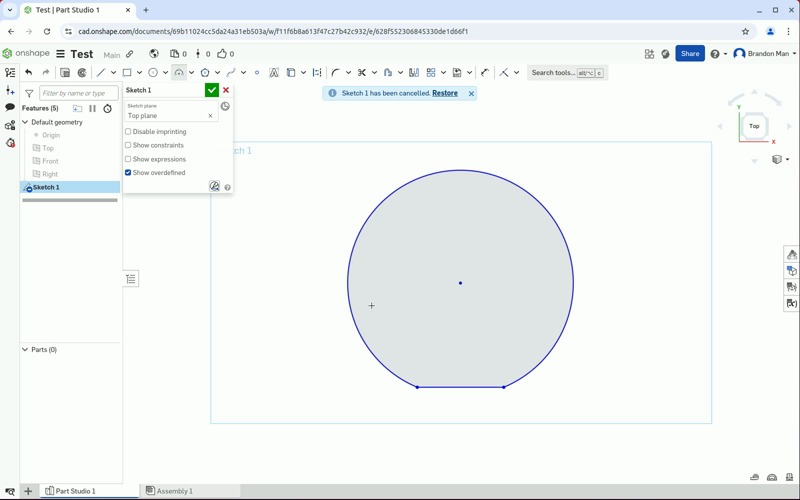
key_down(shift)
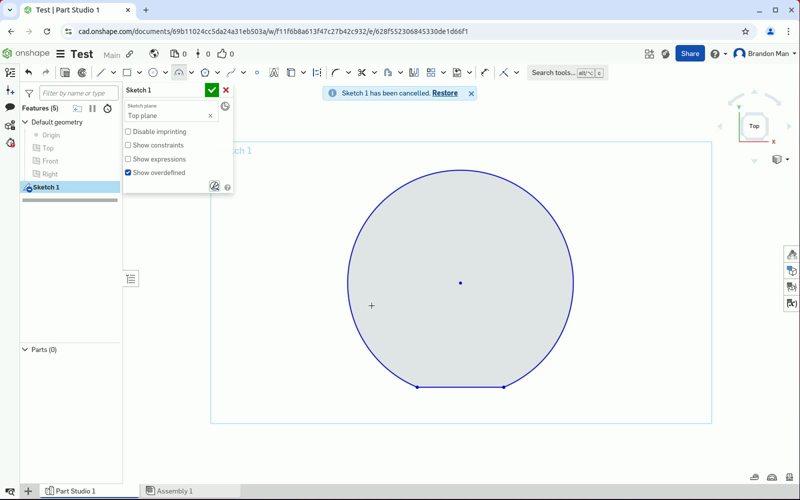
mouse_move(374, 307)
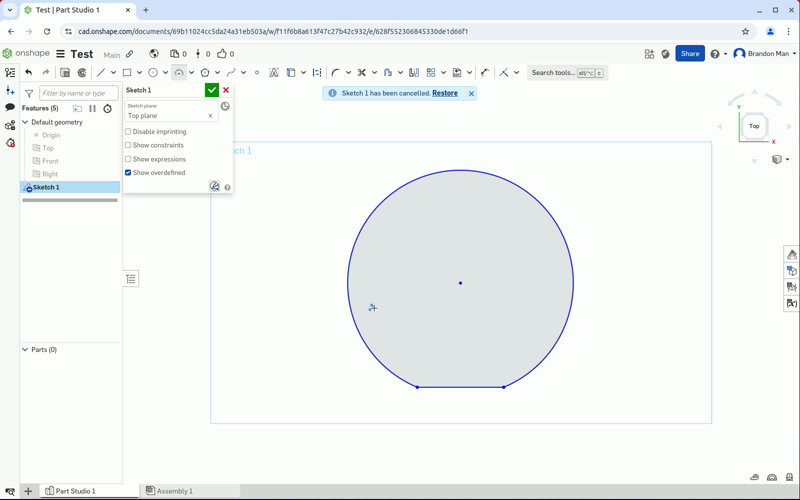
scroll(6)
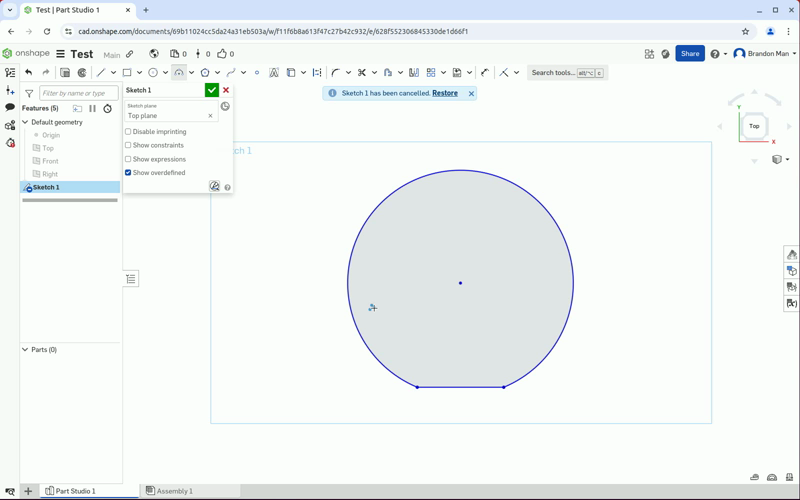
scroll(6)
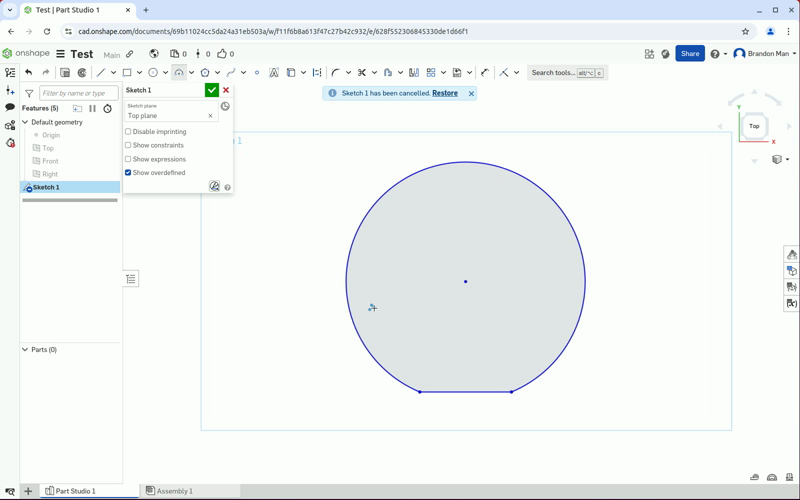
scroll(6)
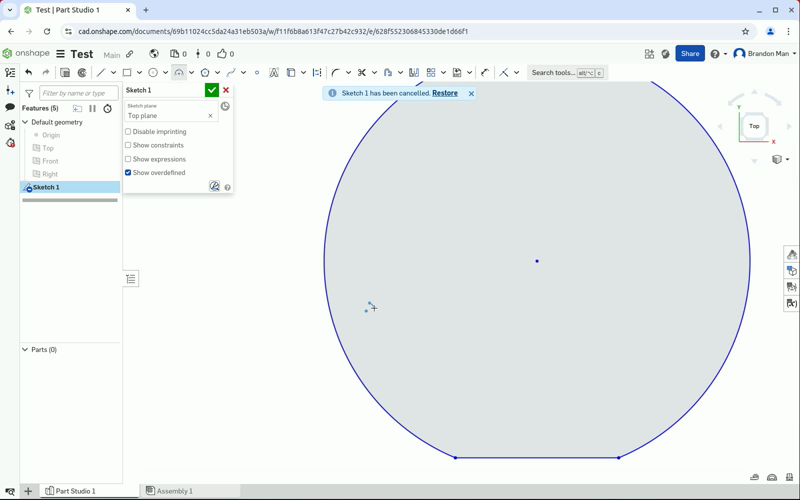
scroll(6)
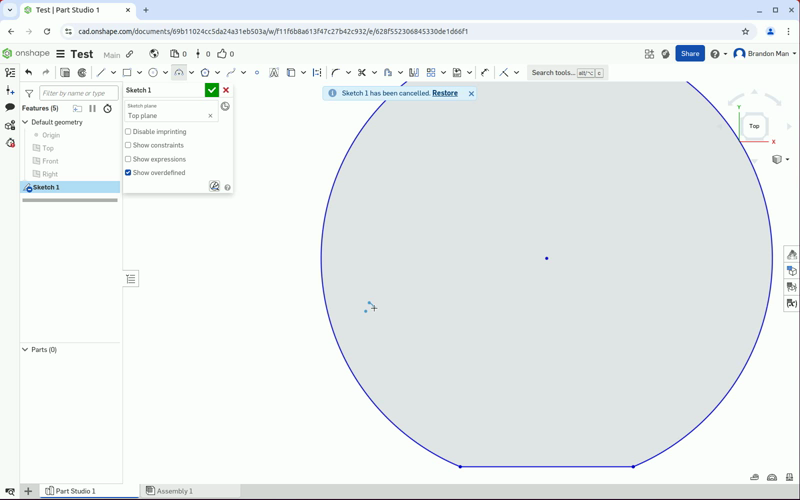
scroll(6)
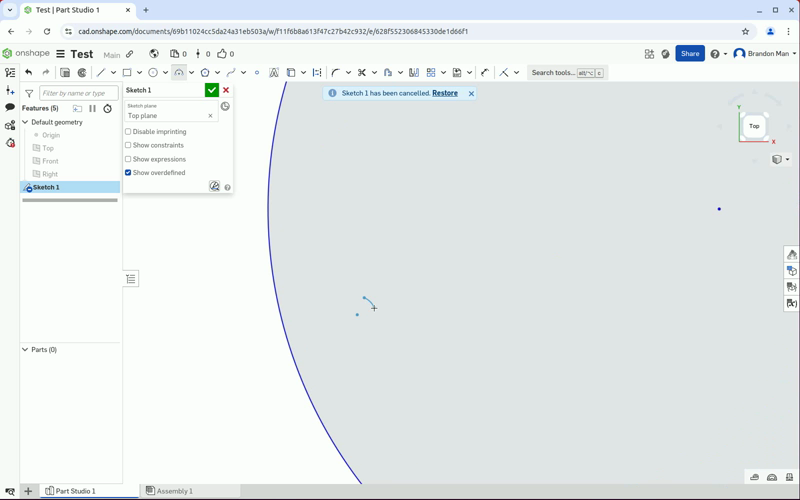
scroll(6)
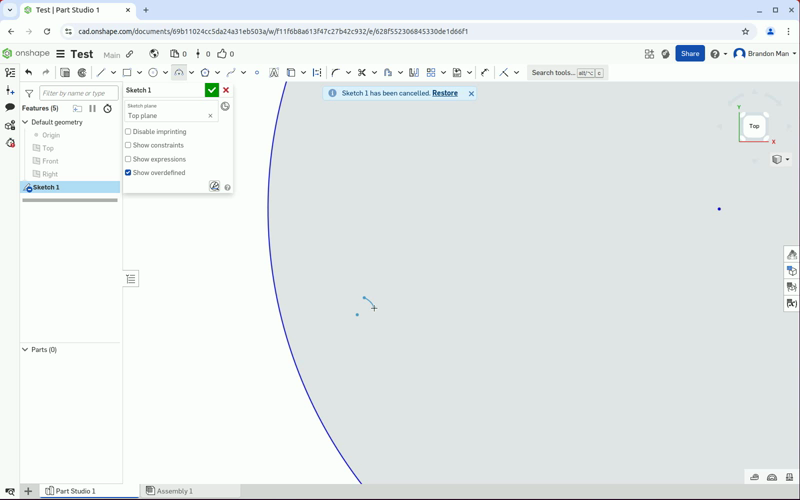
scroll(6)
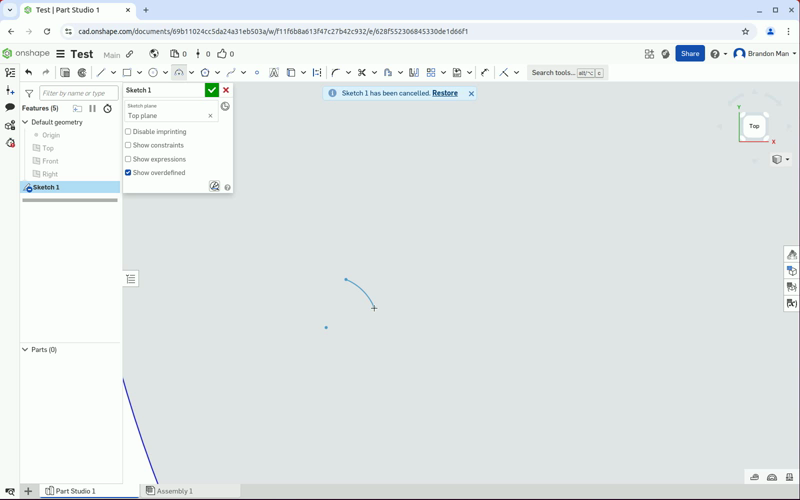
click(374, 307)
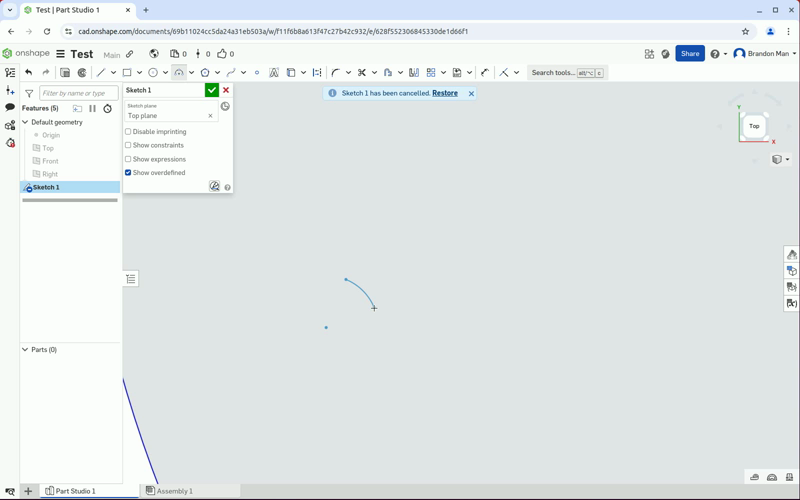
scroll(-6)
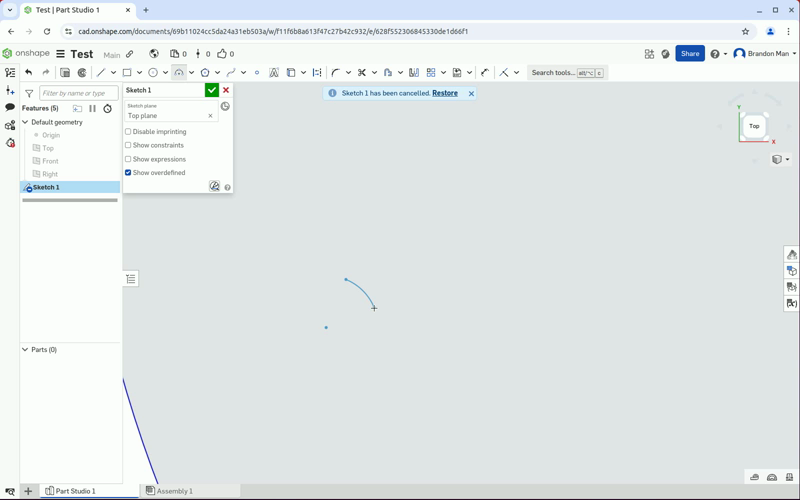
scroll(-6)
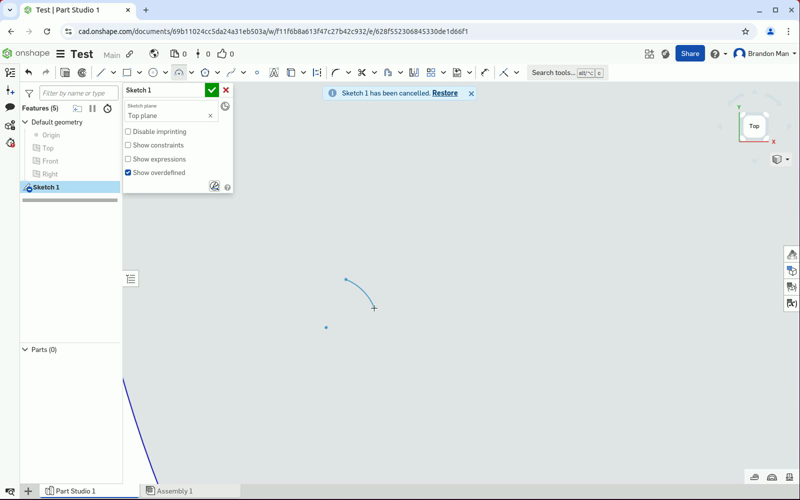
scroll(-6)
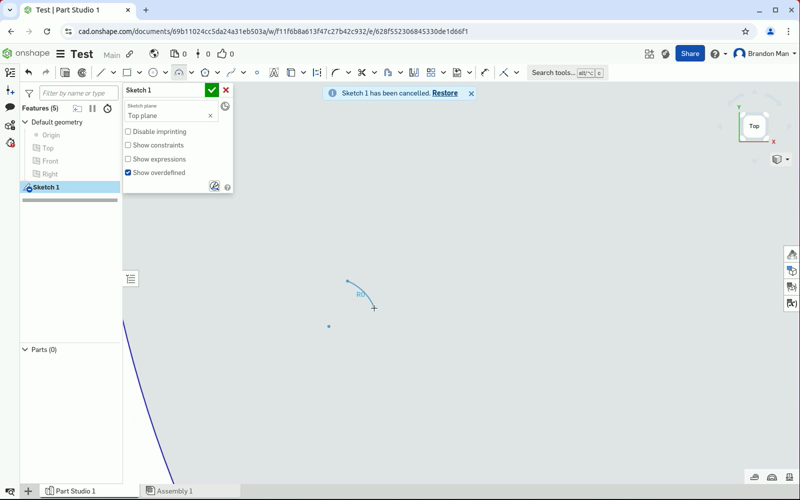
scroll(-6)
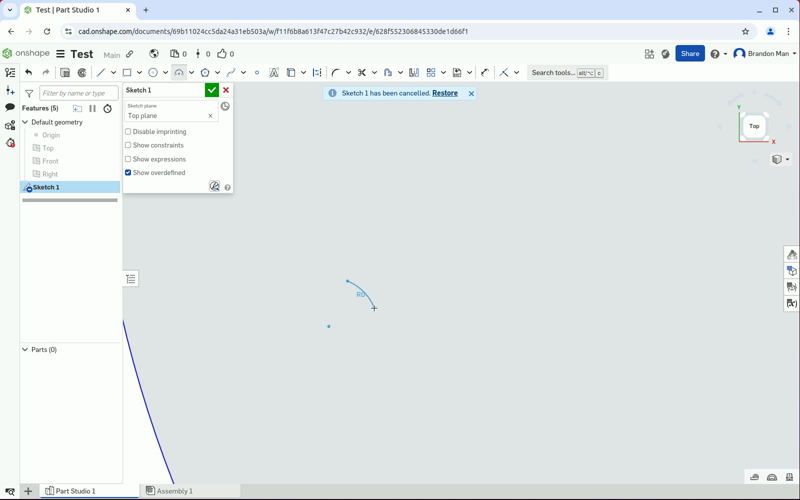
scroll(-6)
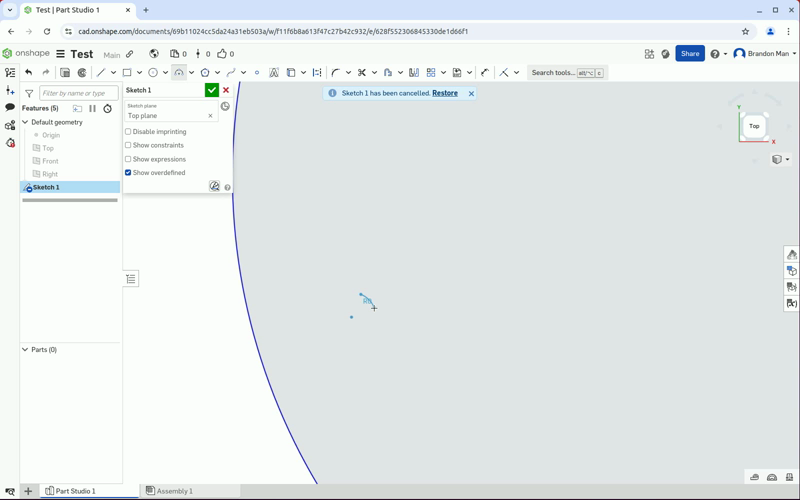
scroll(-6)
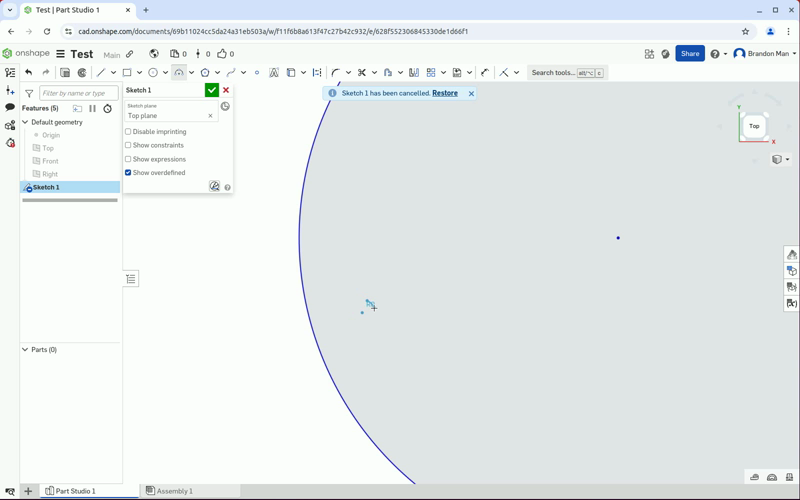
scroll(-6)
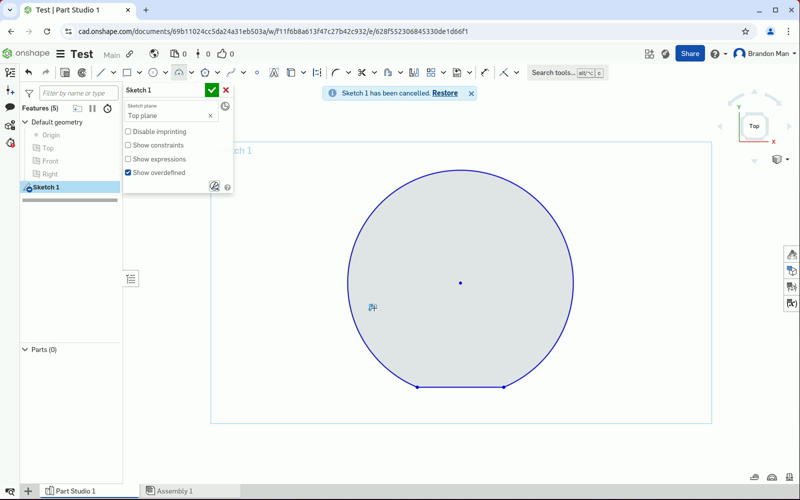
mouse_move(368, 310)
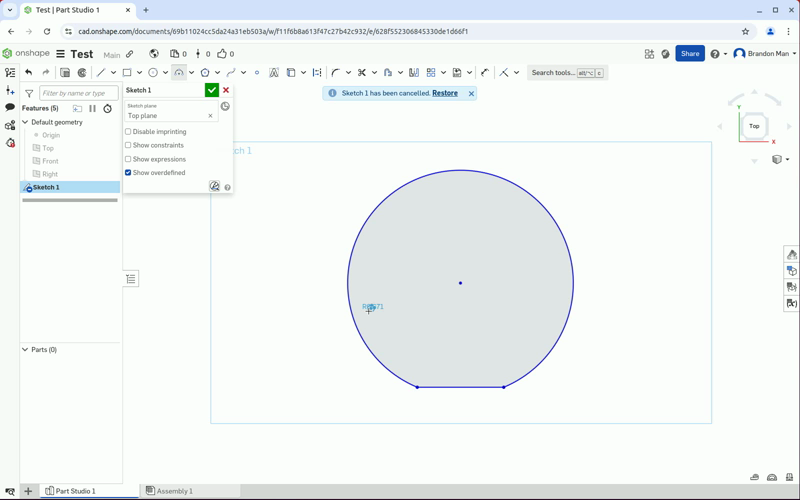
scroll(6)
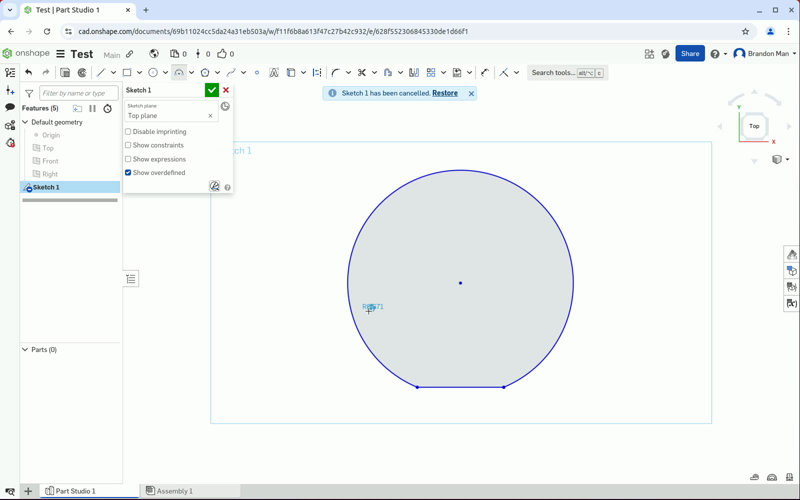
scroll(6)
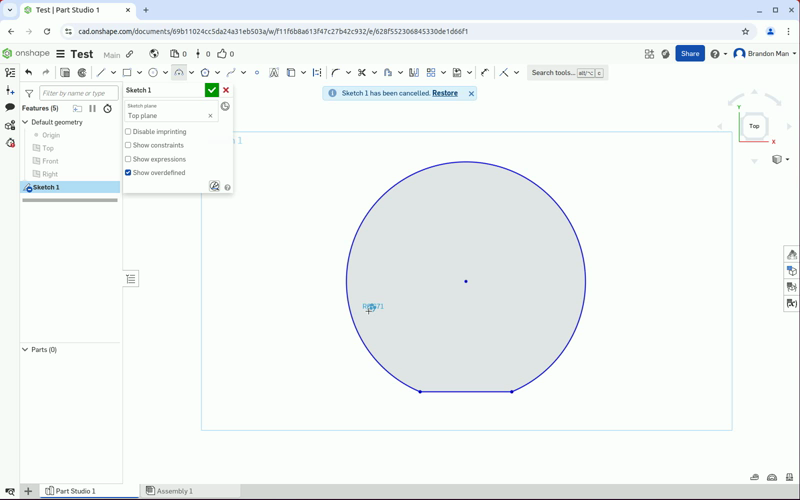
scroll(6)
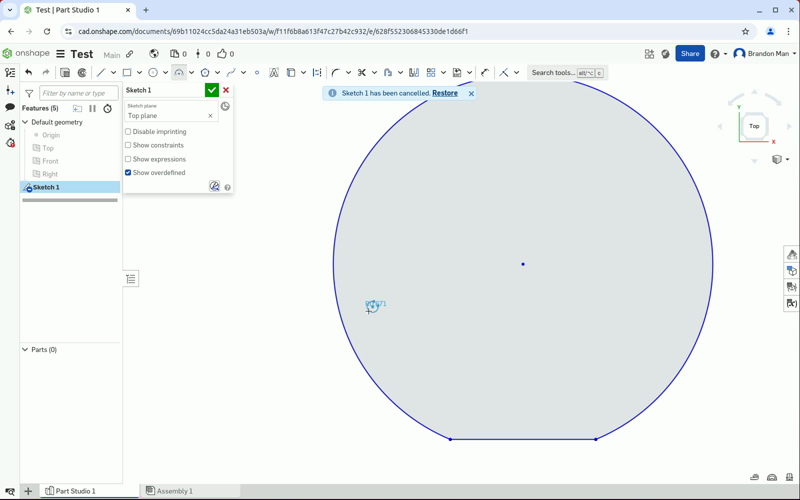
scroll(6)
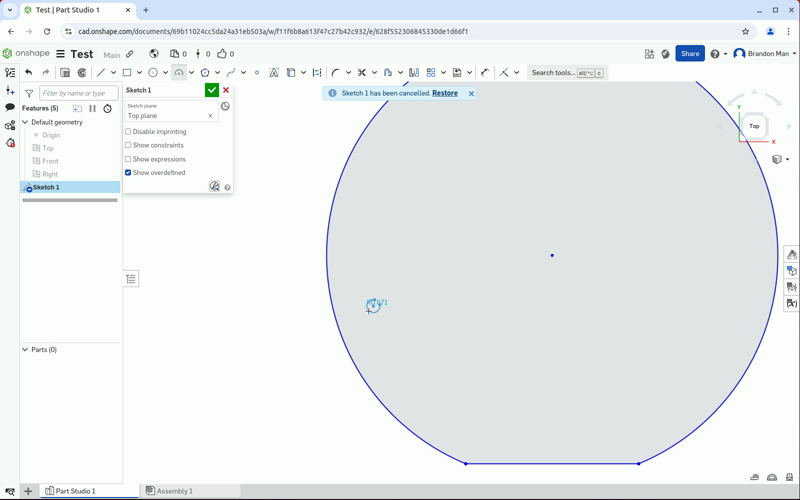
scroll(6)
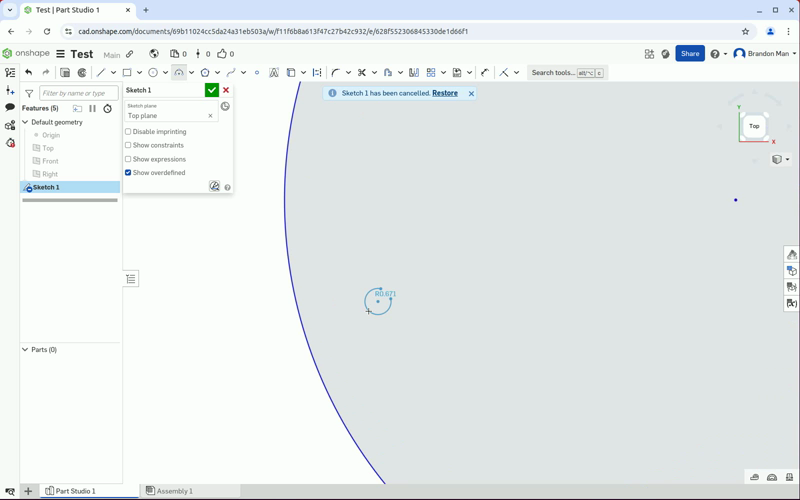
scroll(6)
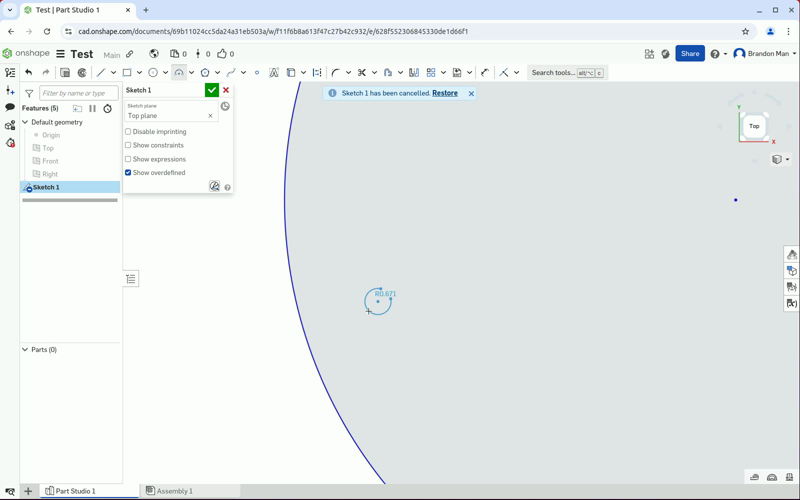
scroll(6)
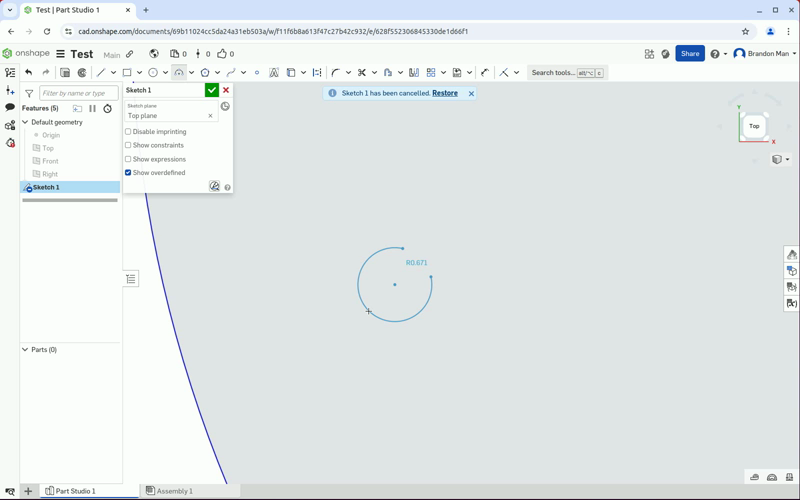
click(368, 310)
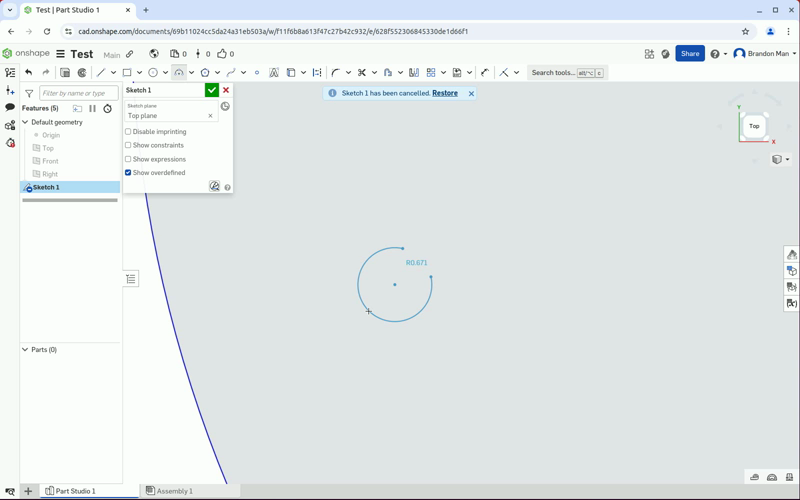
scroll(-6)
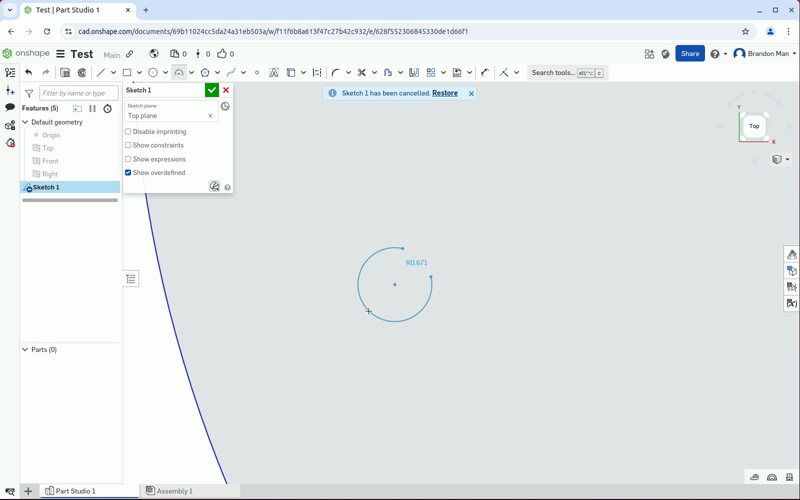
scroll(-6)
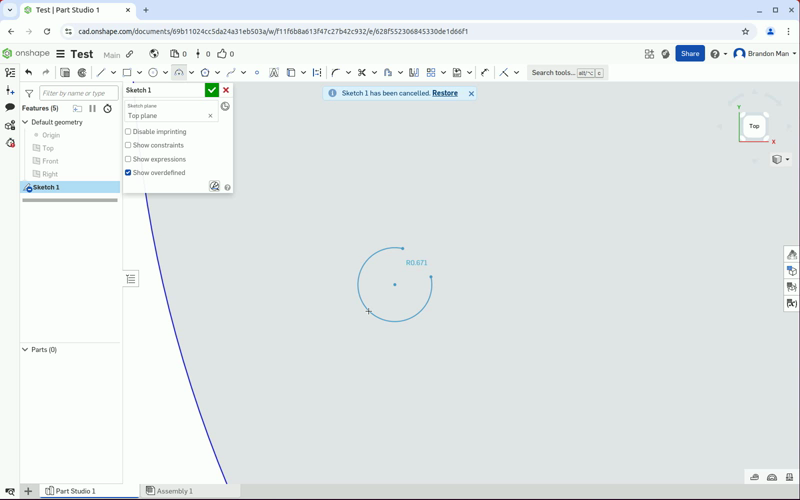
scroll(-6)
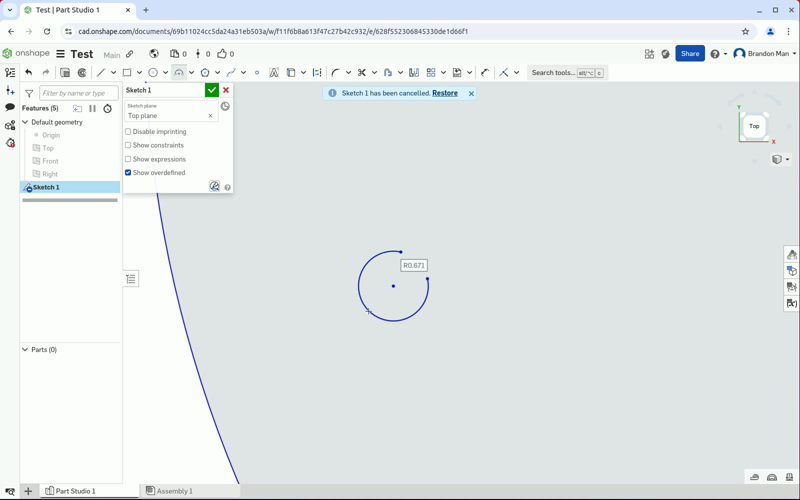
scroll(-6)
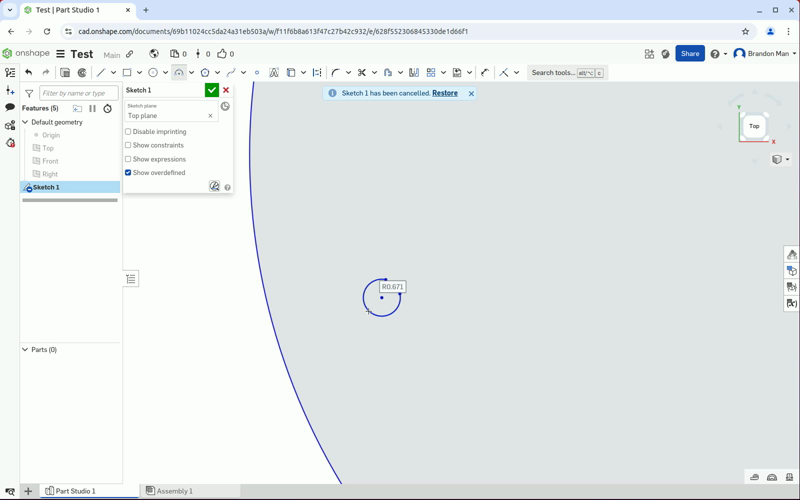
scroll(-6)
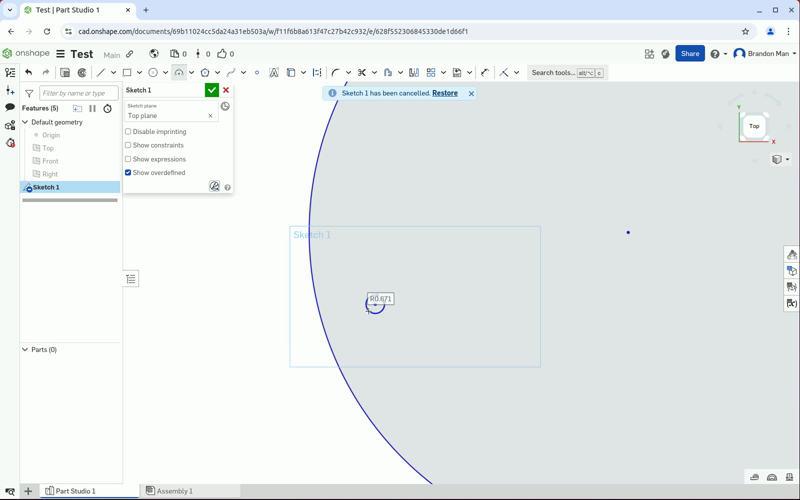
scroll(-6)
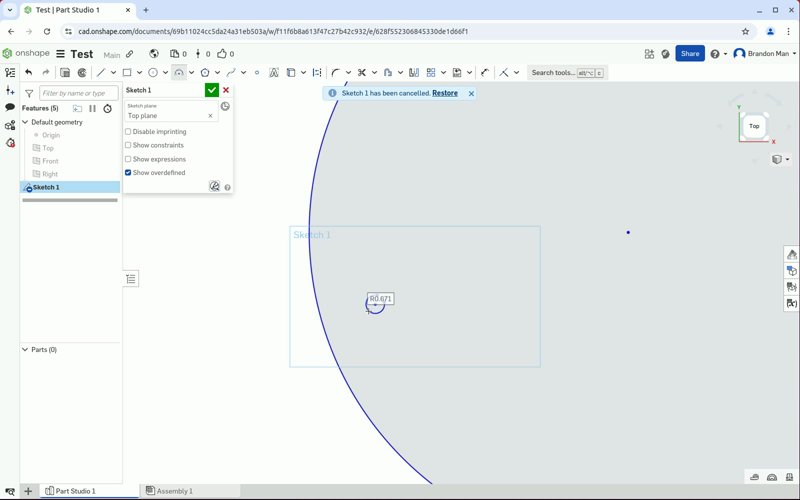
scroll(-6)
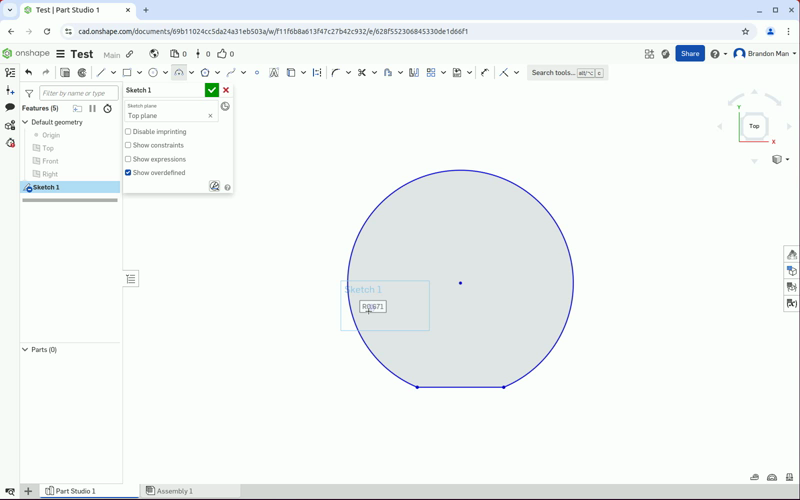
key_up(shift)
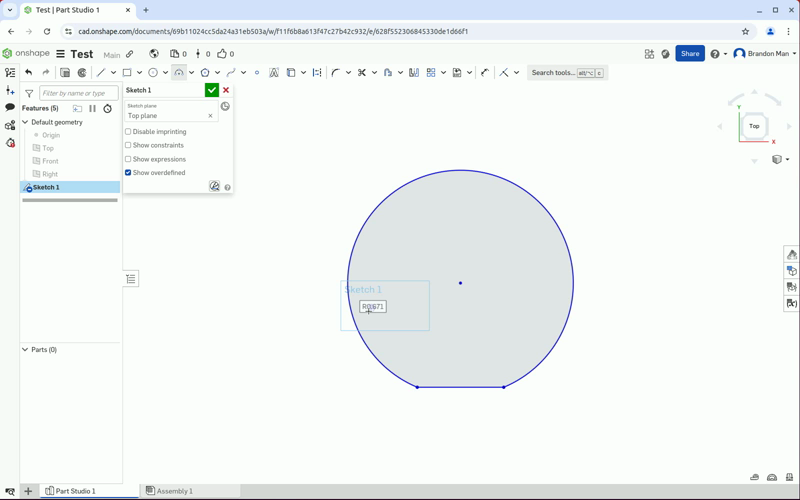
key(esc)
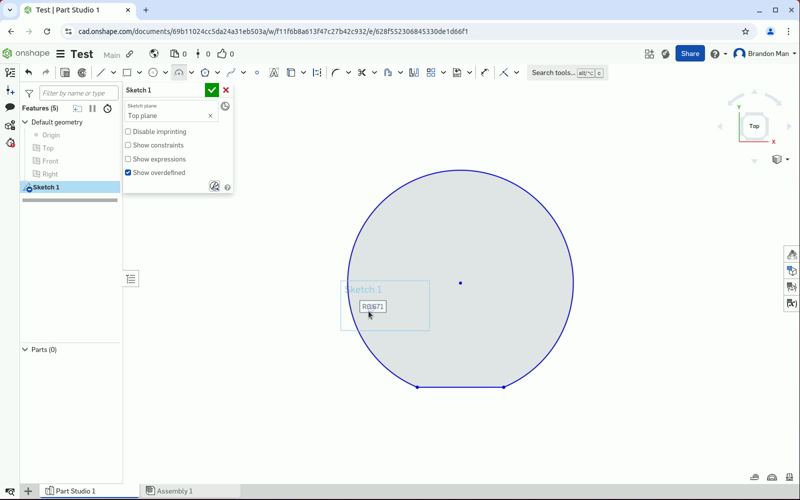
key(l)
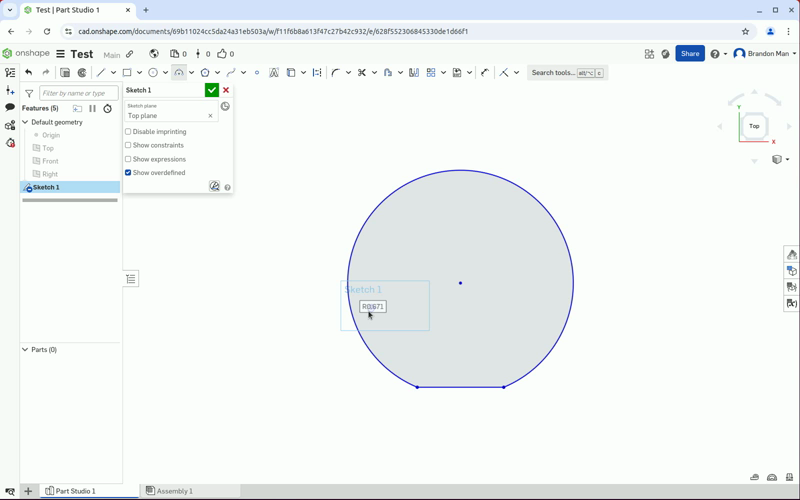
mouse_move(374, 307)
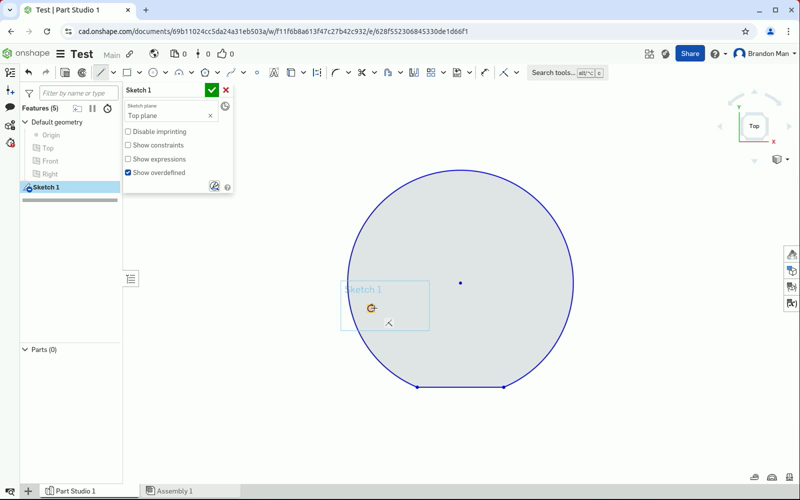
scroll(6)
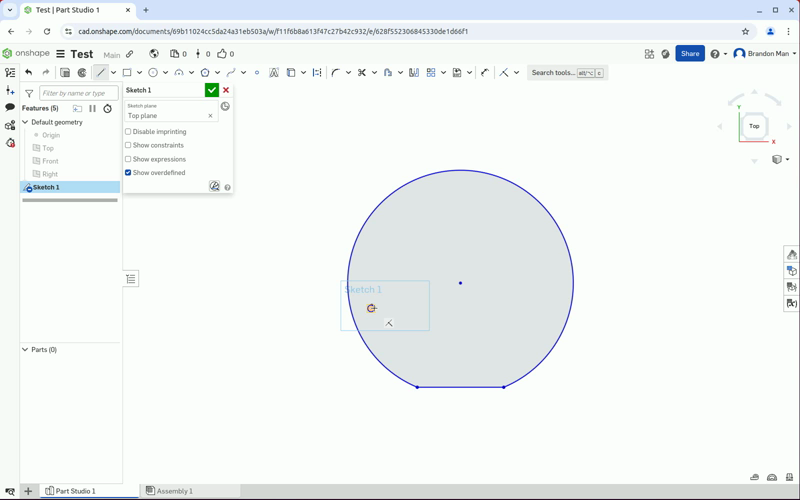
scroll(6)
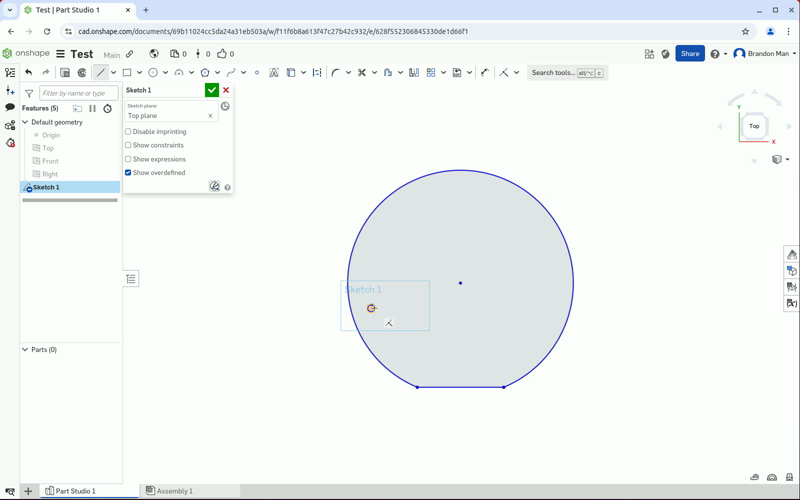
scroll(6)
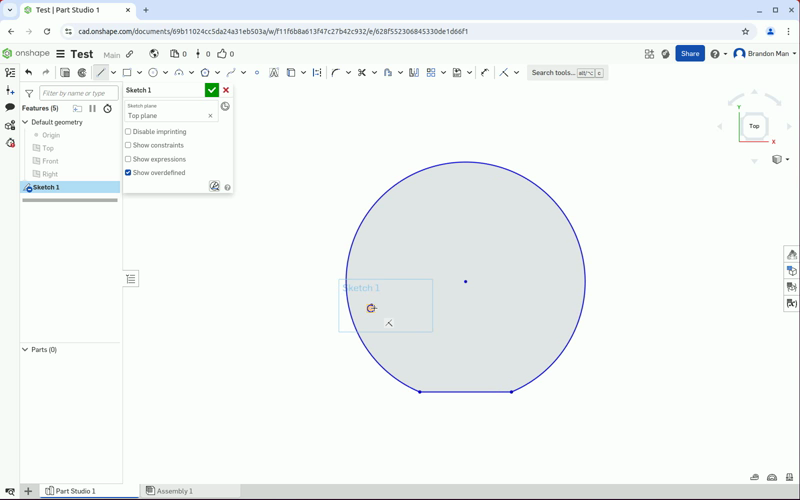
scroll(6)
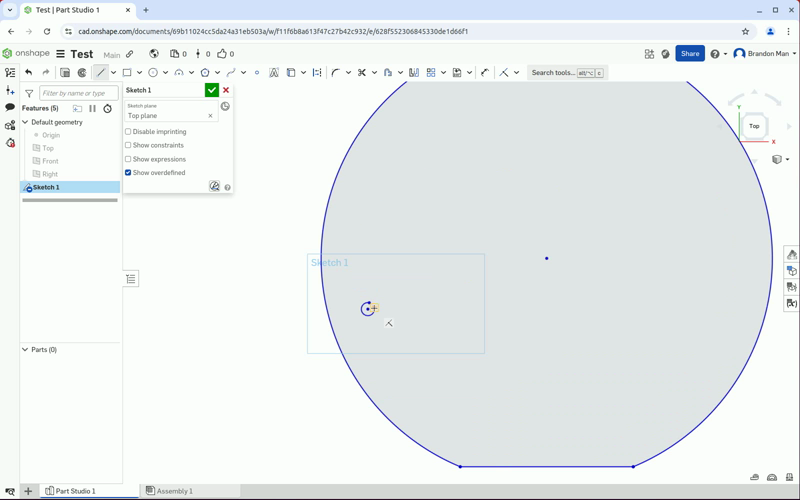
scroll(6)
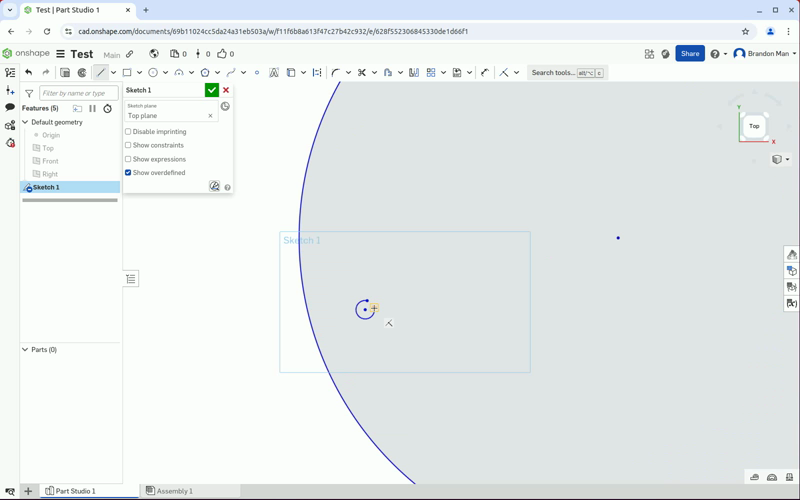
scroll(6)
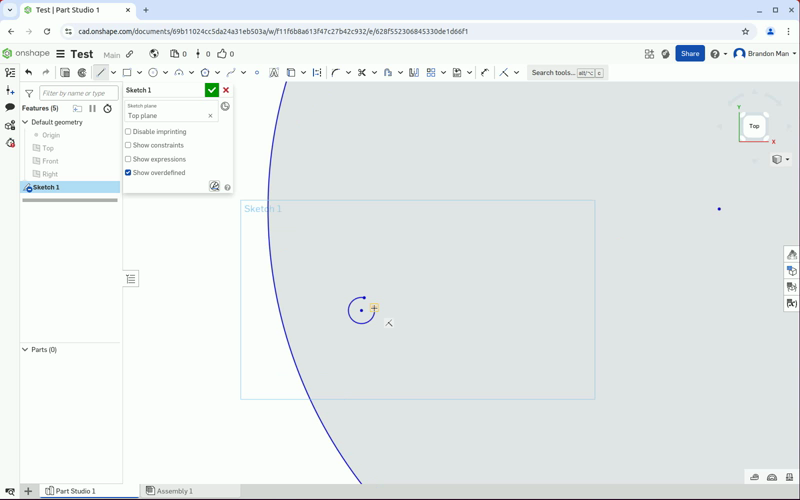
scroll(6)
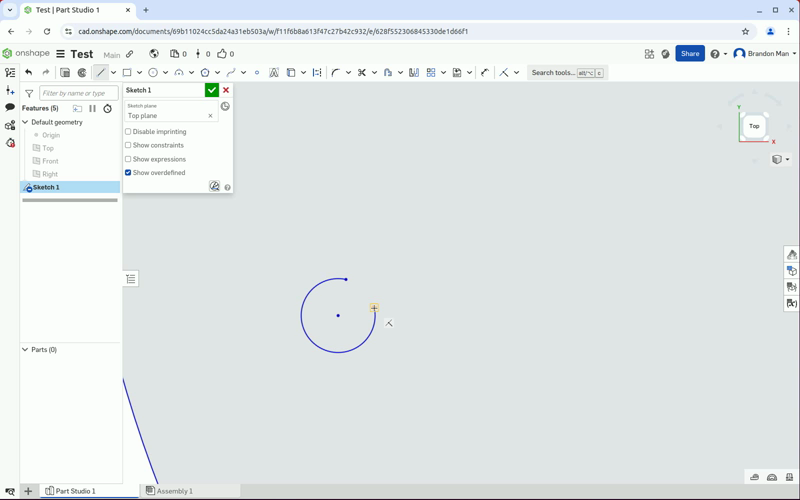
click(374, 307)
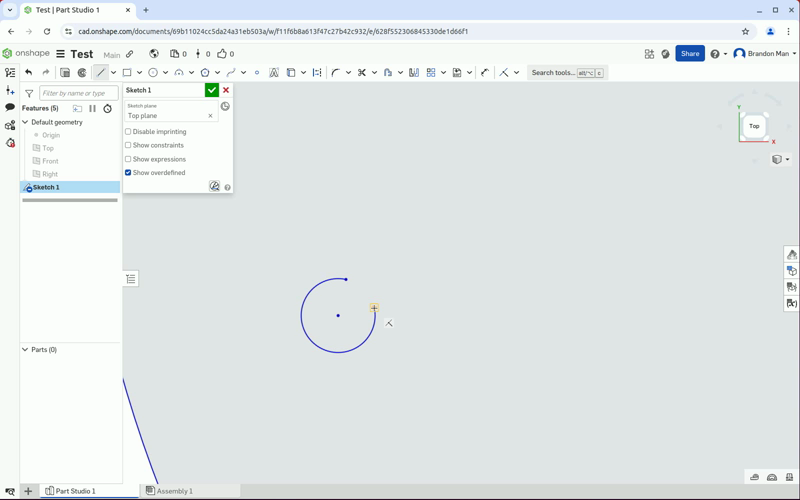
scroll(-6)
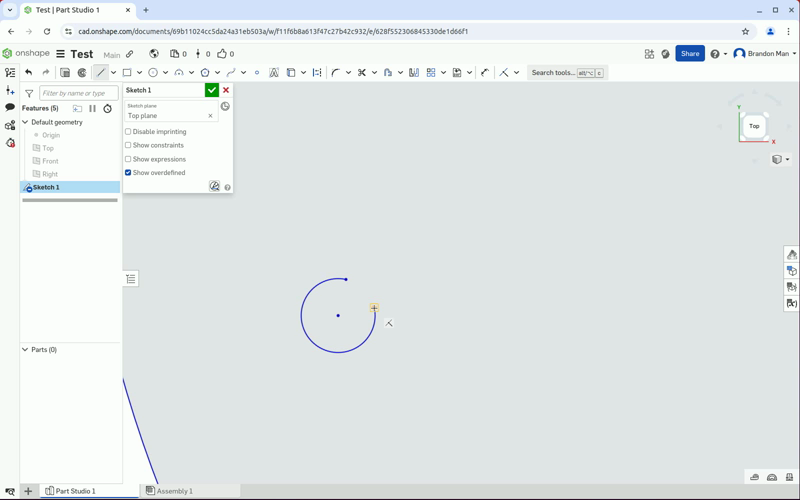
scroll(-6)
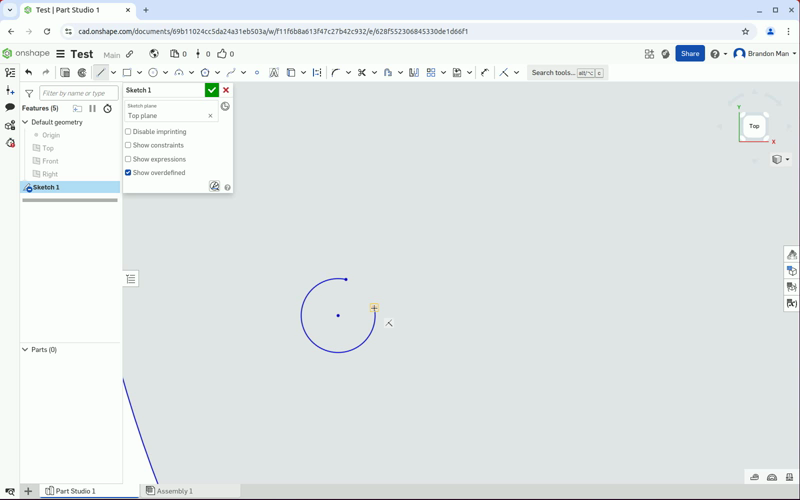
scroll(-6)
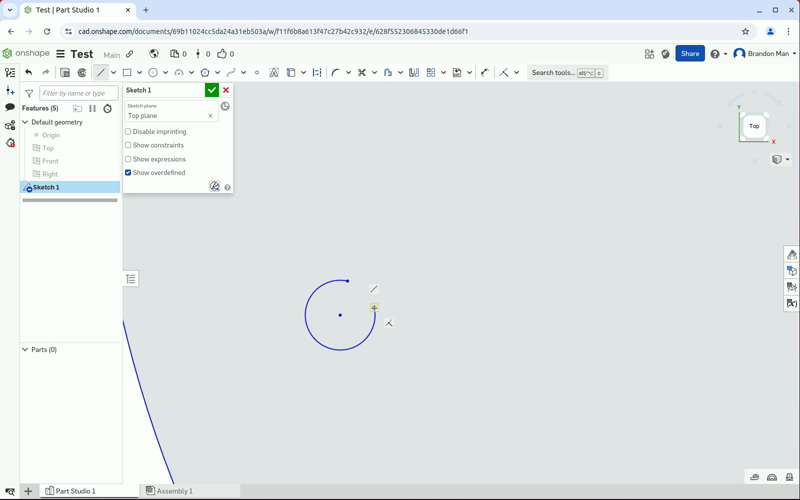
scroll(-6)
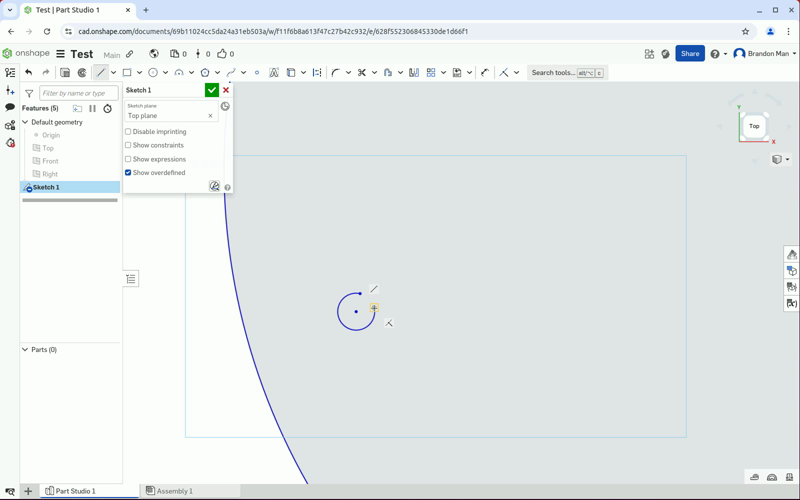
scroll(-6)
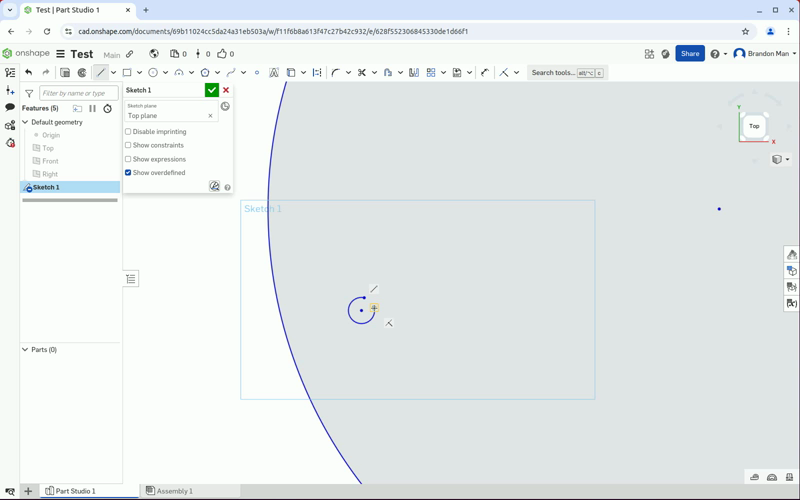
scroll(-6)
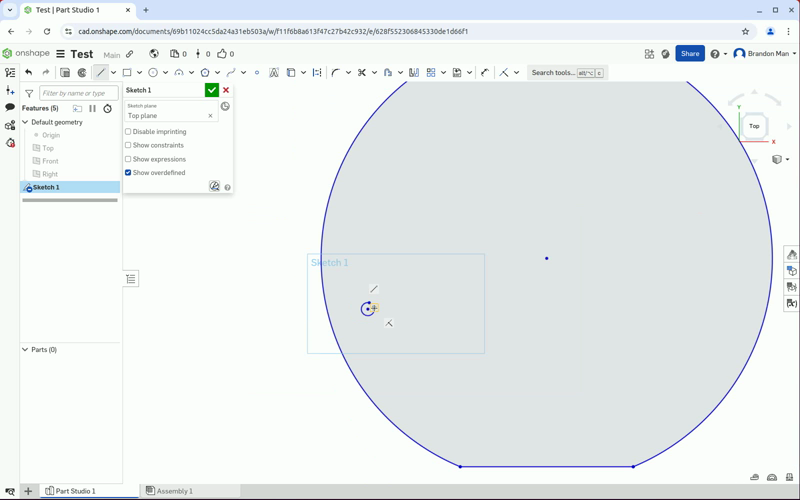
scroll(-6)
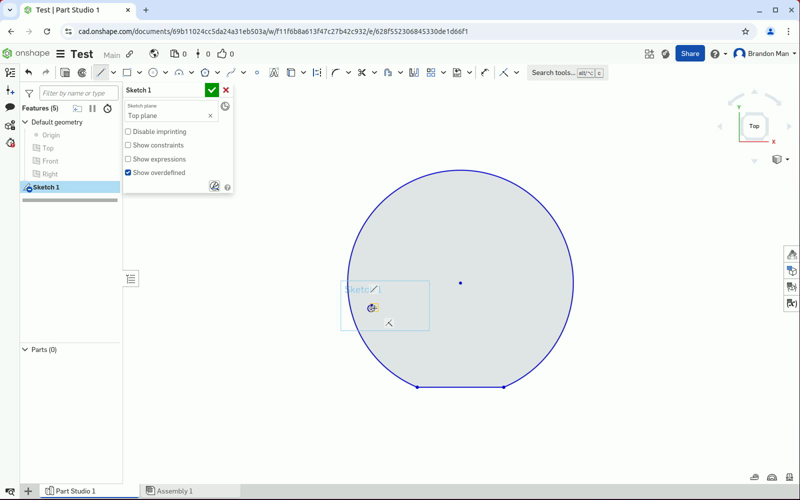
key_down(shift)
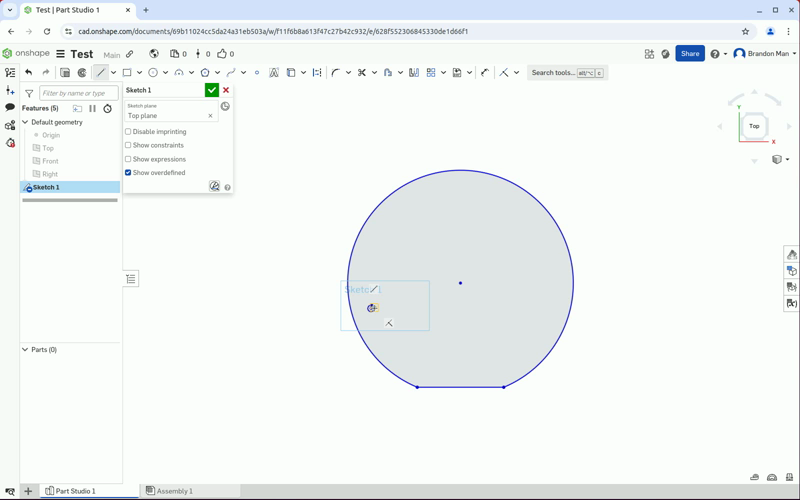
mouse_move(524, 348)
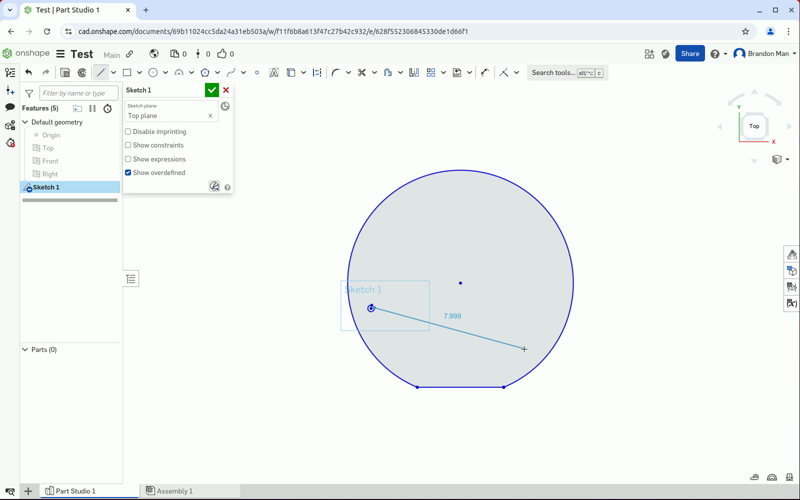
click(524, 348)
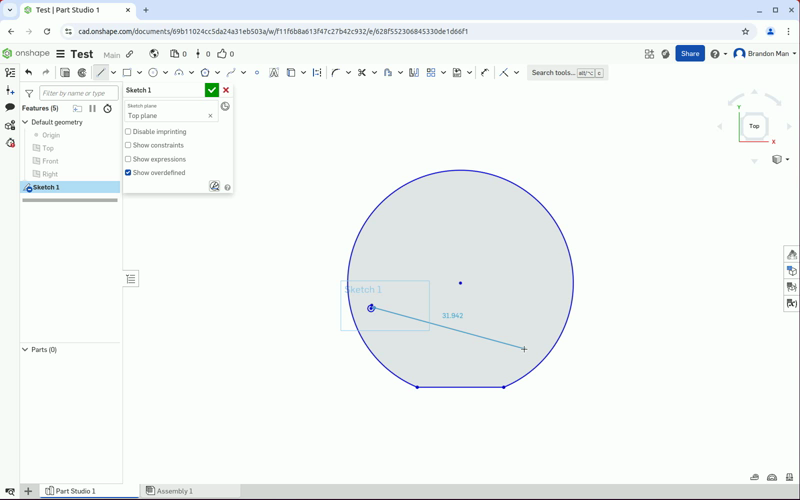
key_up(shift)
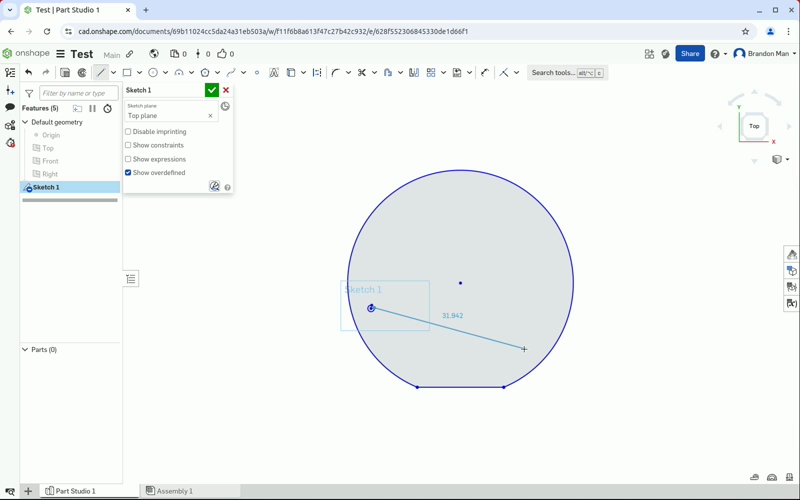
key(esc)
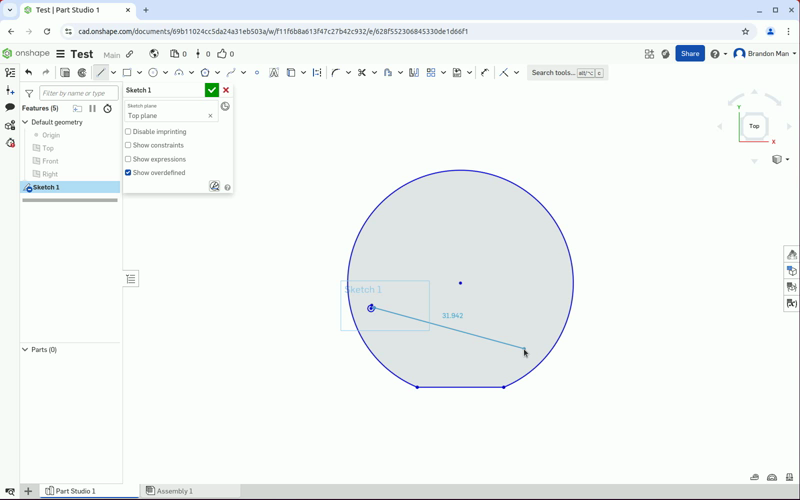
key(a)
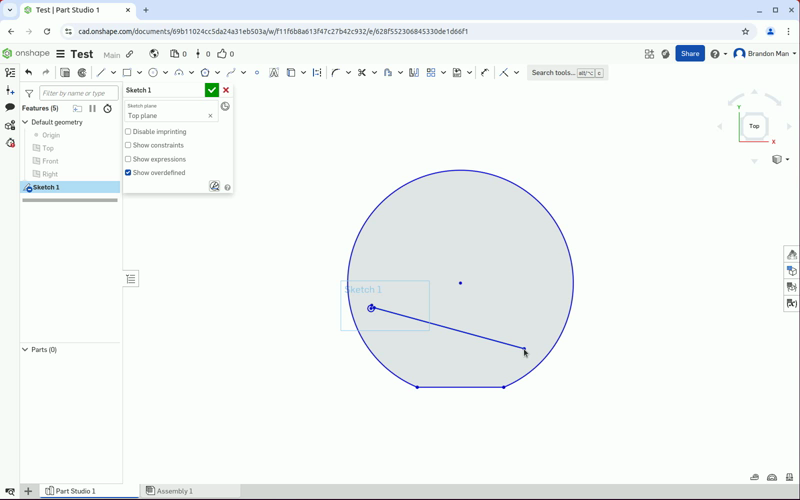
mouse_move(524, 348)
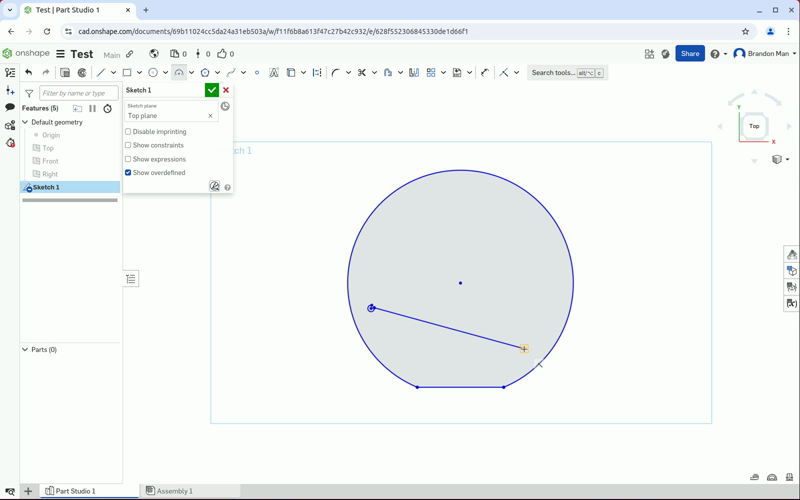
click(524, 348)
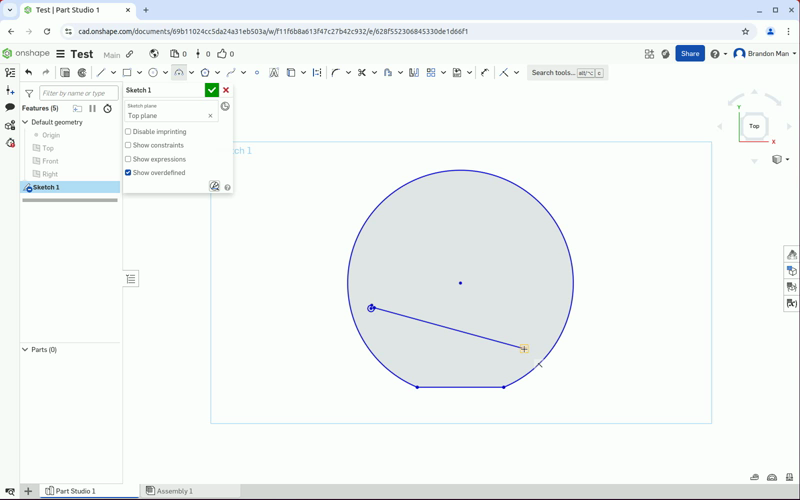
key_down(shift)
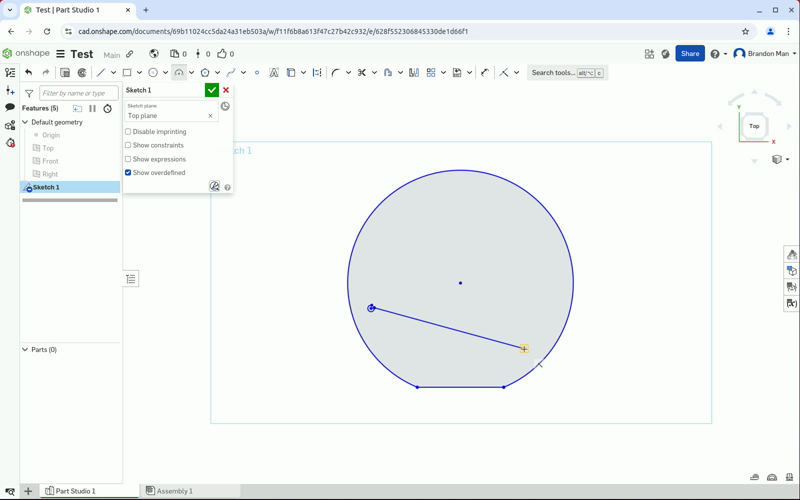
mouse_move(526, 346)
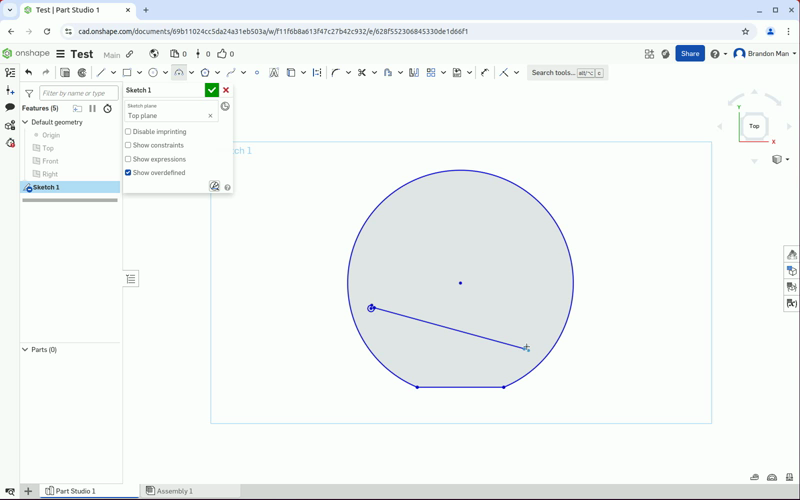
scroll(6)
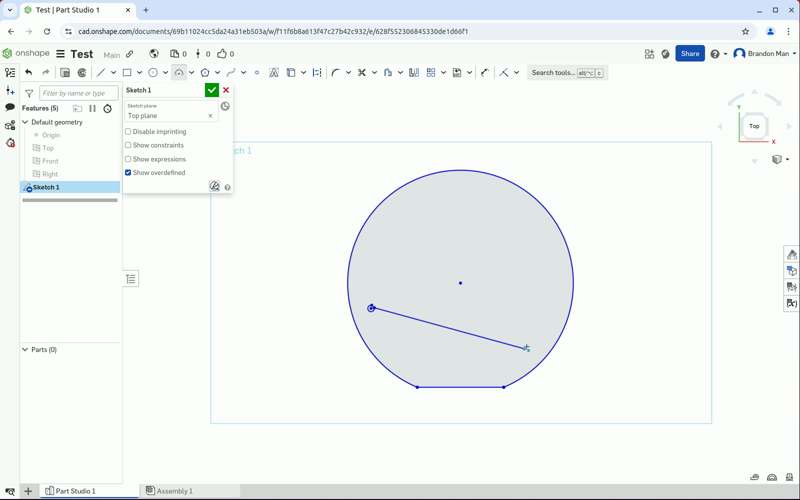
scroll(6)
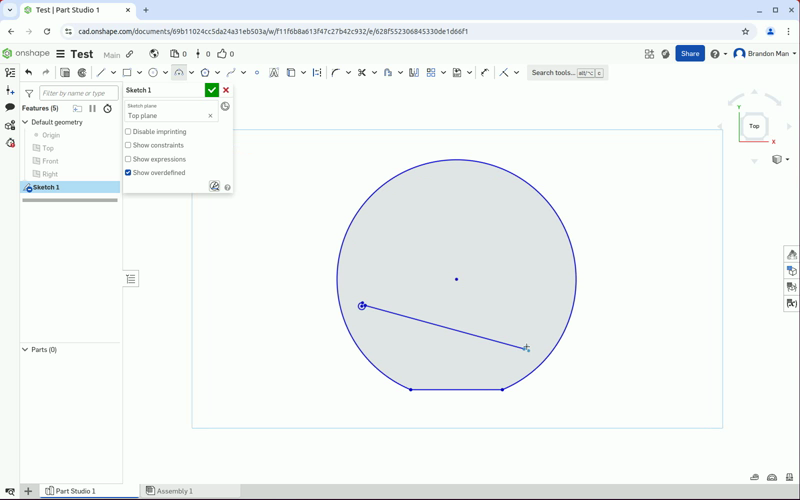
scroll(6)
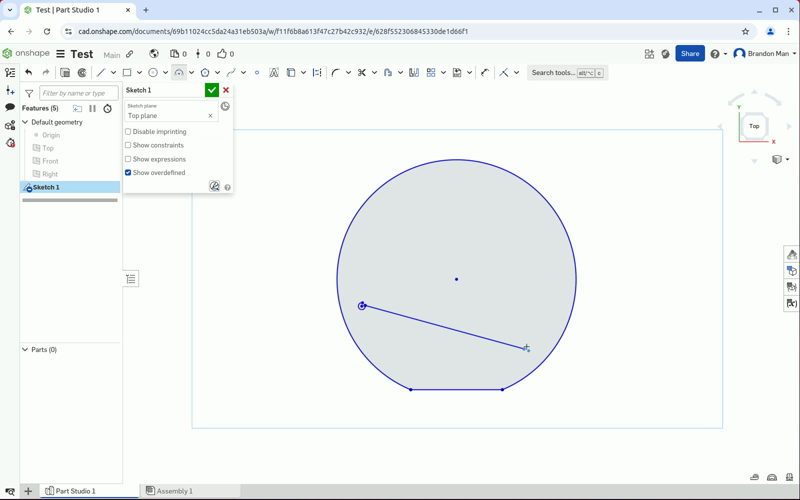
scroll(6)
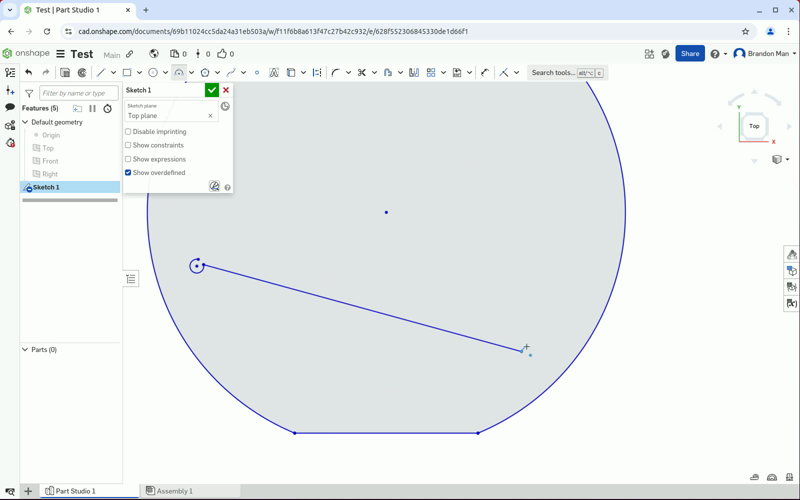
scroll(6)
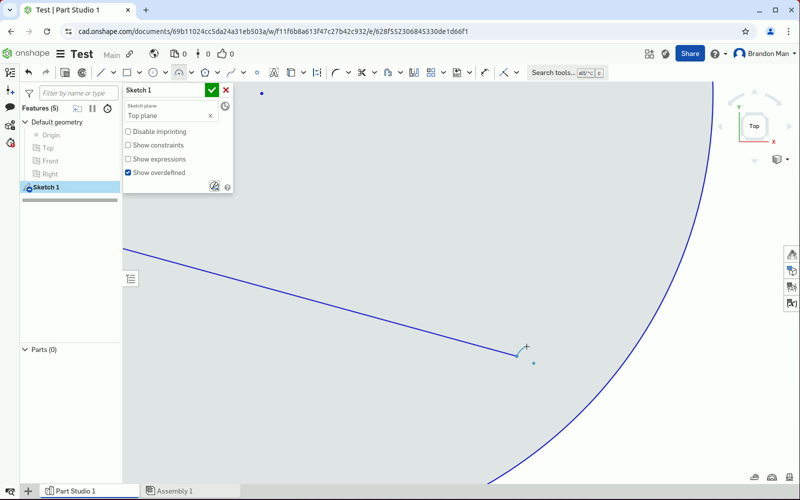
scroll(6)
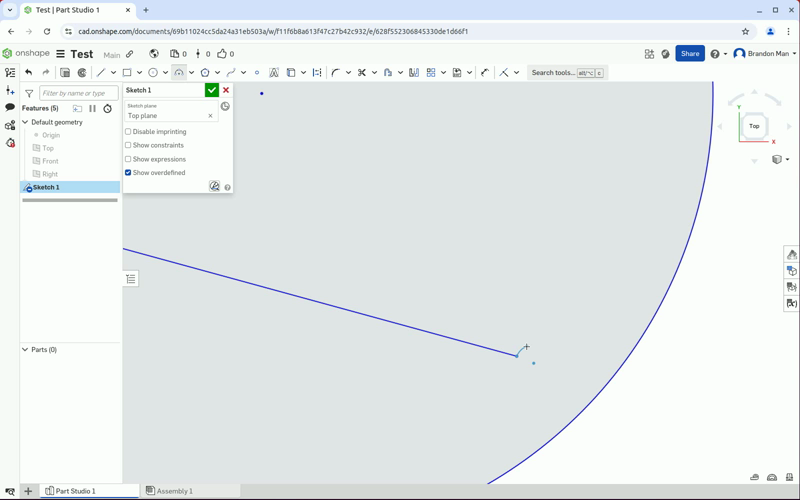
scroll(6)
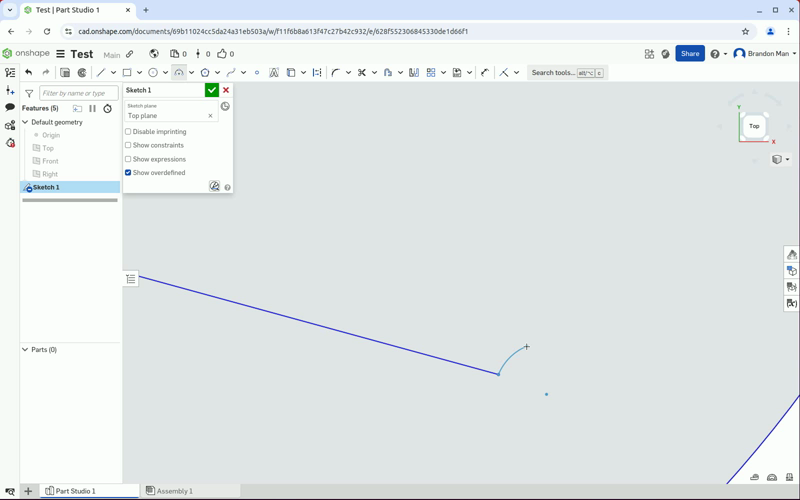
click(526, 346)
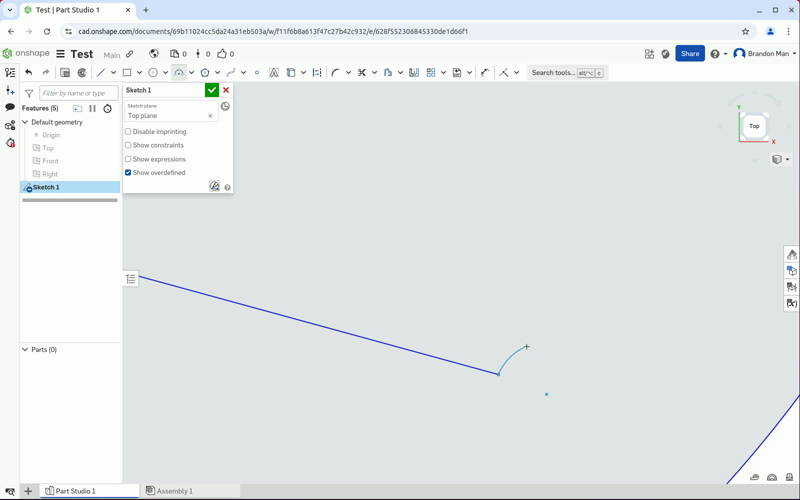
scroll(-6)
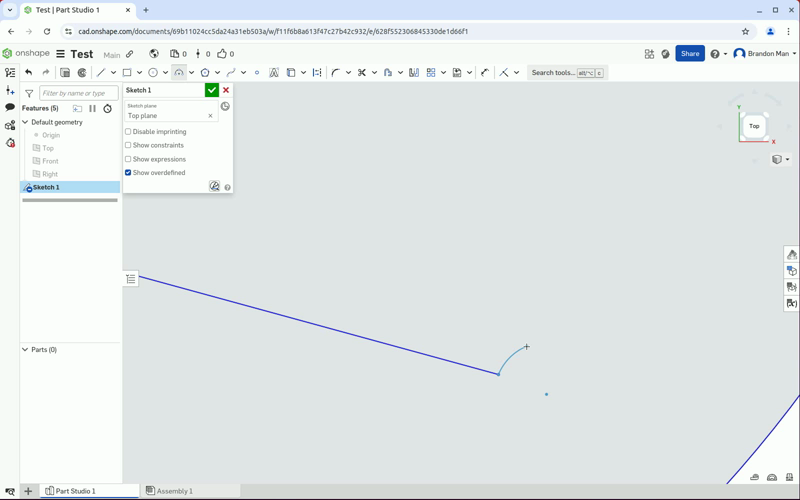
scroll(-6)
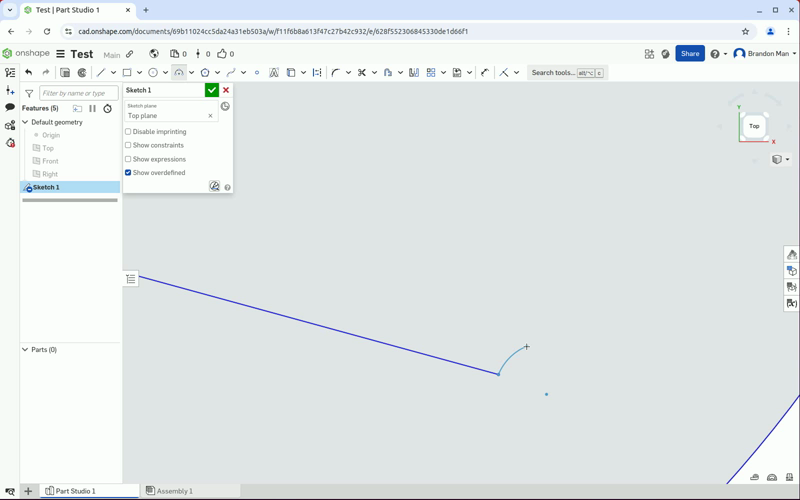
scroll(-6)
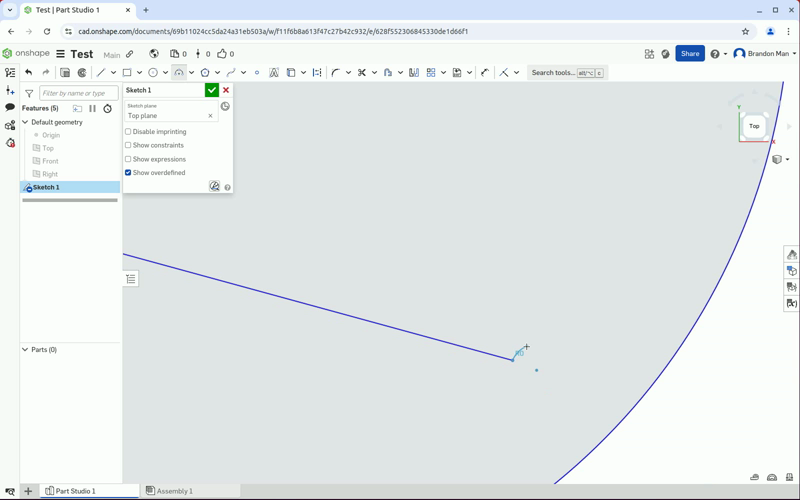
scroll(-6)
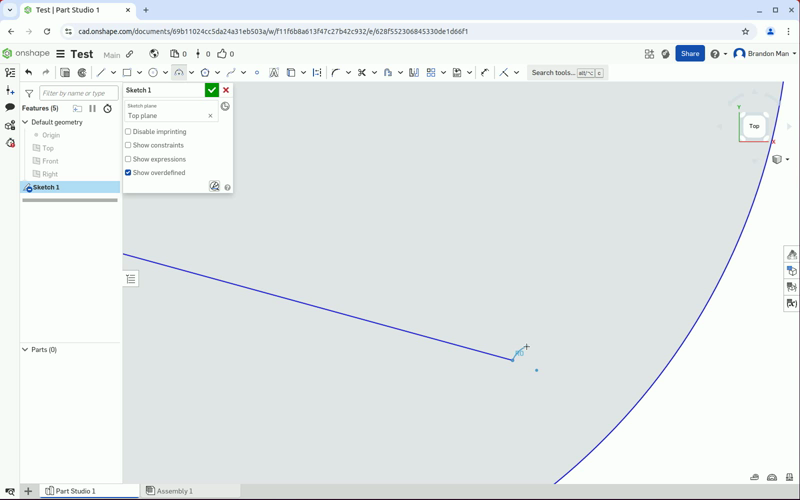
scroll(-6)
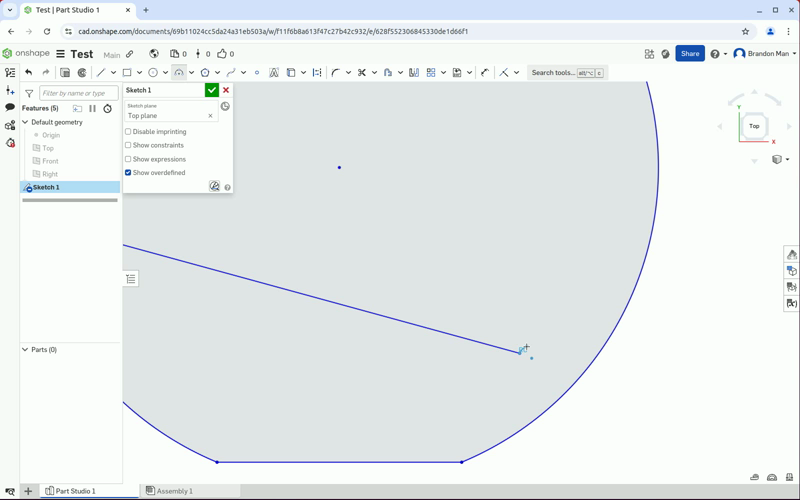
scroll(-6)
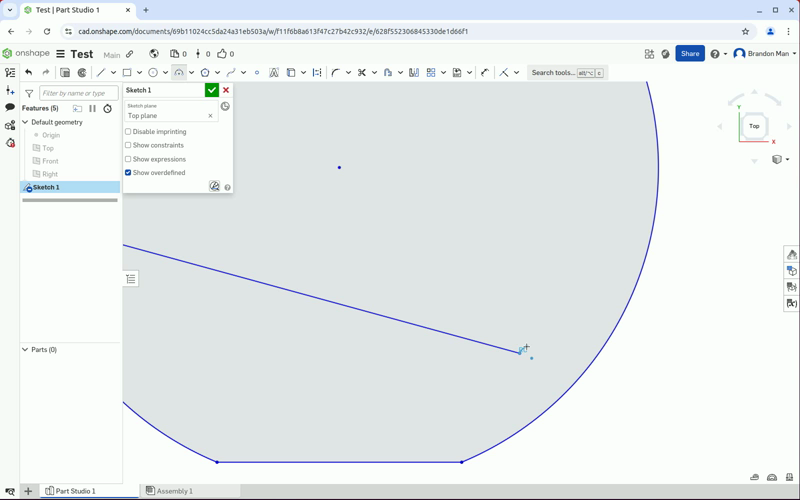
scroll(-6)
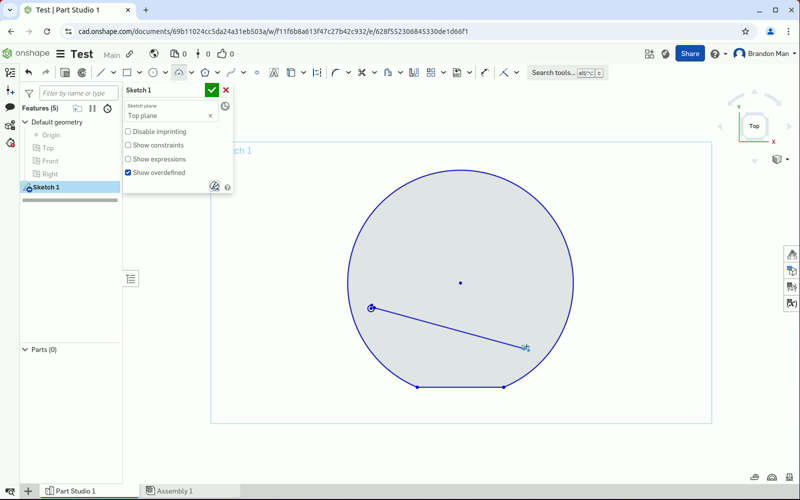
mouse_move(529, 351)
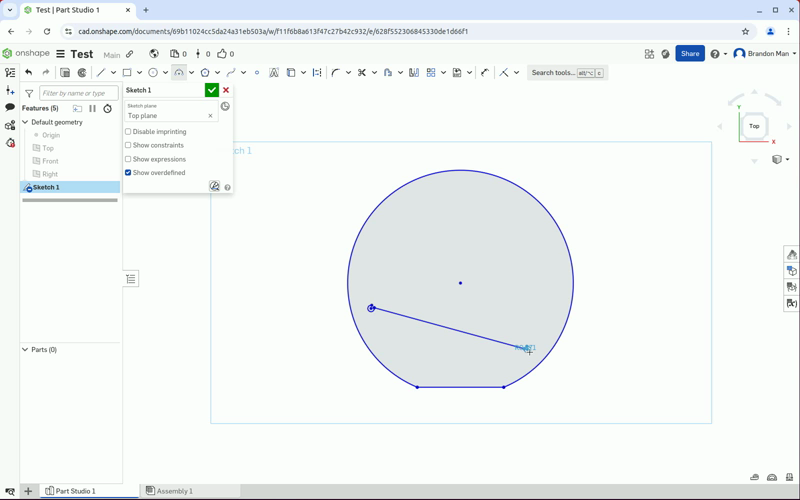
scroll(6)
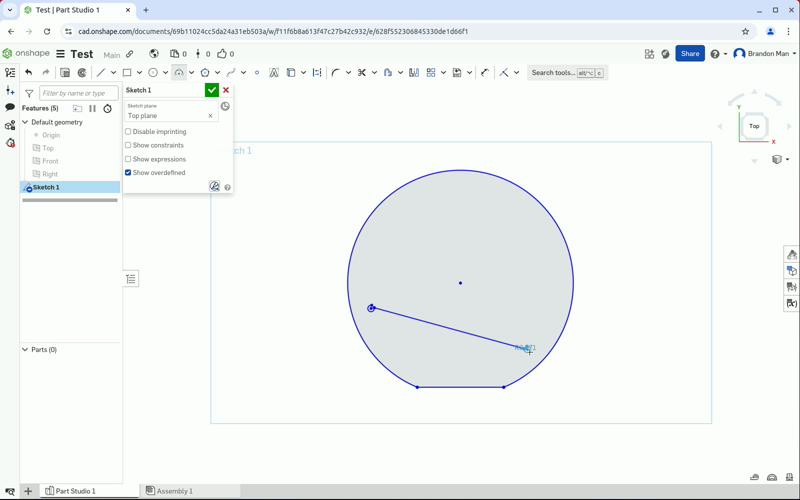
scroll(6)
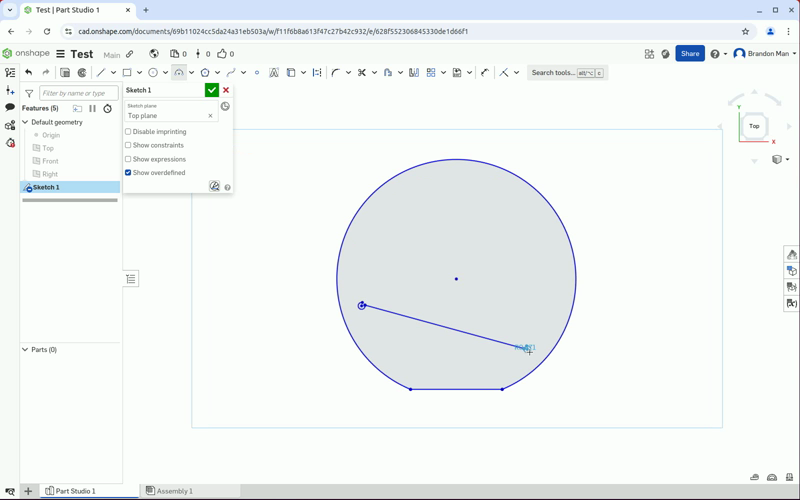
scroll(6)
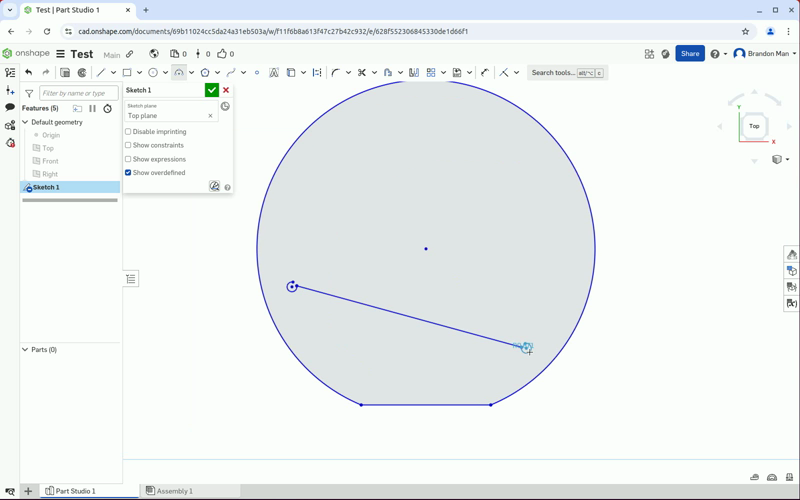
scroll(6)
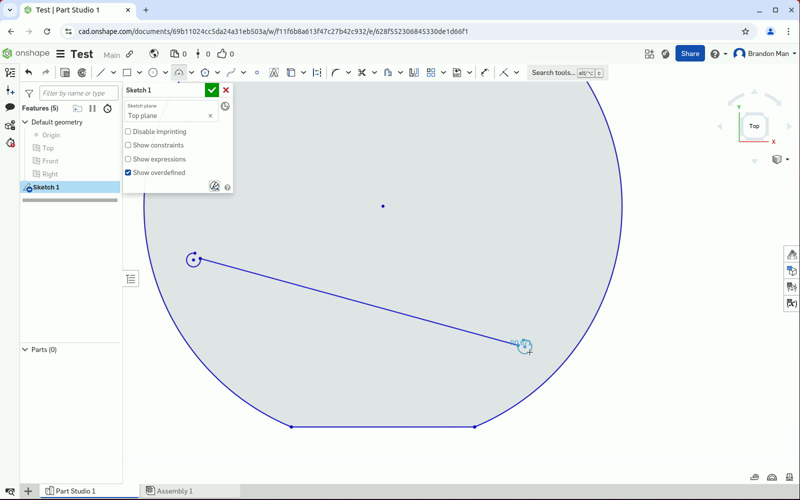
scroll(6)
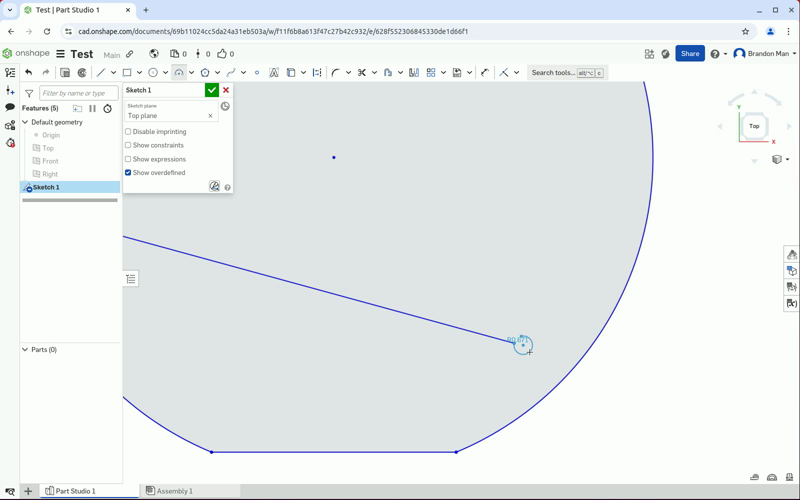
scroll(6)
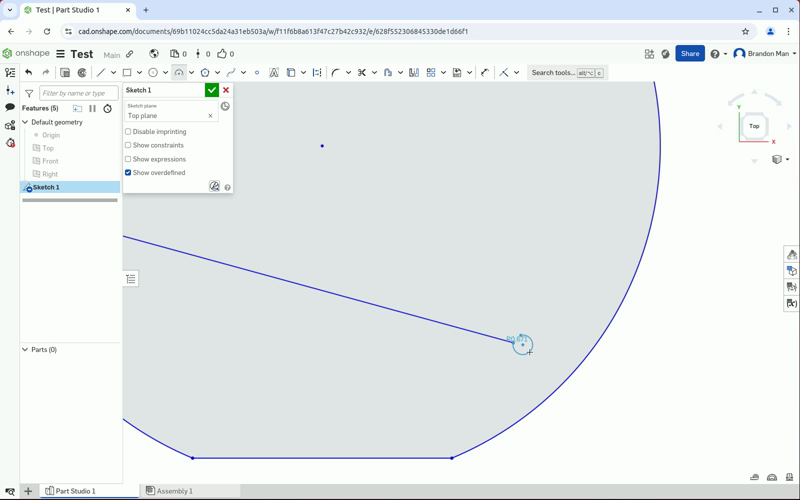
scroll(6)
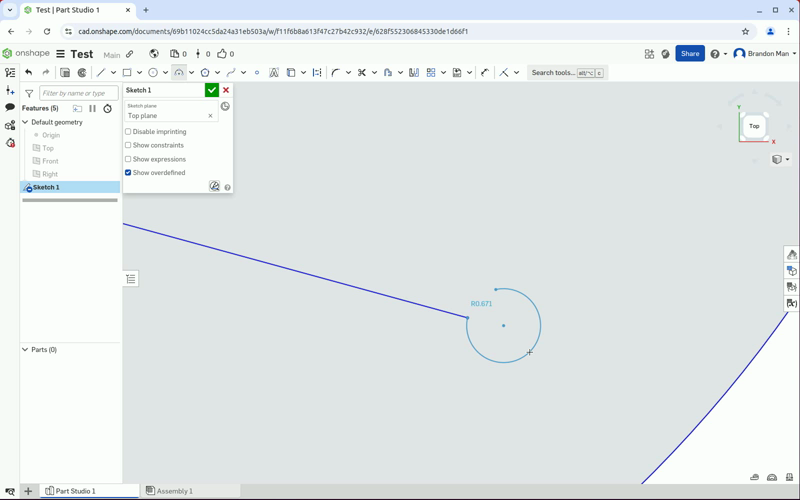
click(529, 351)
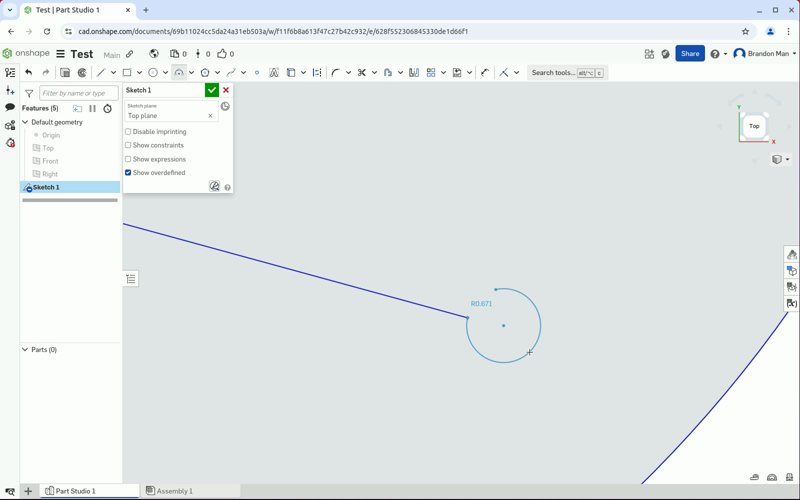
scroll(-6)
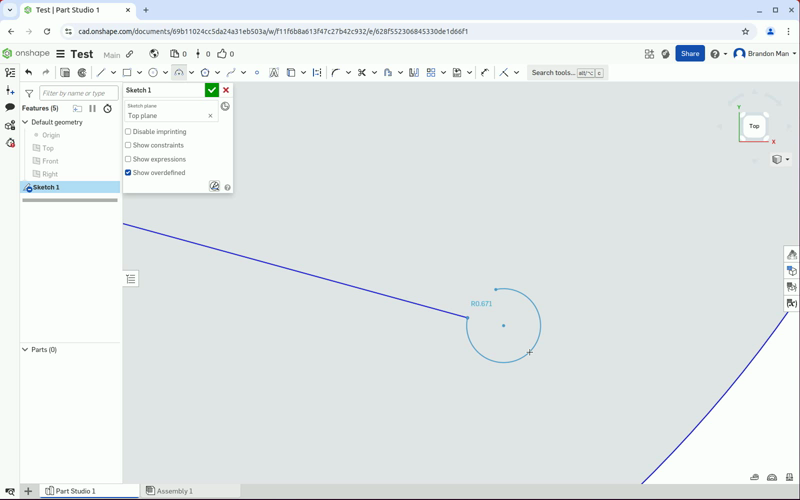
scroll(-6)
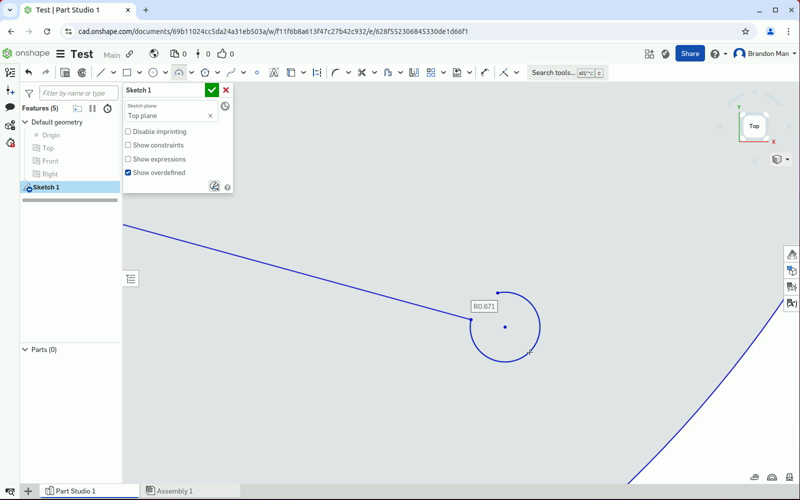
scroll(-6)
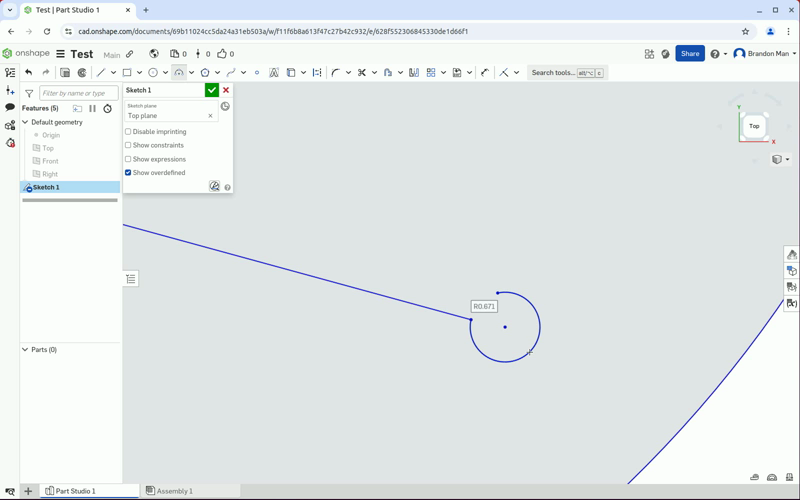
scroll(-6)
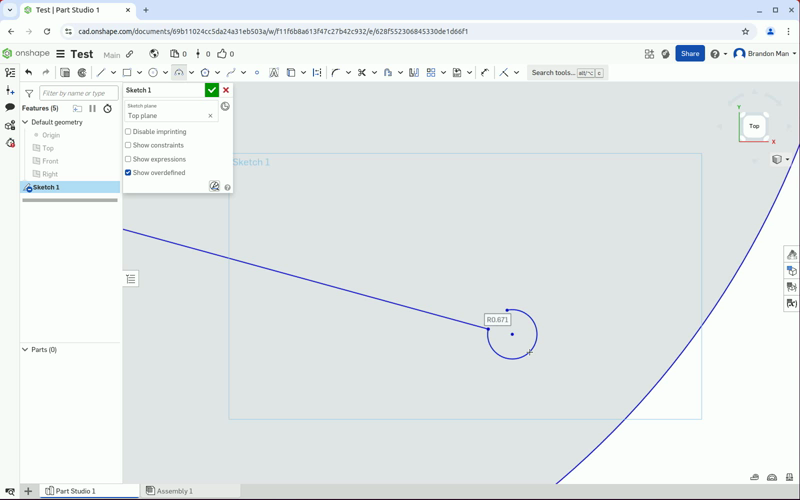
scroll(-6)
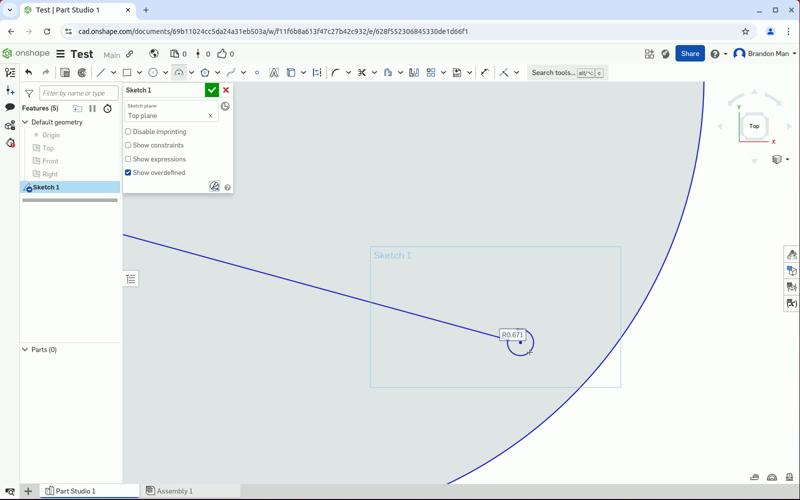
scroll(-6)
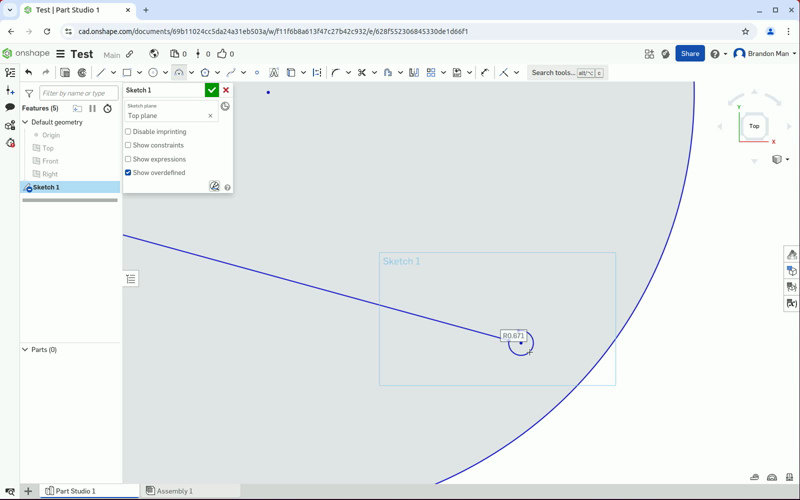
scroll(-6)
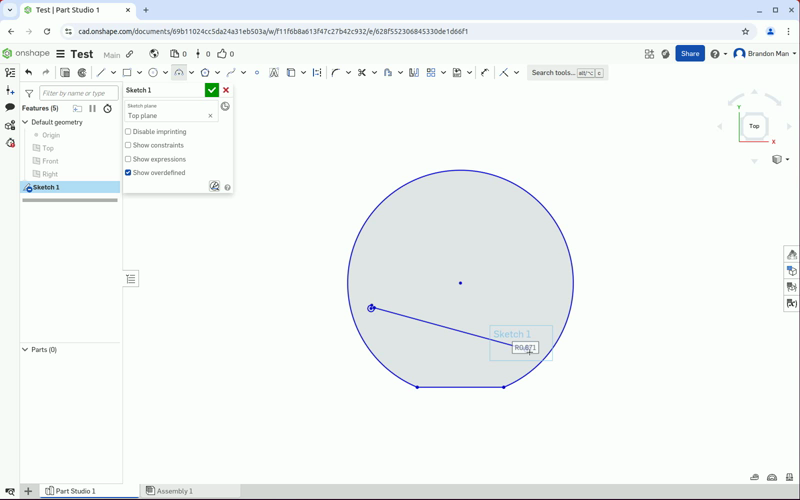
key_up(shift)
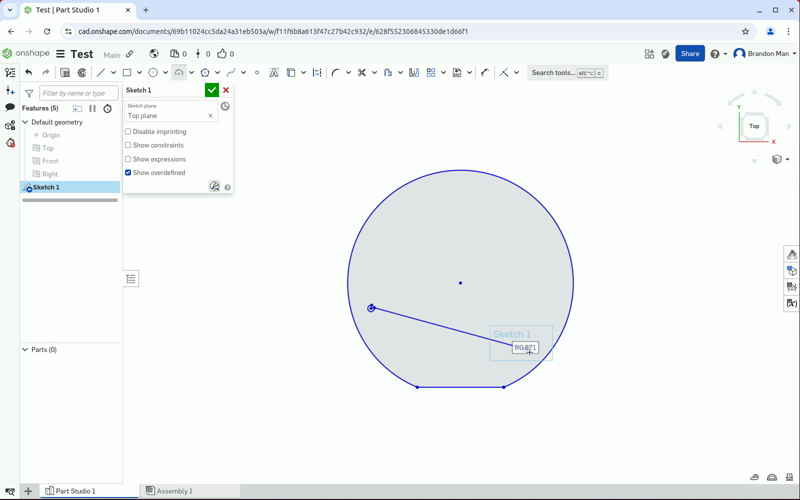
key(esc)
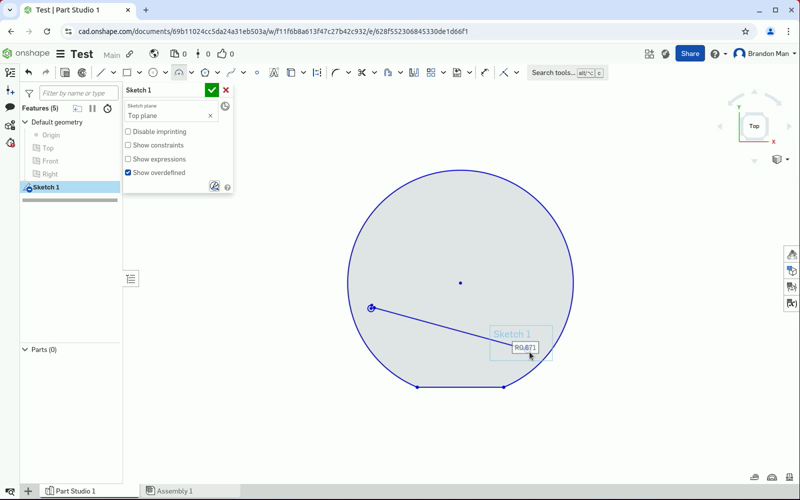
key(l)
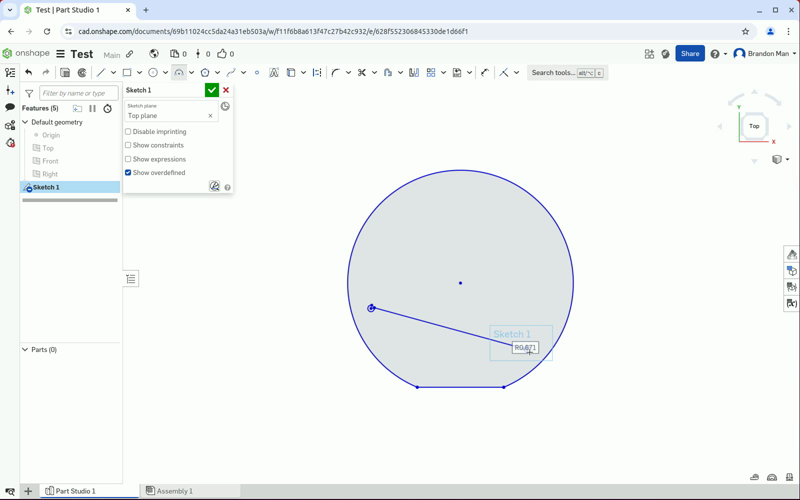
mouse_move(526, 346)
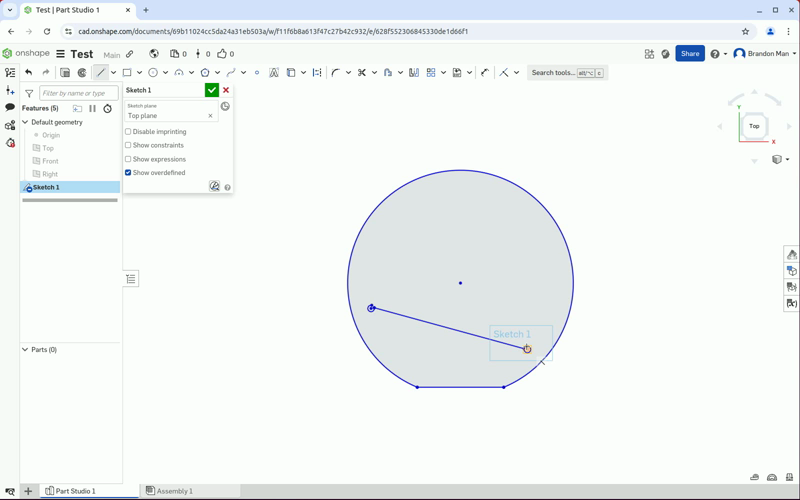
scroll(6)
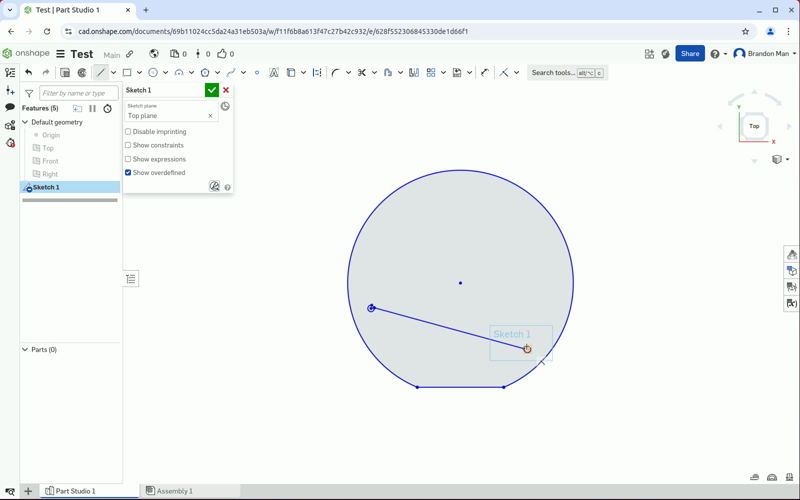
scroll(6)
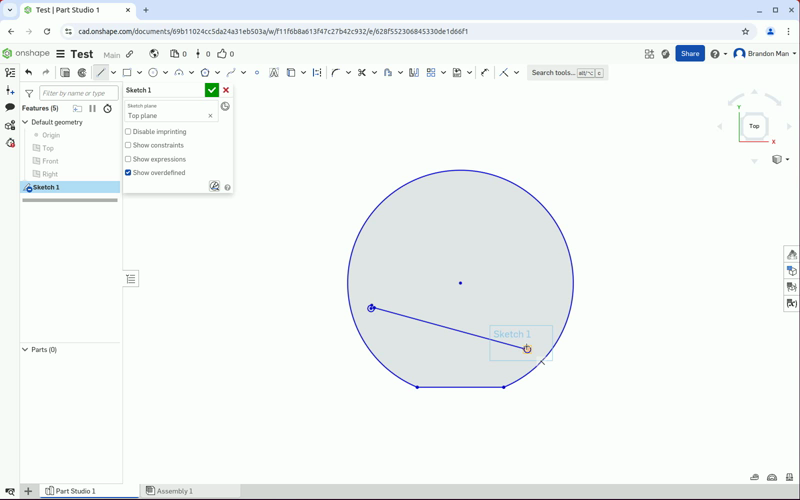
scroll(6)
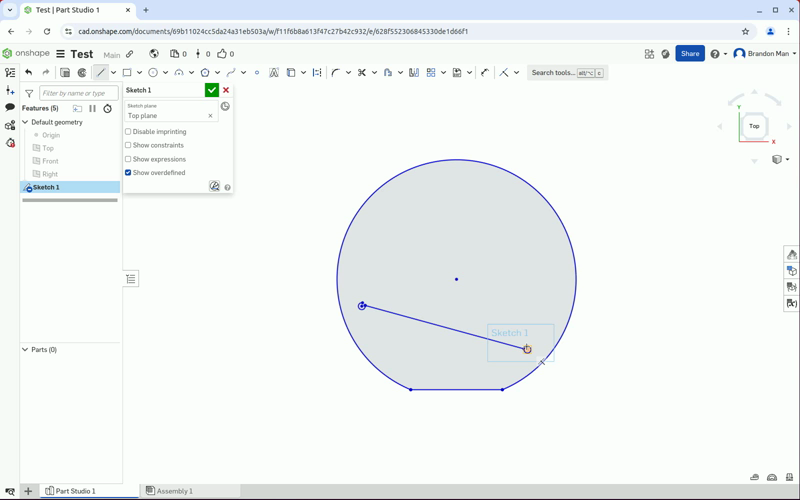
scroll(6)
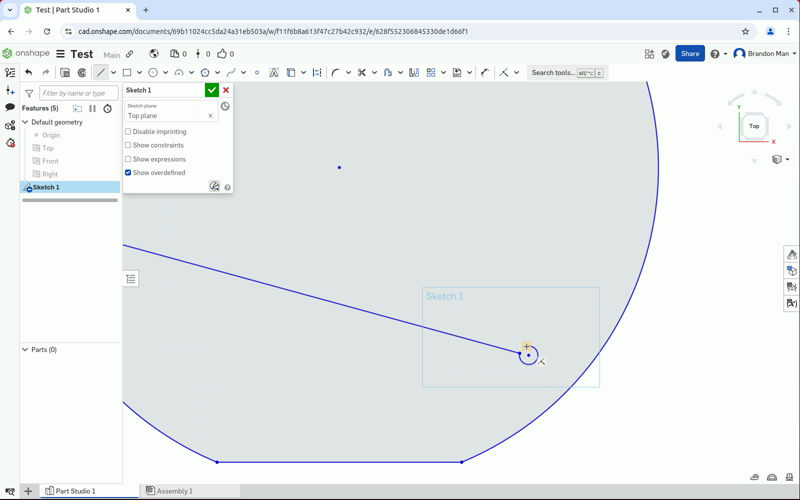
scroll(6)
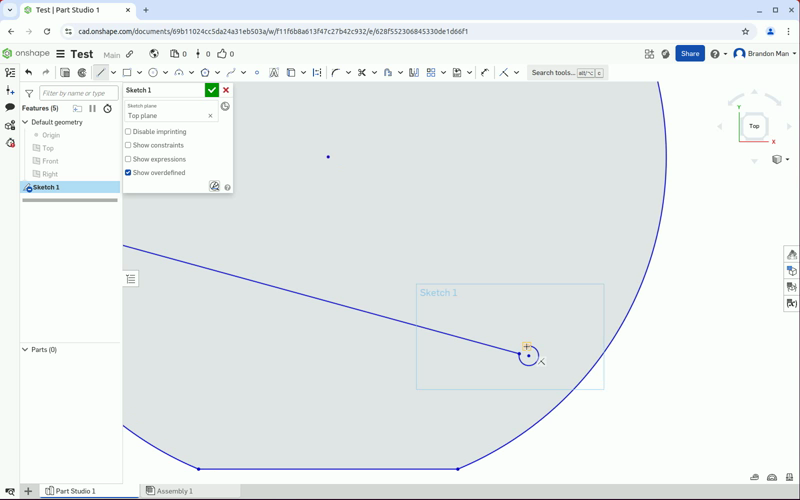
scroll(6)
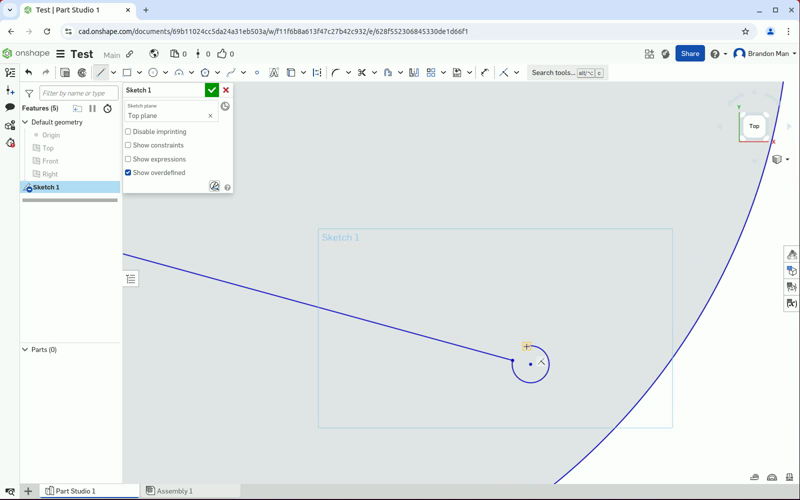
scroll(6)
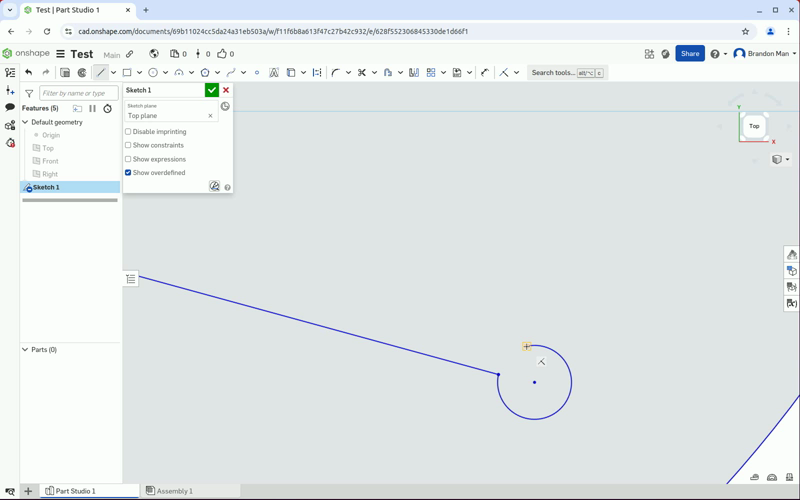
click(526, 346)
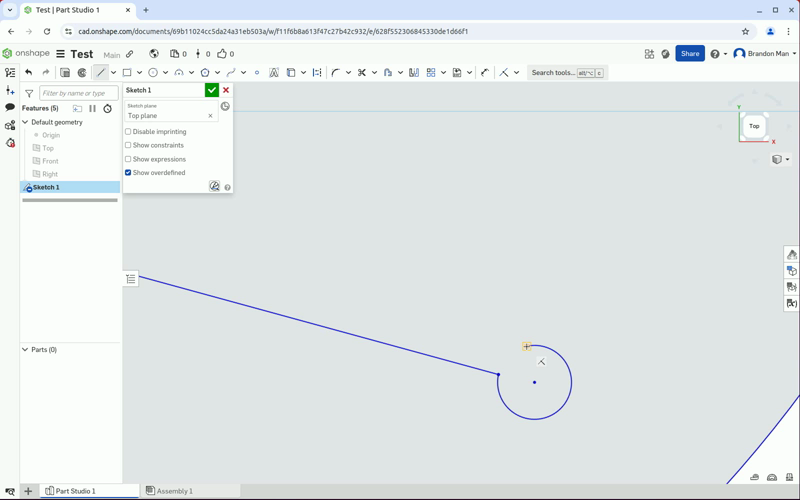
scroll(-6)
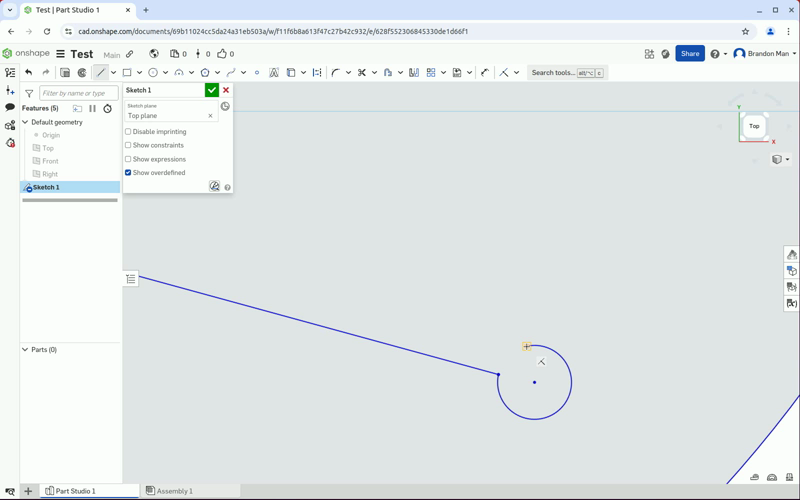
scroll(-6)
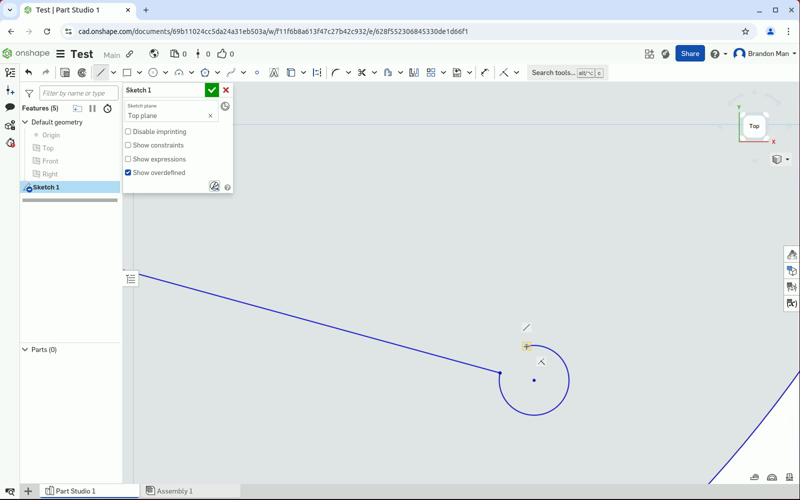
scroll(-6)
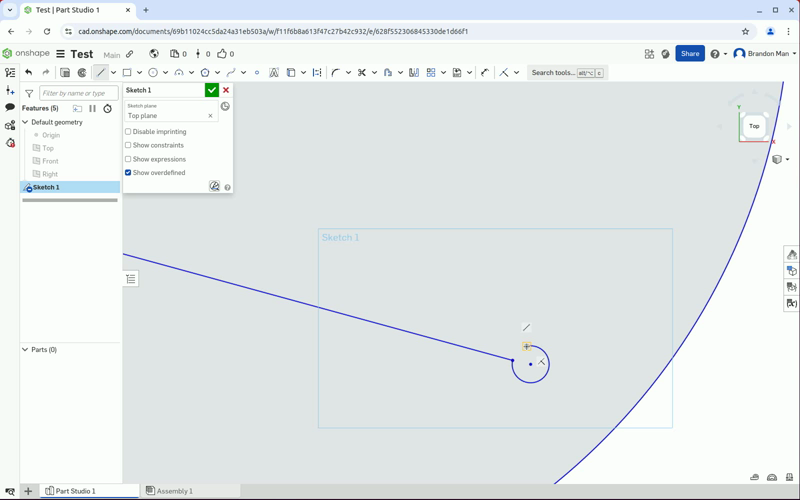
scroll(-6)
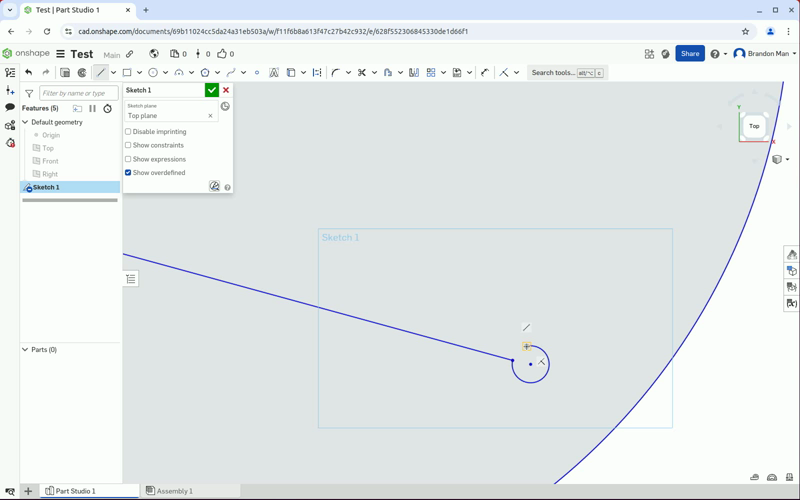
scroll(-6)
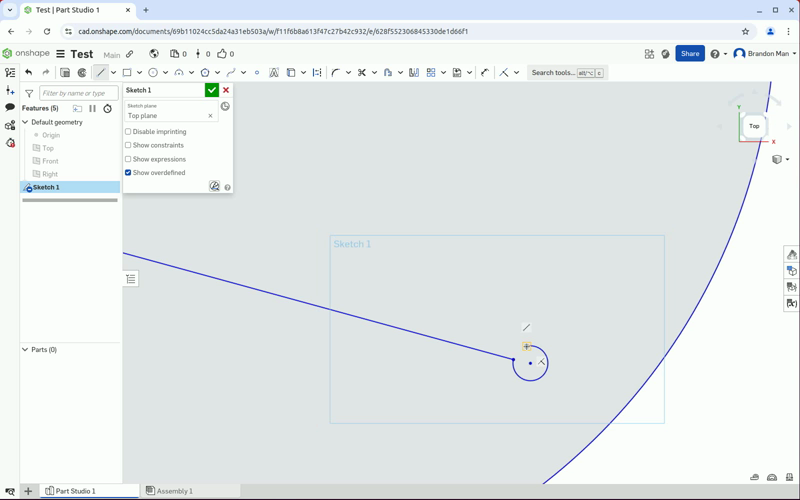
scroll(-6)
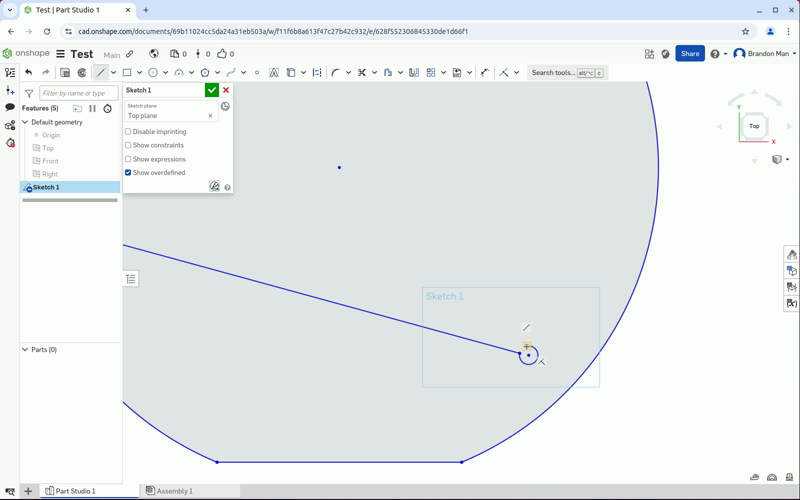
scroll(-6)
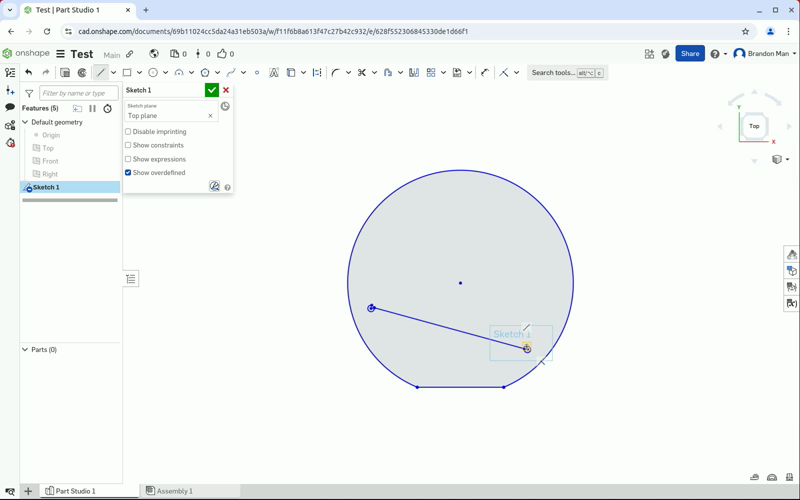
key_down(shift)
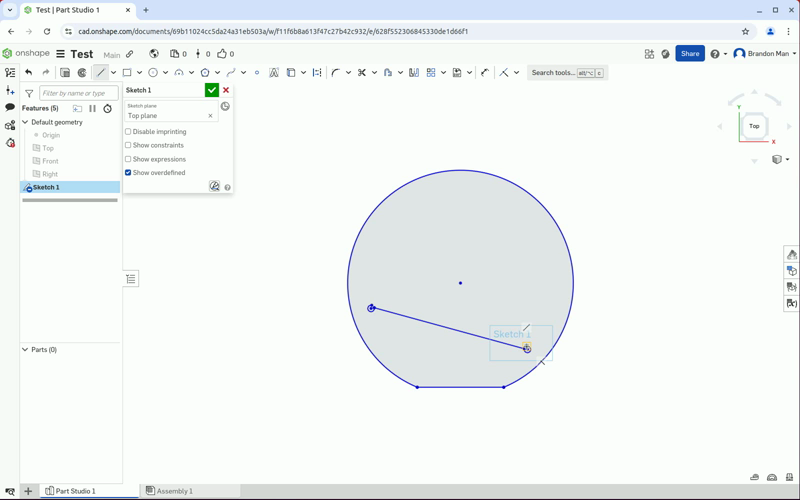
mouse_move(485, 196)
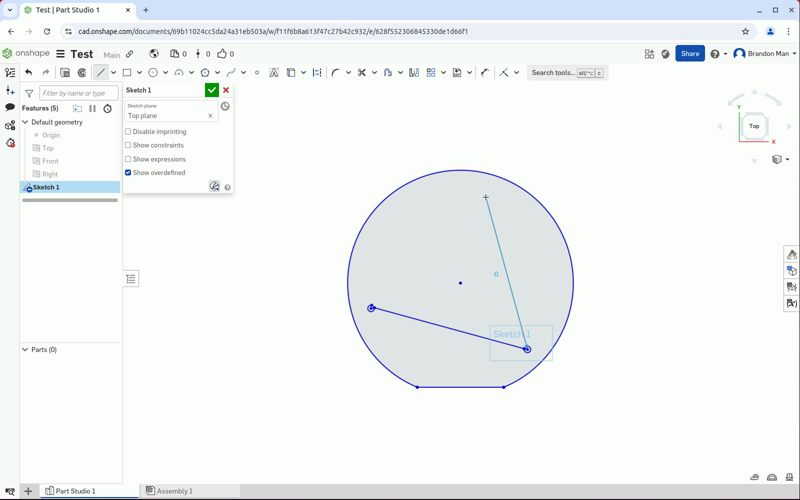
click(485, 196)
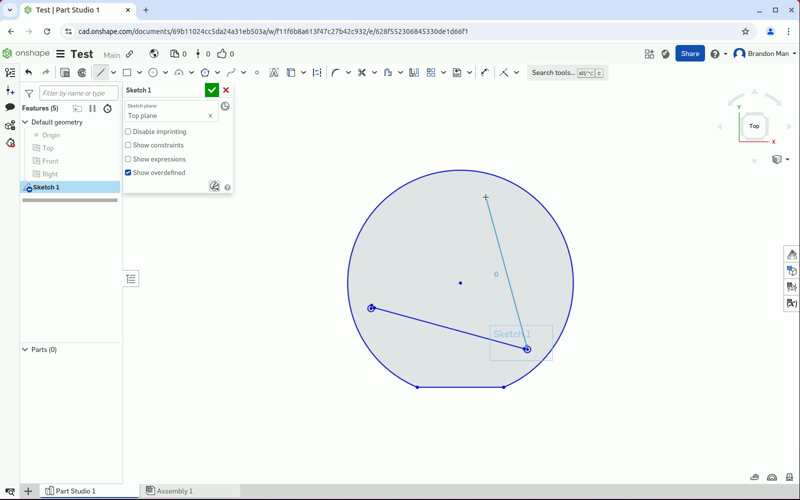
key_up(shift)
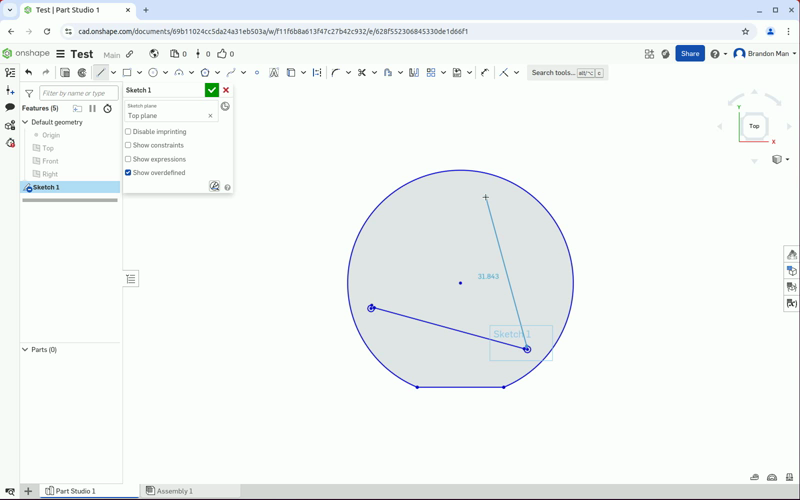
key(esc)
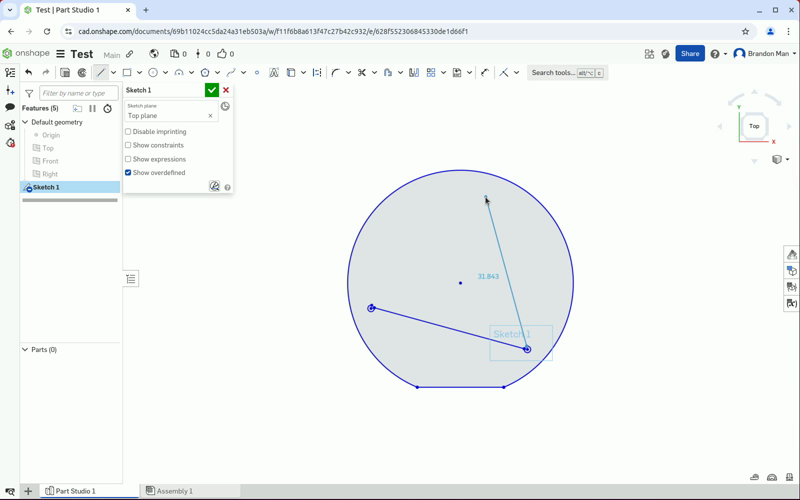
key(a)
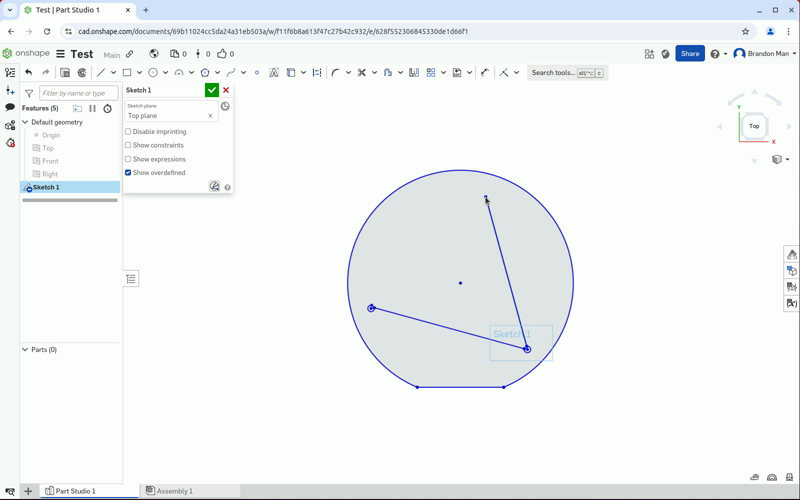
mouse_move(485, 196)
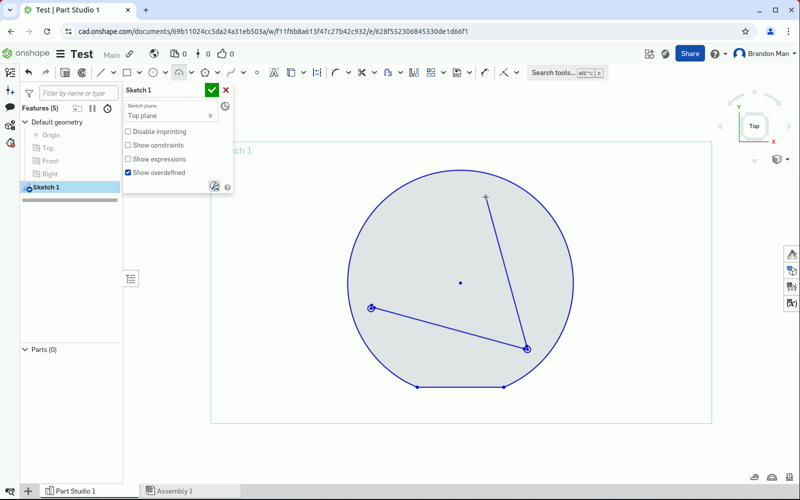
click(485, 196)
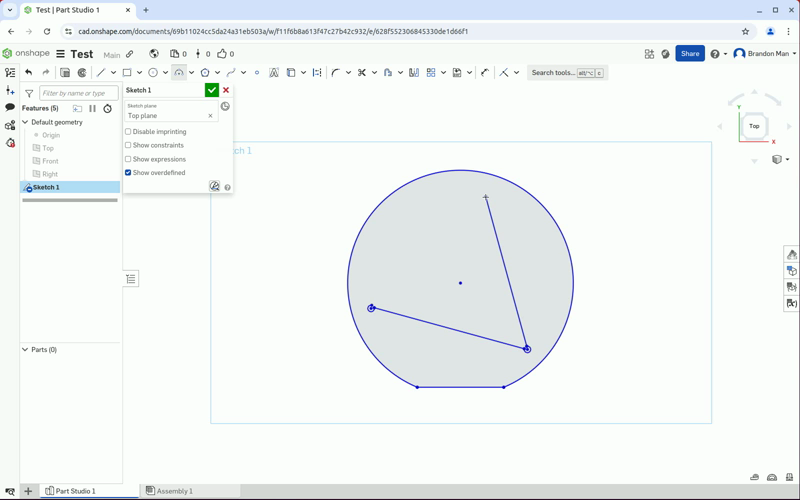
key_down(shift)
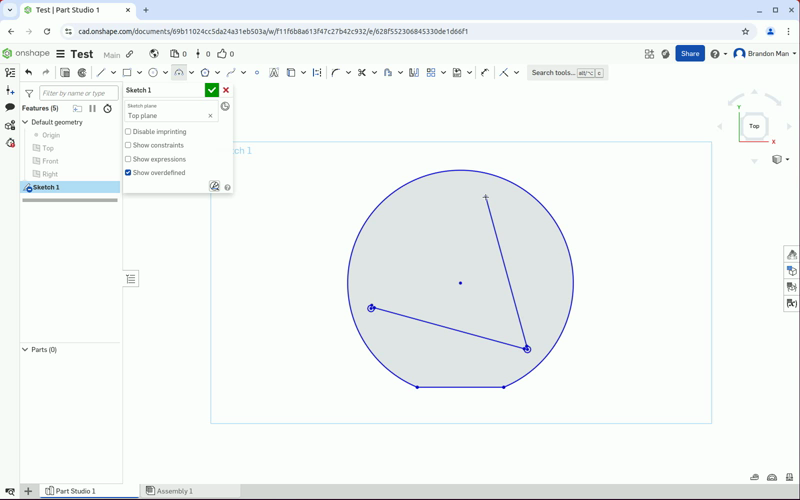
mouse_move(483, 196)
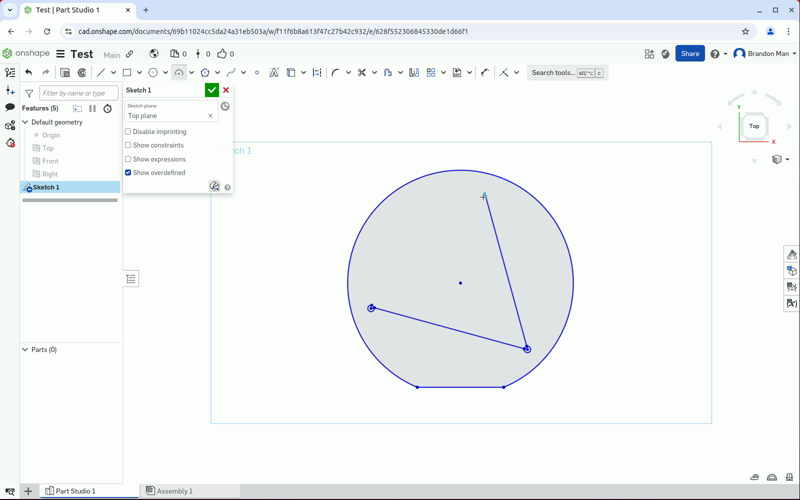
scroll(6)
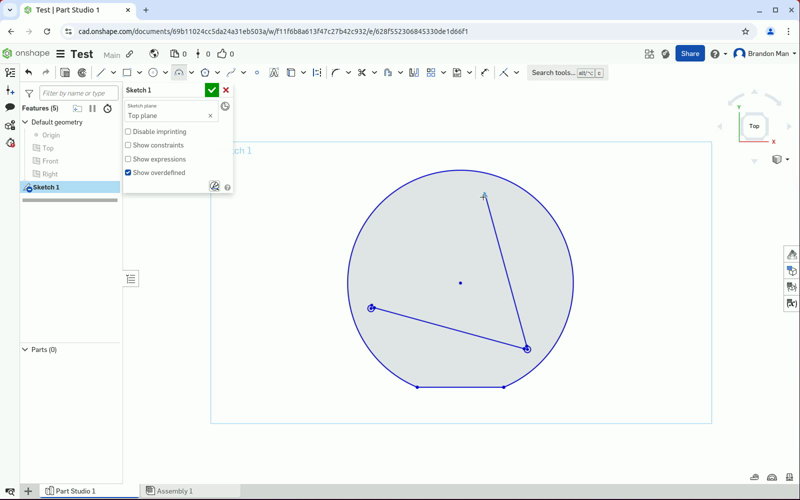
scroll(6)
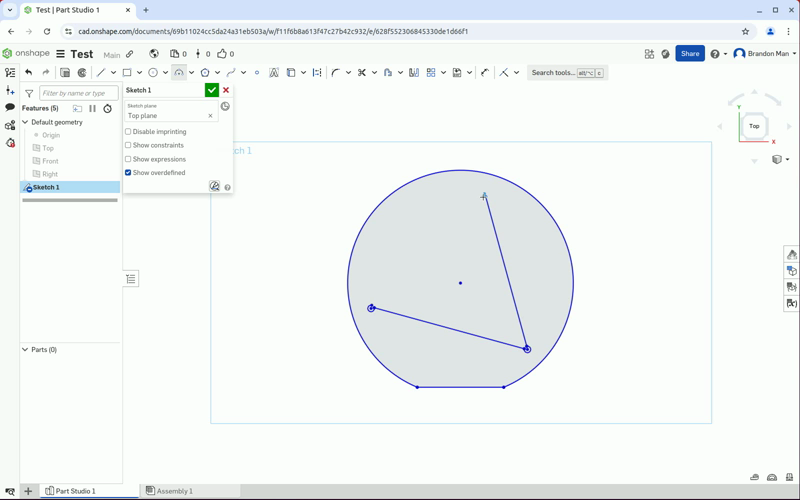
scroll(6)
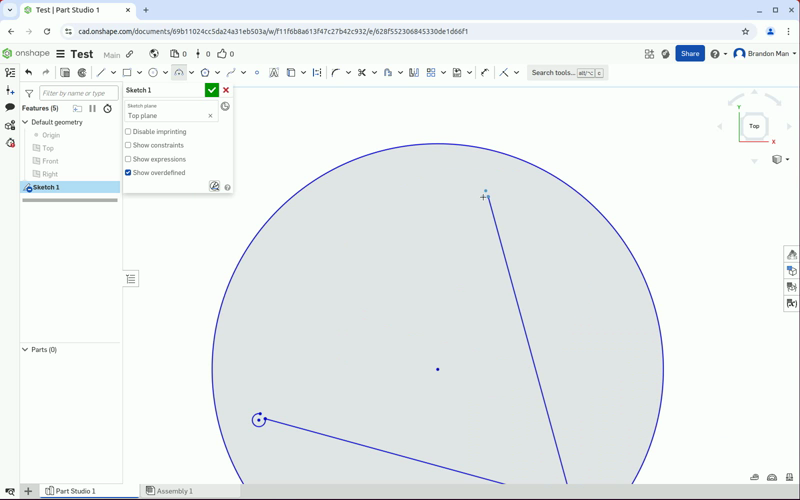
scroll(6)
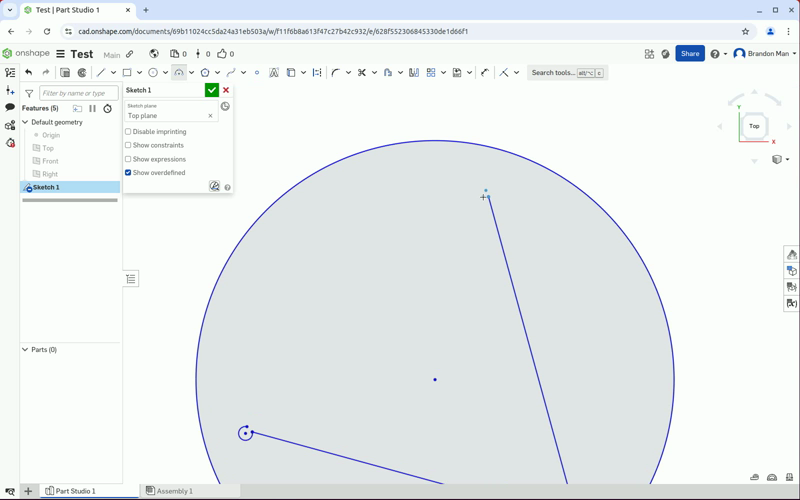
scroll(6)
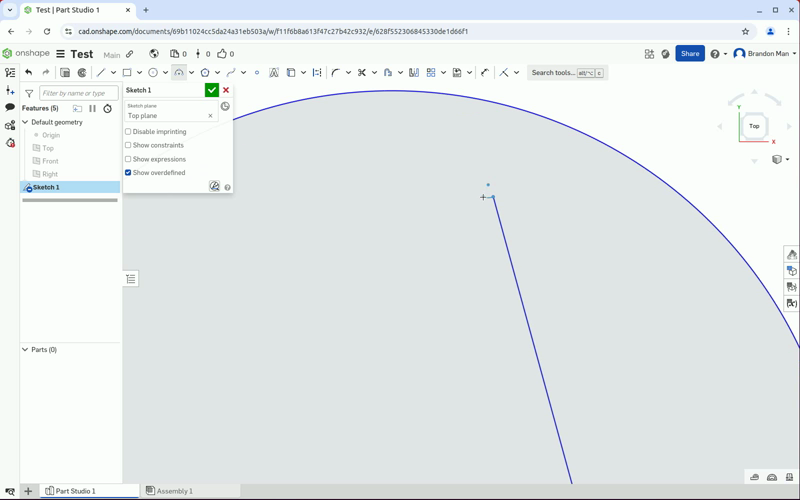
scroll(6)
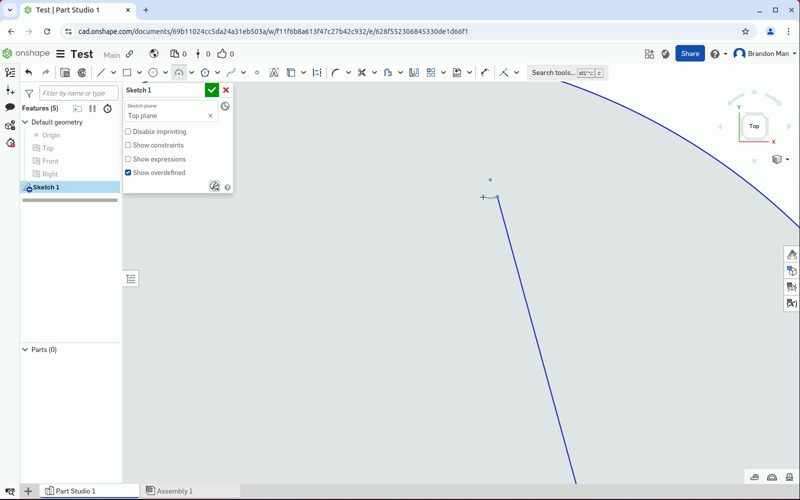
scroll(6)
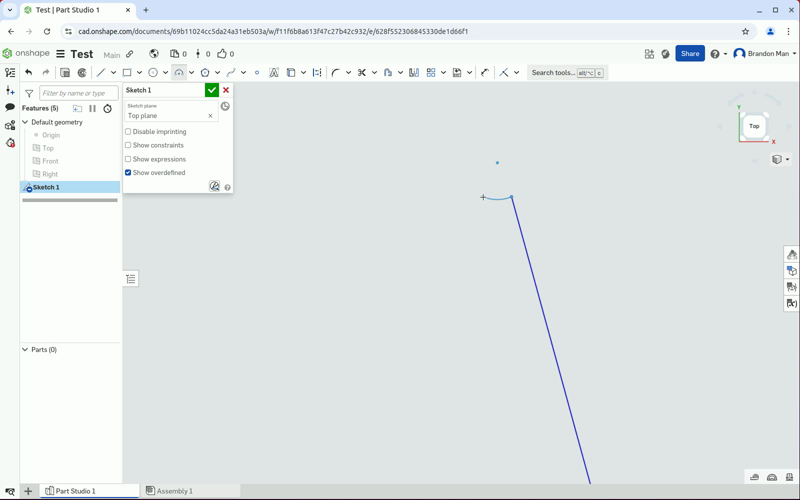
click(483, 196)
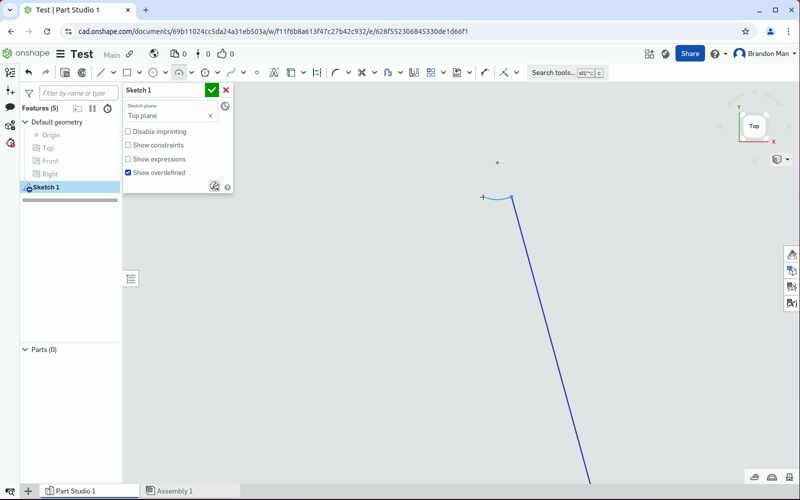
scroll(-6)
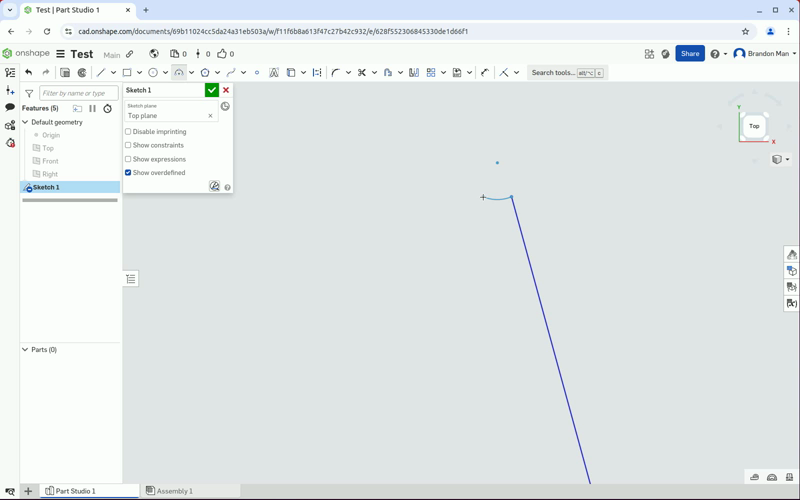
scroll(-6)
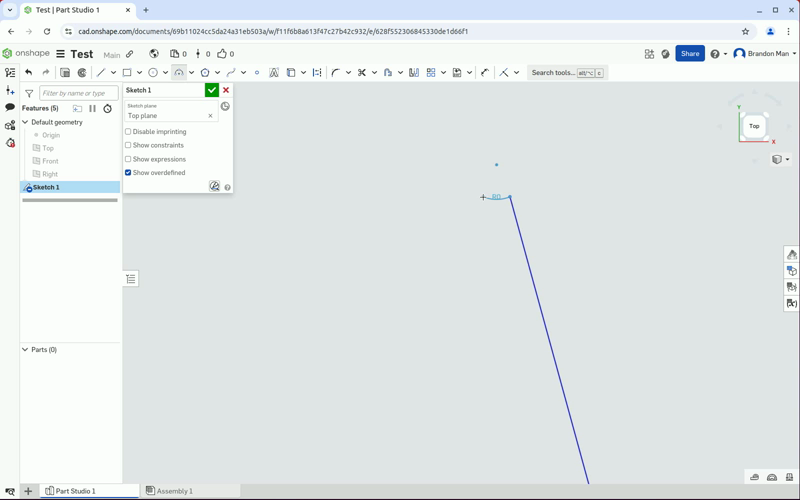
scroll(-6)
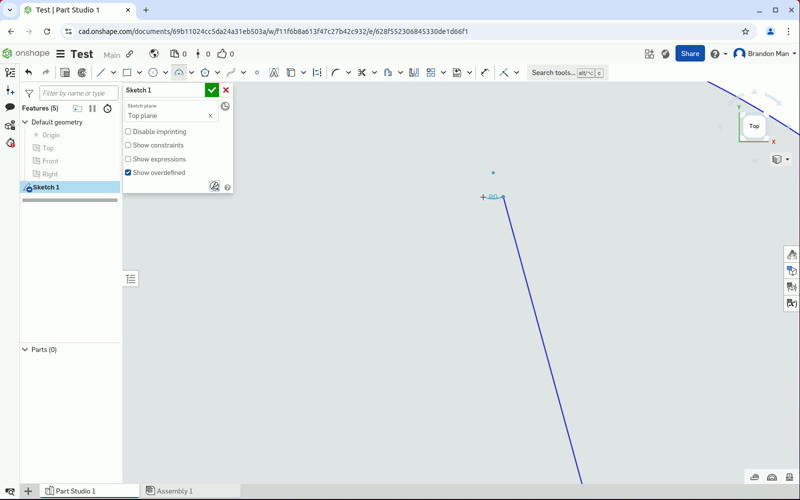
scroll(-6)
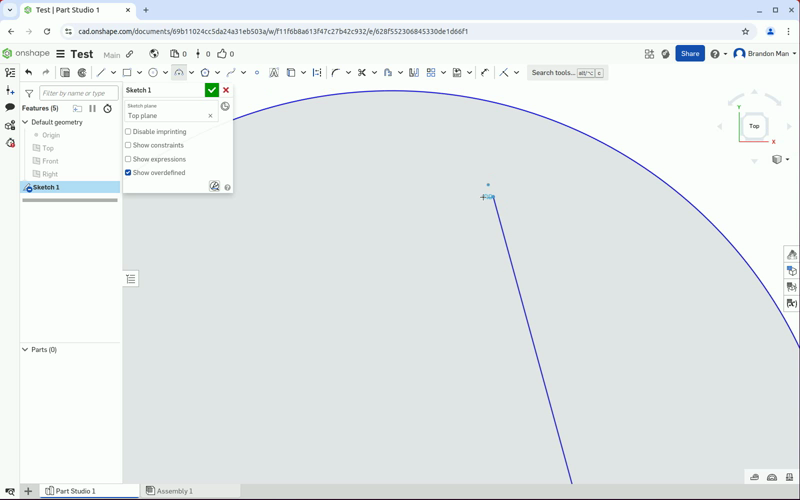
scroll(-6)
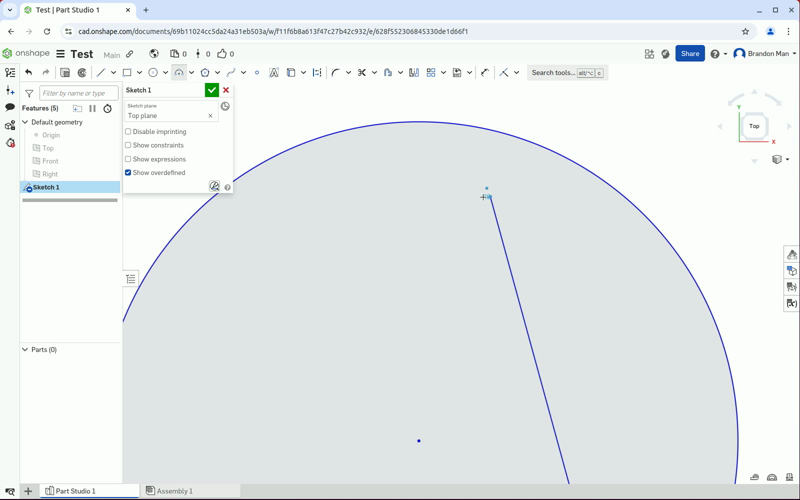
scroll(-6)
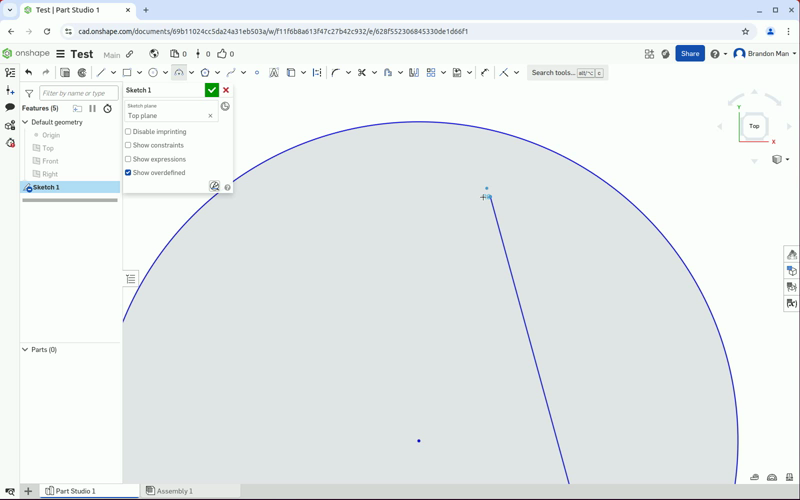
scroll(-6)
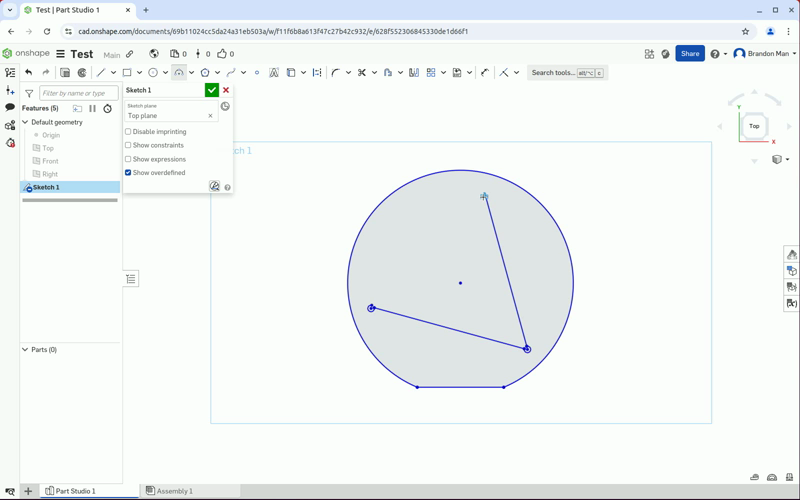
mouse_move(484, 192)
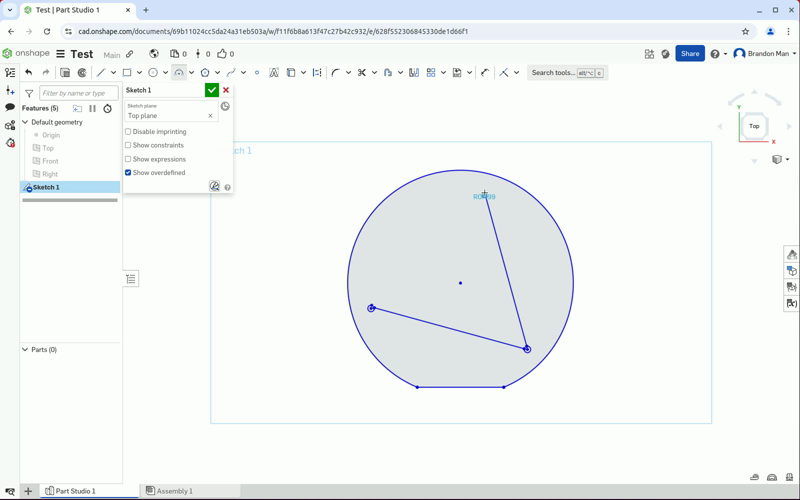
scroll(6)
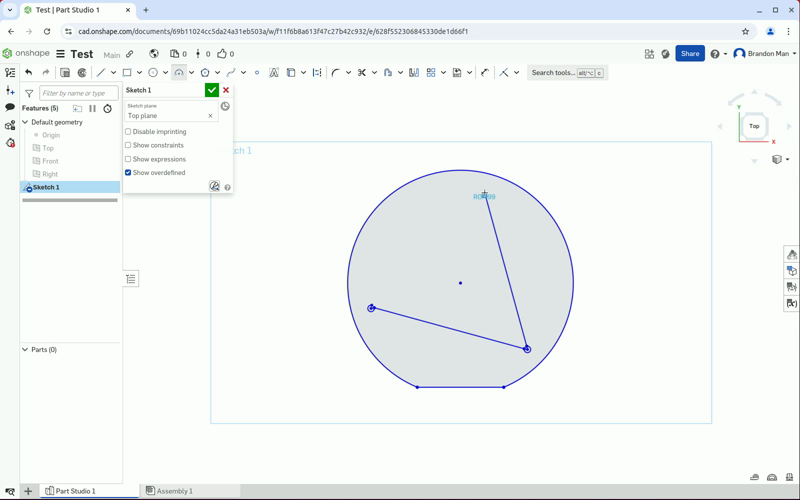
scroll(6)
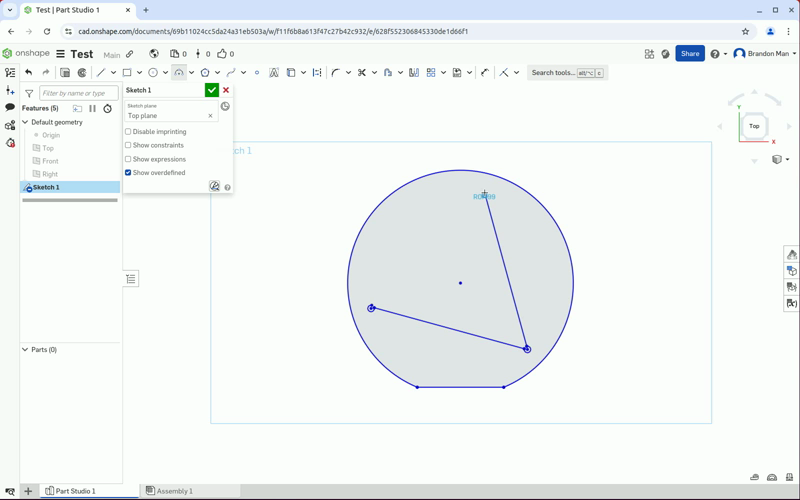
scroll(6)
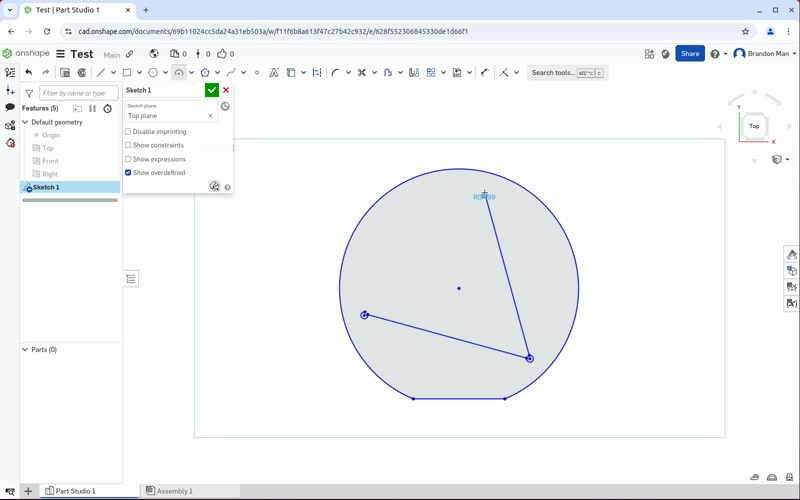
scroll(6)
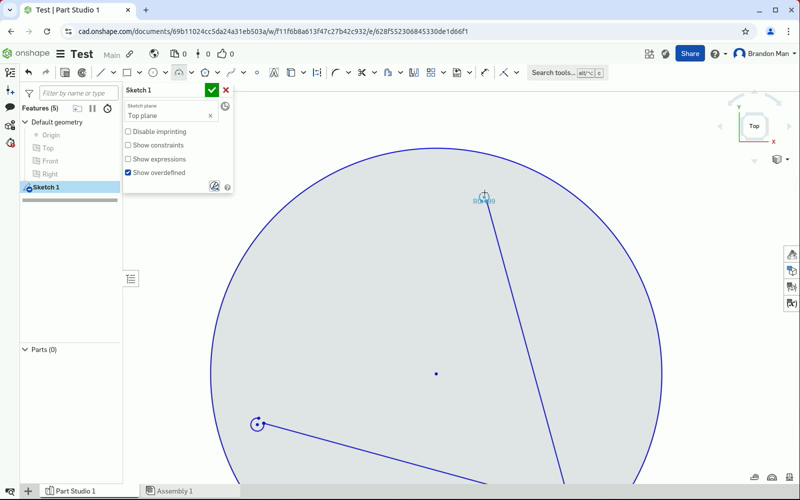
scroll(6)
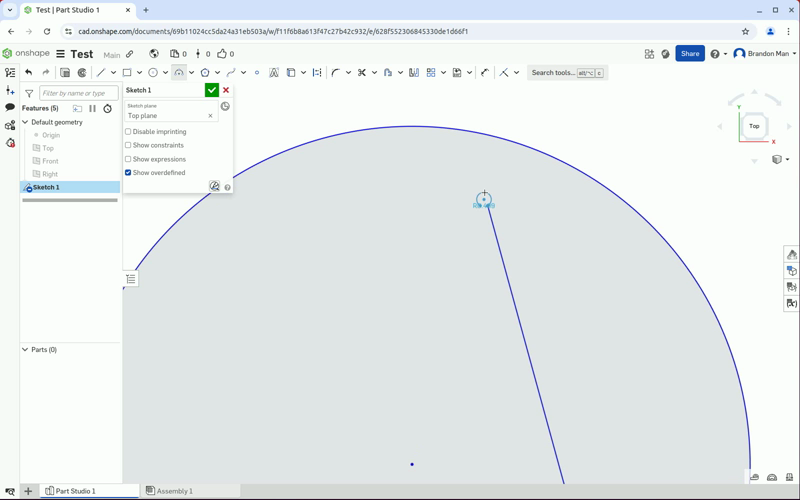
scroll(6)
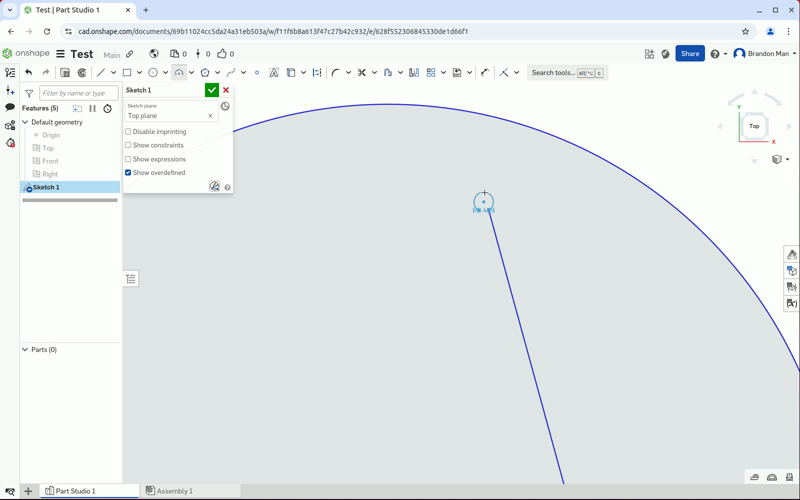
scroll(6)
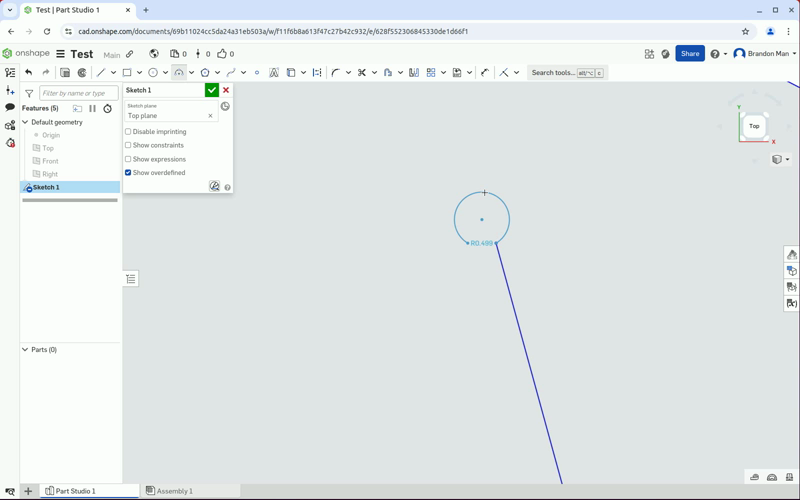
click(484, 192)
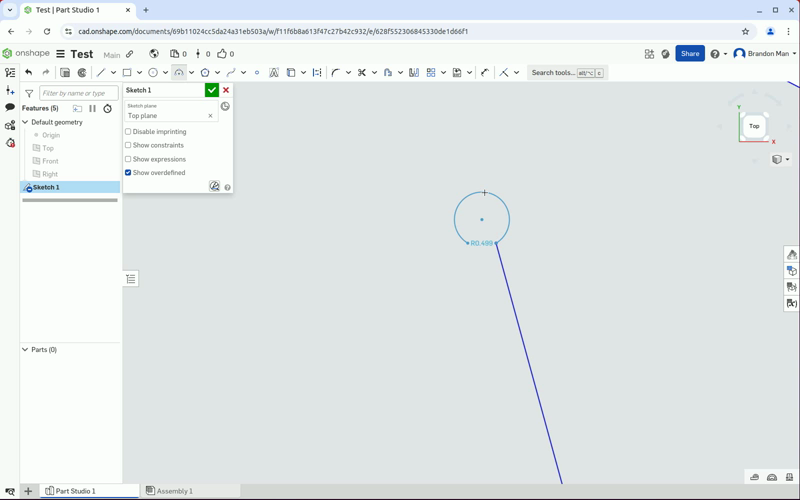
scroll(-6)
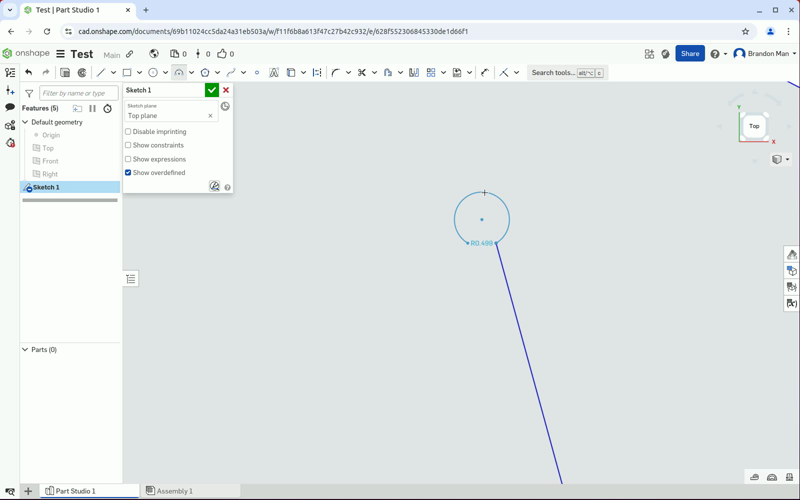
scroll(-6)
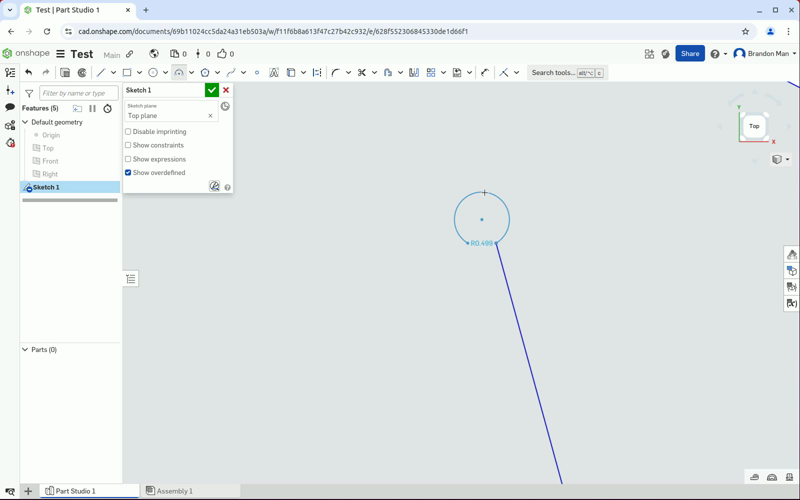
scroll(-6)
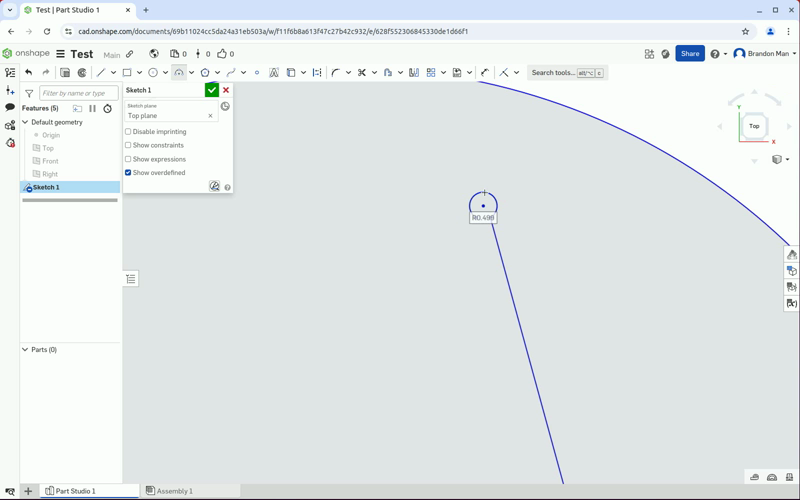
scroll(-6)
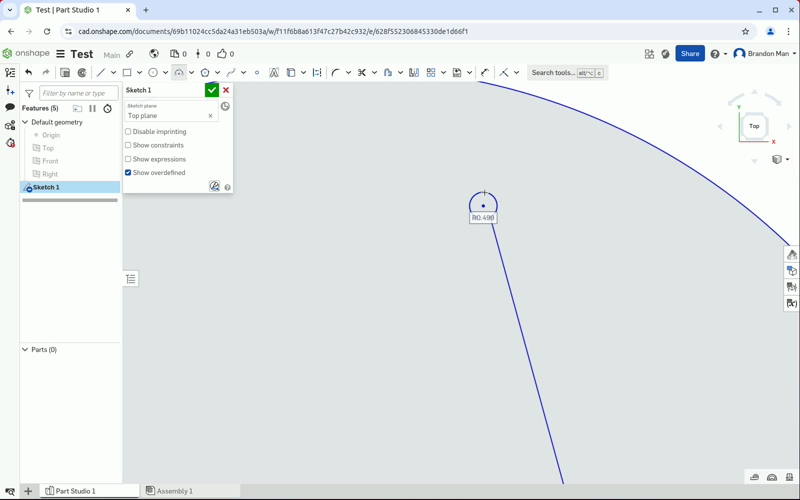
scroll(-6)
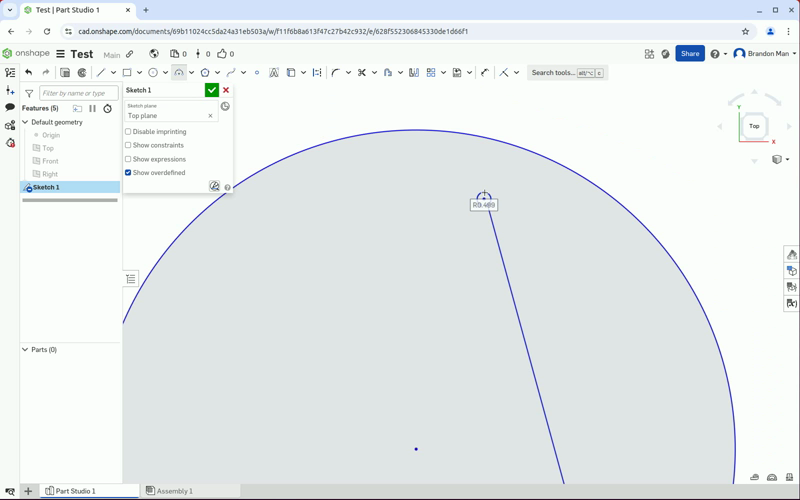
scroll(-6)
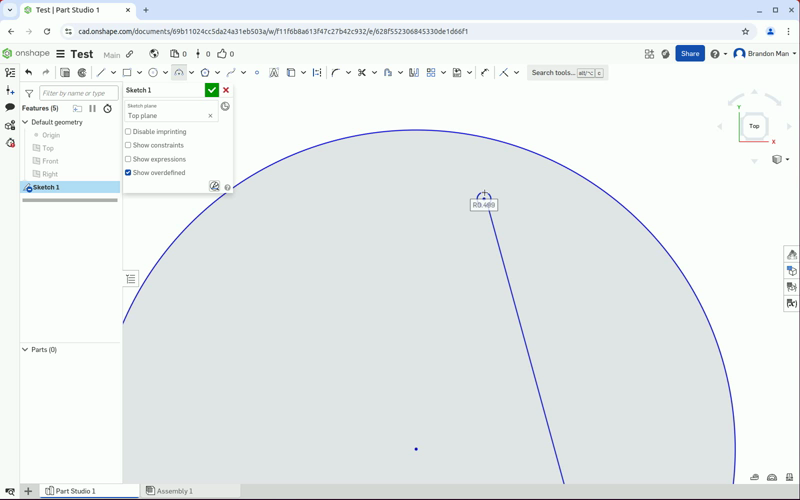
scroll(-6)
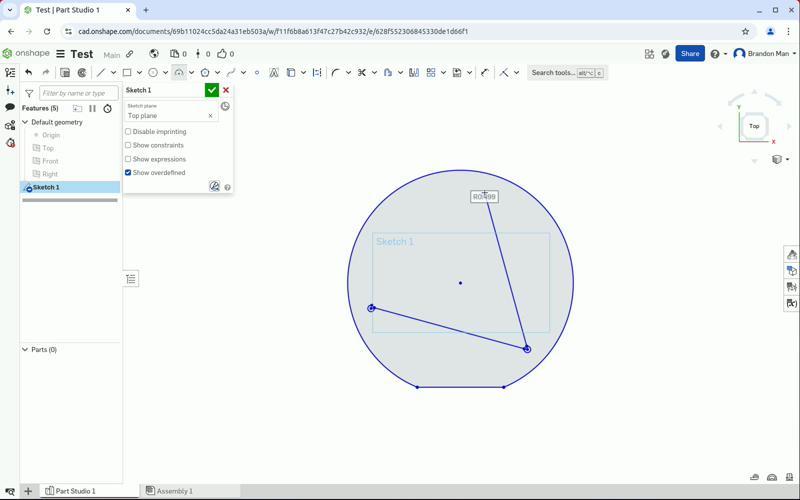
key_up(shift)
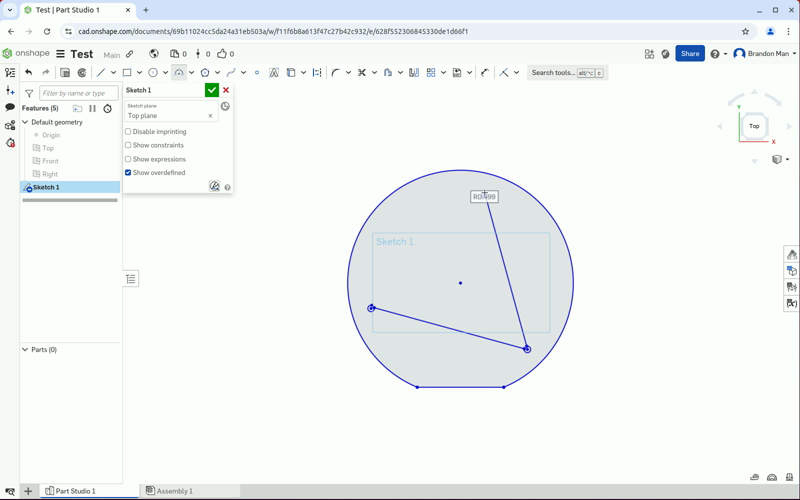
key(esc)
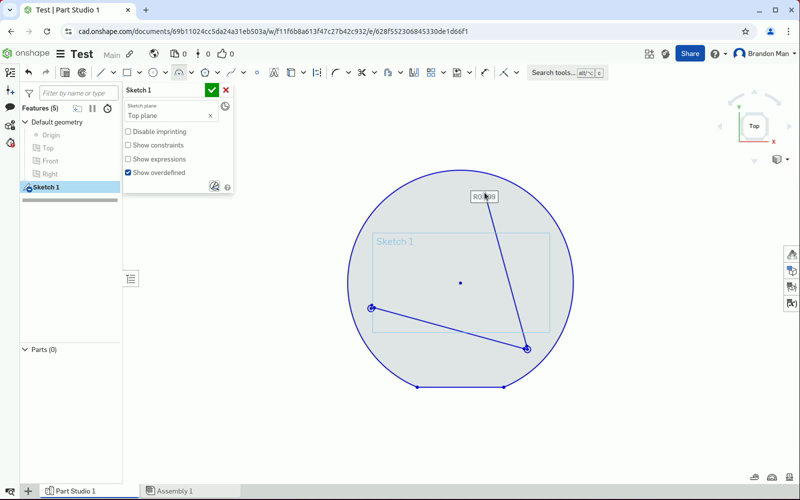
key(l)
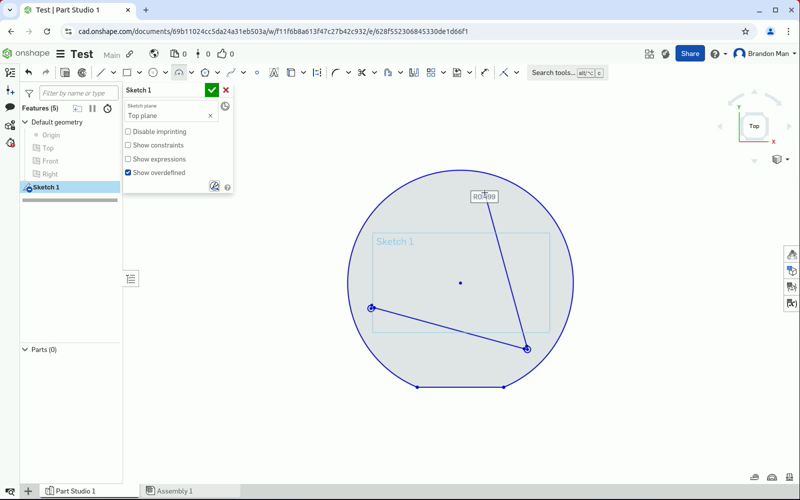
mouse_move(483, 196)
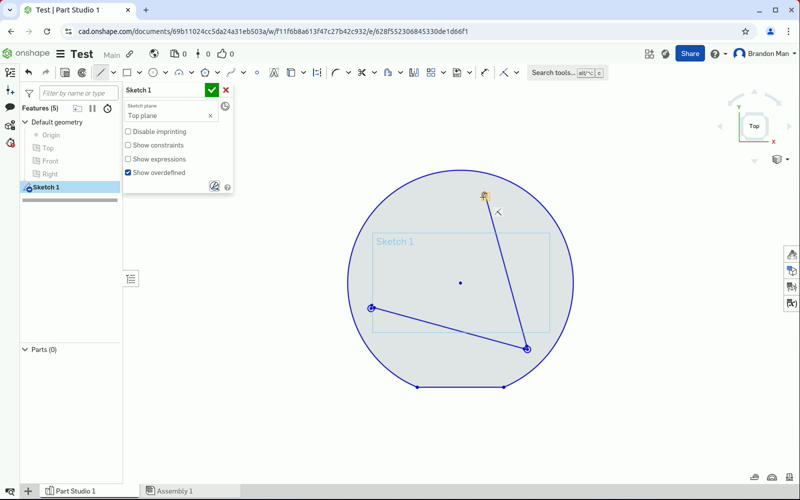
scroll(6)
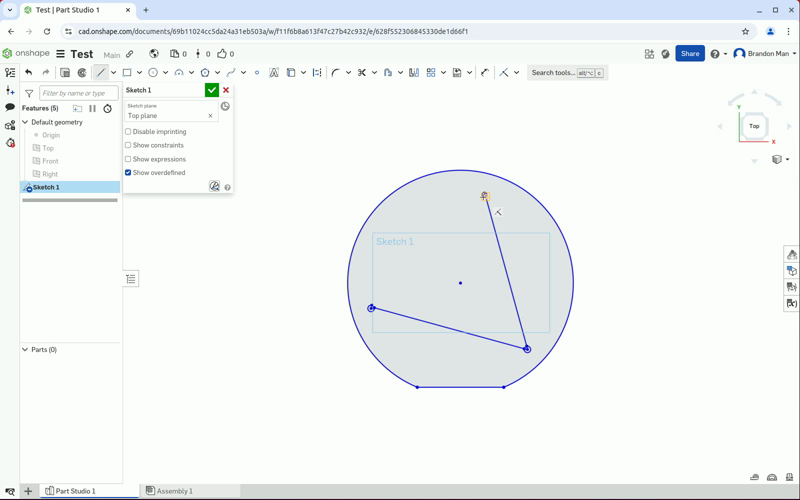
scroll(6)
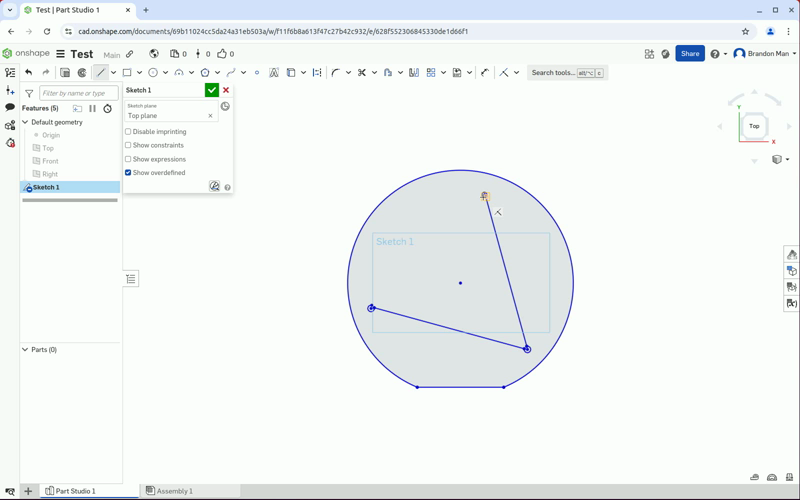
scroll(6)
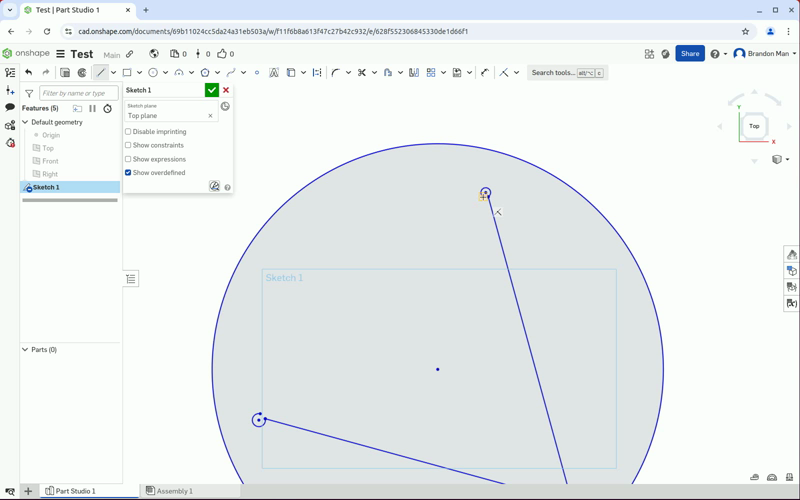
scroll(6)
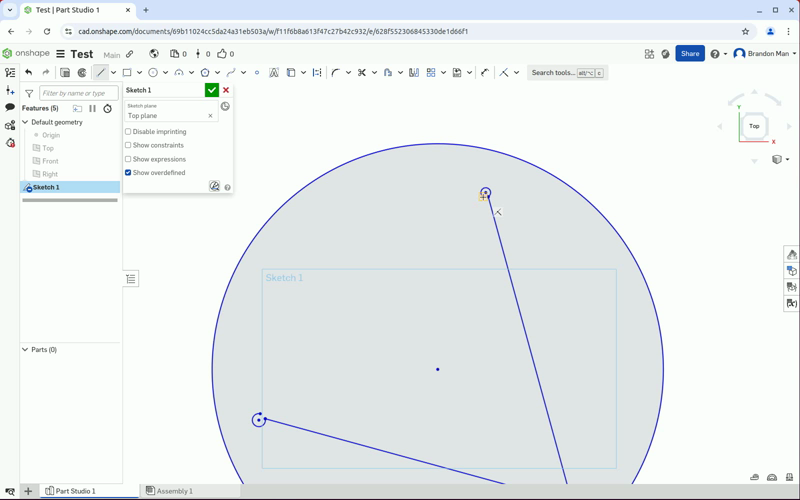
scroll(6)
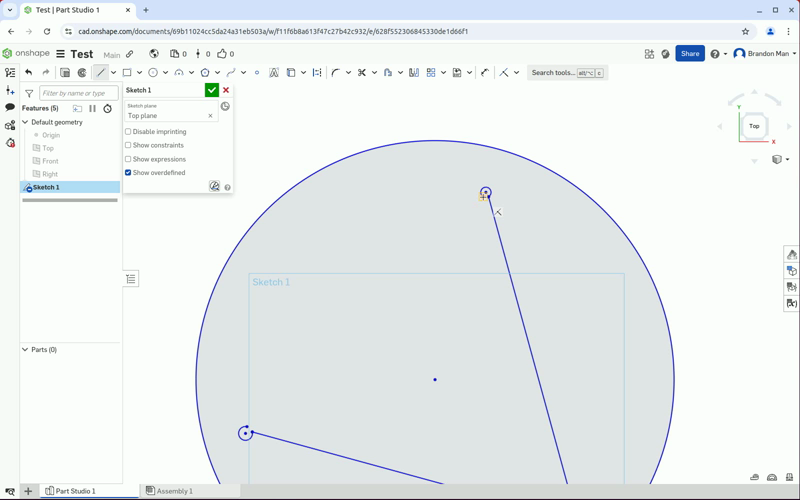
scroll(6)
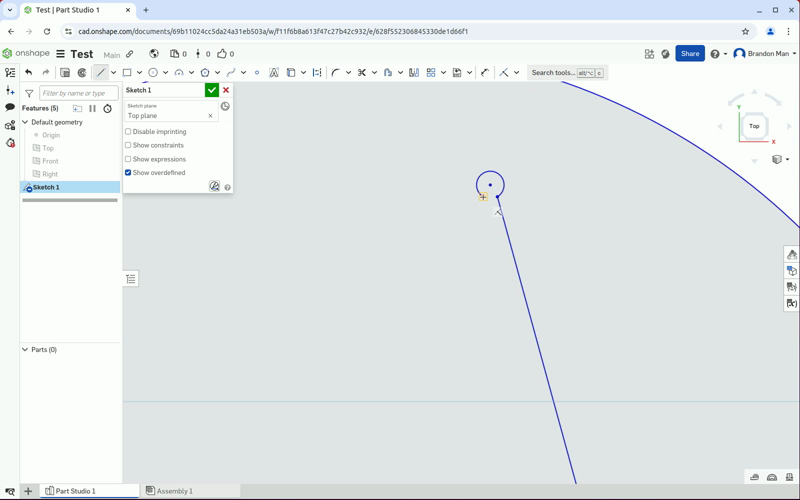
scroll(6)
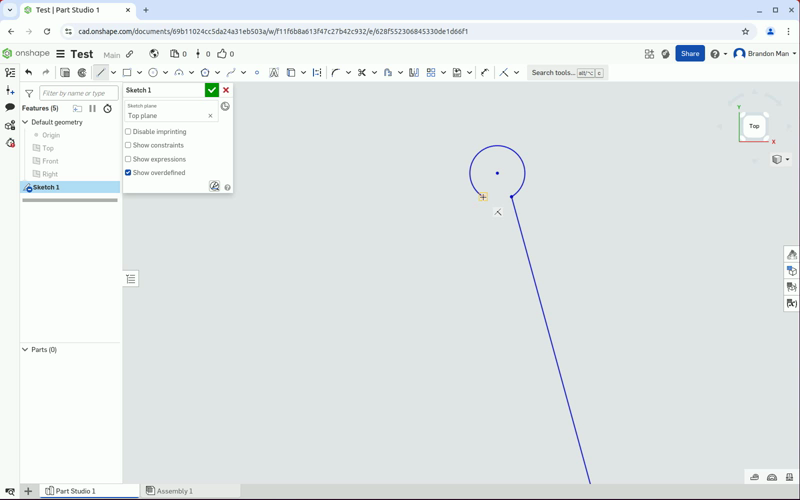
click(483, 196)
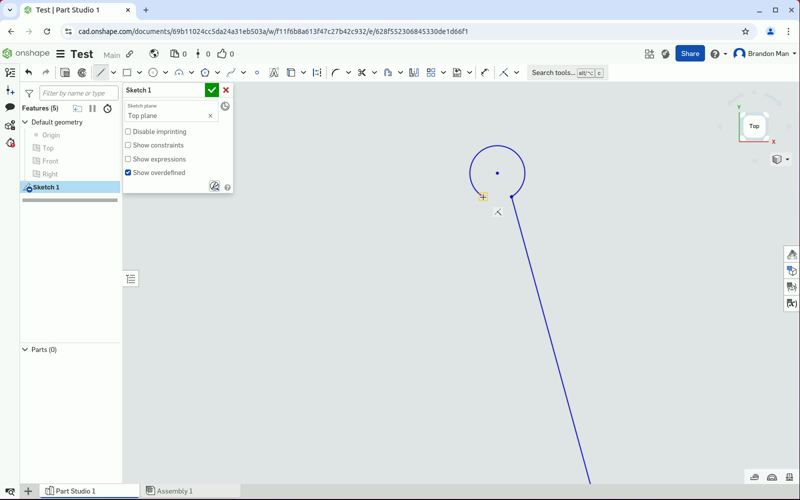
scroll(-6)
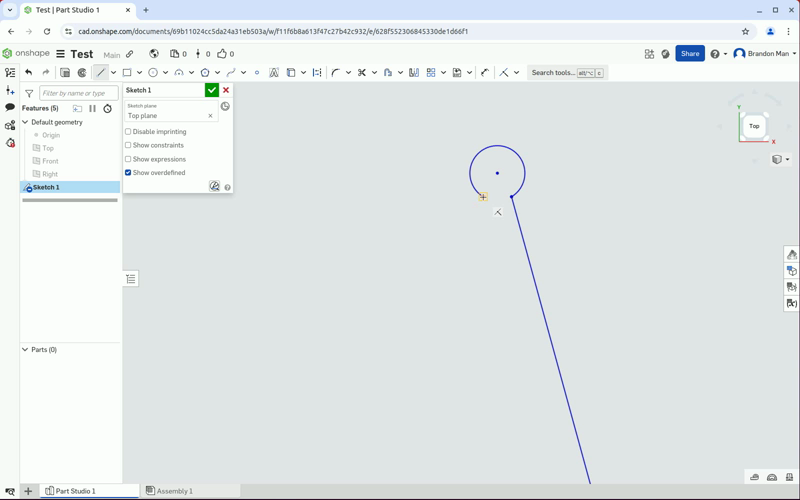
scroll(-6)
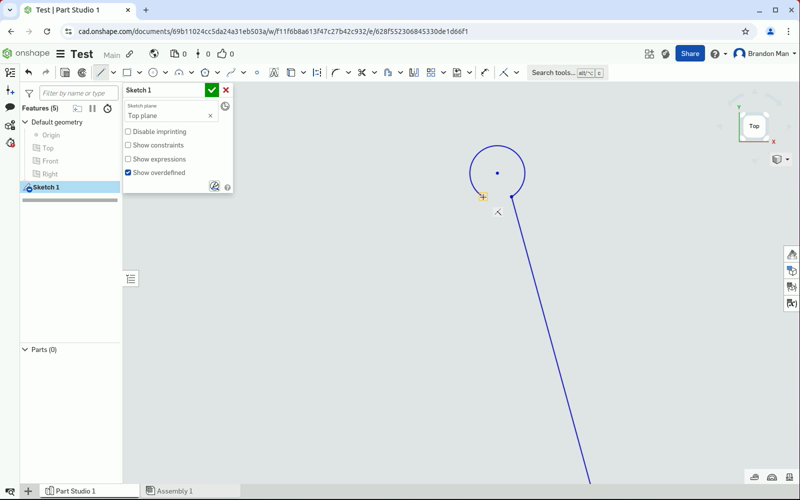
scroll(-6)
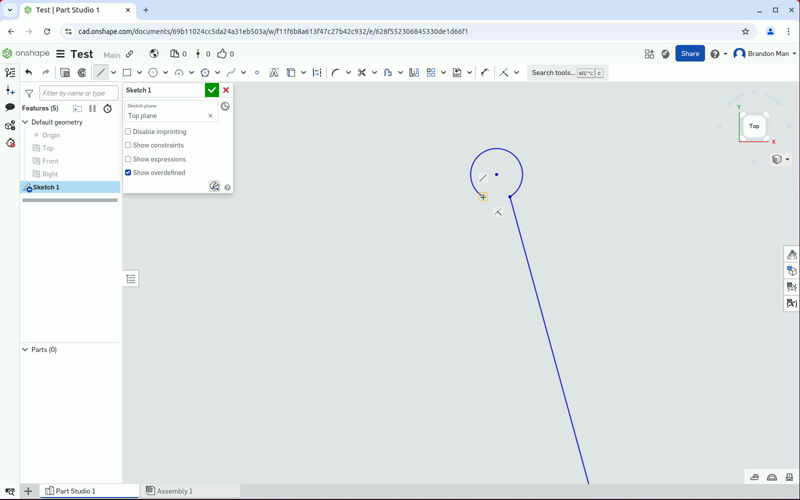
scroll(-6)
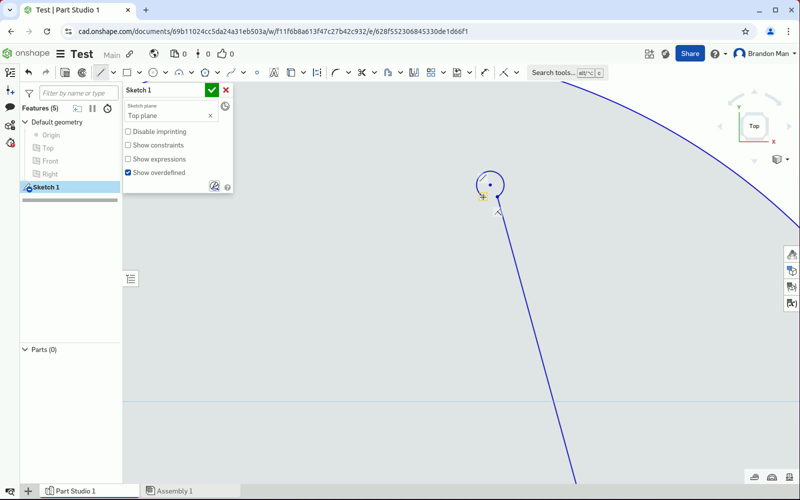
scroll(-6)
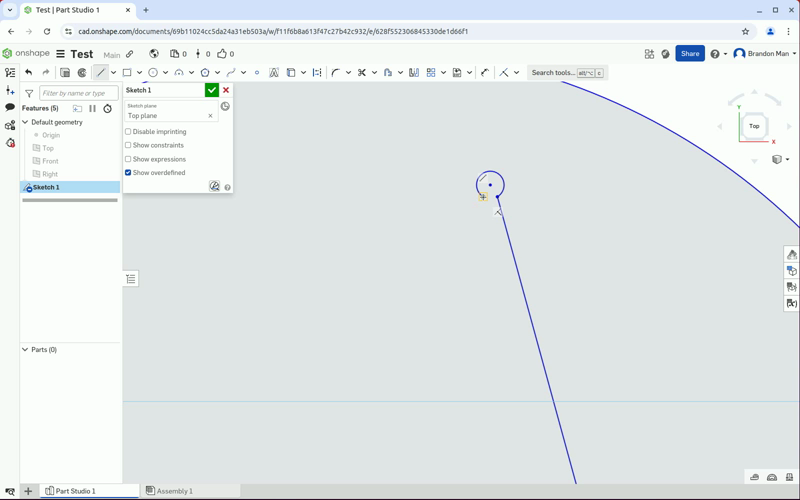
scroll(-6)
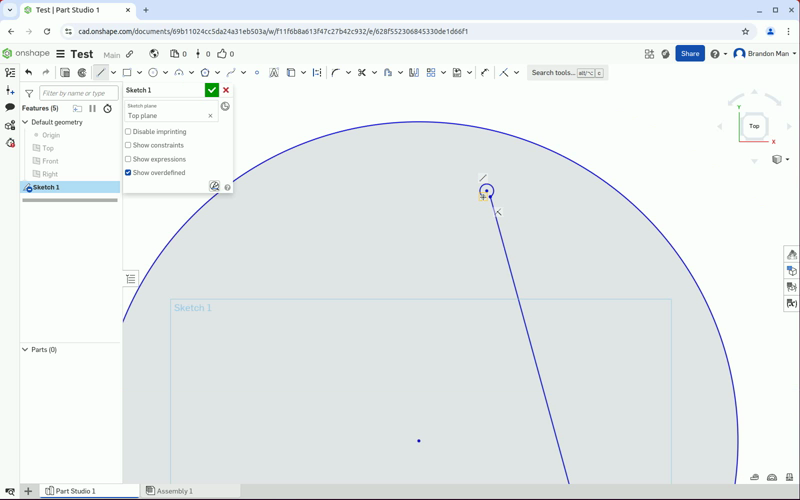
scroll(-6)
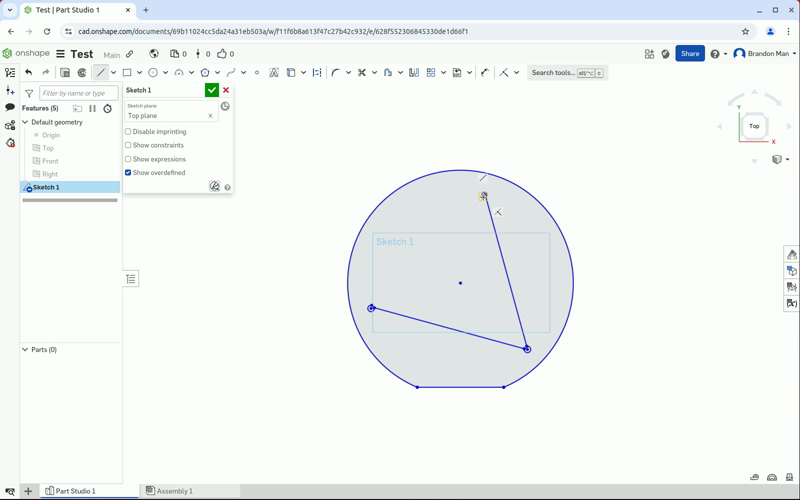
key_down(shift)
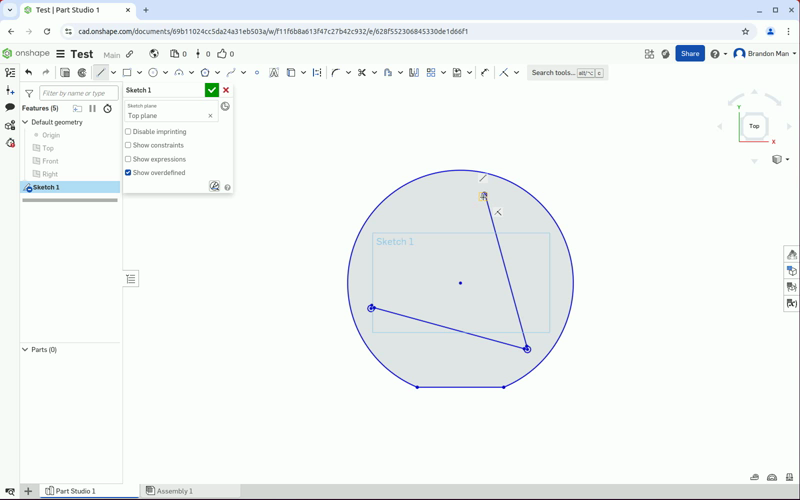
mouse_move(371, 305)
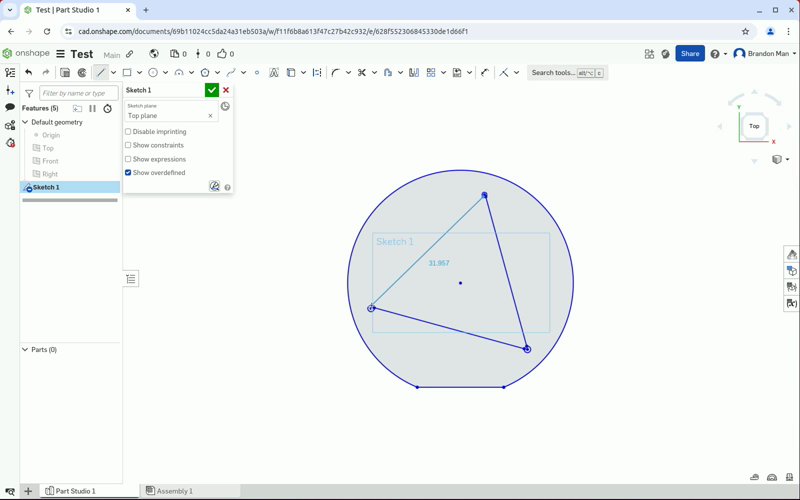
scroll(6)
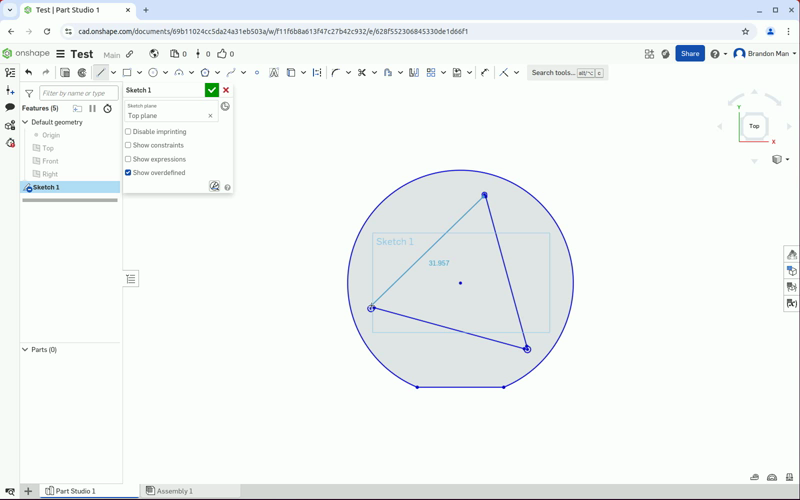
scroll(6)
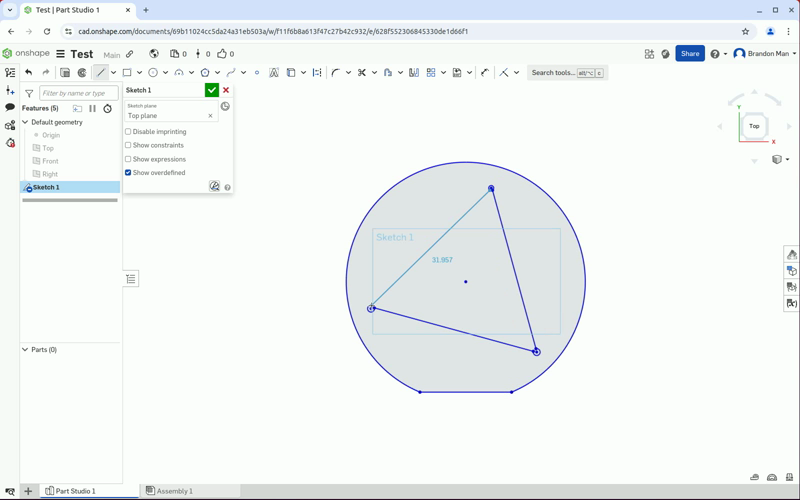
scroll(6)
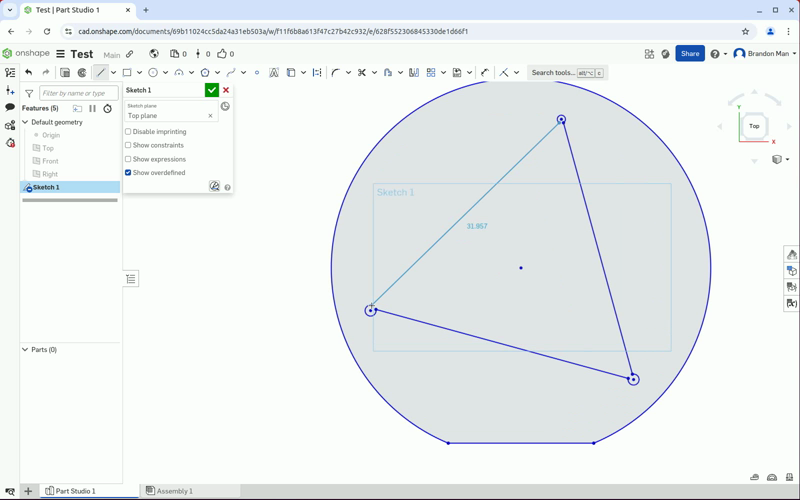
scroll(6)
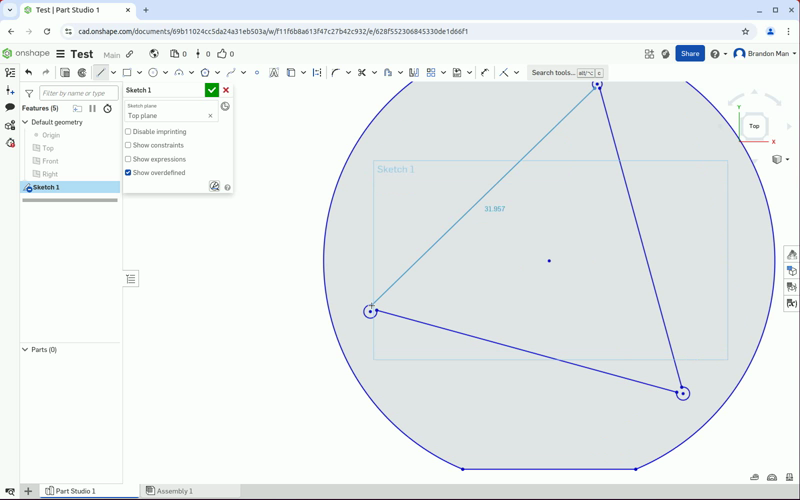
scroll(6)
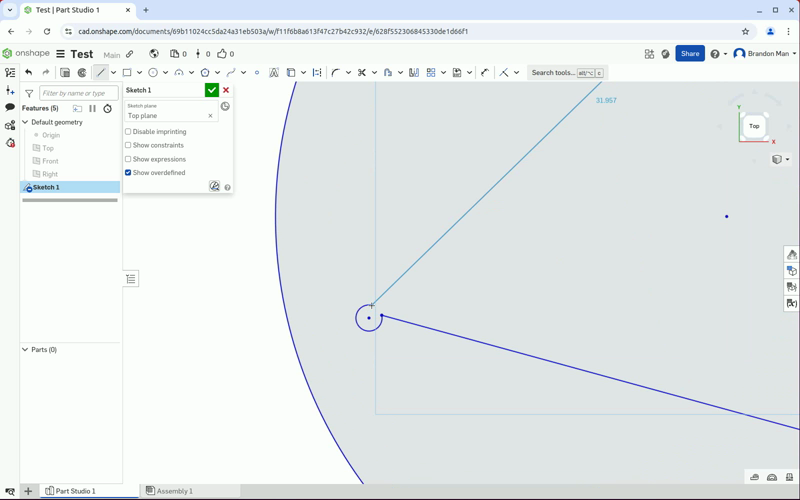
scroll(6)
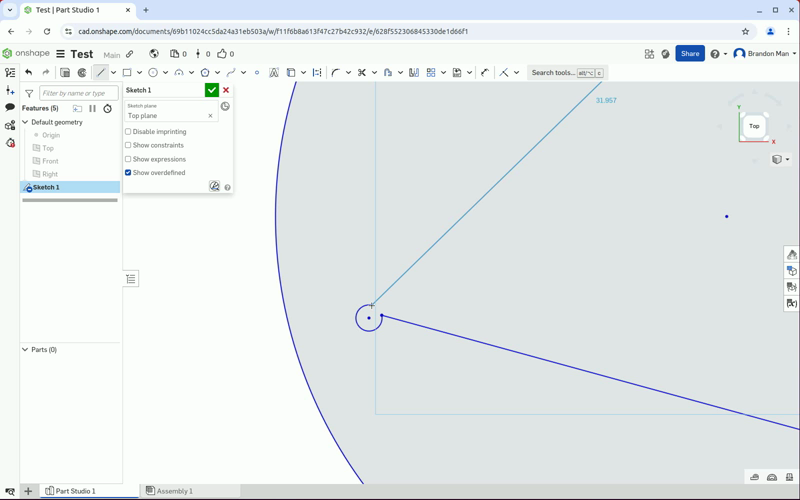
scroll(6)
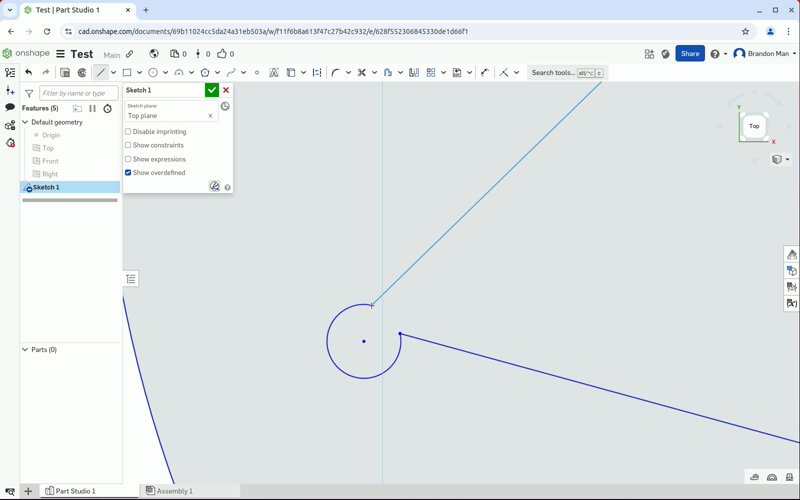
key_up(shift)
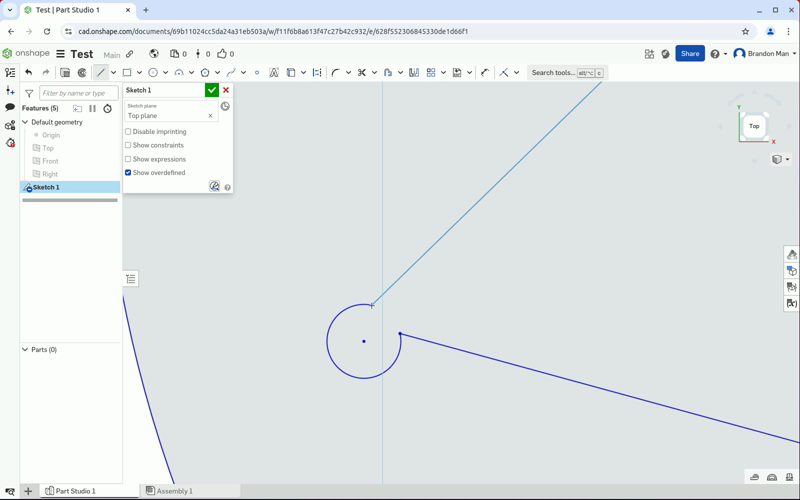
click(371, 305)
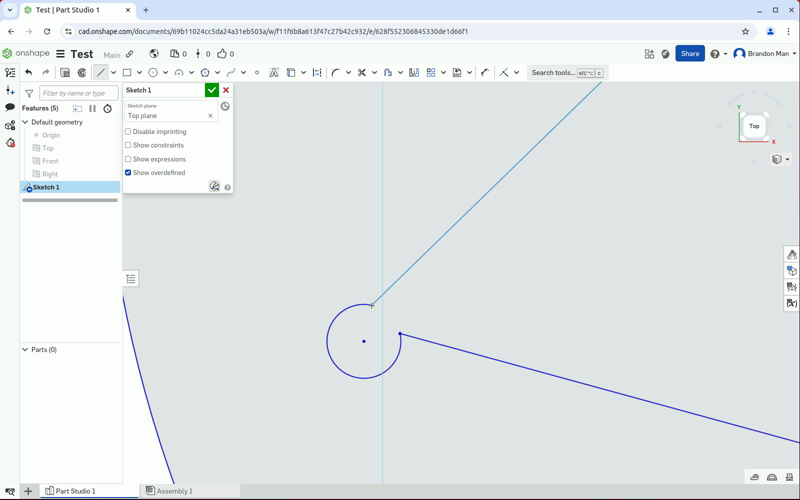
scroll(-6)
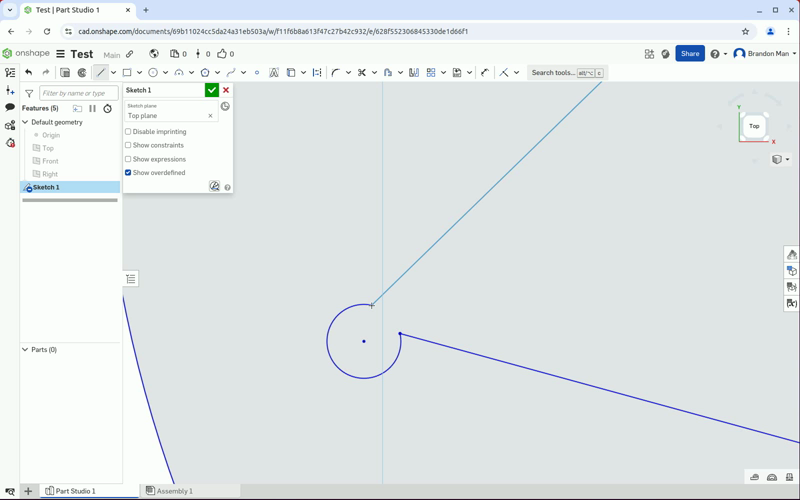
scroll(-6)
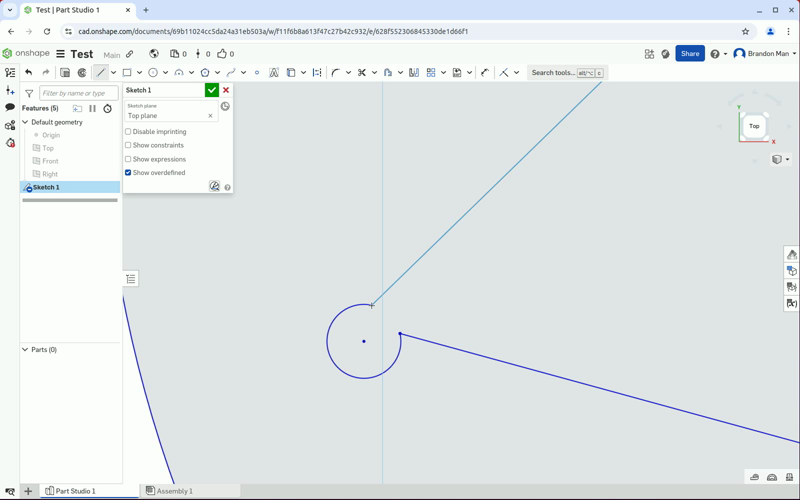
scroll(-6)
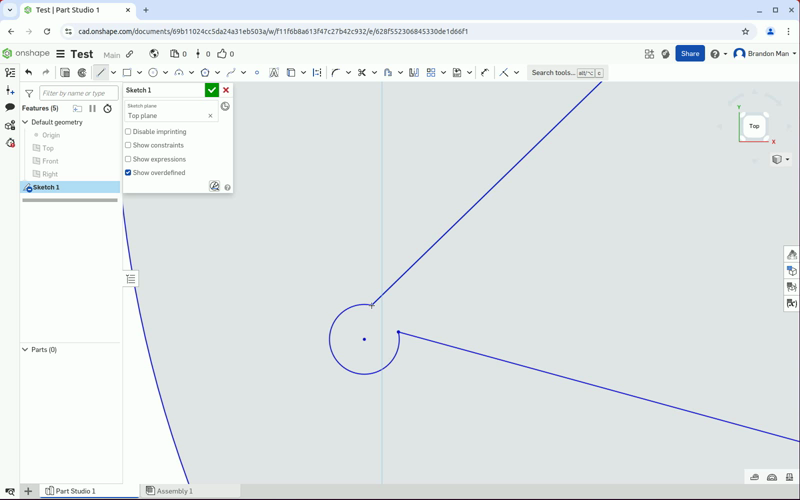
scroll(-6)
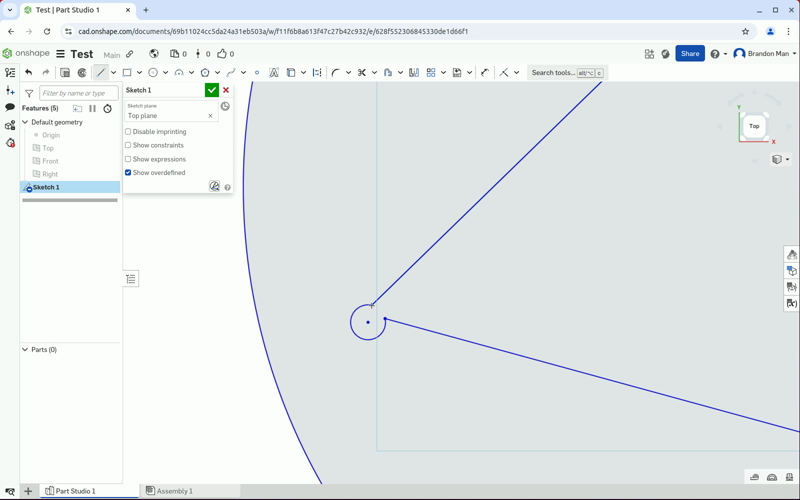
scroll(-6)
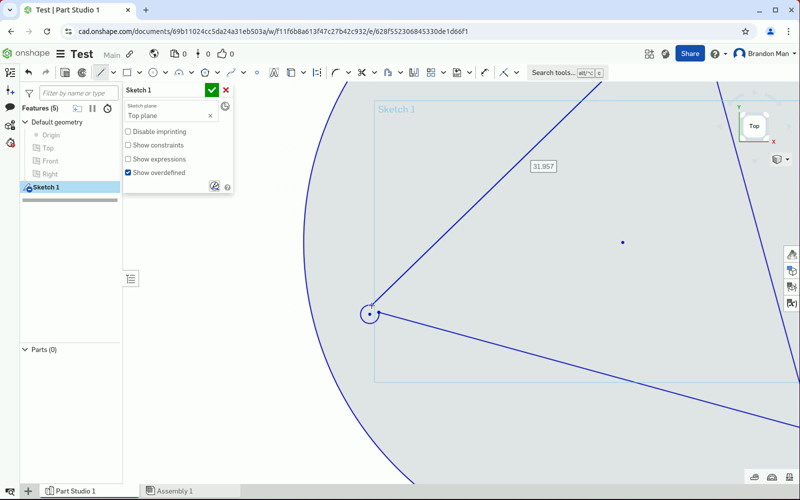
scroll(-6)
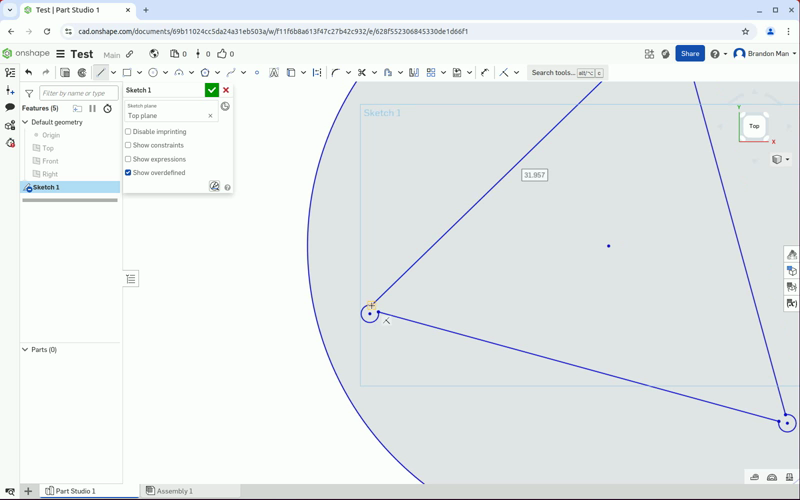
scroll(-6)
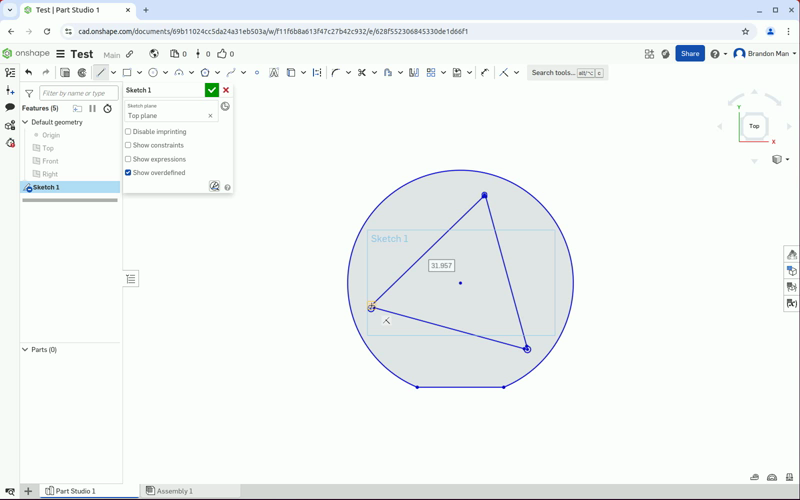
key(esc)
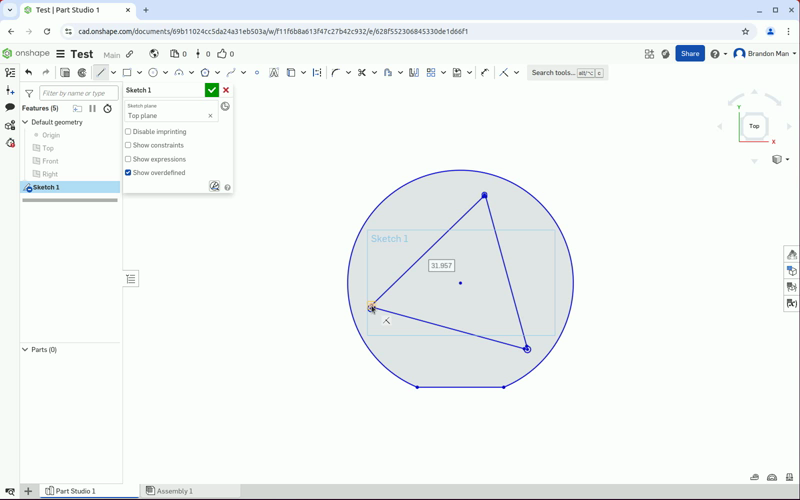
mouse_move(384, 337)
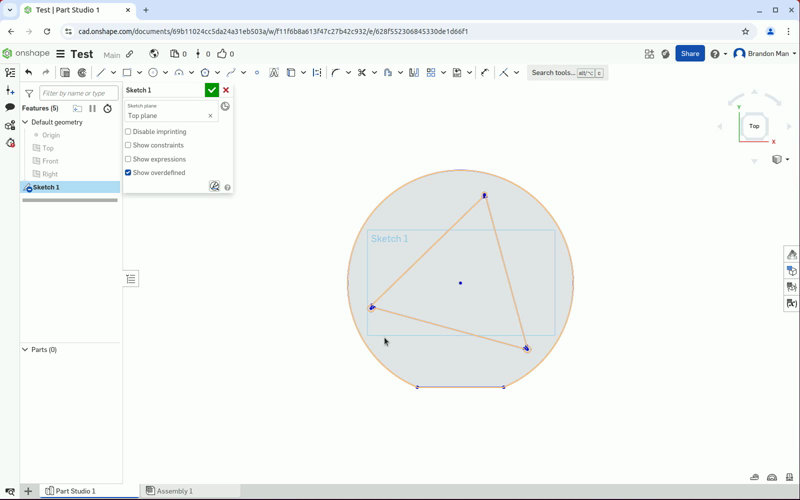
click(384, 337)
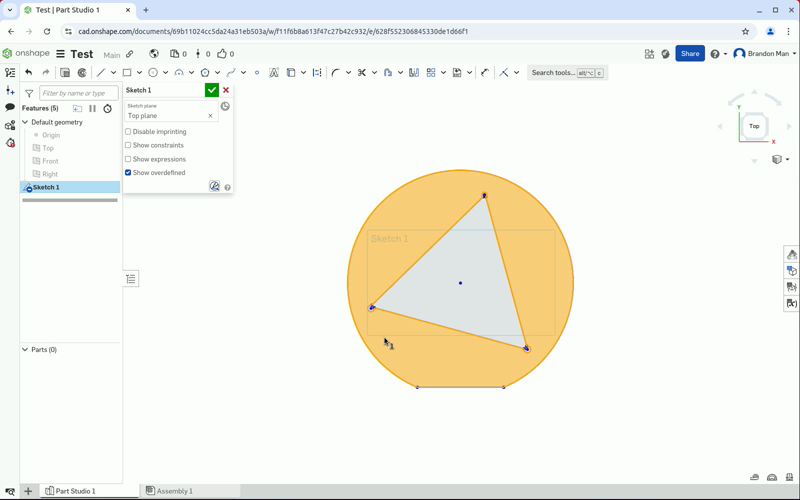
mouse_move(73, 352)
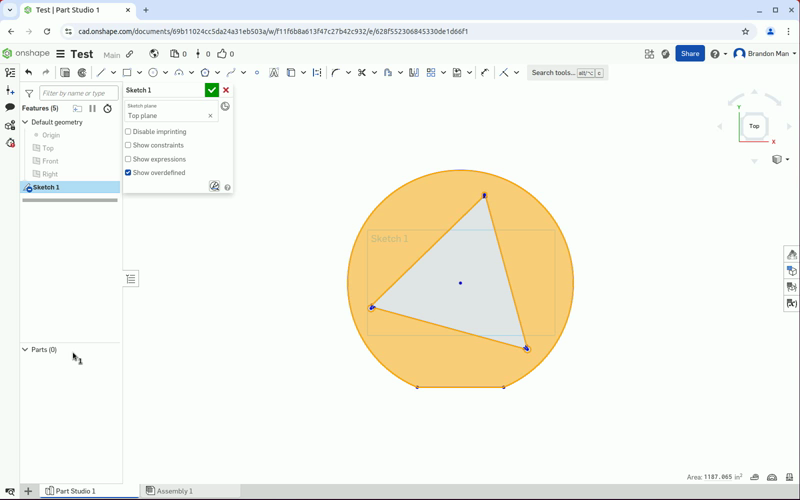
key(shift+y)
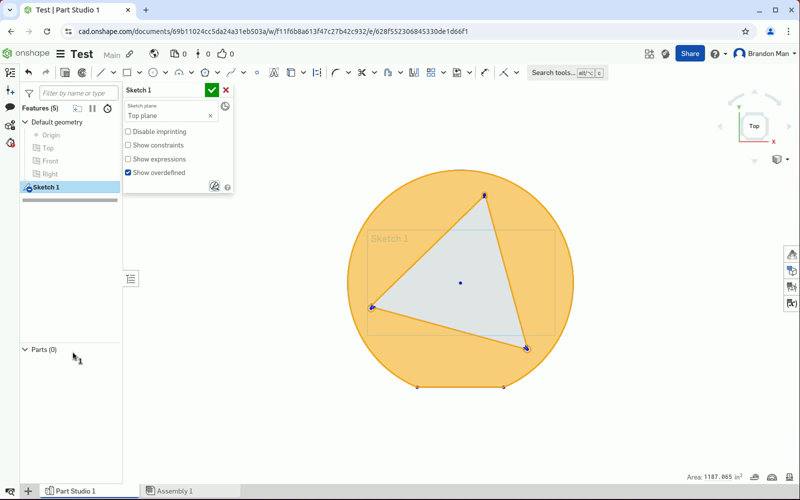
key(shift+e)
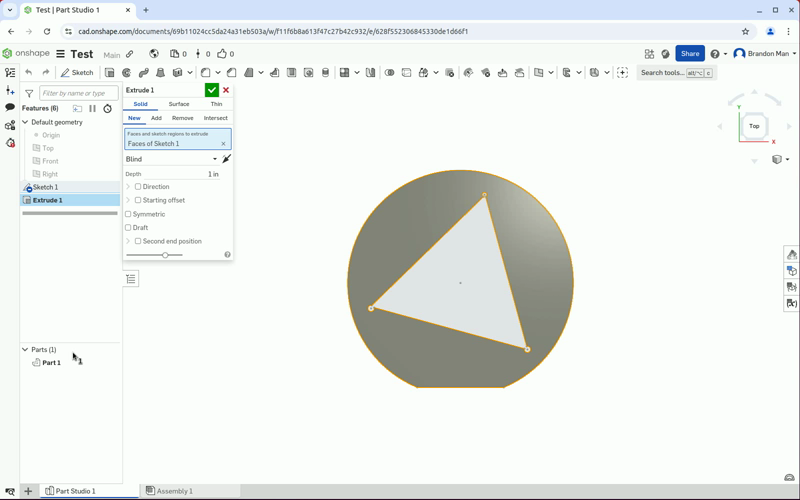
mouse_move(143, 106)
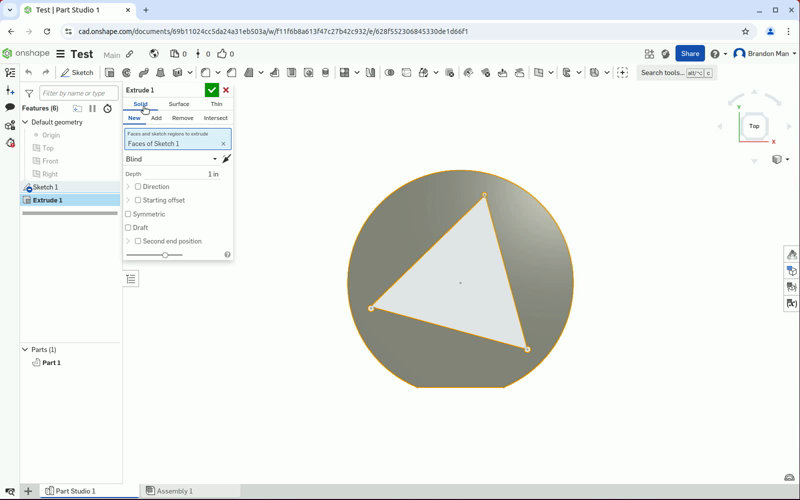
click(143, 106)
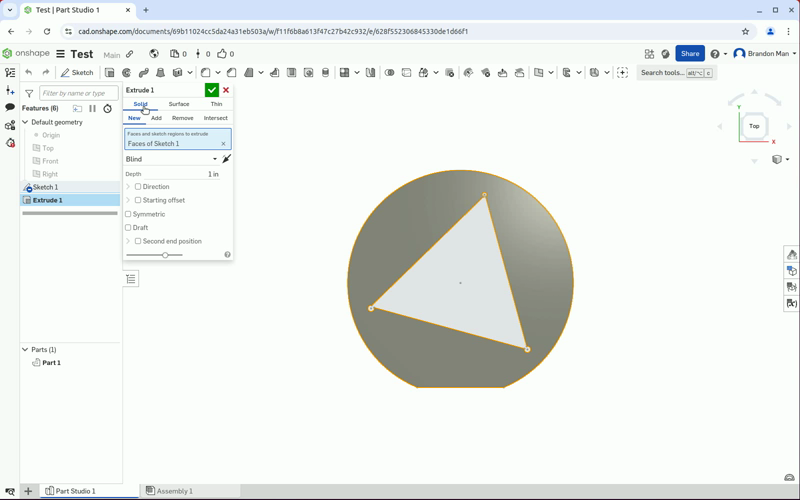
mouse_move(137, 120)
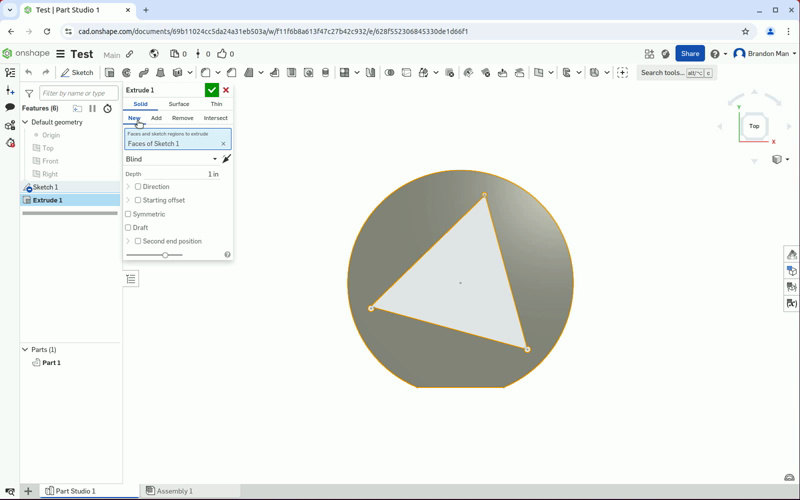
click(137, 120)
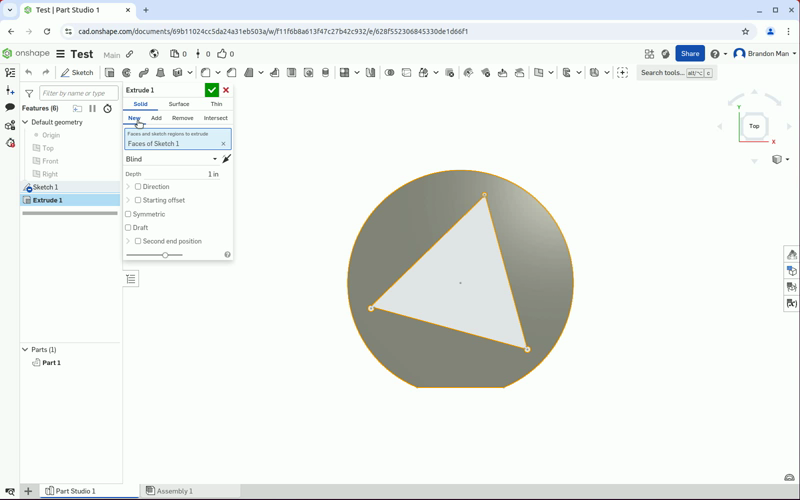
key(tab, 4)
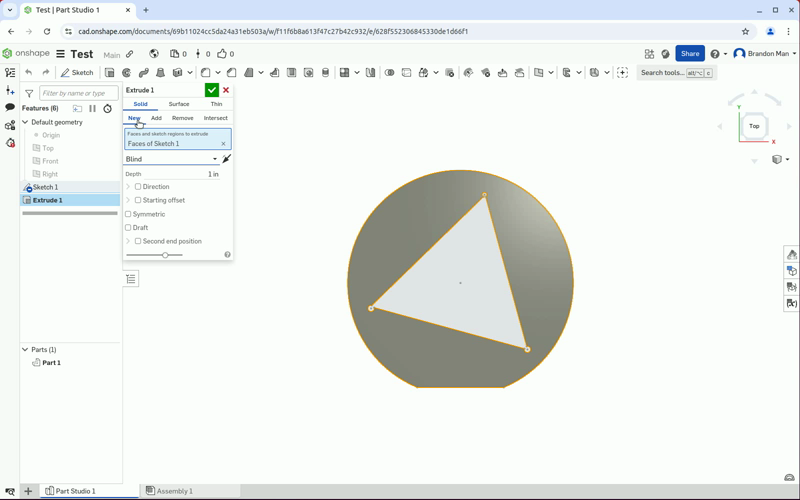
text(1.685)
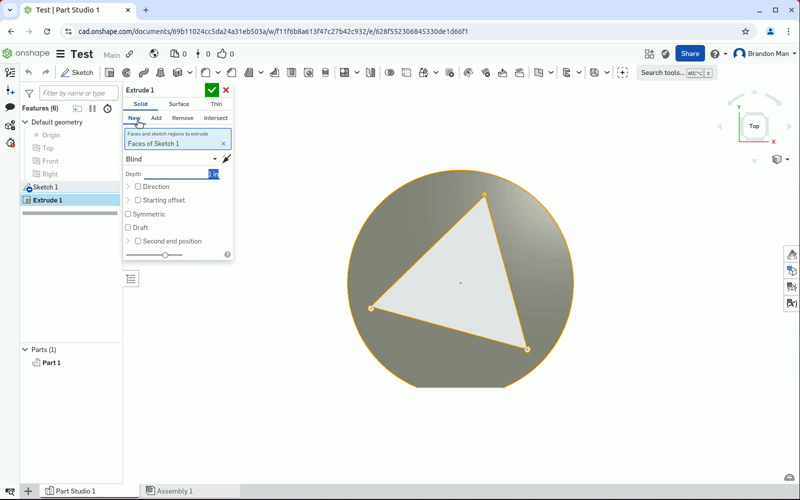
key(enter)
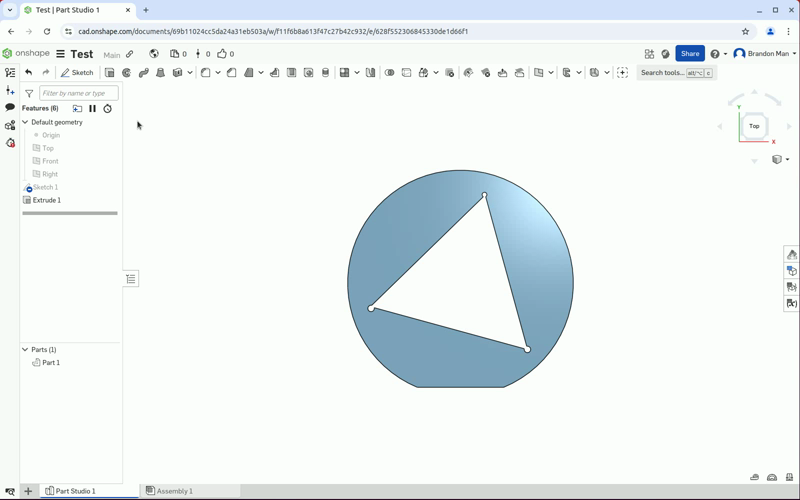
key(shift+h)
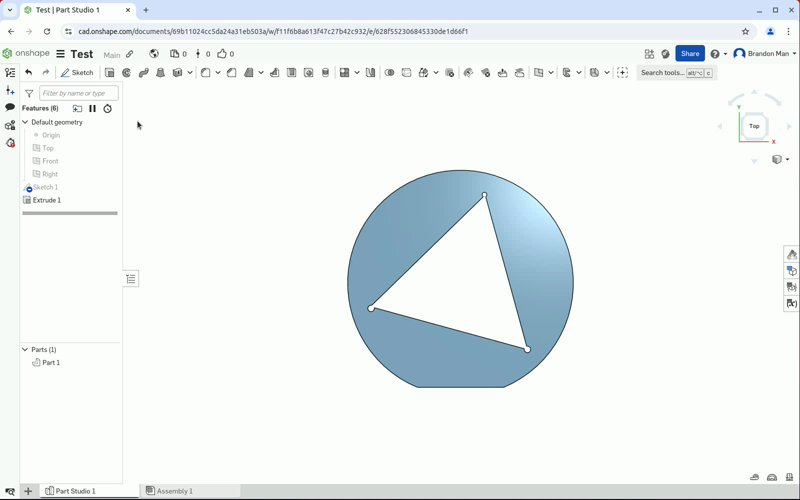
key(shift+h)
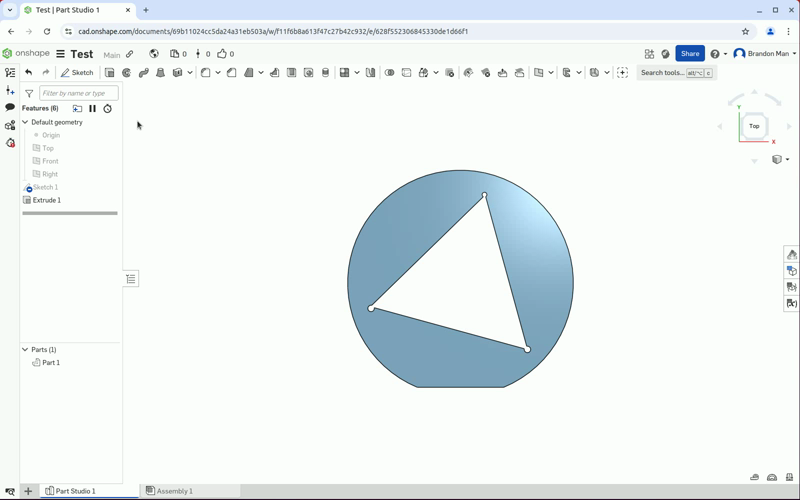
mouse_move(73, 189)
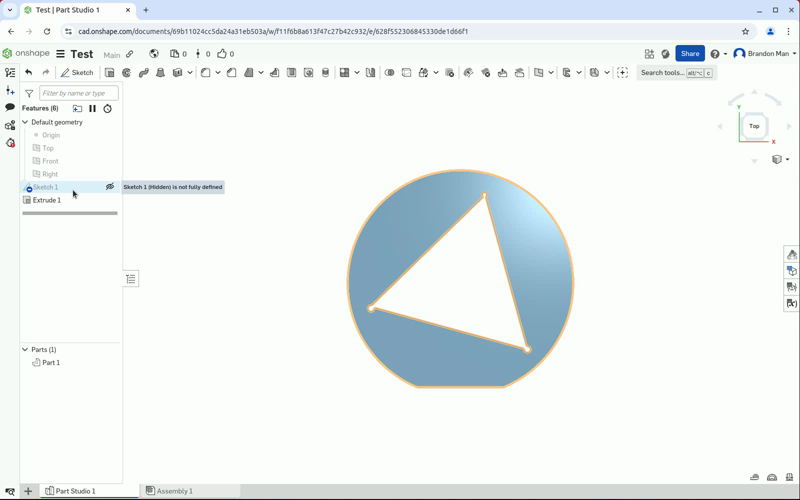
click(73, 189)
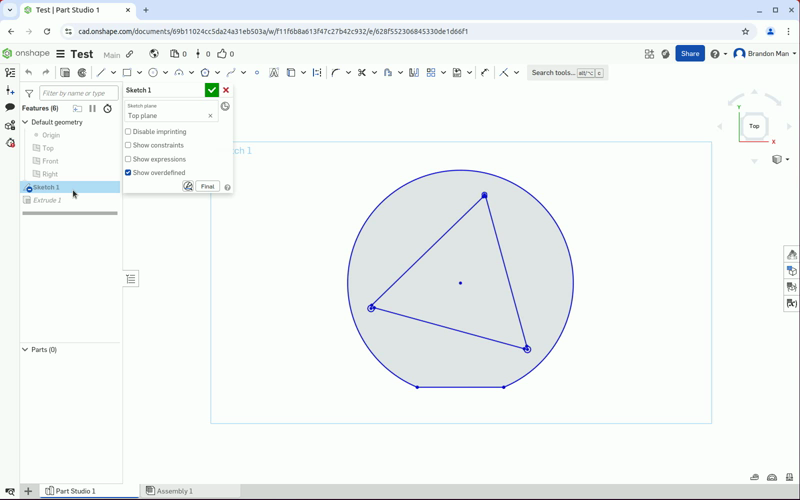
mouse_move(229, 92)
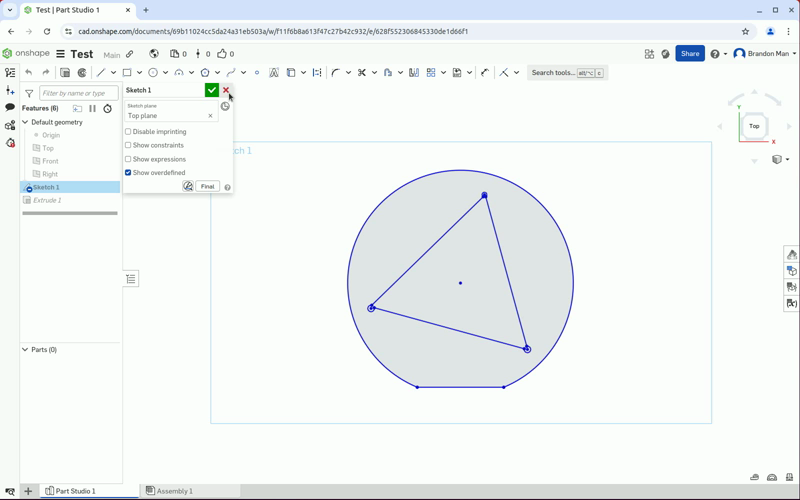
click(229, 92)
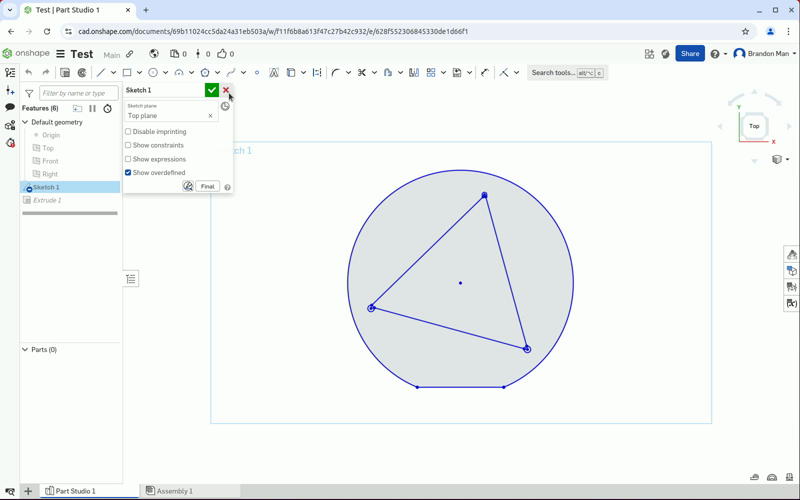
key(shift+s)
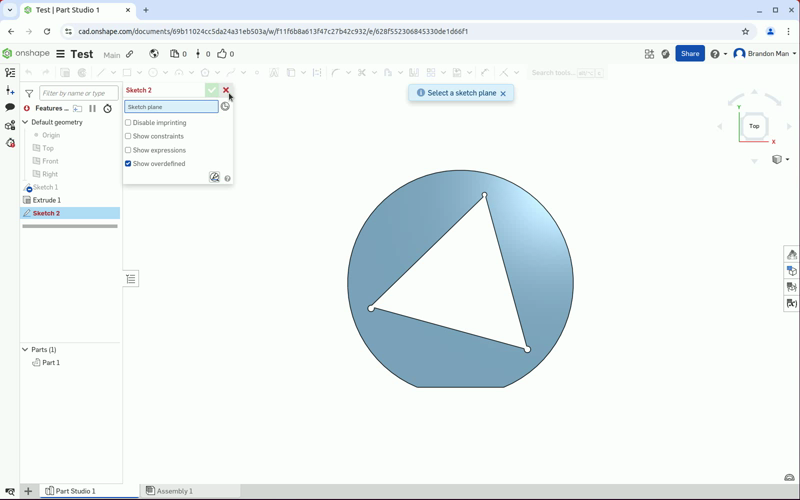
mouse_move(73, 150)
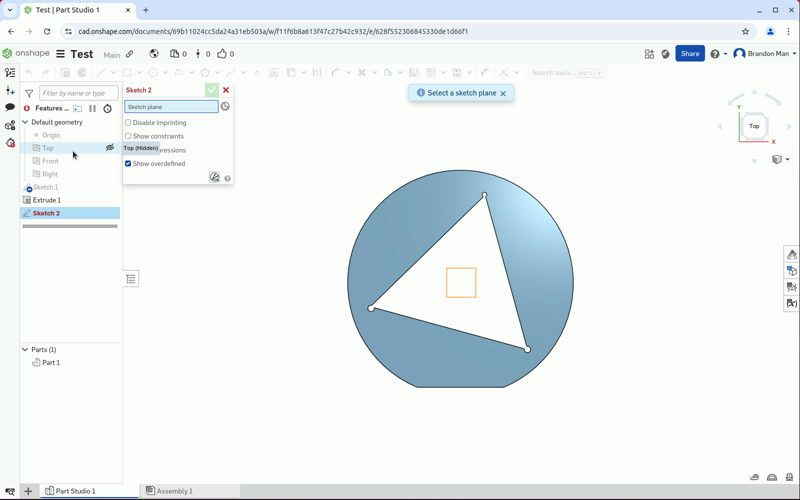
click(73, 150)
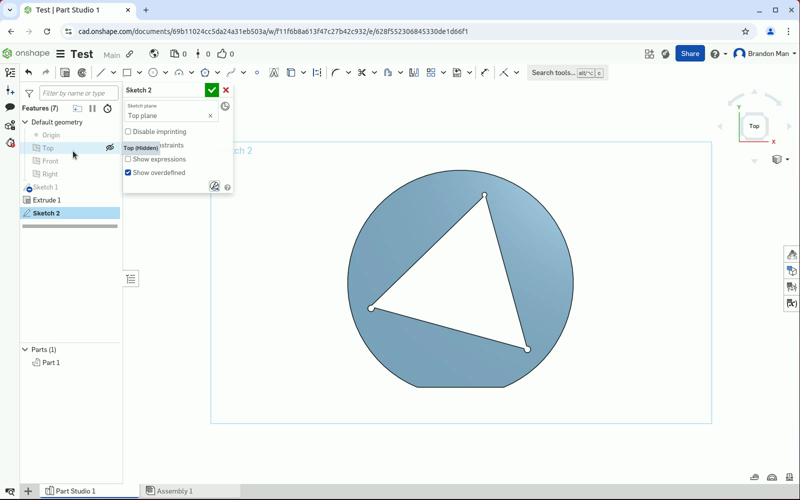
mouse_move(73, 352)
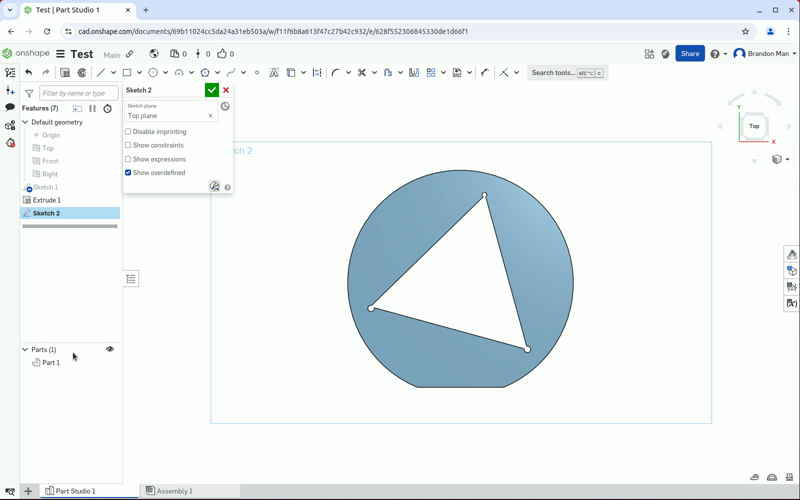
key(y)
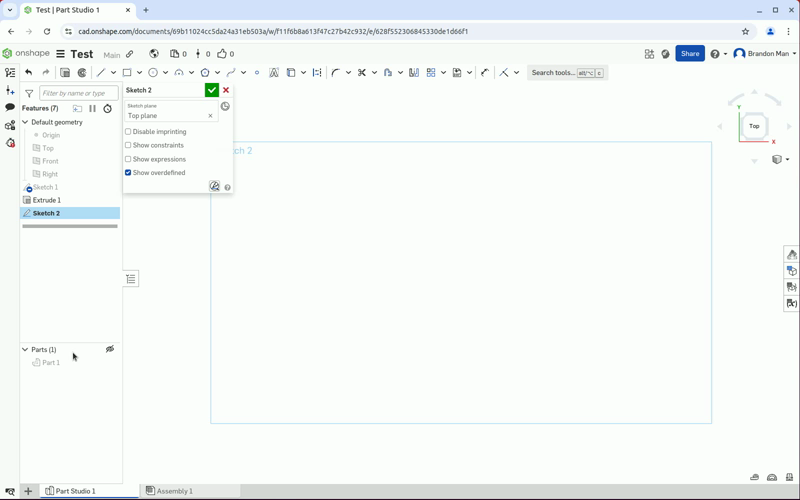
key(a)
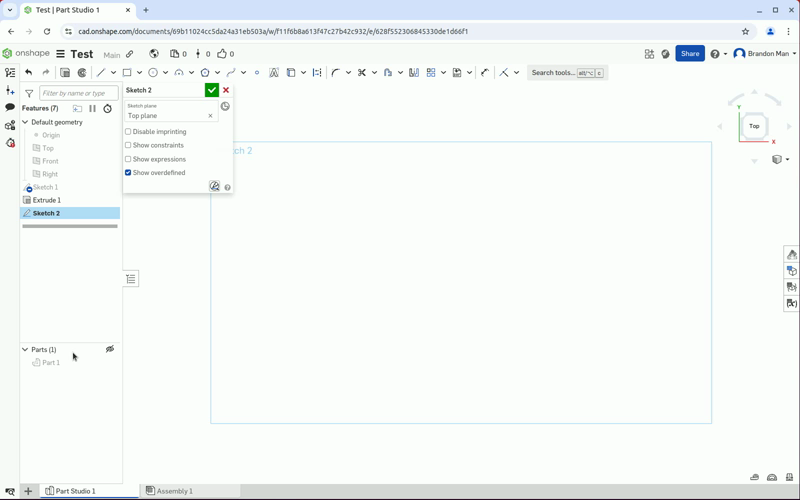
key_down(shift)
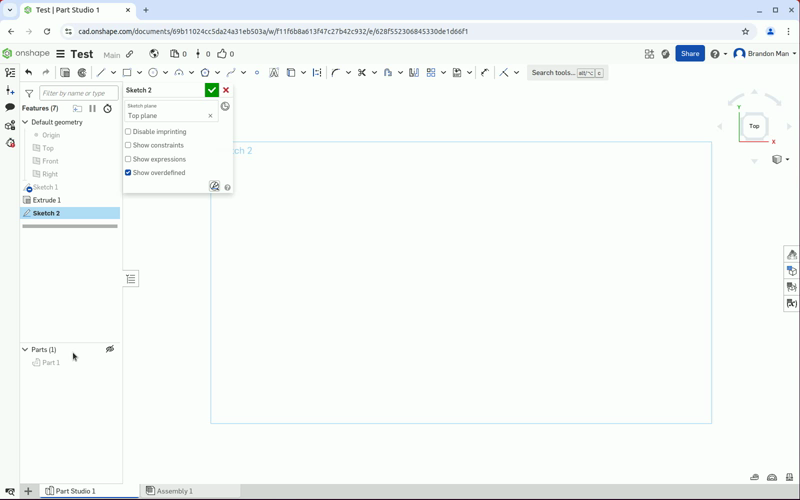
mouse_move(372, 305)
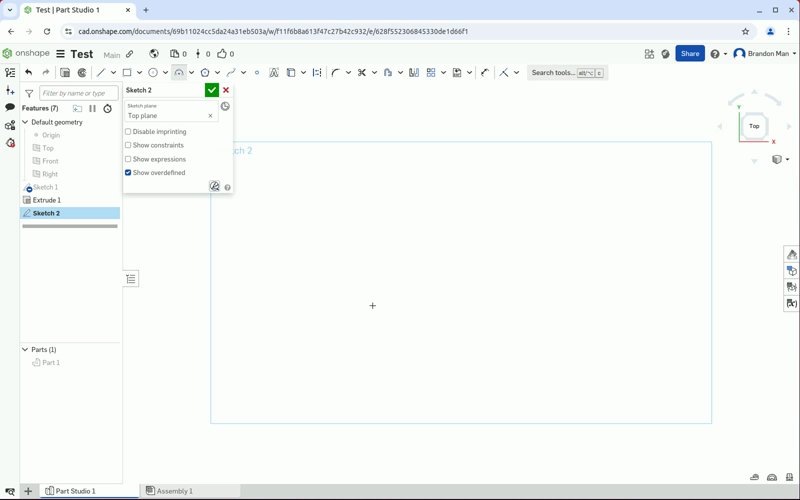
click(372, 305)
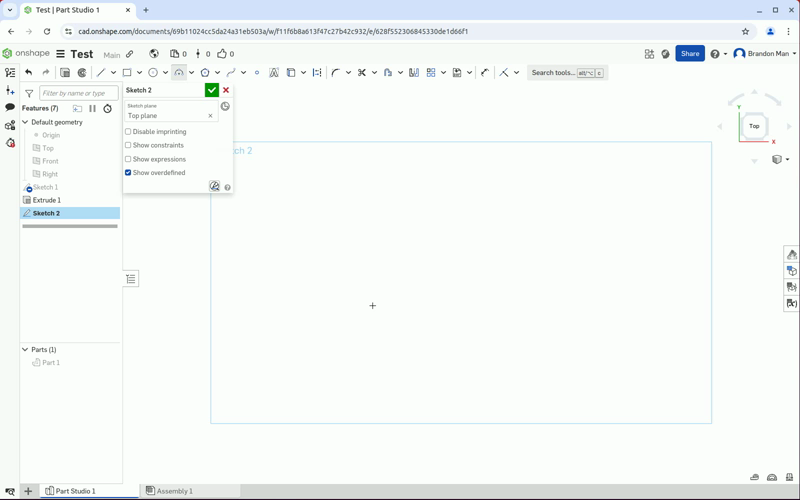
key_up(shift)
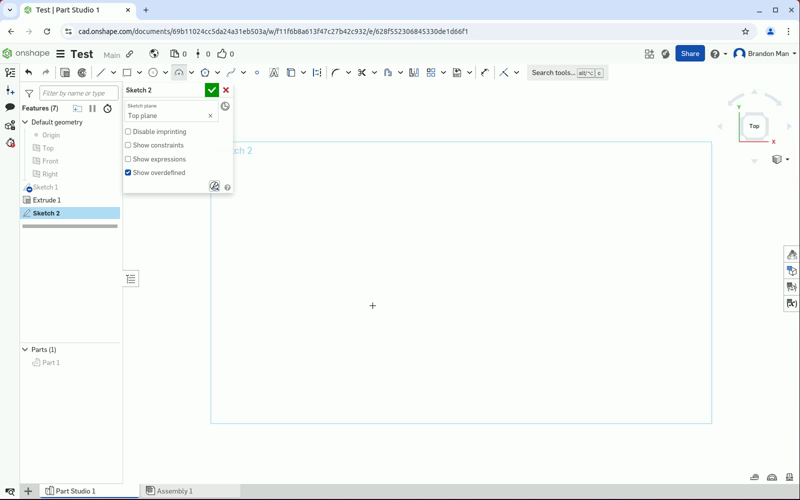
key_down(shift)
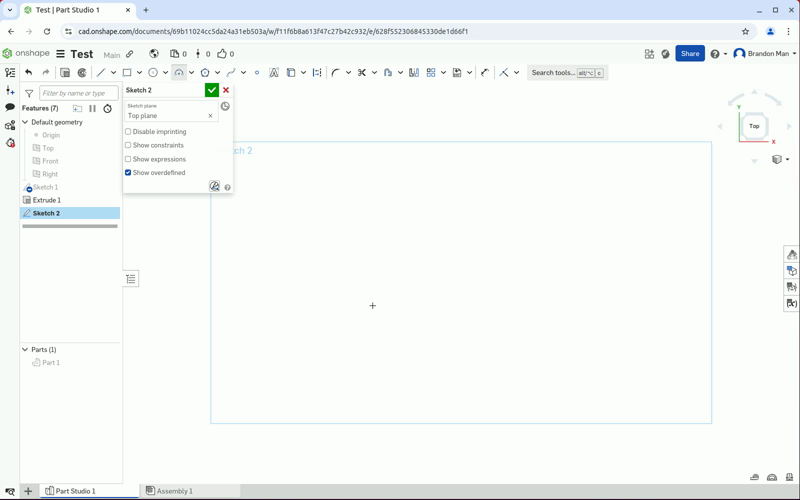
mouse_move(374, 308)
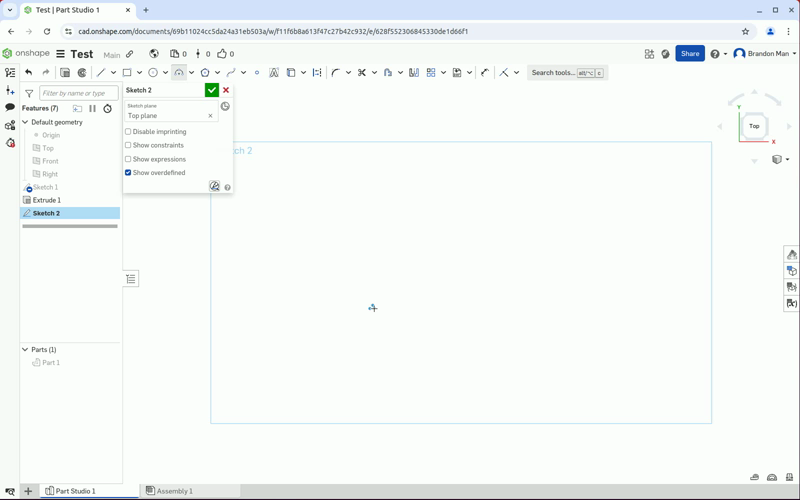
scroll(6)
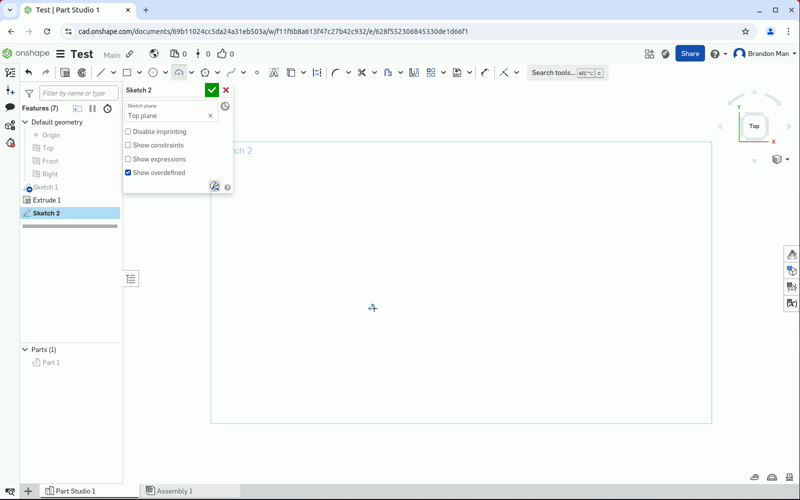
scroll(6)
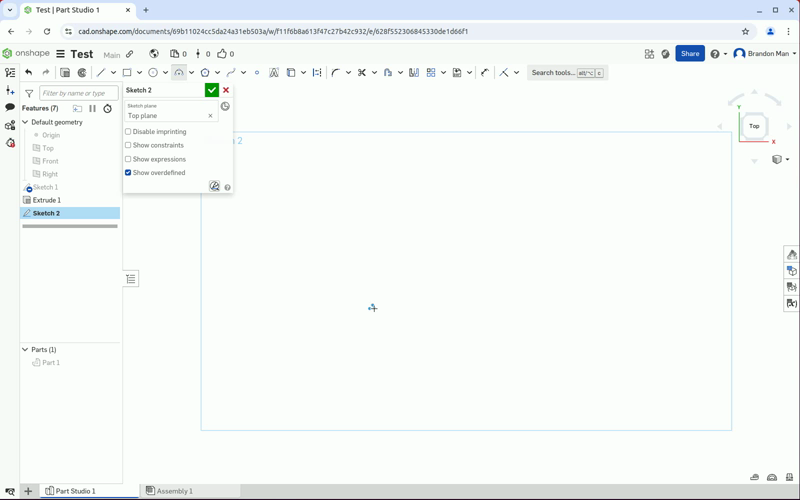
scroll(6)
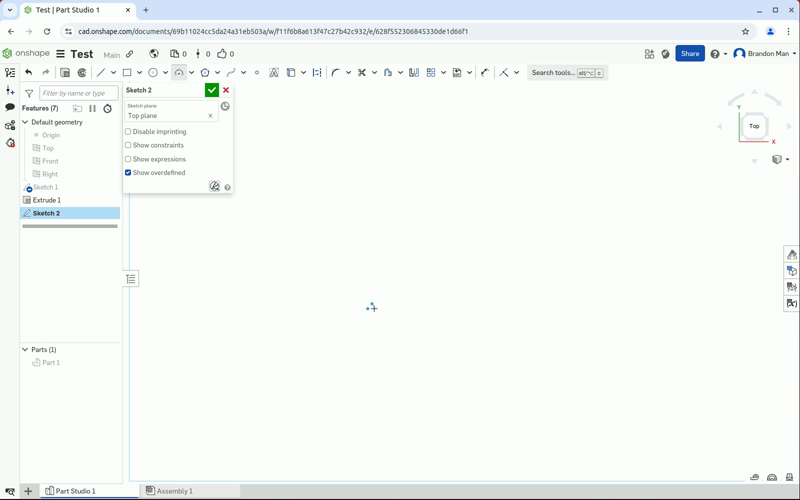
scroll(6)
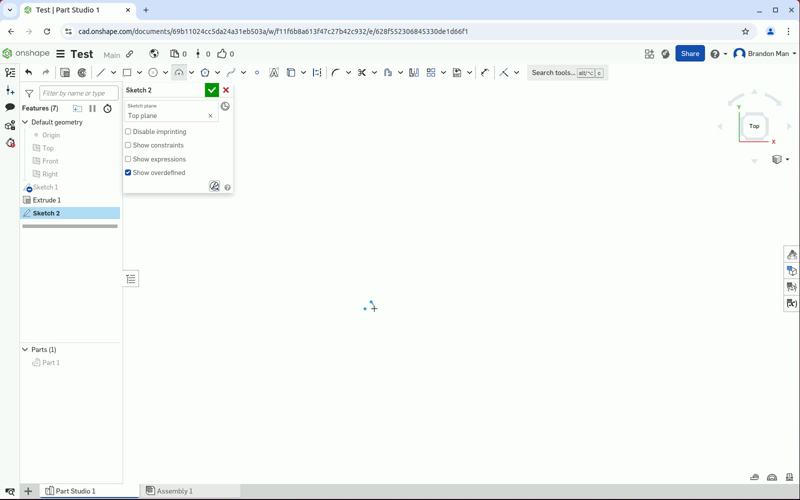
scroll(6)
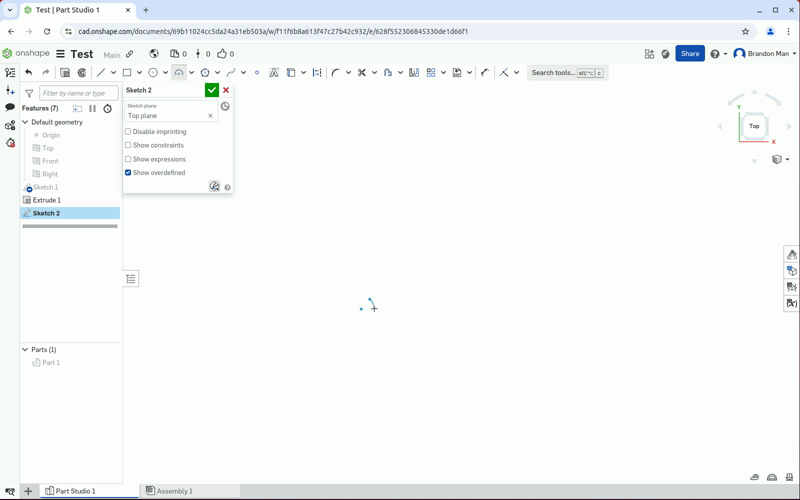
scroll(6)
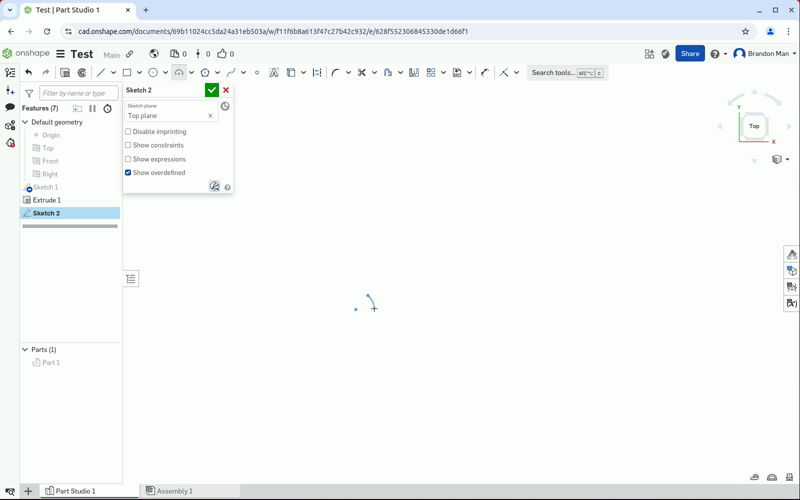
scroll(6)
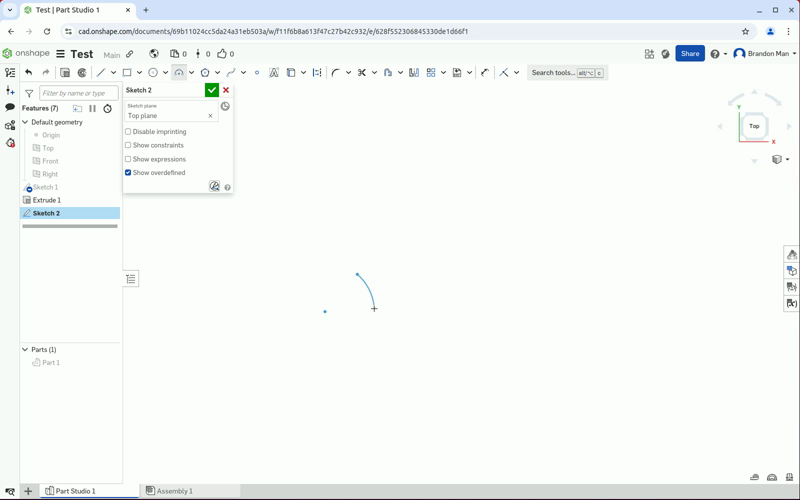
click(374, 308)
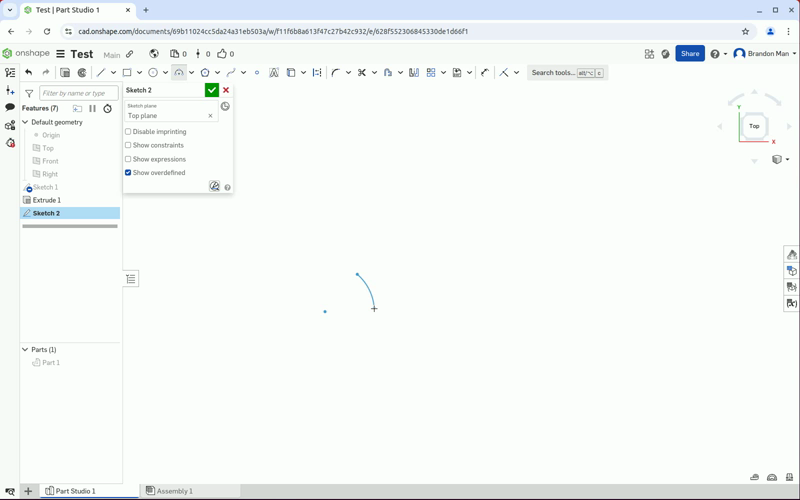
scroll(-6)
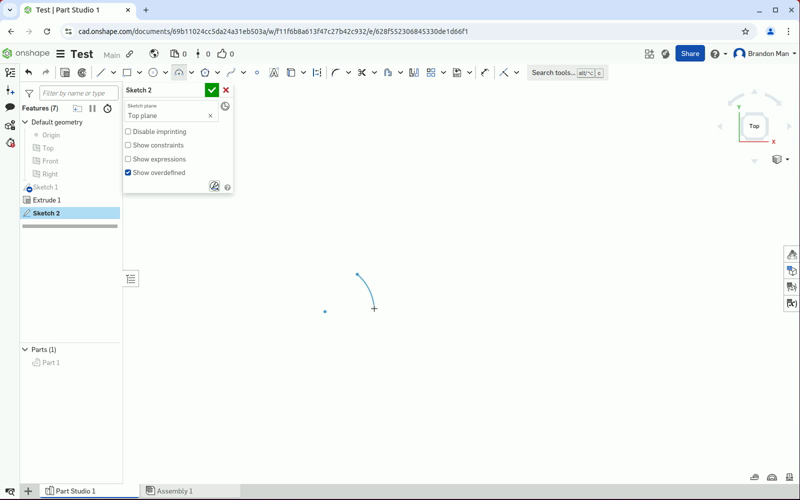
scroll(-6)
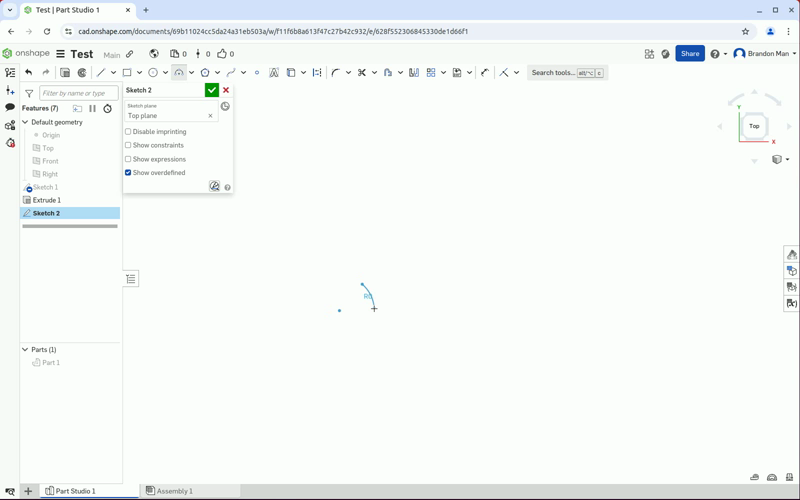
scroll(-6)
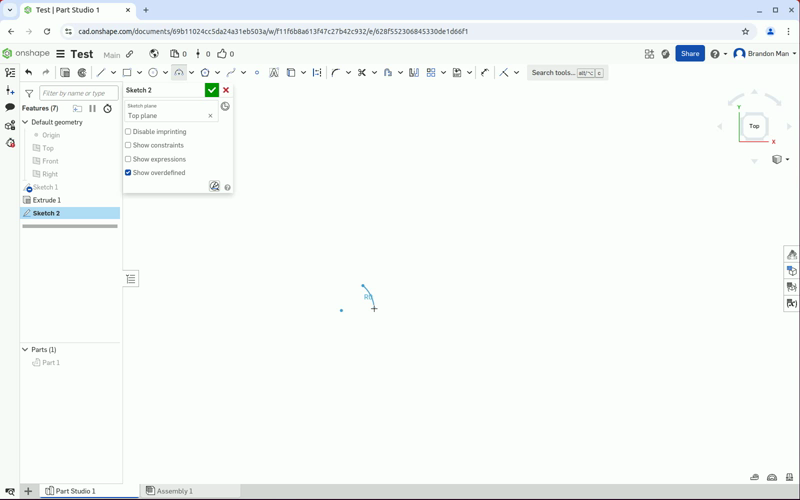
scroll(-6)
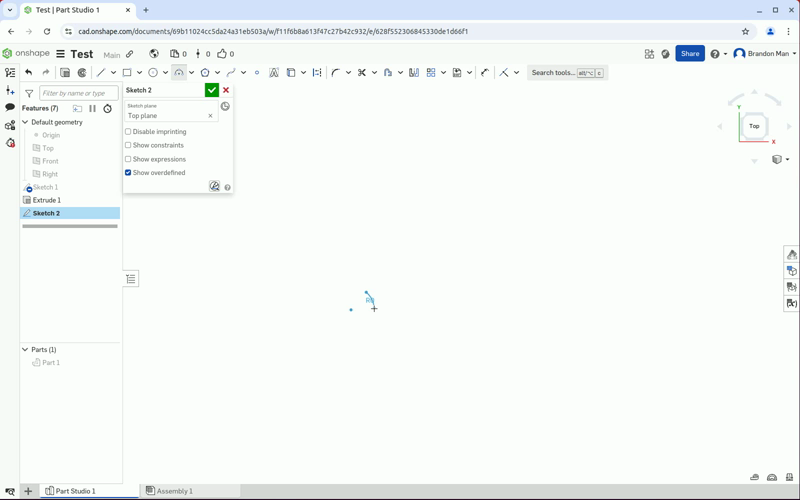
scroll(-6)
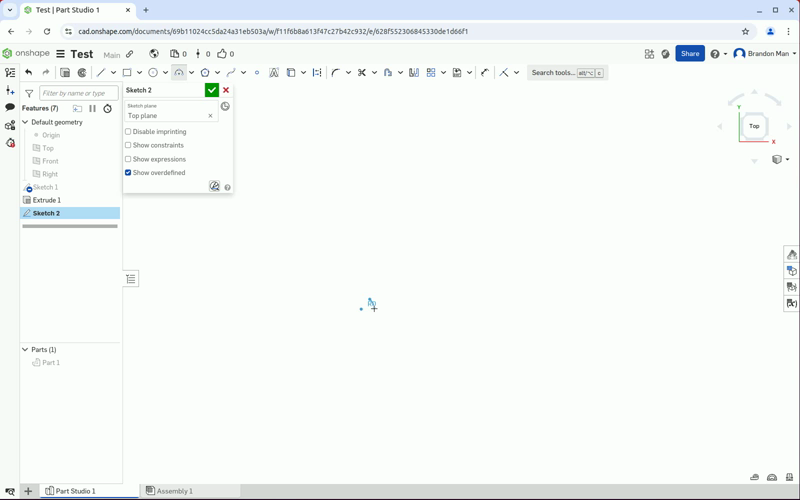
scroll(-6)
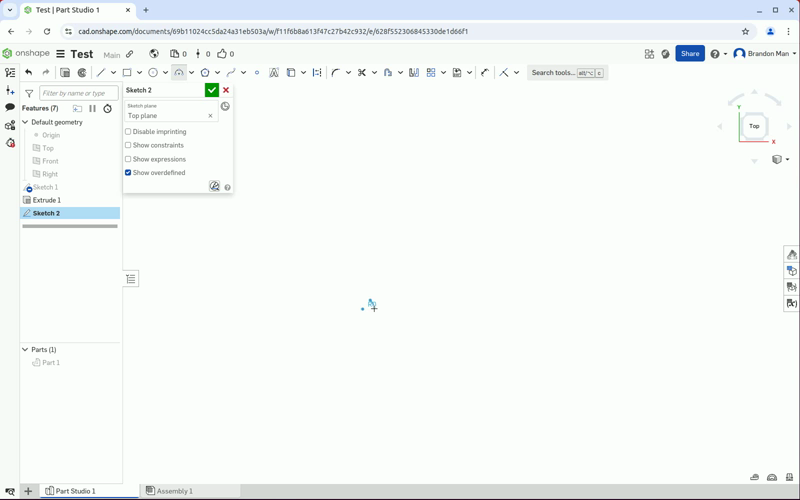
scroll(-6)
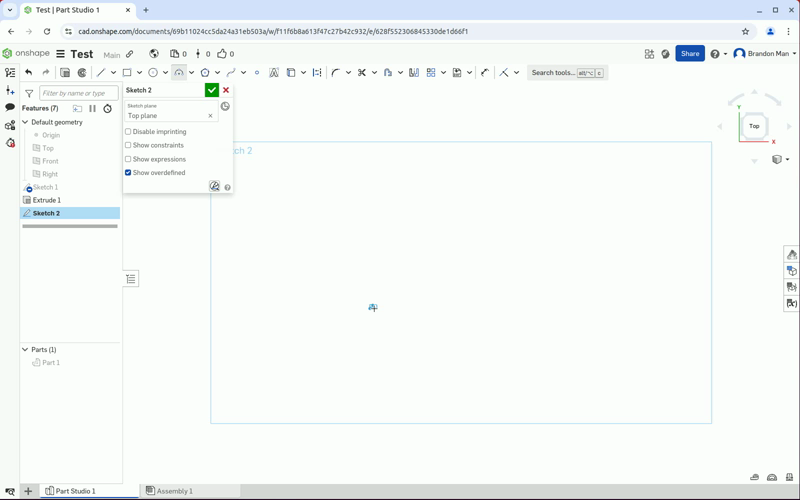
mouse_move(374, 306)
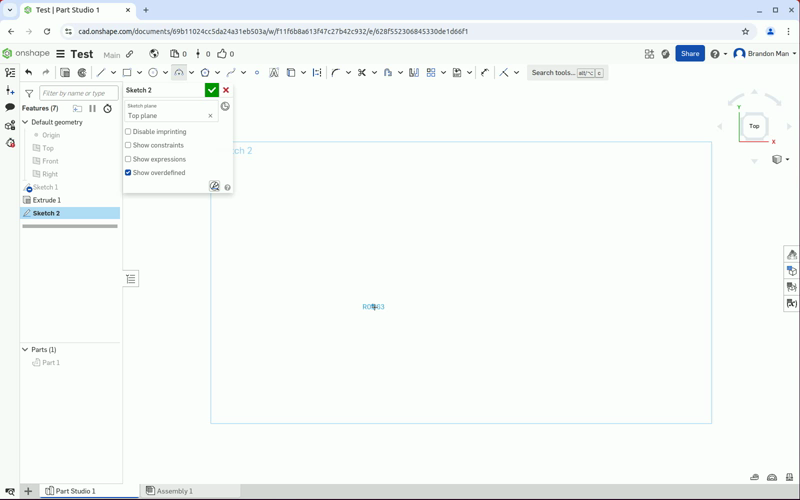
scroll(6)
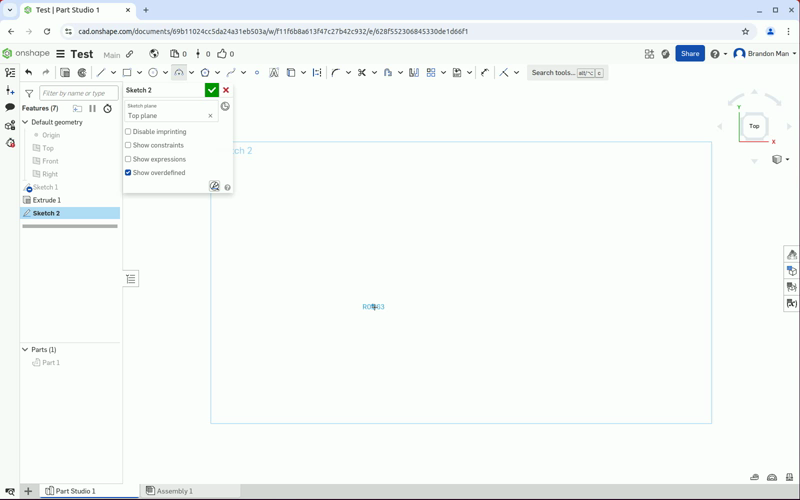
scroll(6)
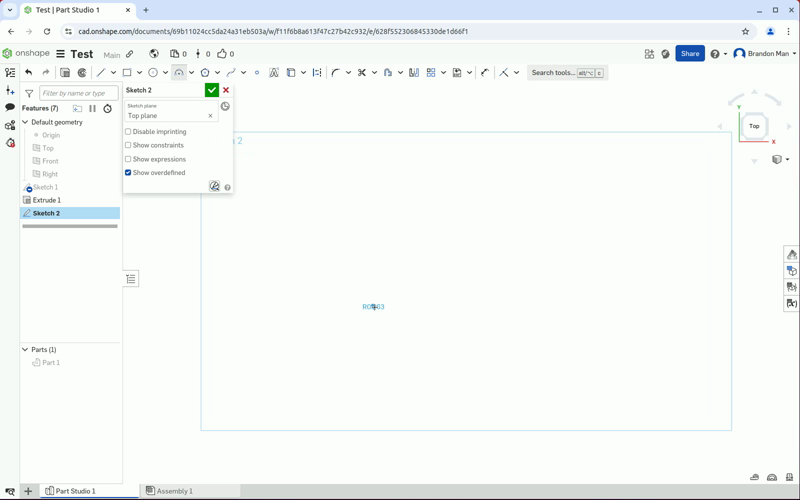
scroll(6)
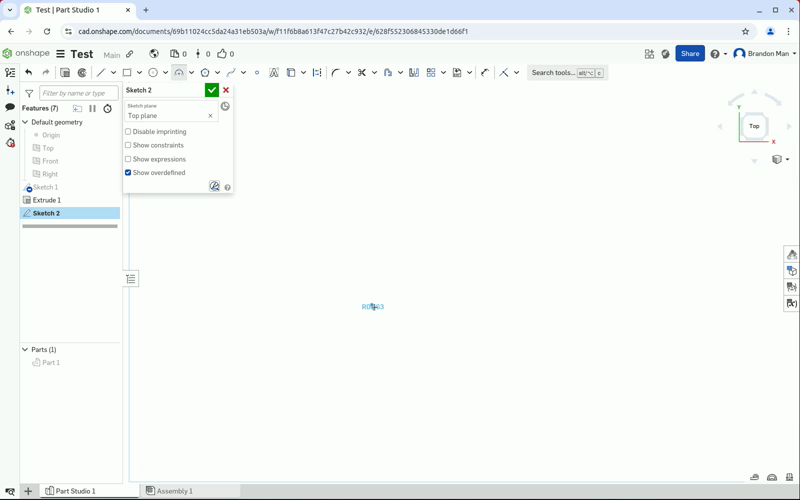
scroll(6)
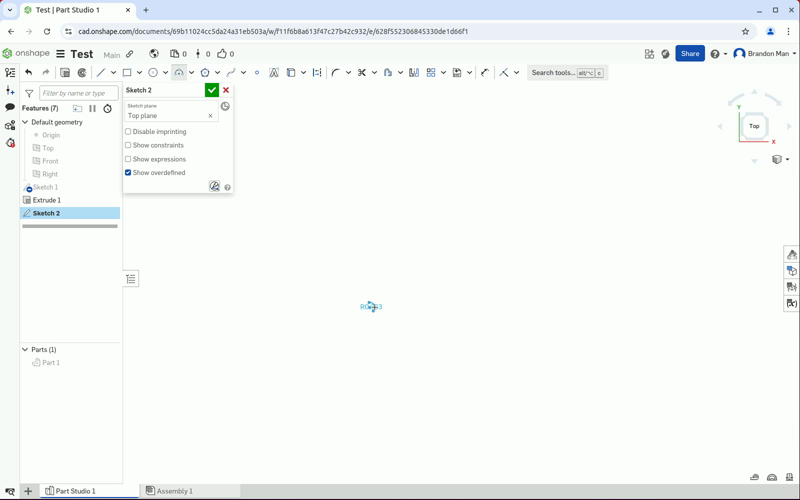
scroll(6)
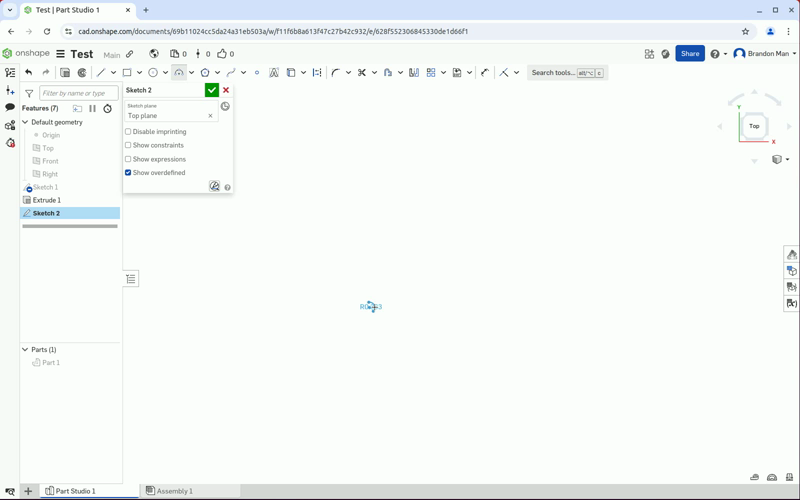
scroll(6)
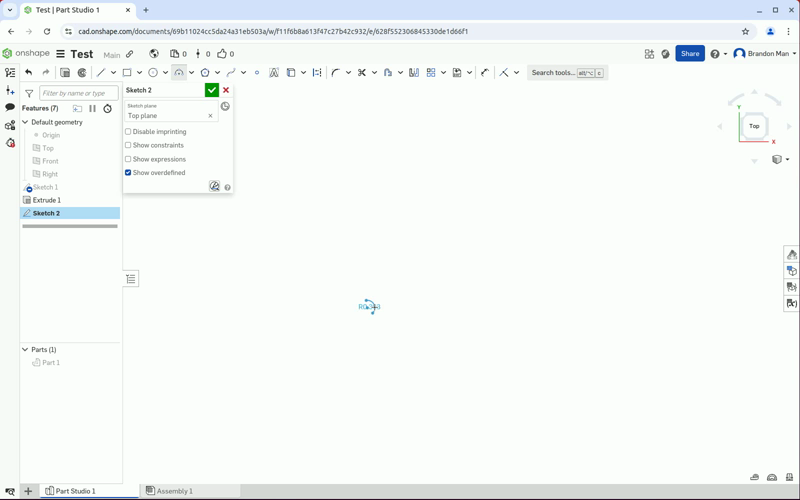
scroll(6)
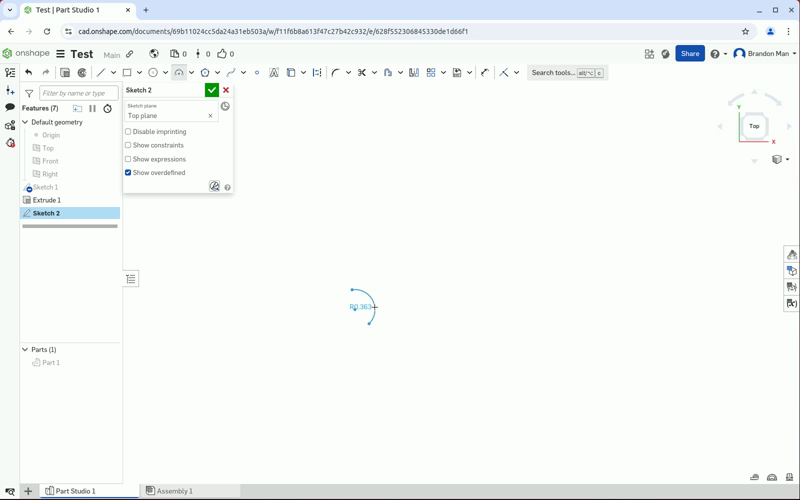
click(374, 306)
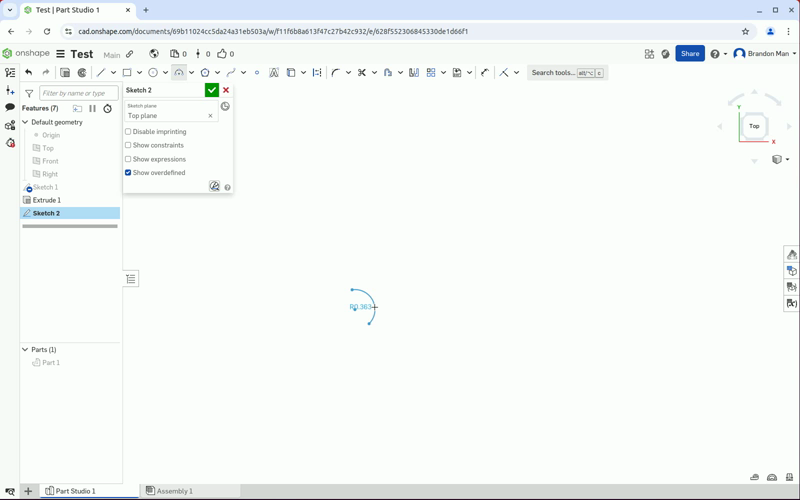
scroll(-6)
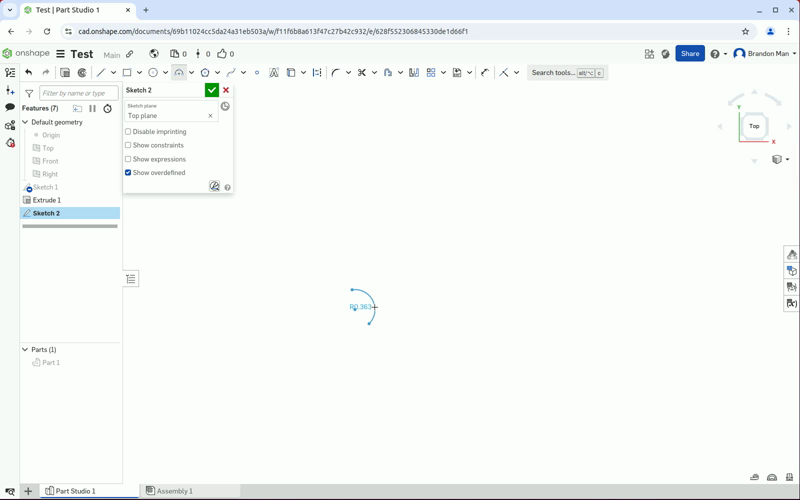
scroll(-6)
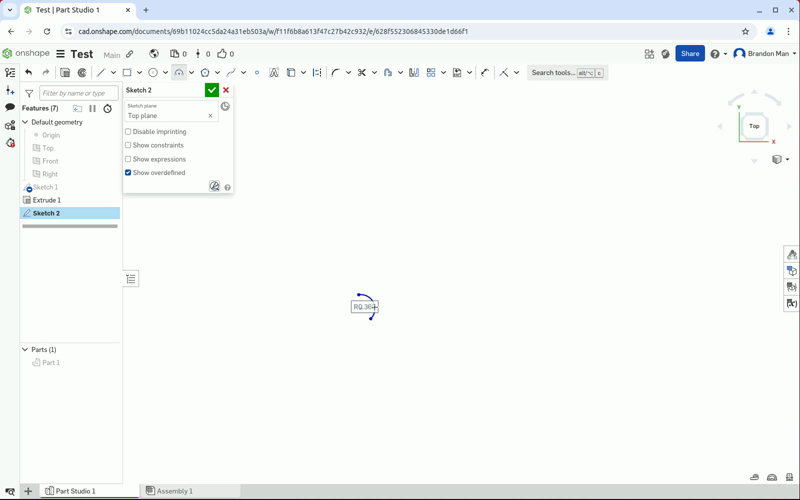
scroll(-6)
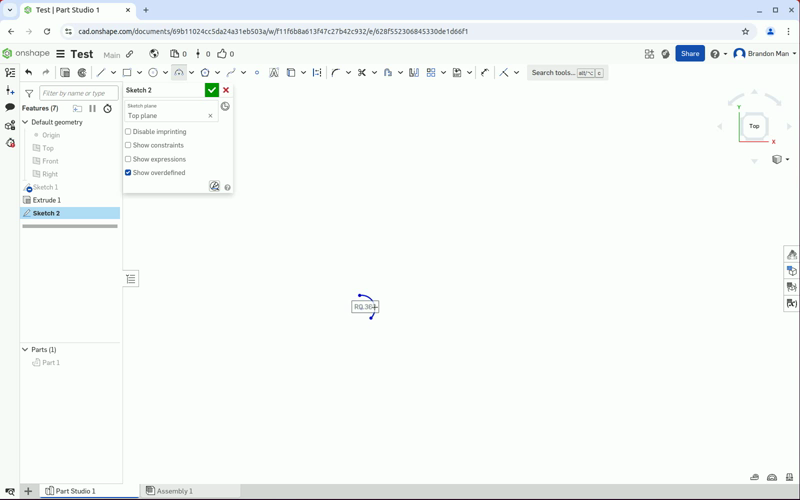
scroll(-6)
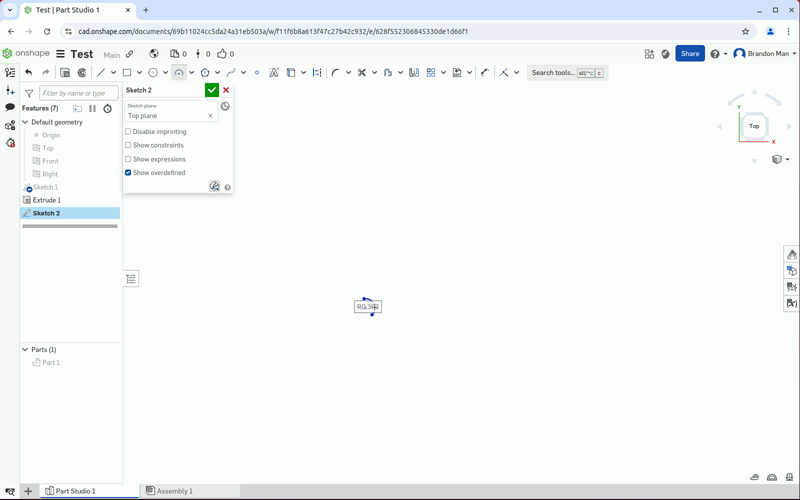
scroll(-6)
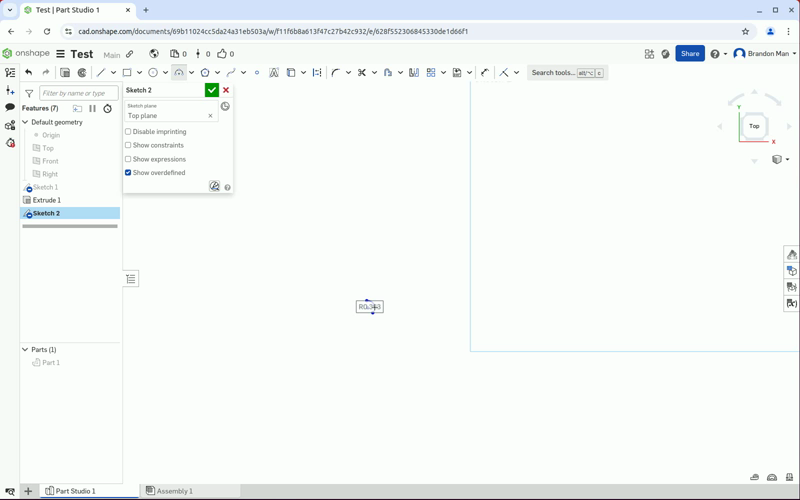
scroll(-6)
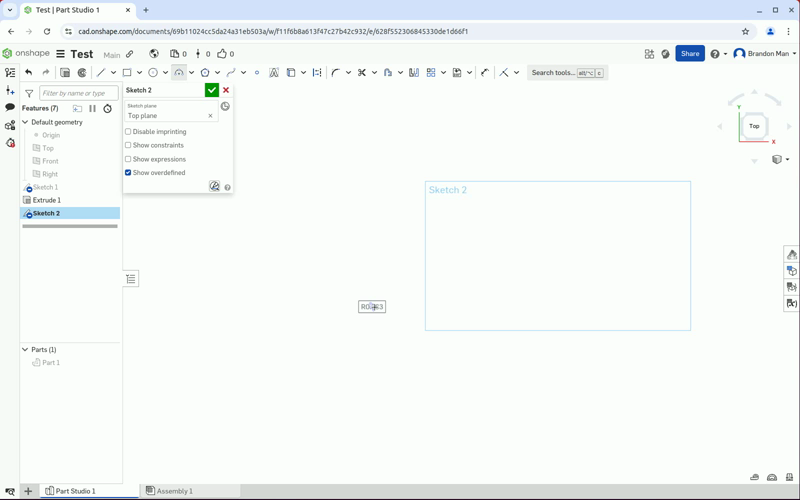
scroll(-6)
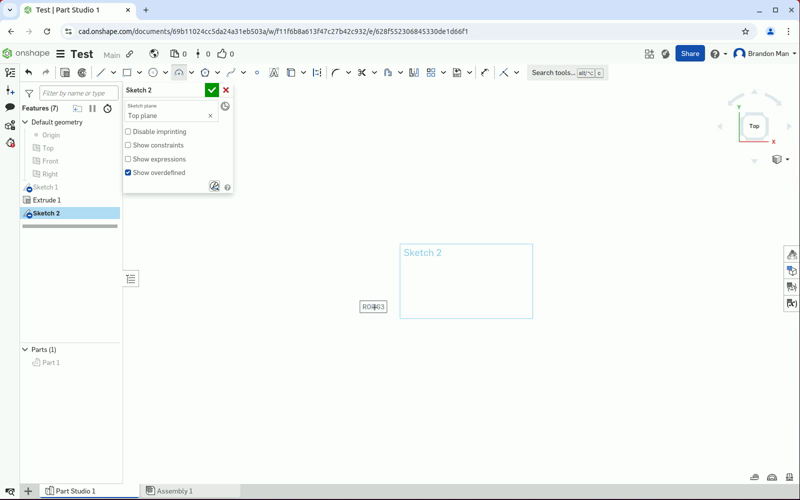
key_up(shift)
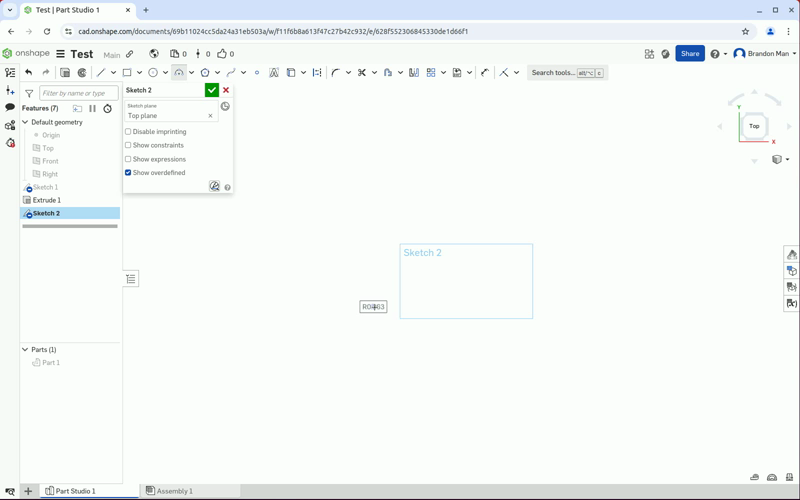
key(esc)
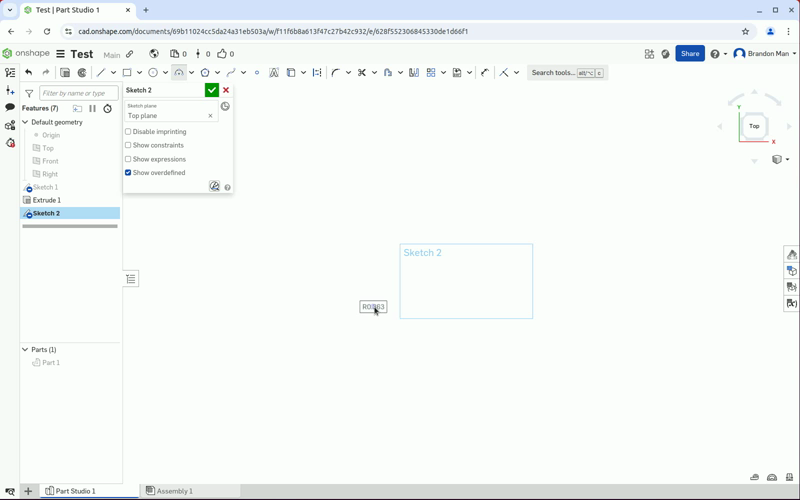
key(l)
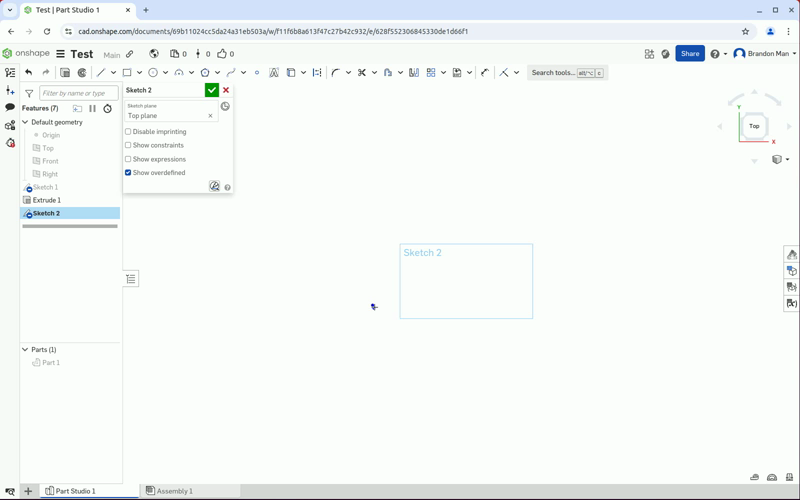
mouse_move(374, 308)
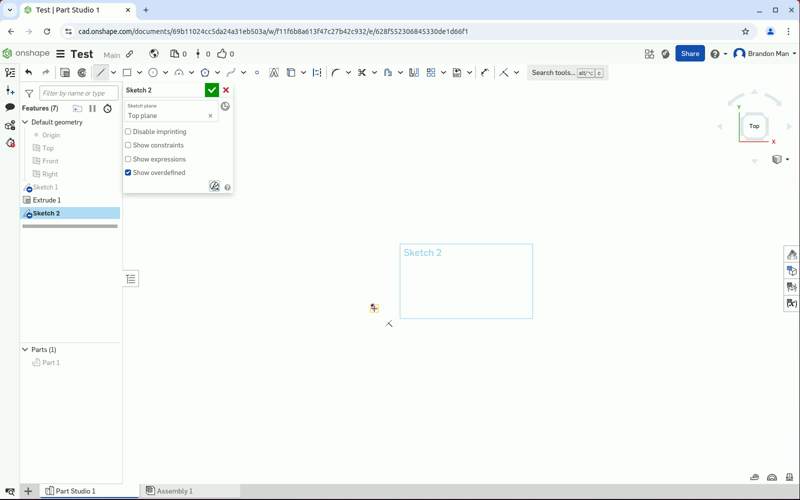
scroll(6)
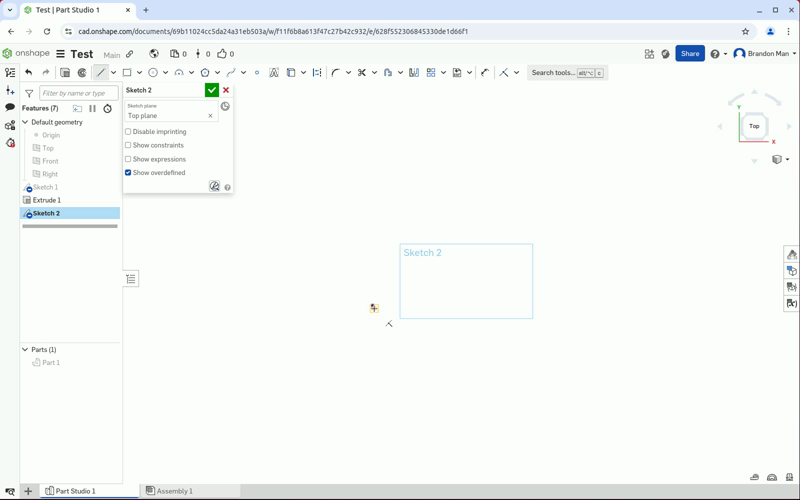
scroll(6)
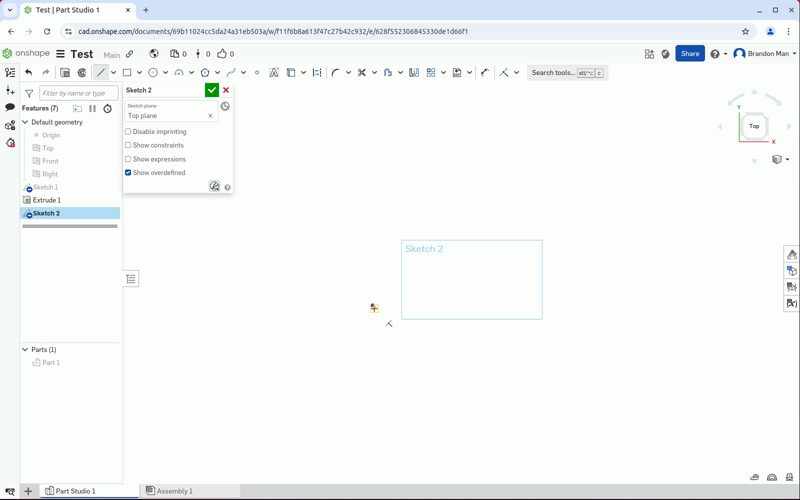
scroll(6)
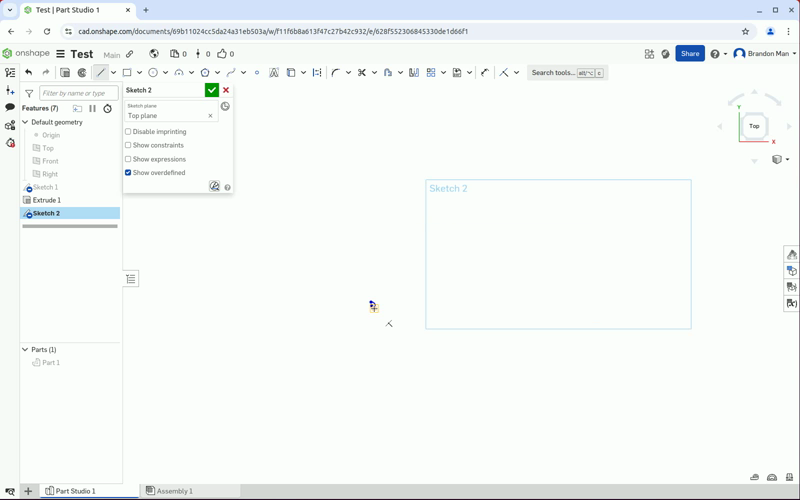
scroll(6)
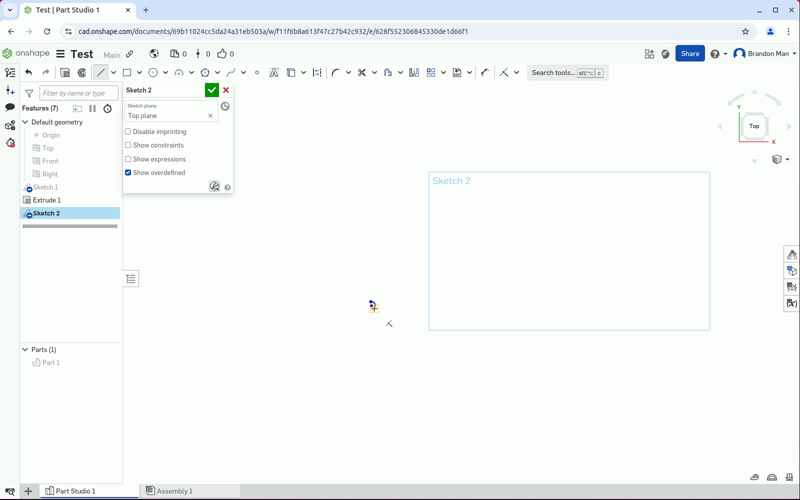
scroll(6)
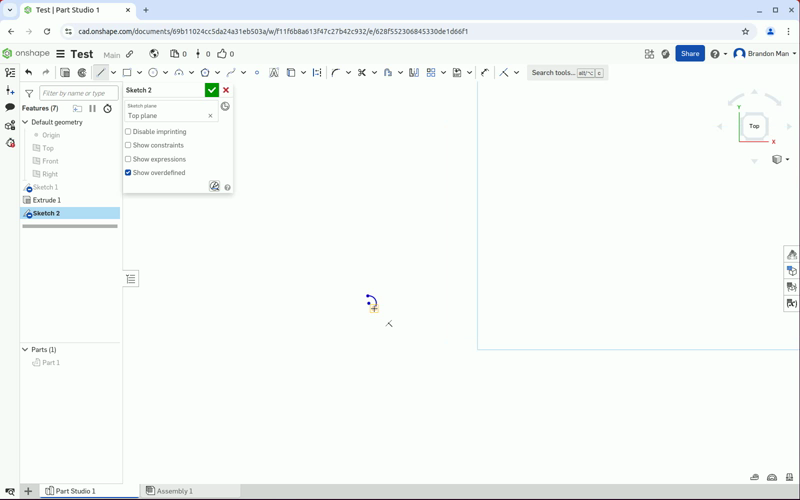
scroll(6)
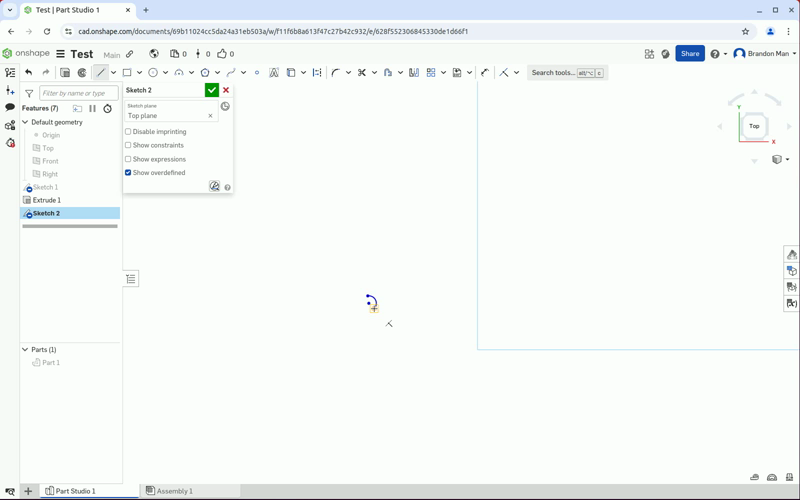
scroll(6)
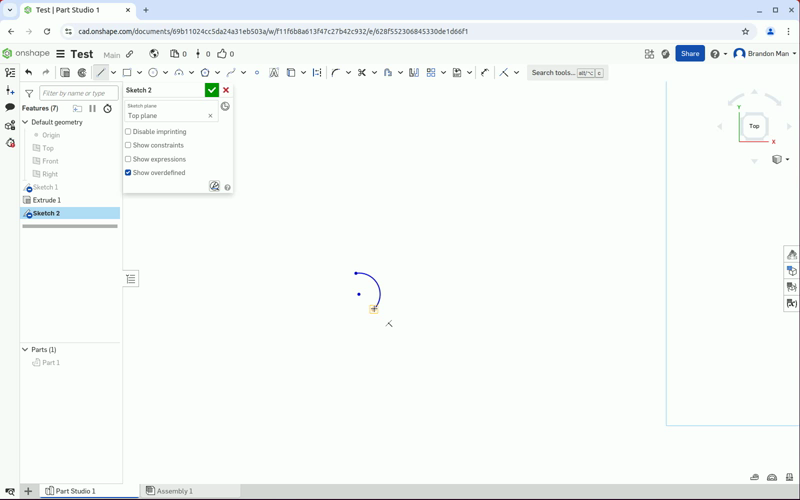
click(374, 308)
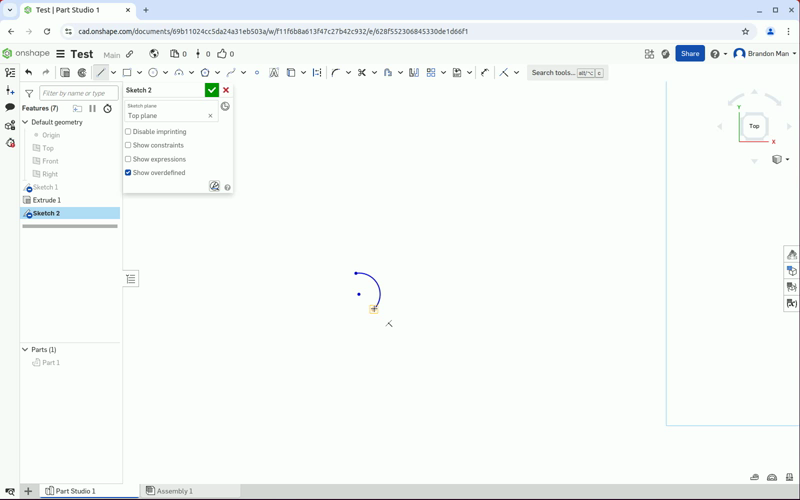
scroll(-6)
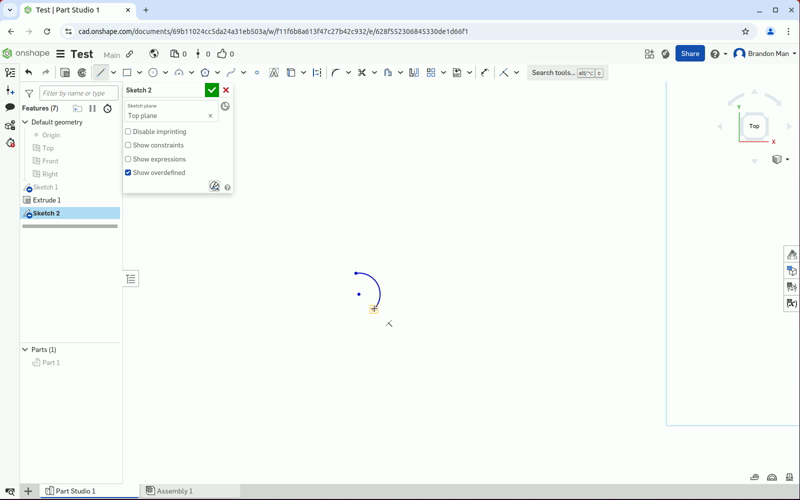
scroll(-6)
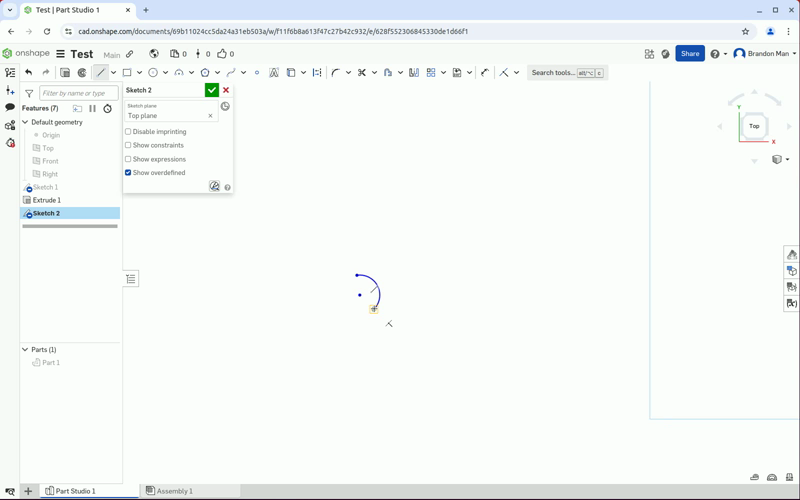
scroll(-6)
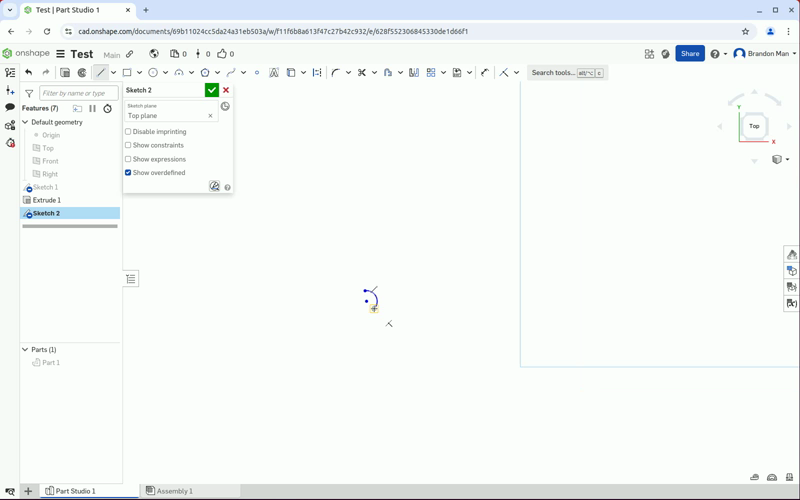
scroll(-6)
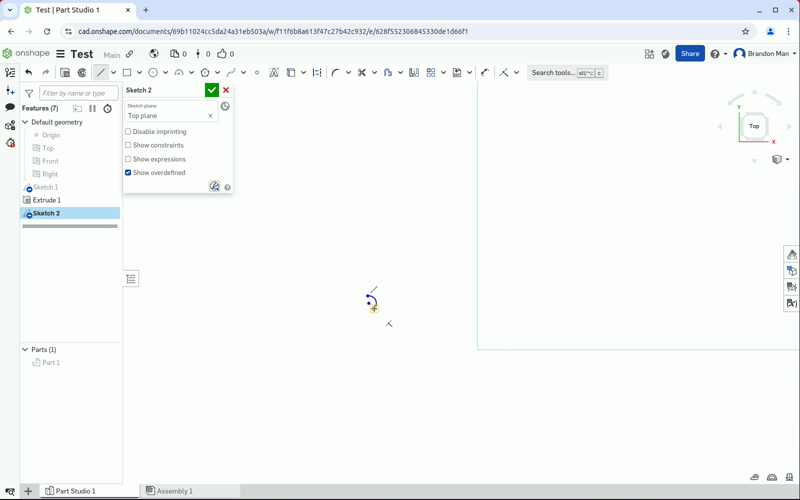
scroll(-6)
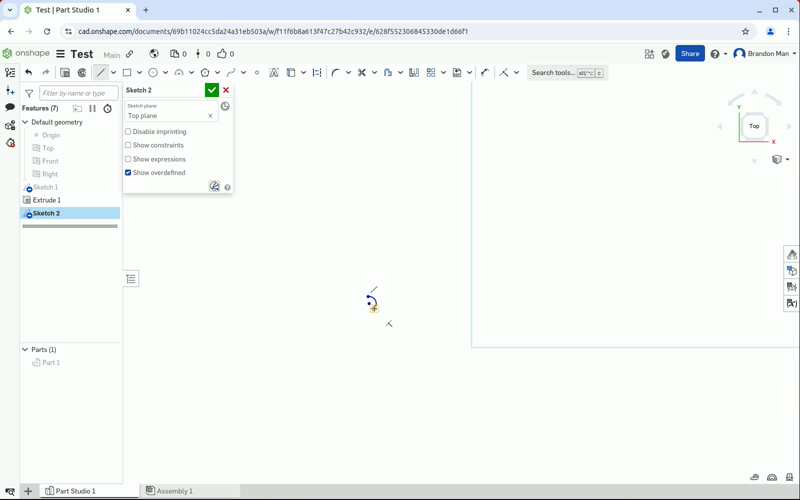
scroll(-6)
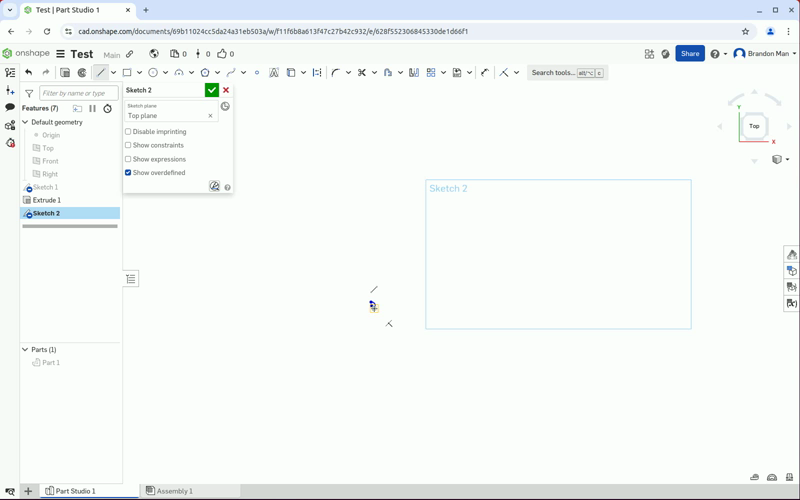
scroll(-6)
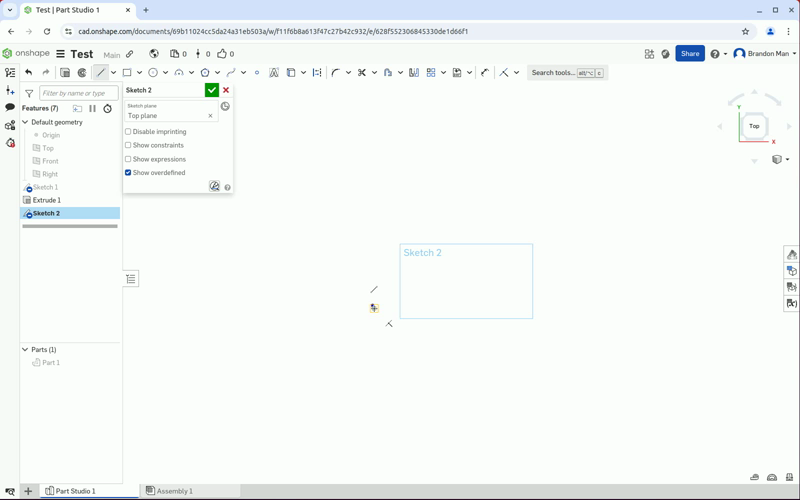
key_down(shift)
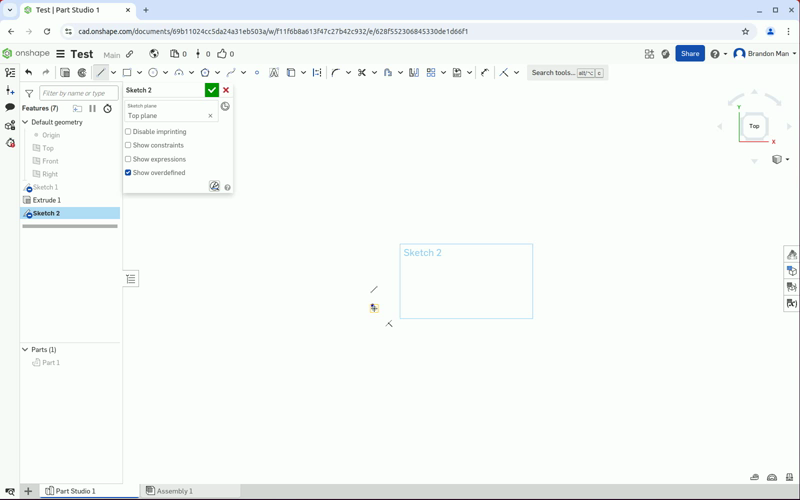
mouse_move(522, 348)
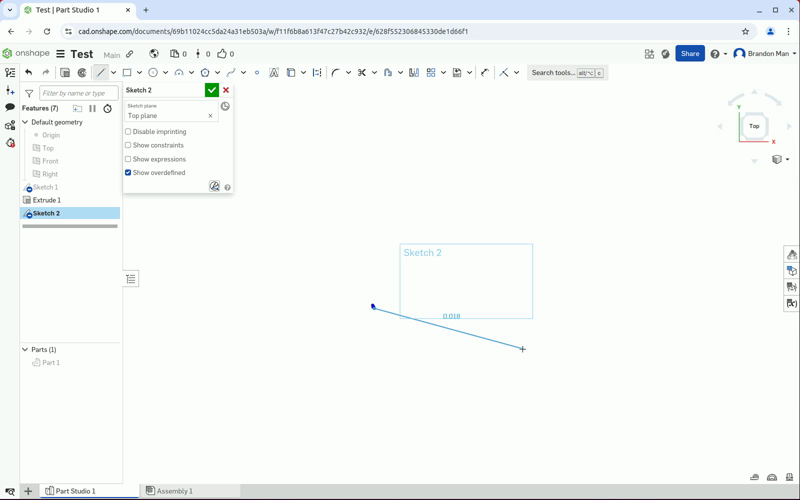
click(522, 348)
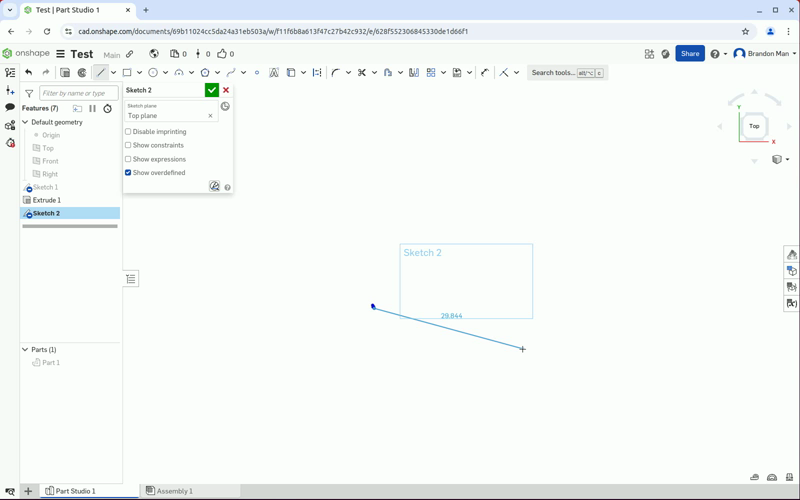
key_up(shift)
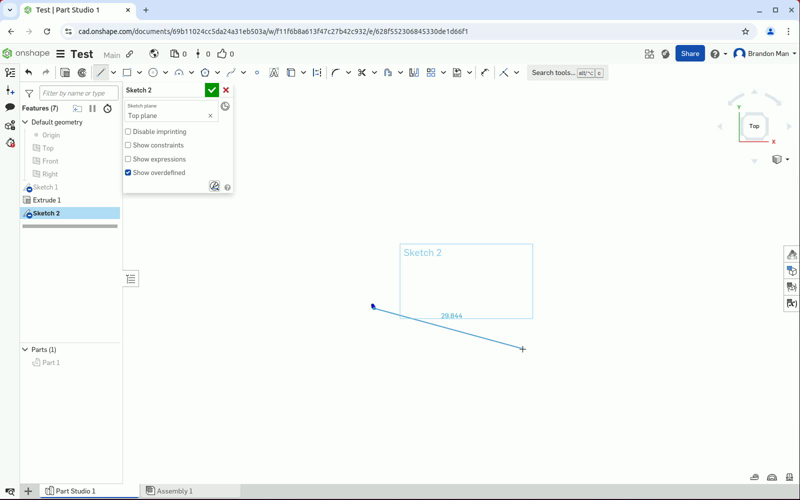
key(esc)
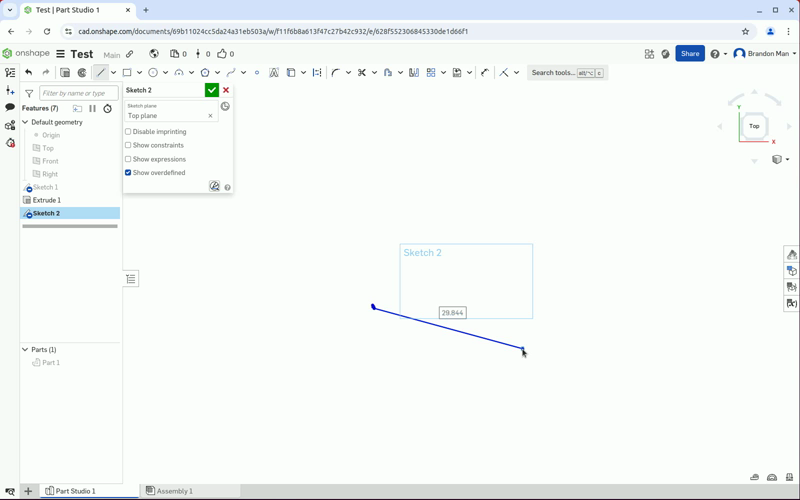
key(a)
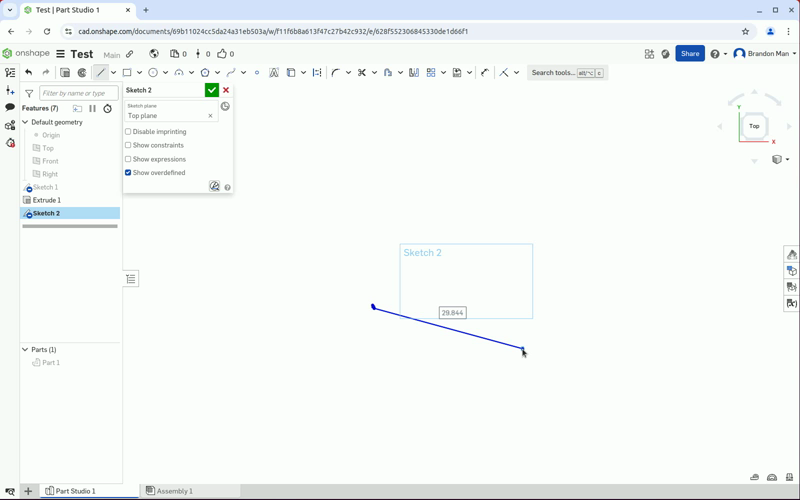
mouse_move(522, 348)
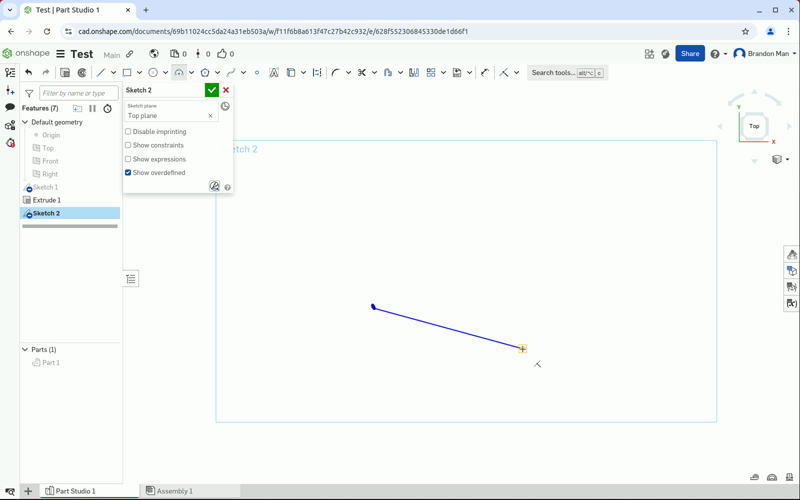
click(522, 348)
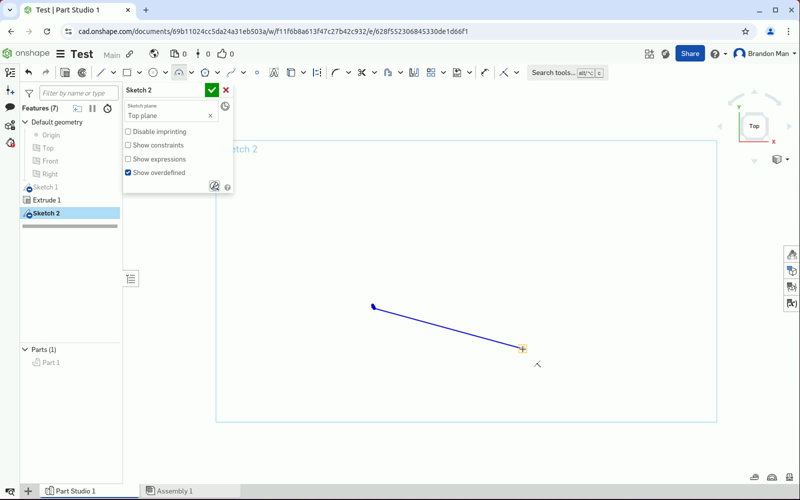
key_down(shift)
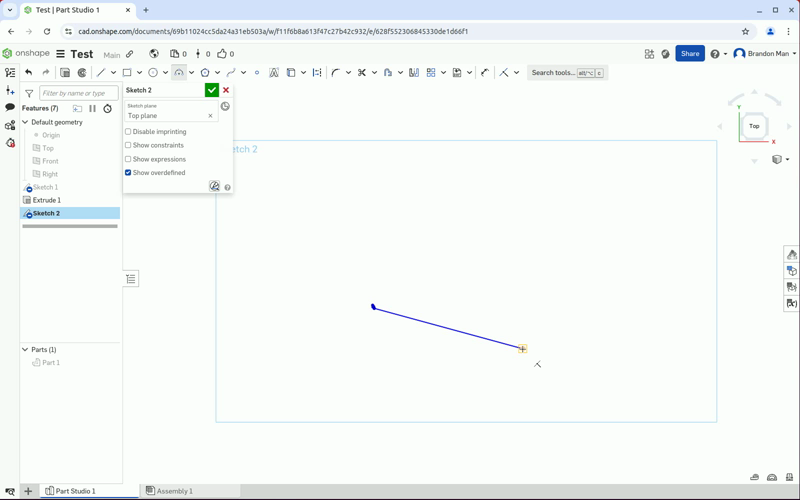
mouse_move(525, 345)
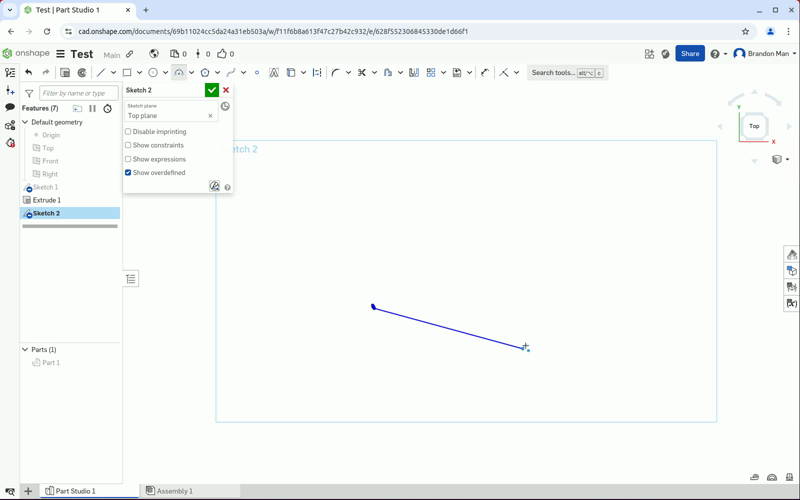
scroll(6)
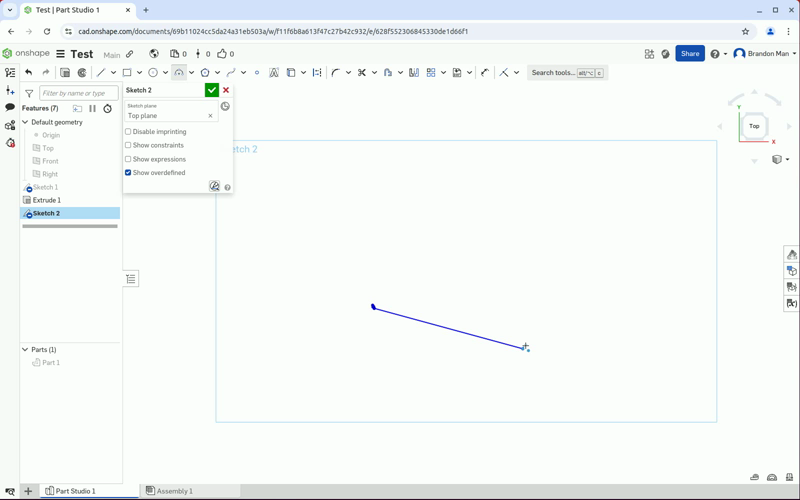
scroll(6)
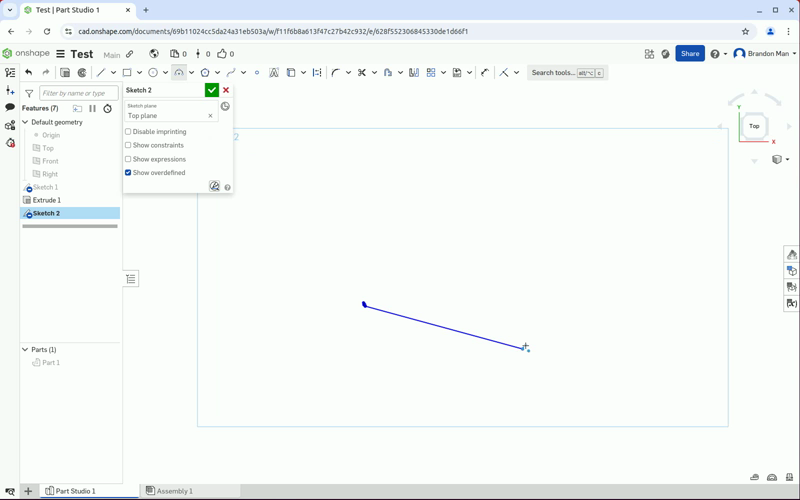
scroll(6)
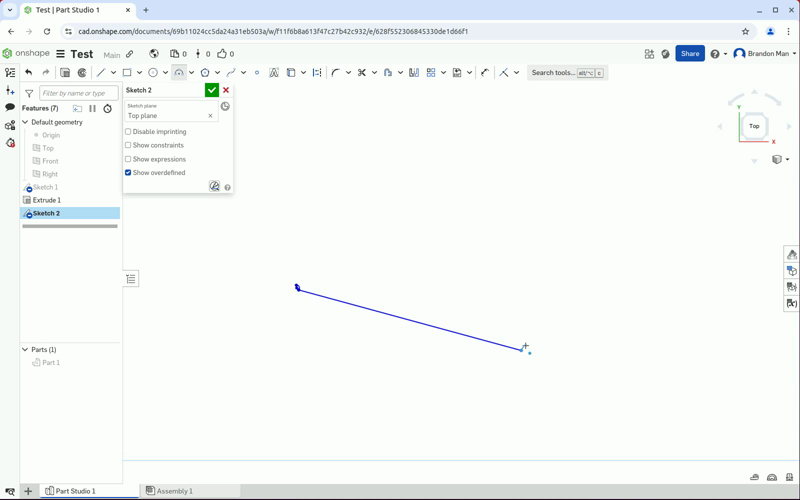
scroll(6)
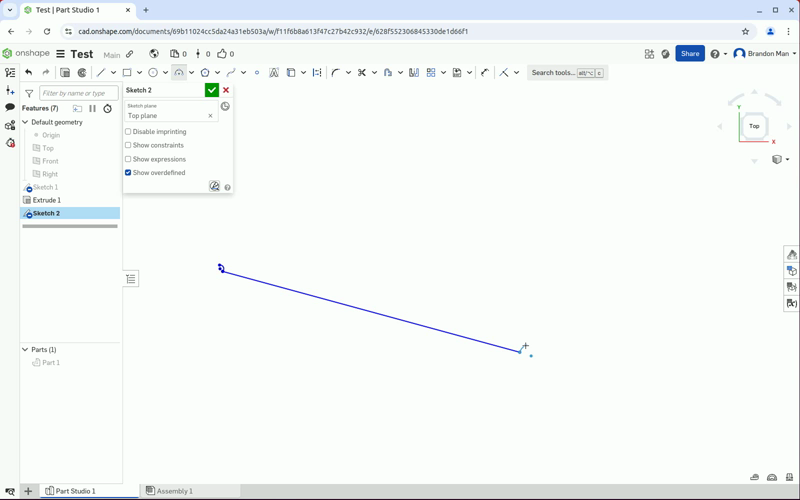
scroll(6)
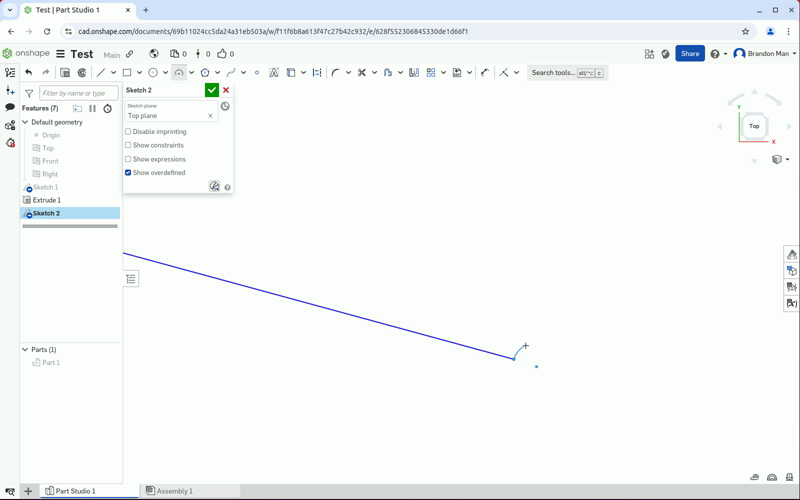
scroll(6)
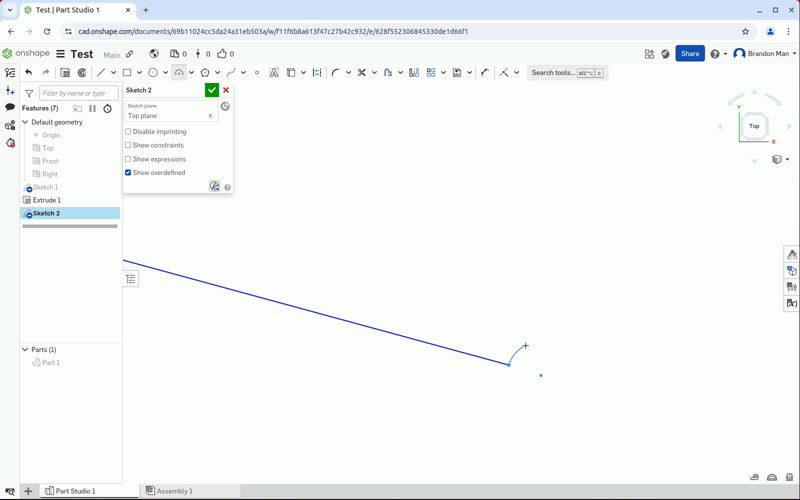
scroll(6)
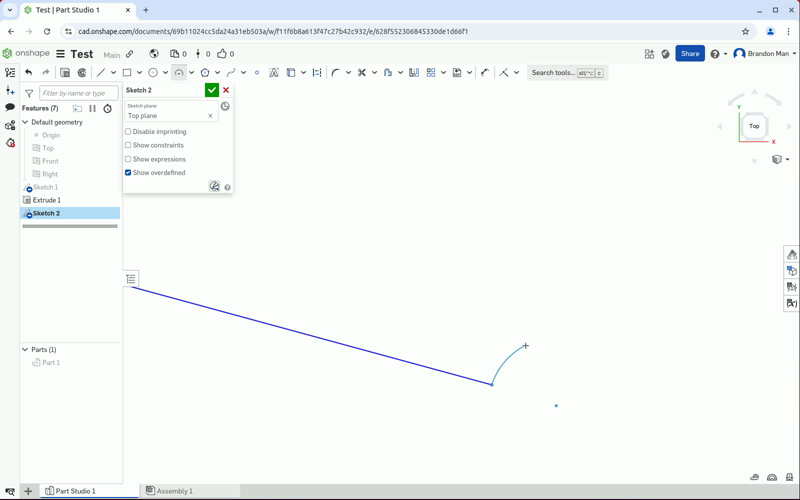
click(525, 345)
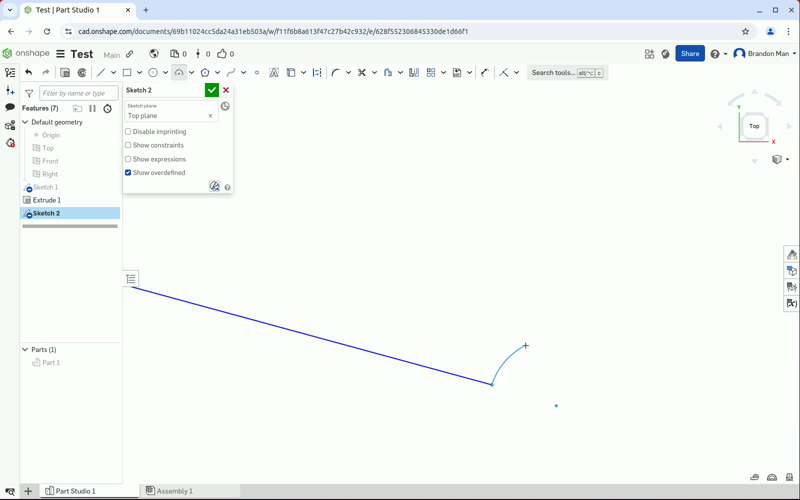
scroll(-6)
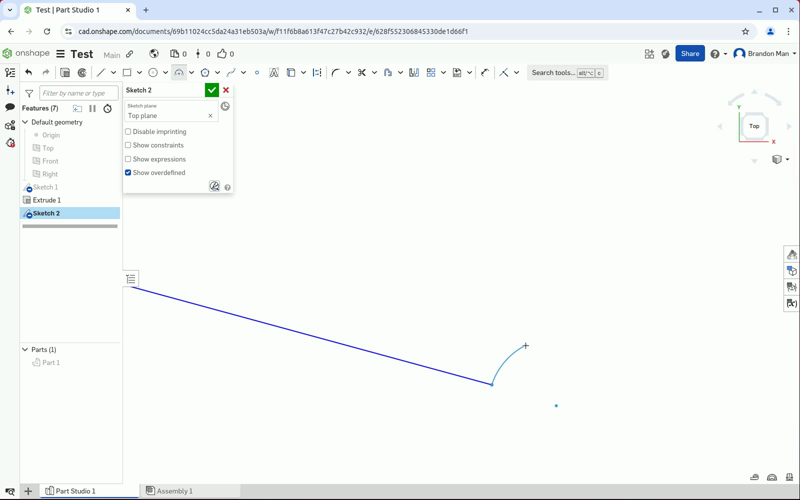
scroll(-6)
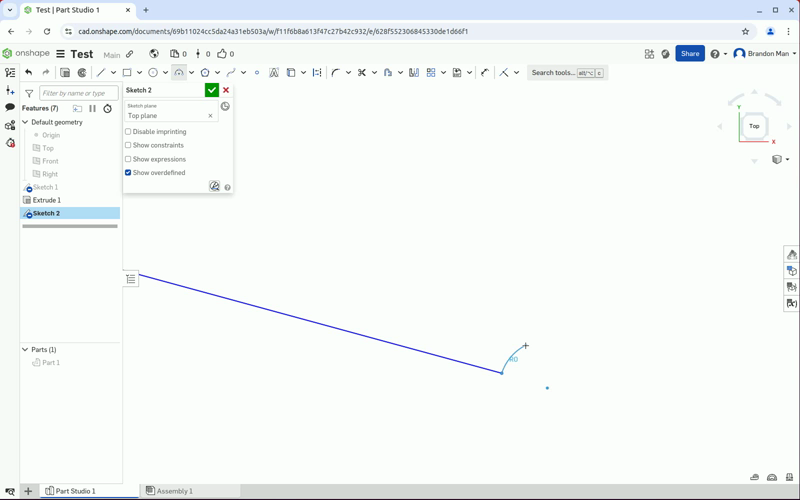
scroll(-6)
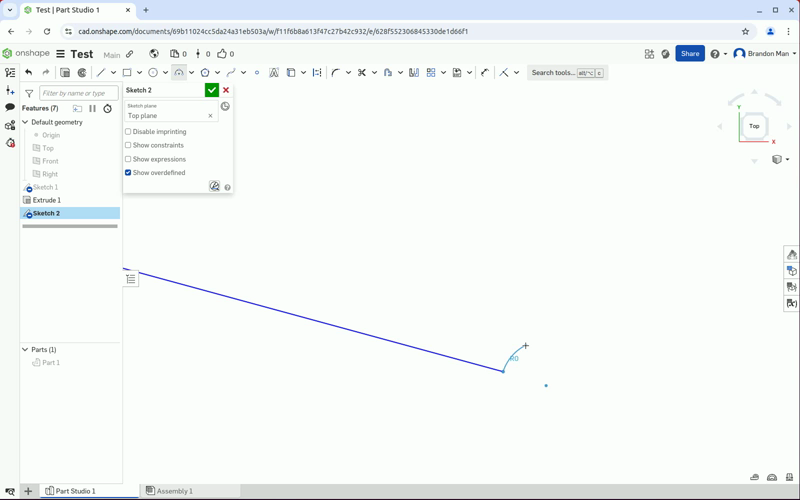
scroll(-6)
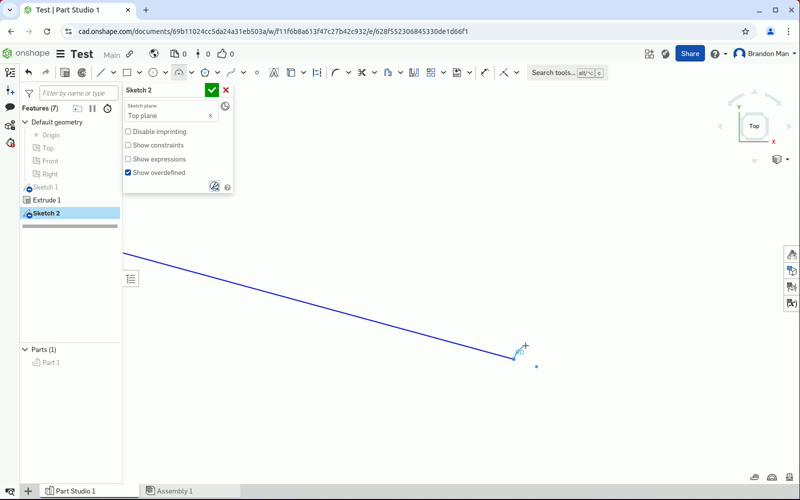
scroll(-6)
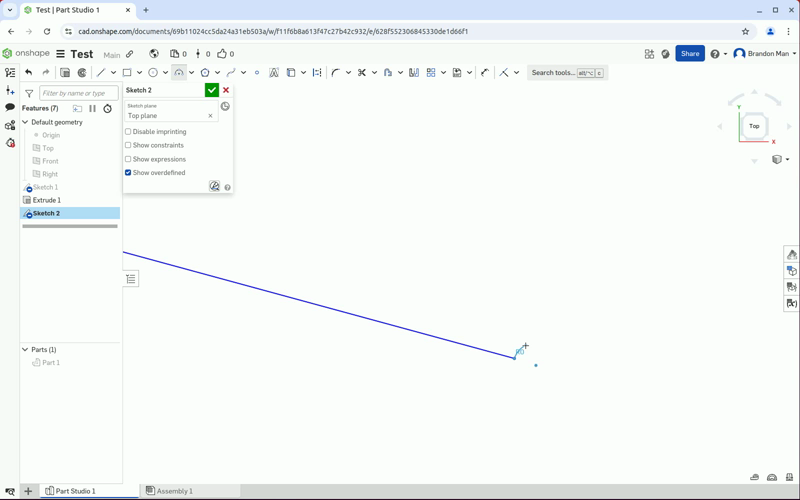
scroll(-6)
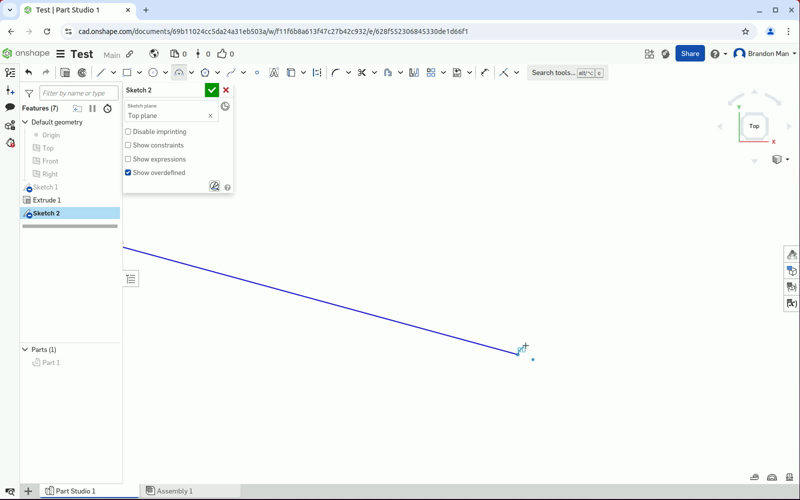
scroll(-6)
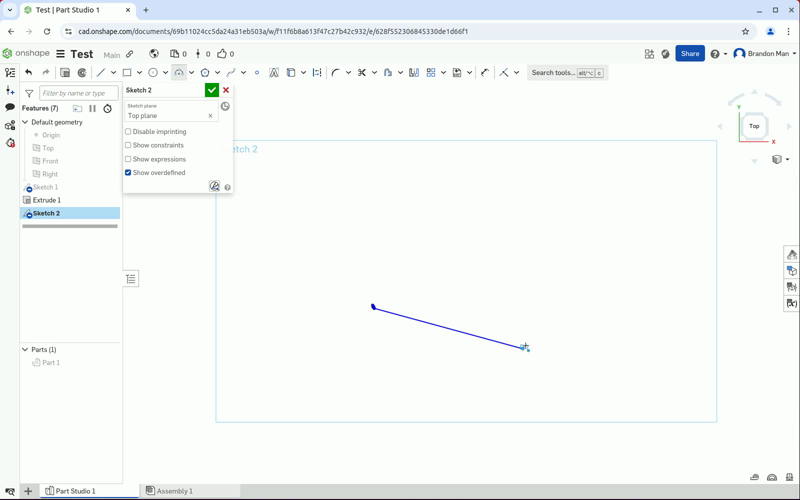
mouse_move(524, 347)
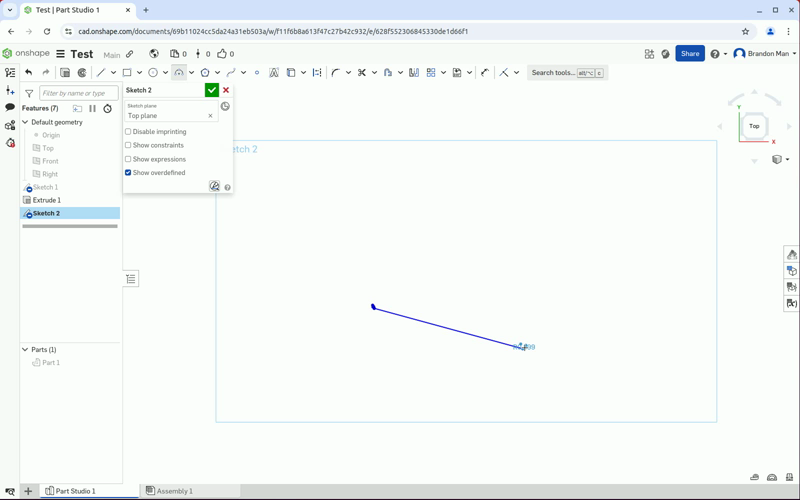
scroll(6)
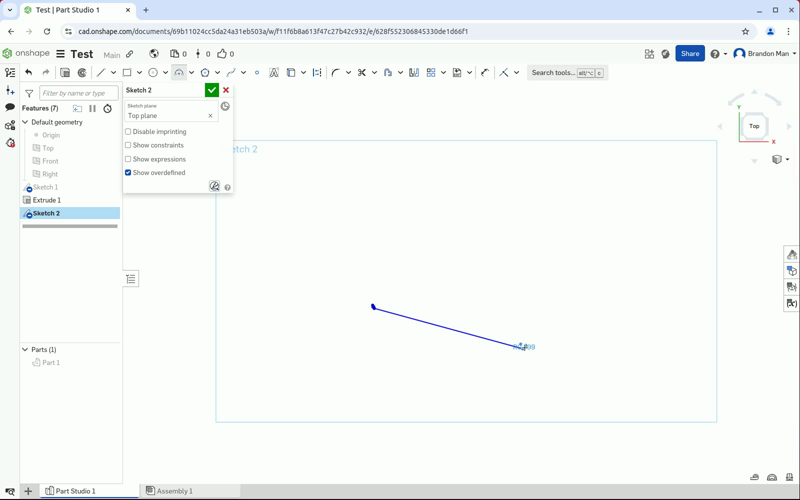
scroll(6)
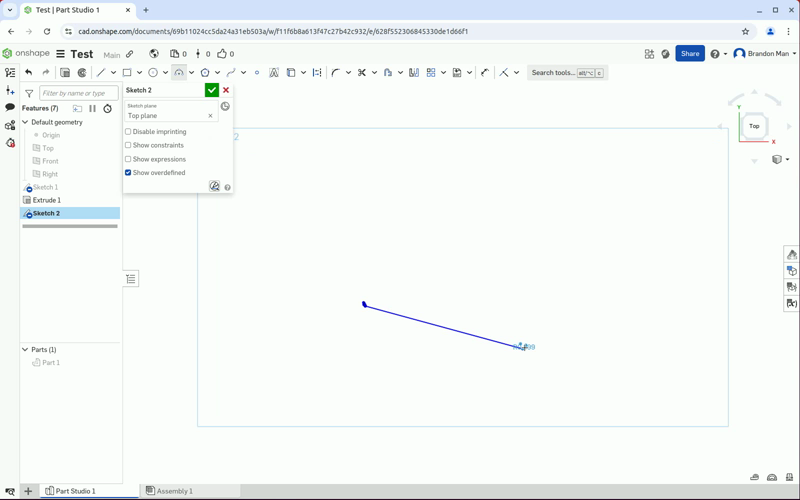
scroll(6)
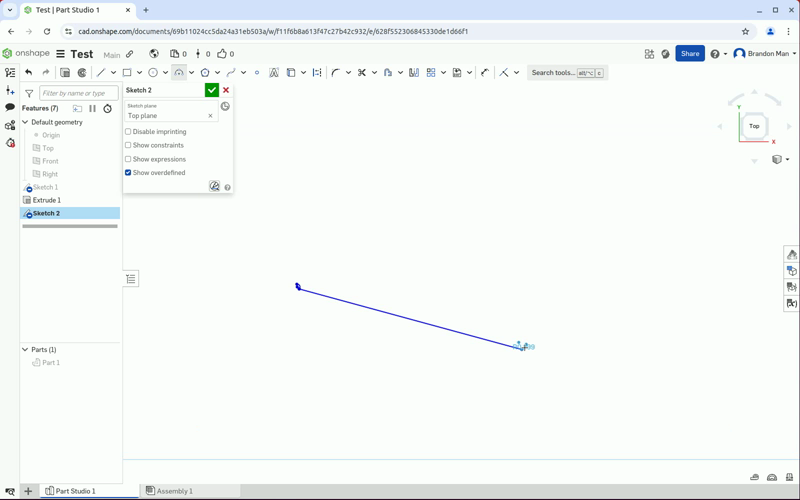
scroll(6)
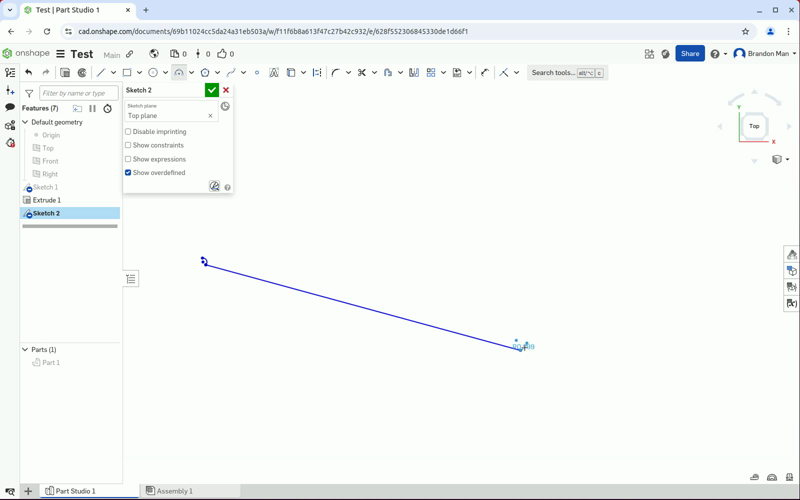
scroll(6)
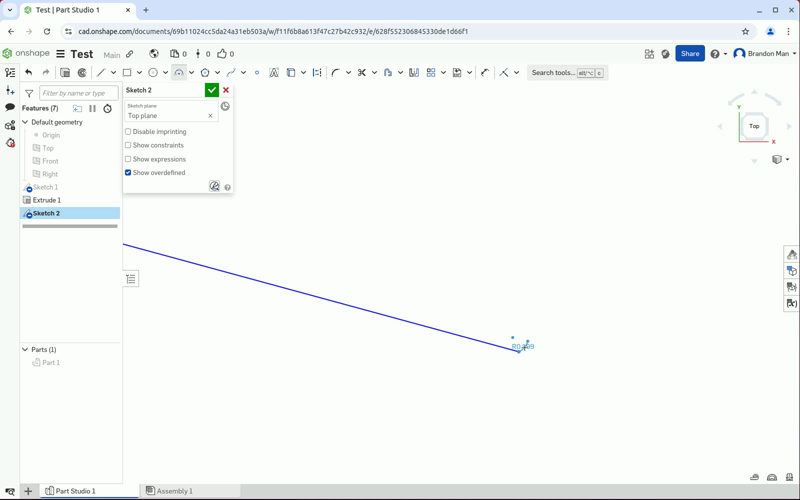
scroll(6)
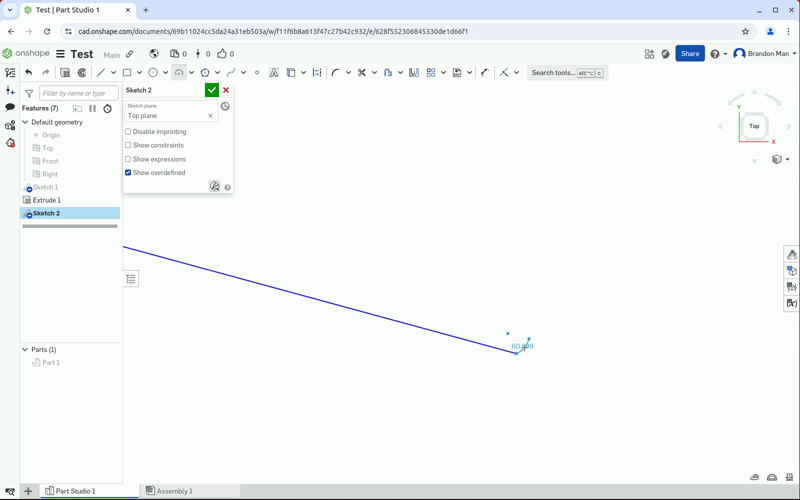
scroll(6)
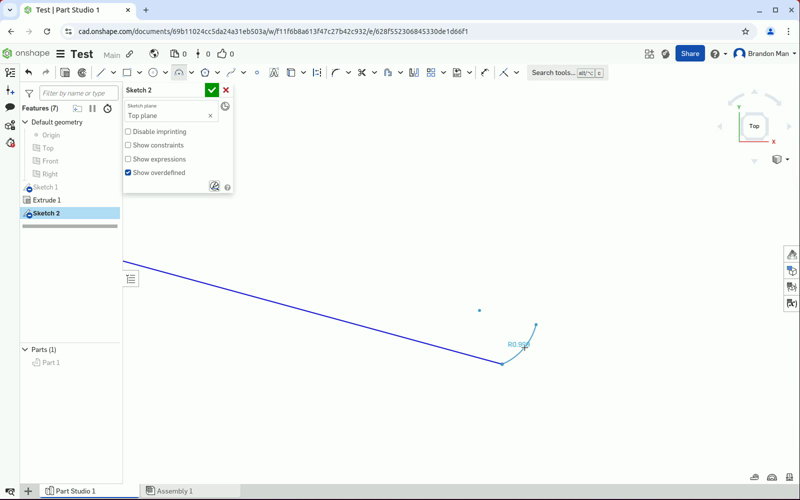
click(524, 347)
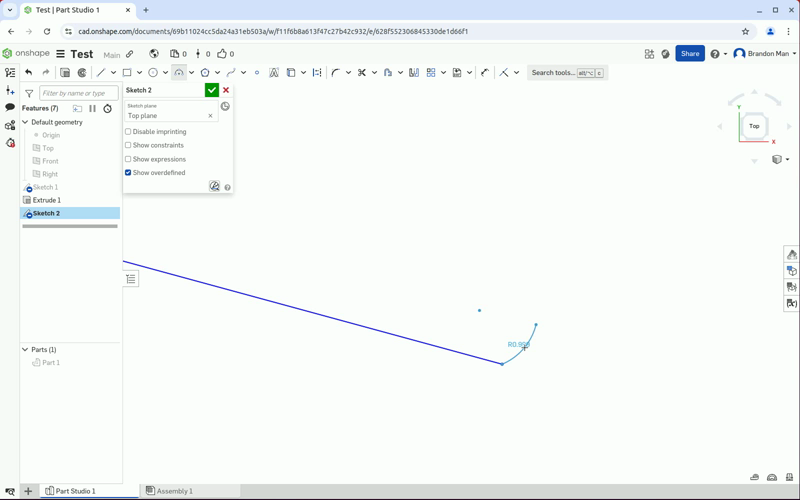
scroll(-6)
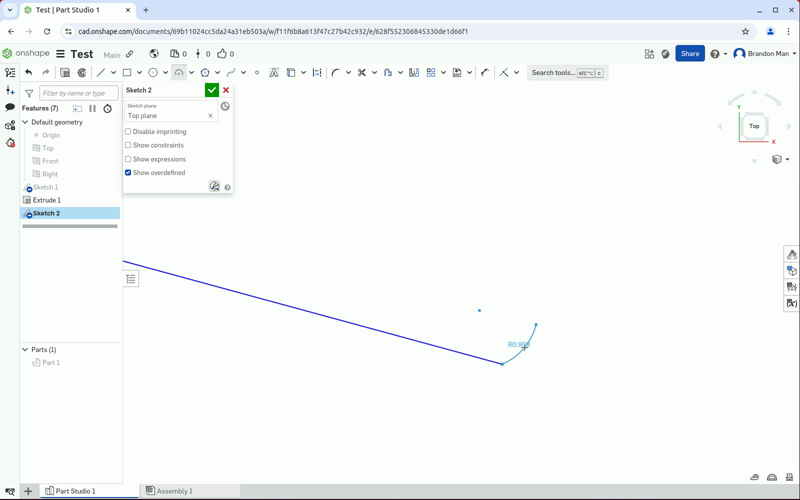
scroll(-6)
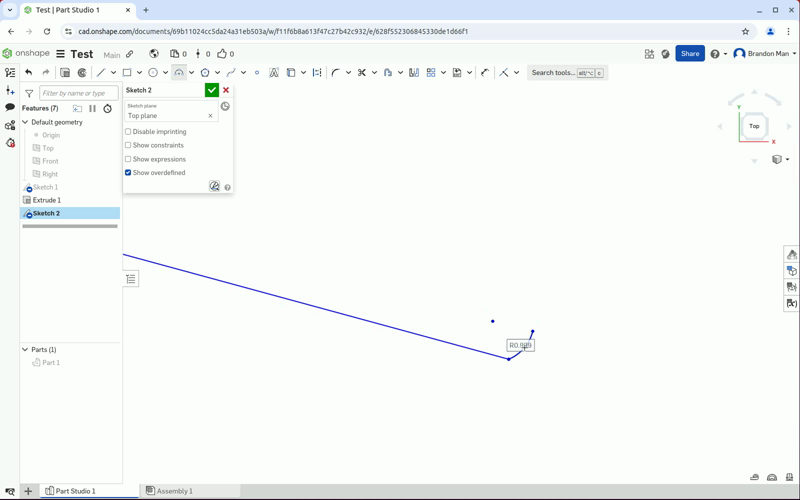
scroll(-6)
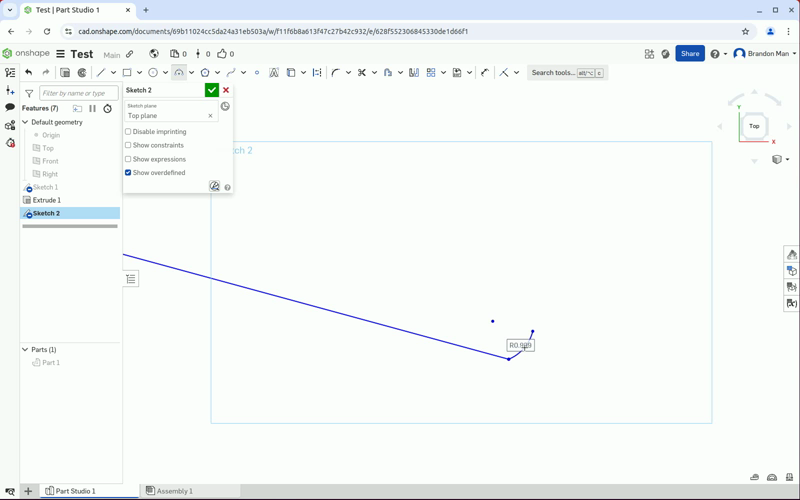
scroll(-6)
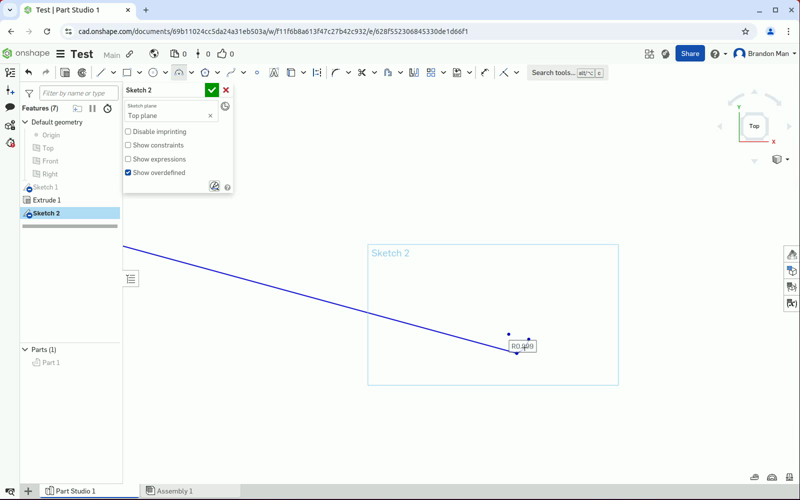
scroll(-6)
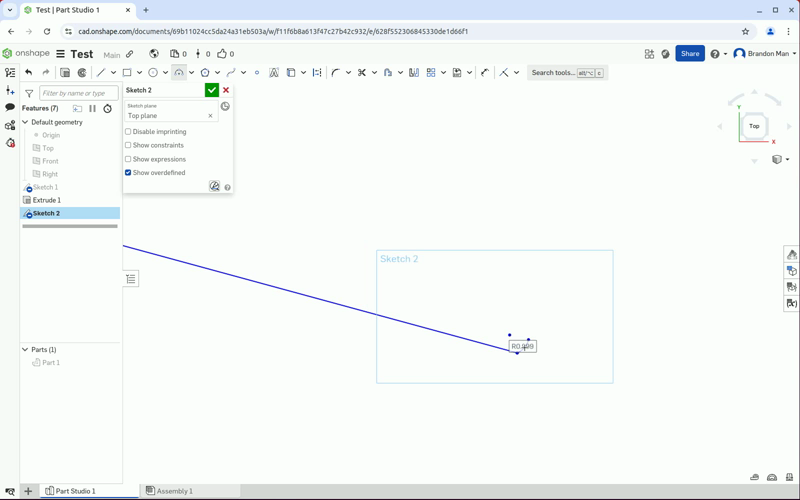
scroll(-6)
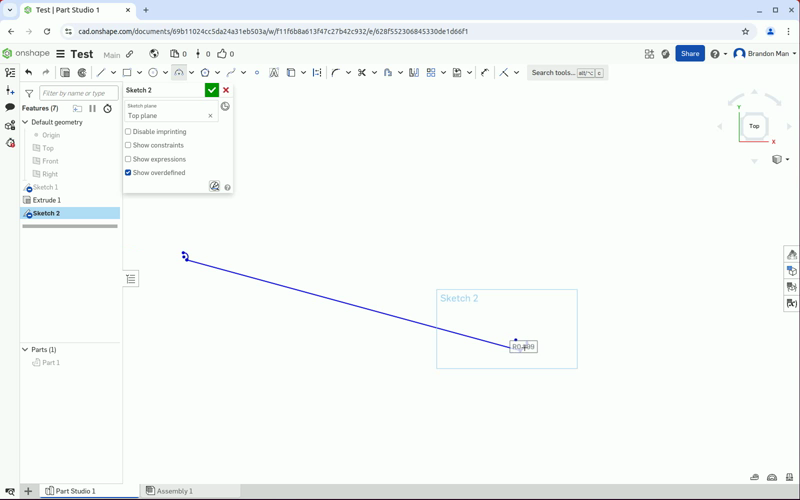
scroll(-6)
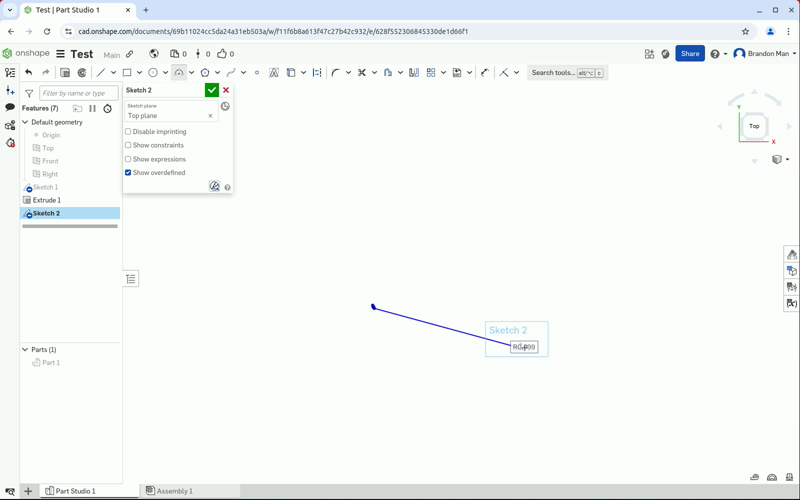
key_up(shift)
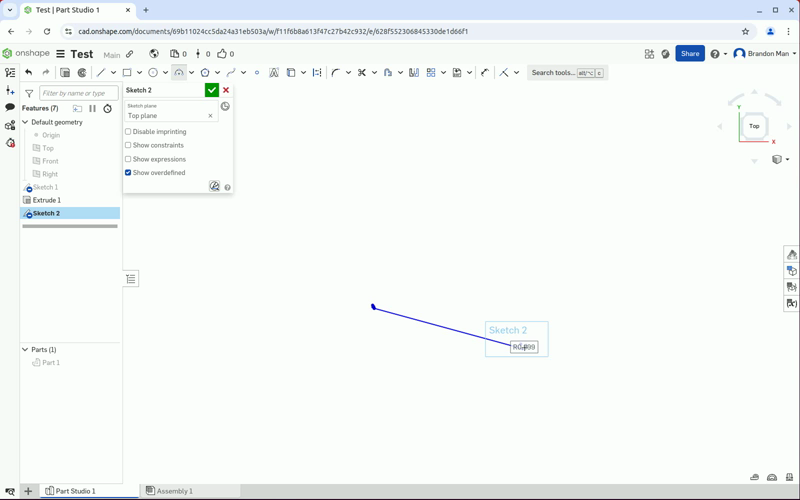
key(esc)
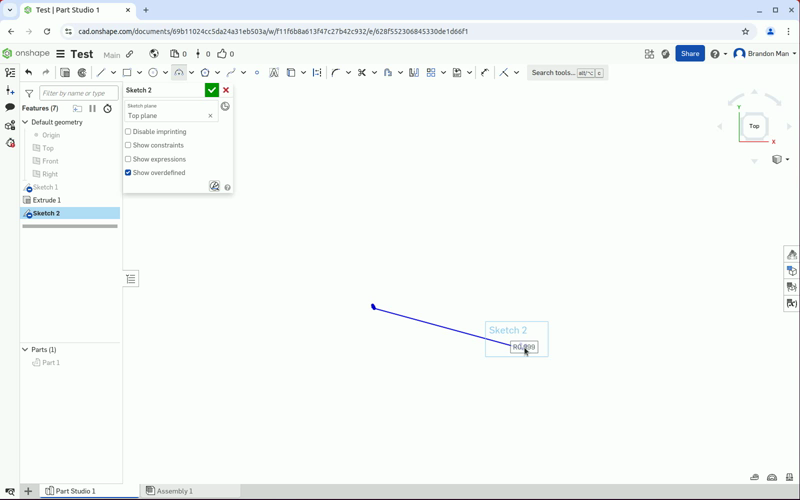
key(l)
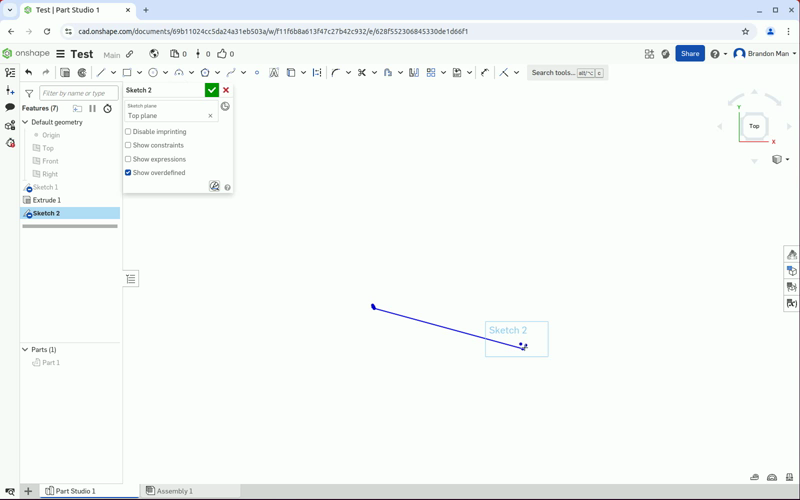
mouse_move(525, 345)
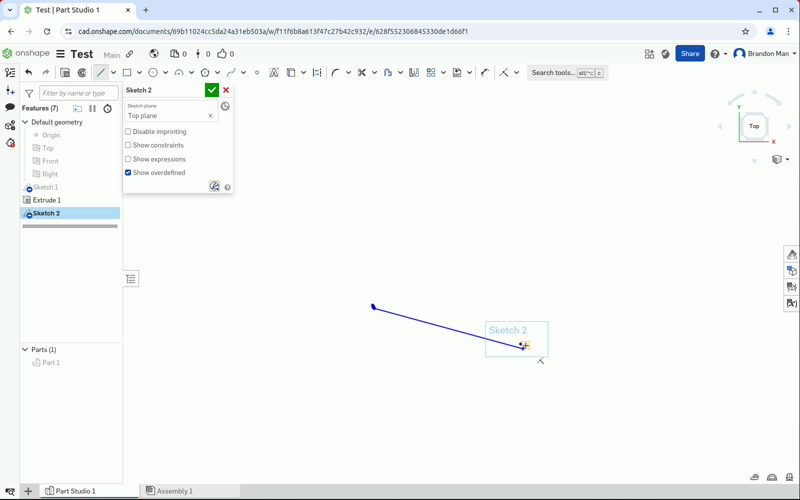
scroll(6)
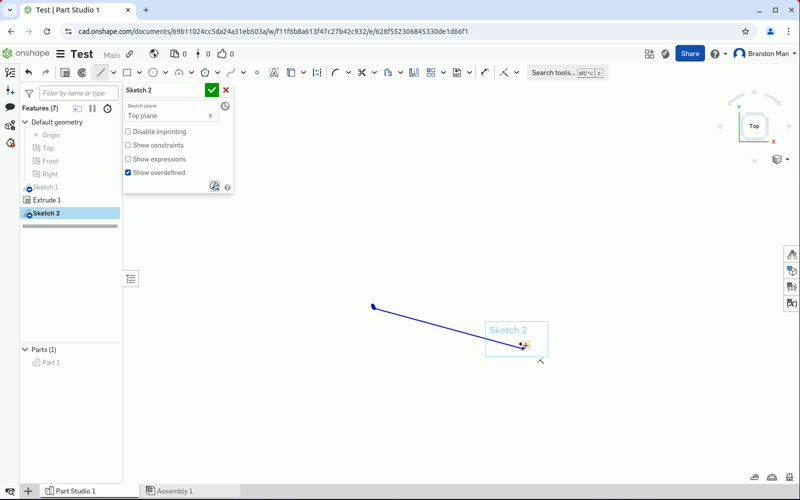
scroll(6)
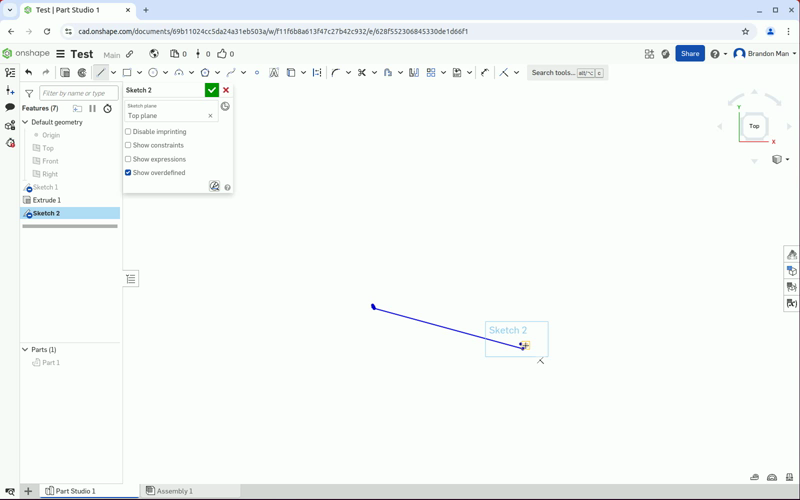
scroll(6)
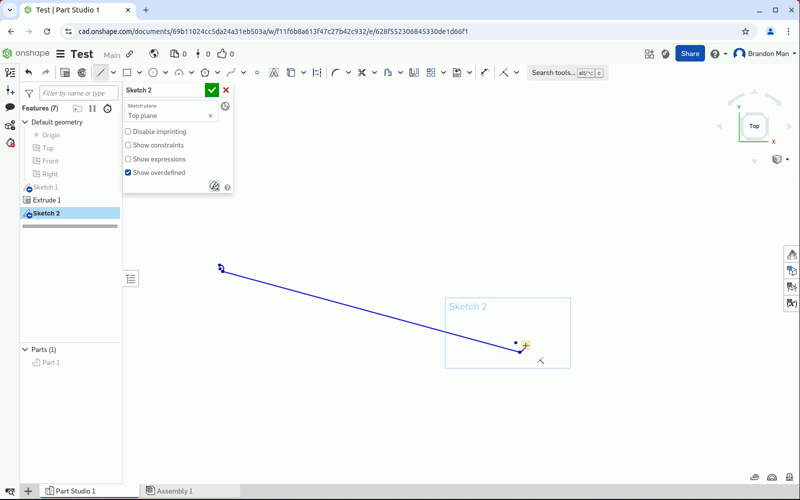
scroll(6)
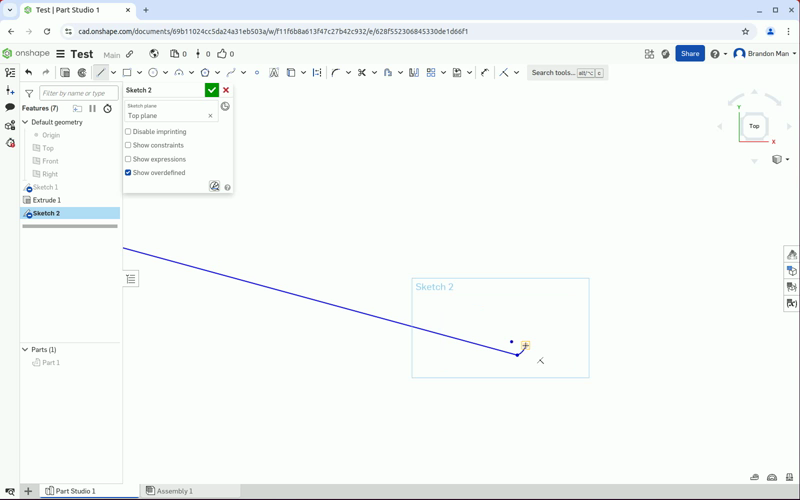
scroll(6)
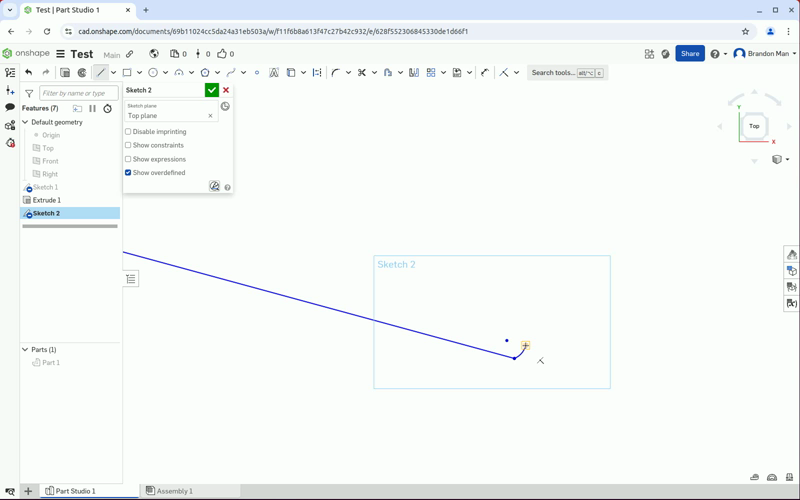
scroll(6)
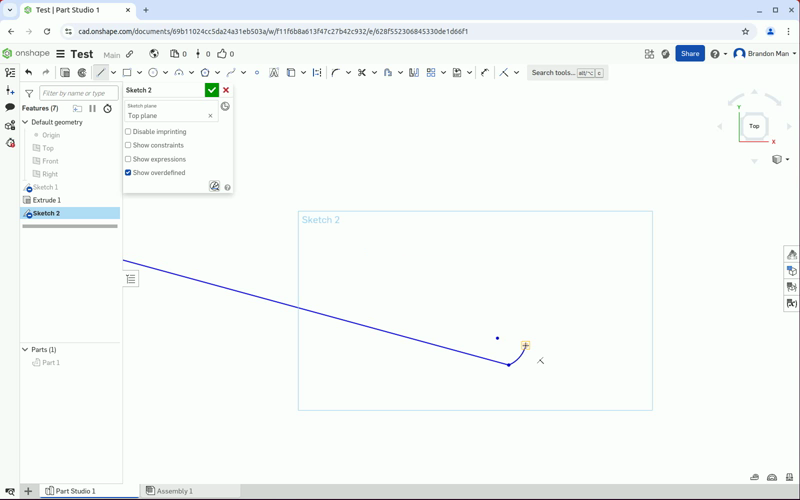
scroll(6)
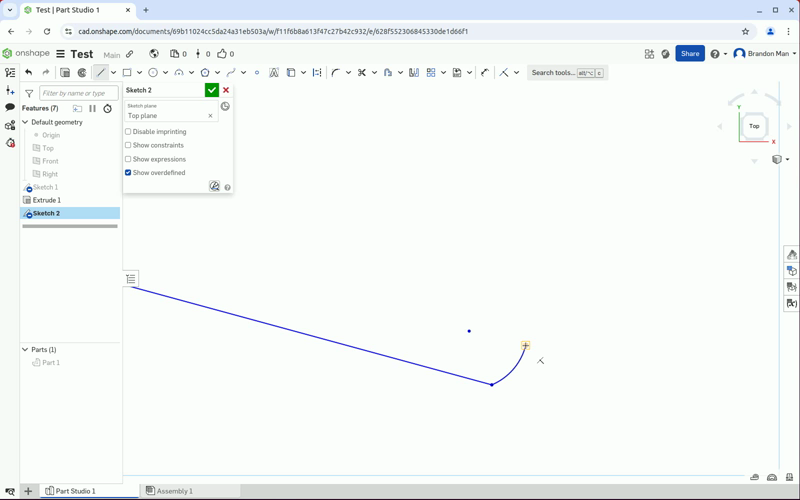
click(525, 345)
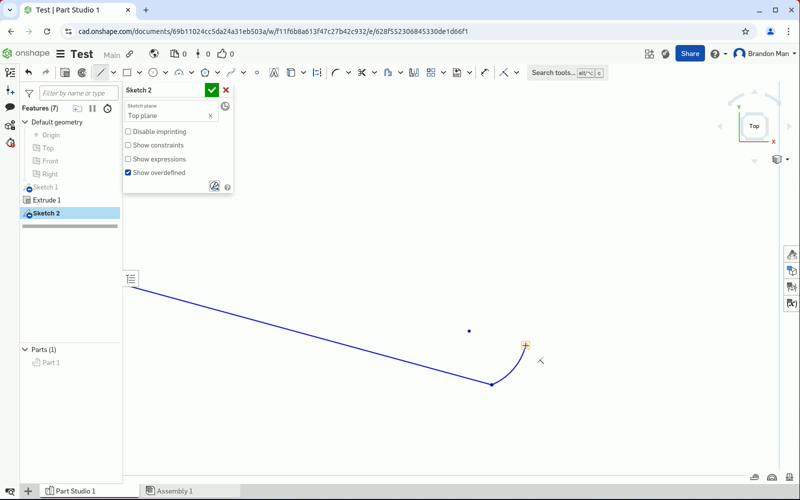
scroll(-6)
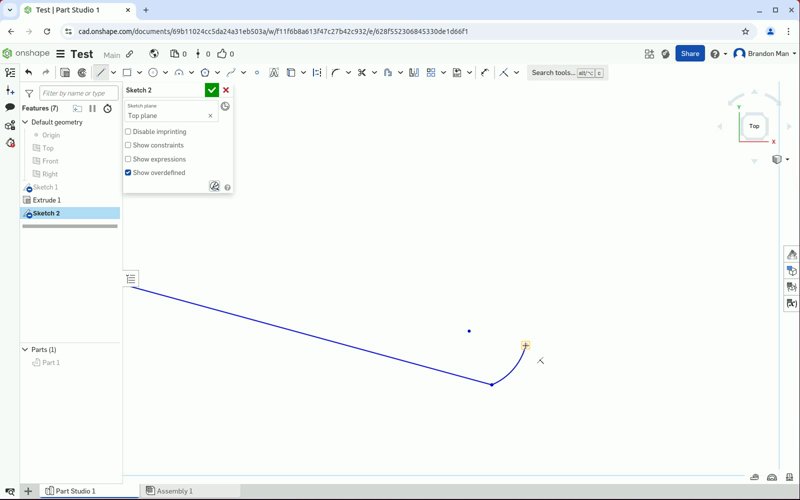
scroll(-6)
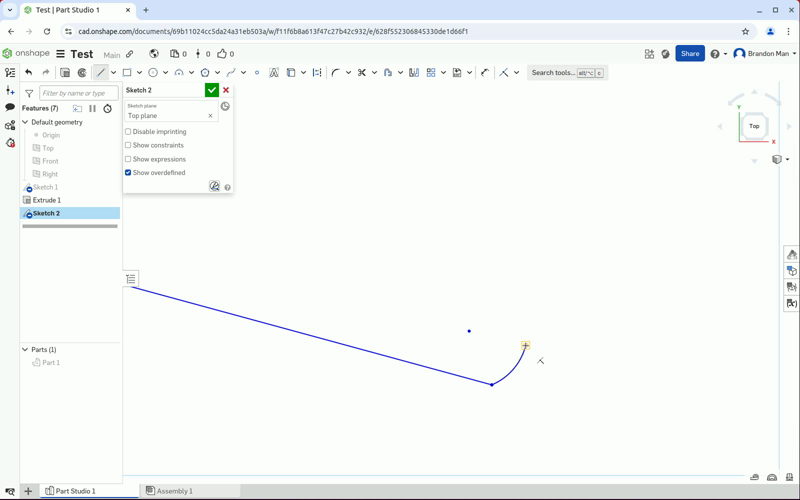
scroll(-6)
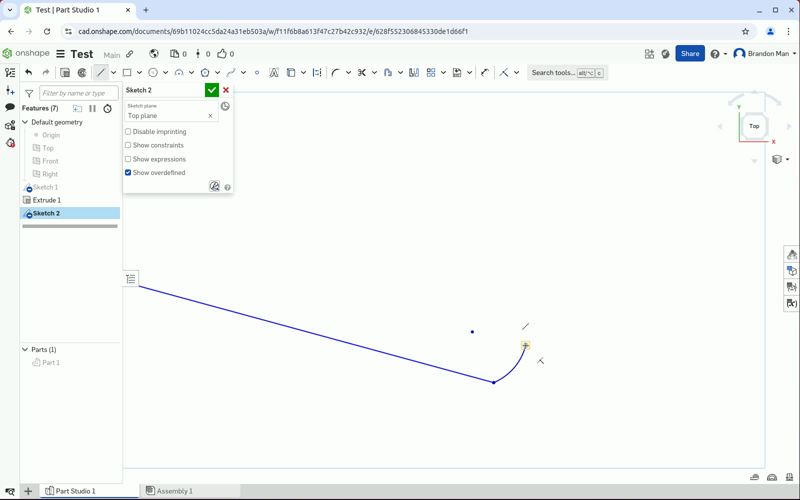
scroll(-6)
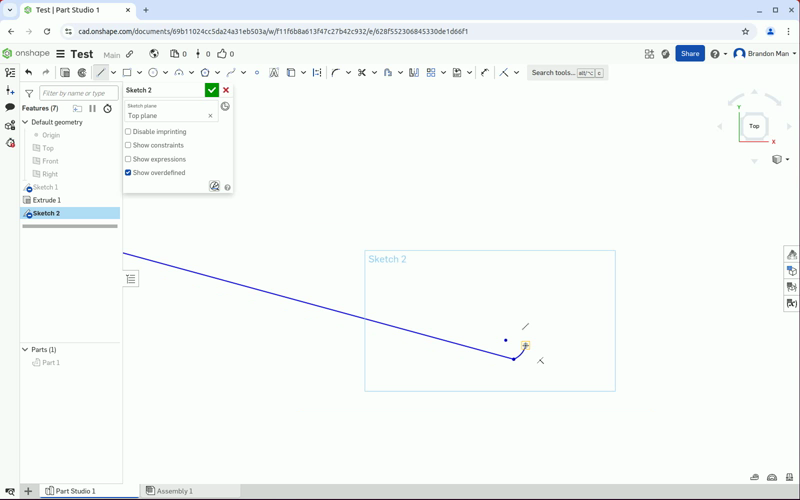
scroll(-6)
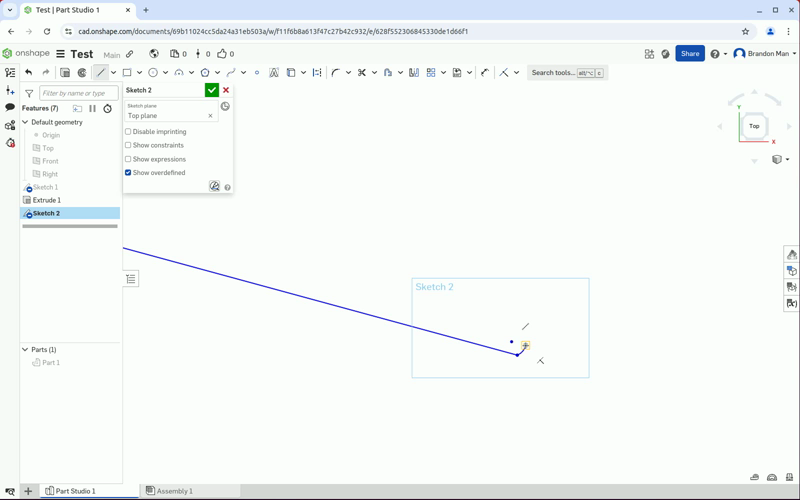
scroll(-6)
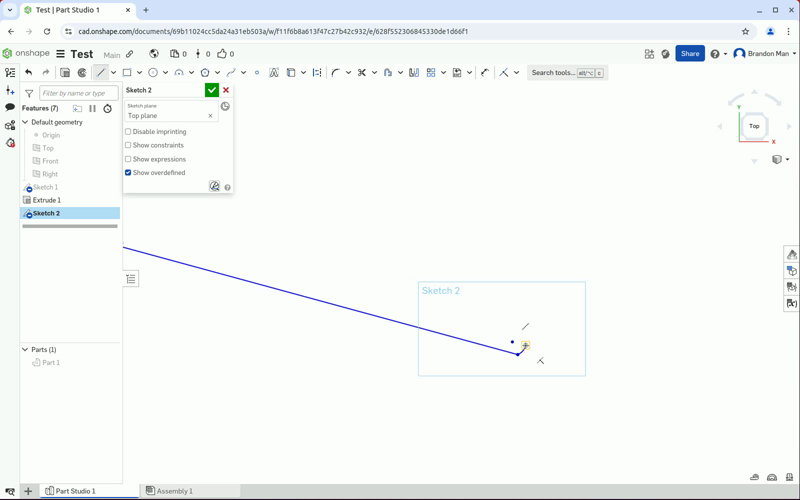
scroll(-6)
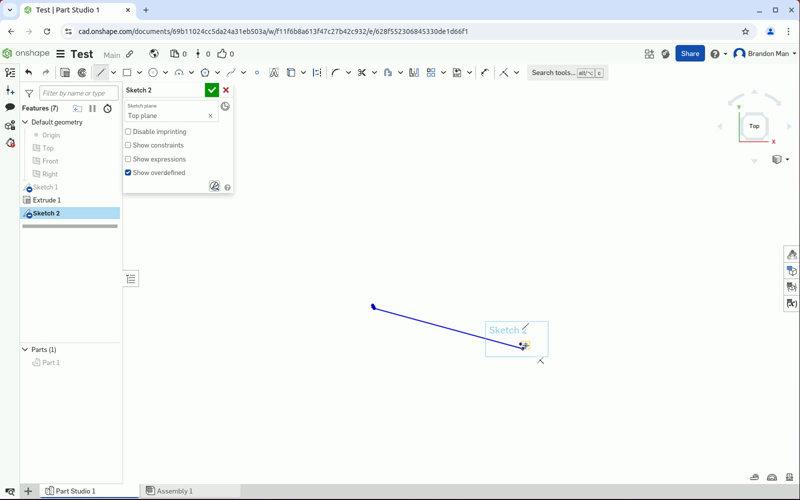
key_down(shift)
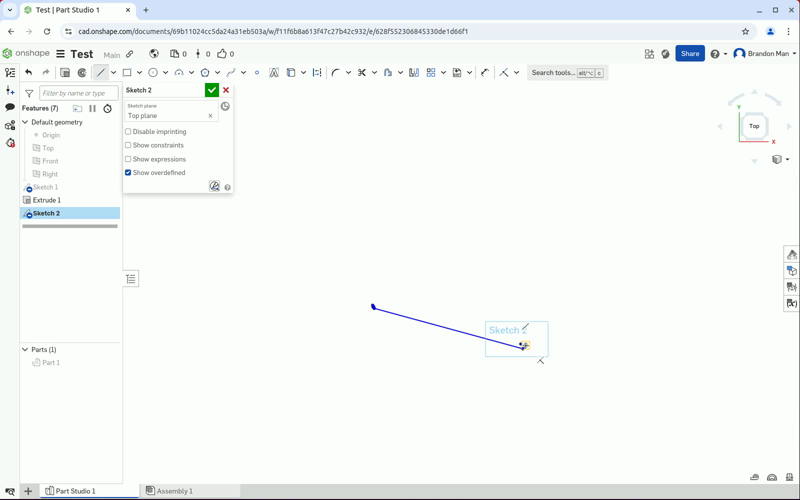
mouse_move(485, 197)
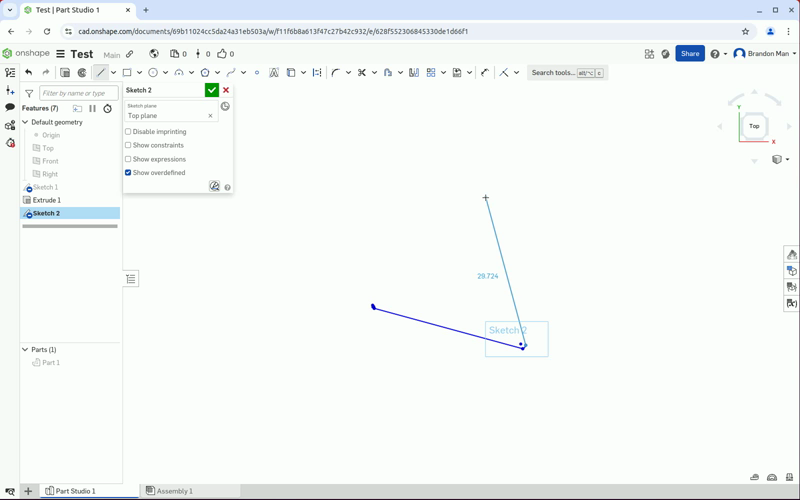
click(485, 197)
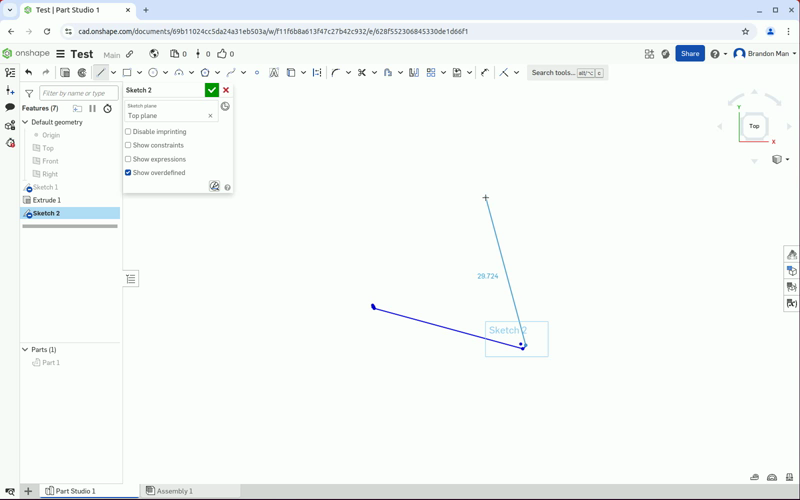
key_up(shift)
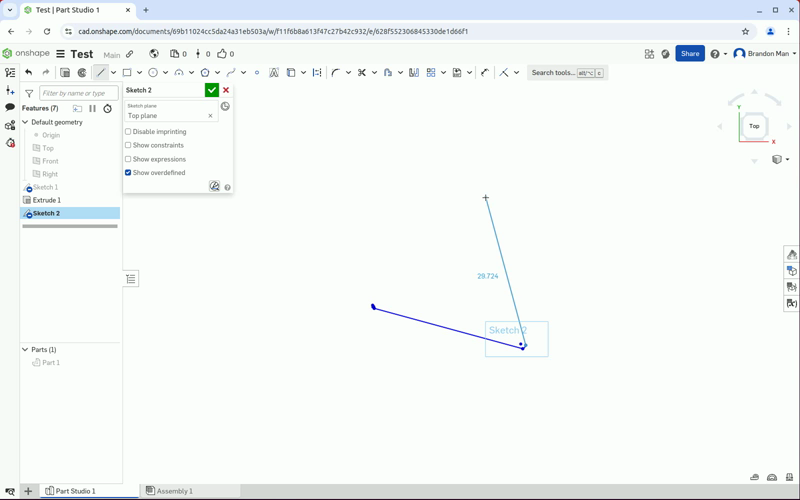
key(esc)
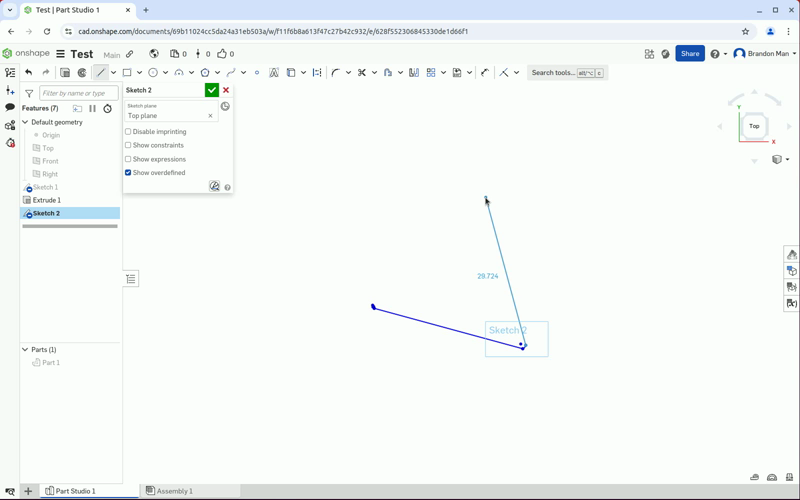
key(a)
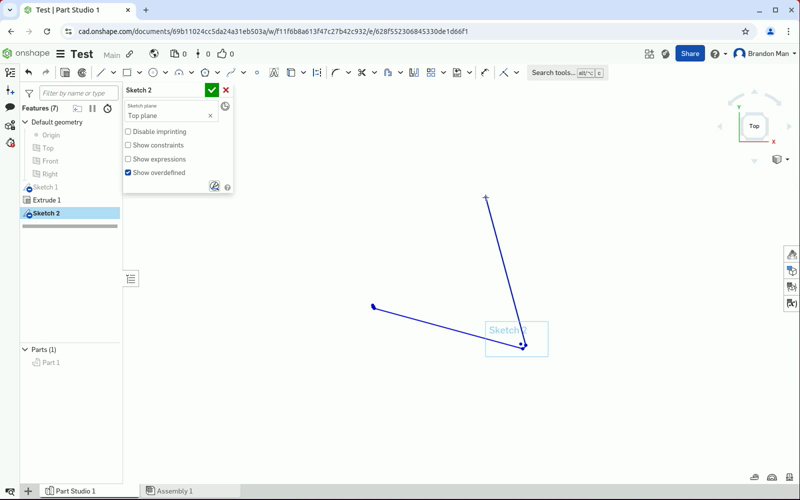
mouse_move(485, 197)
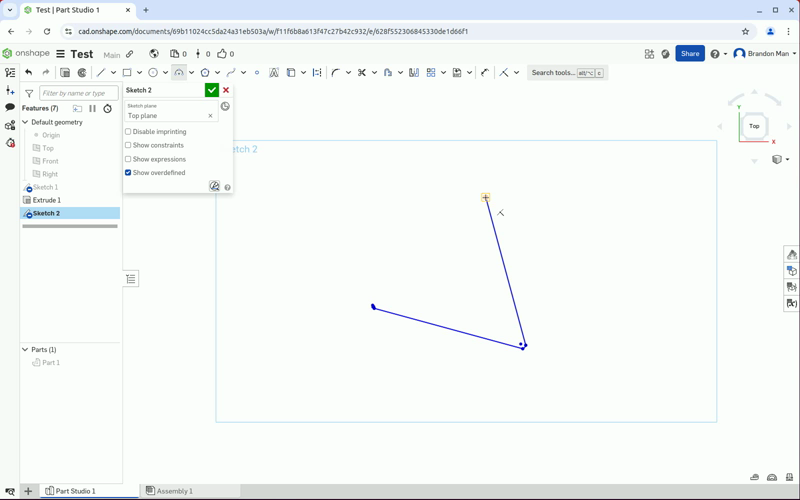
click(485, 197)
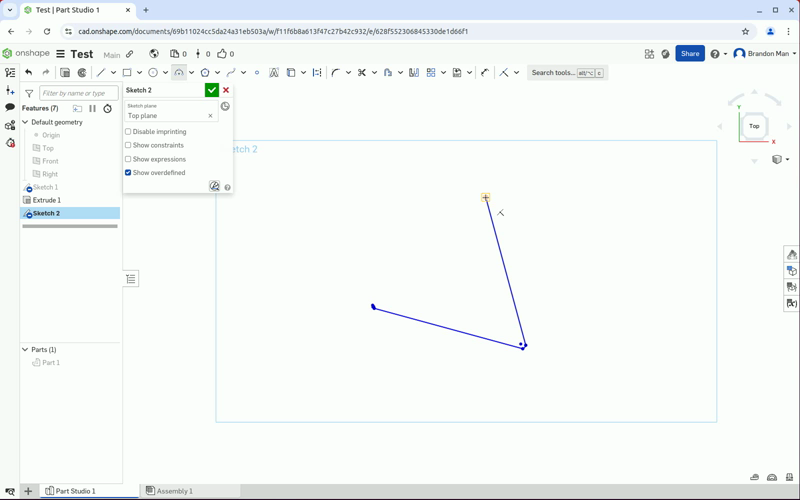
key_down(shift)
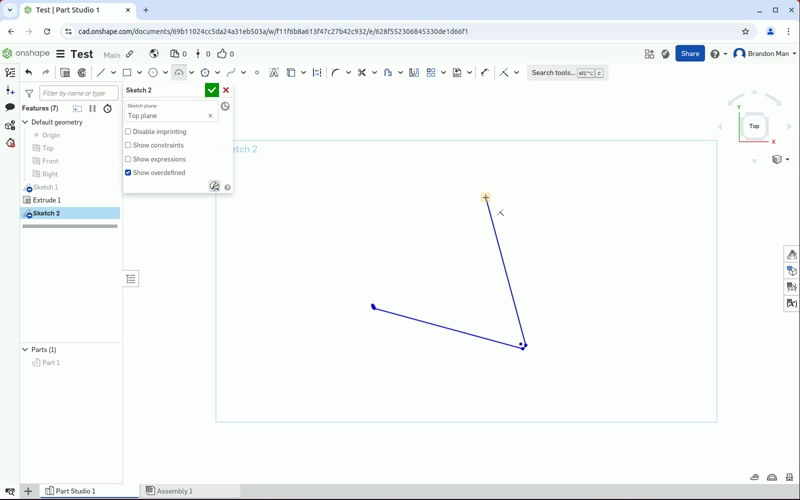
mouse_move(482, 195)
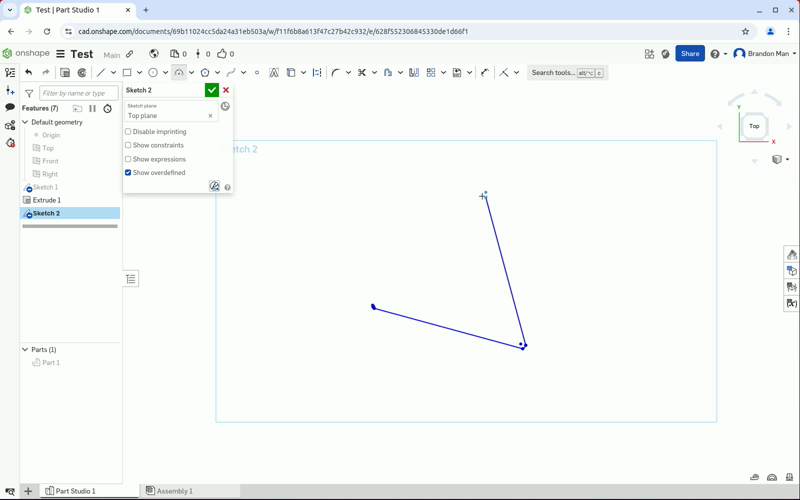
scroll(6)
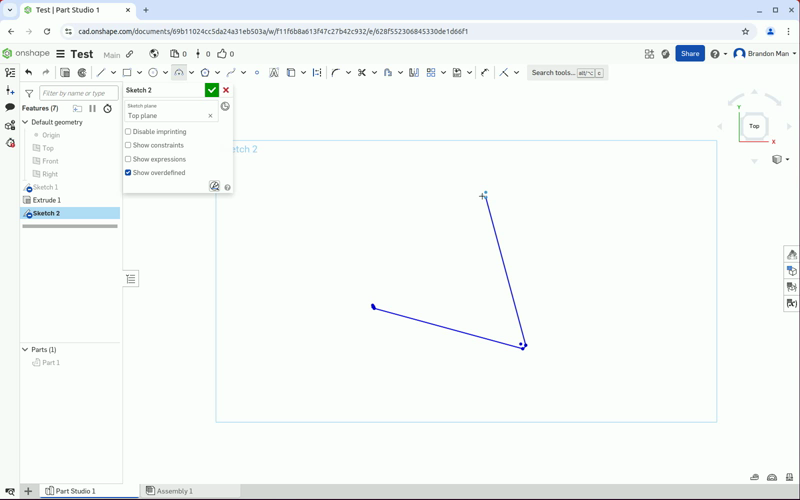
scroll(6)
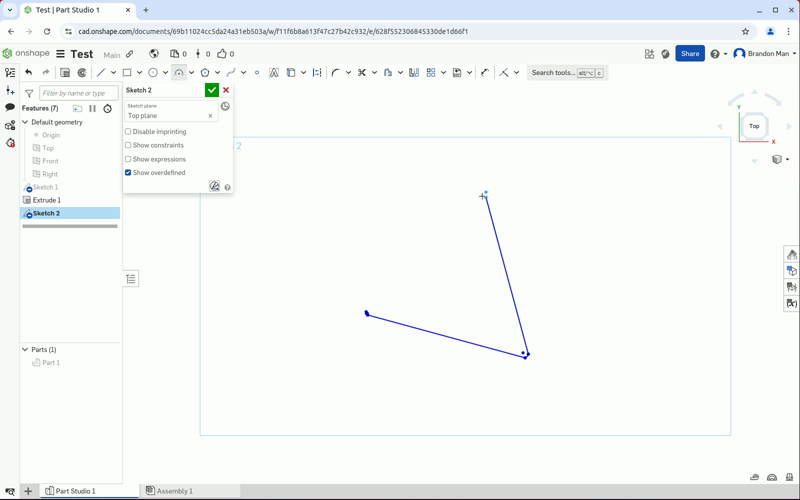
scroll(6)
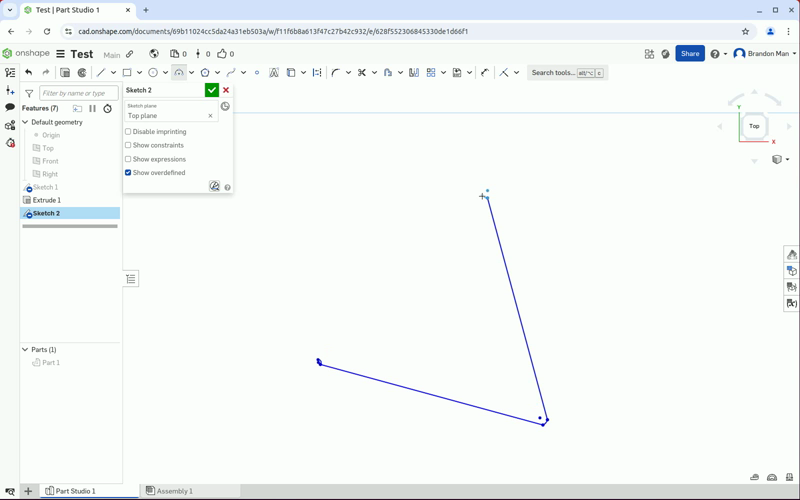
scroll(6)
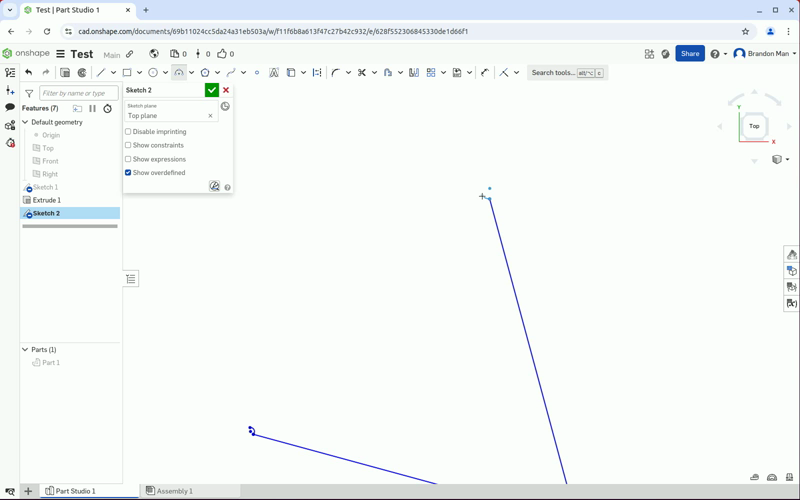
scroll(6)
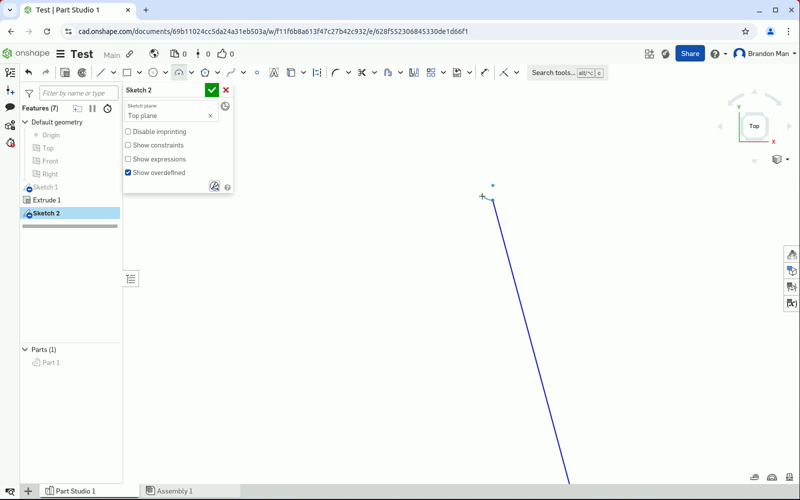
scroll(6)
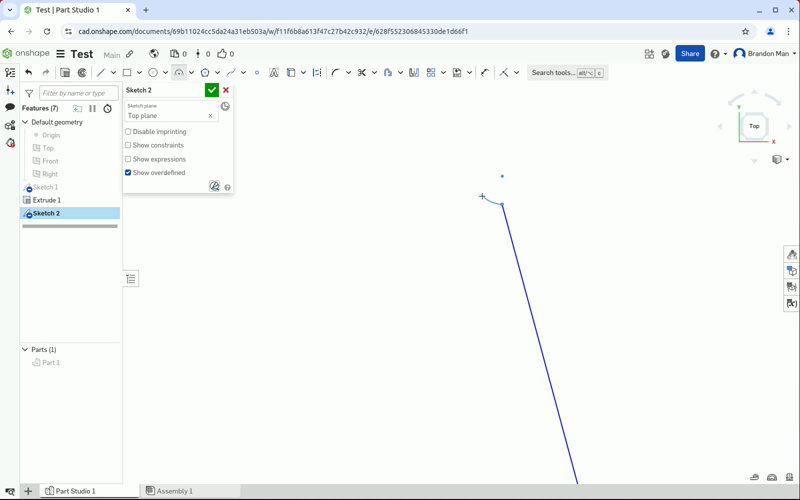
scroll(6)
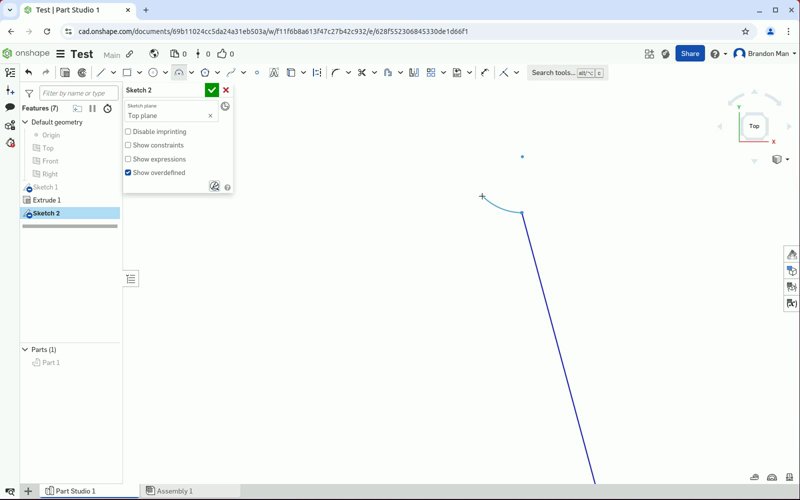
click(482, 195)
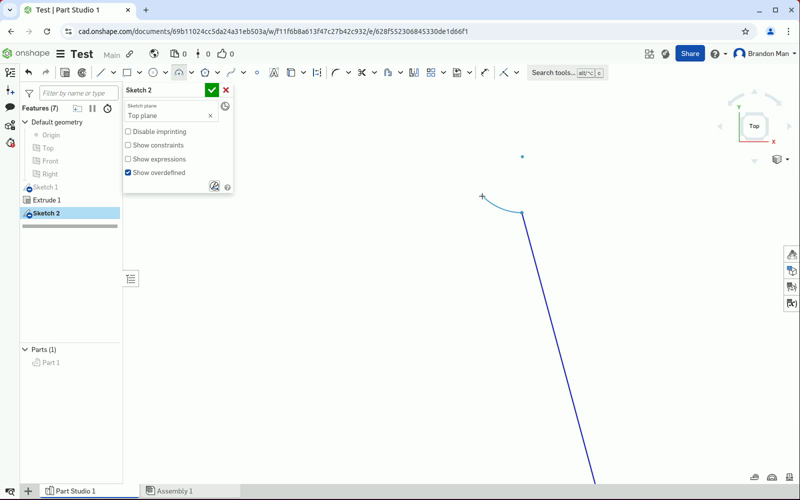
scroll(-6)
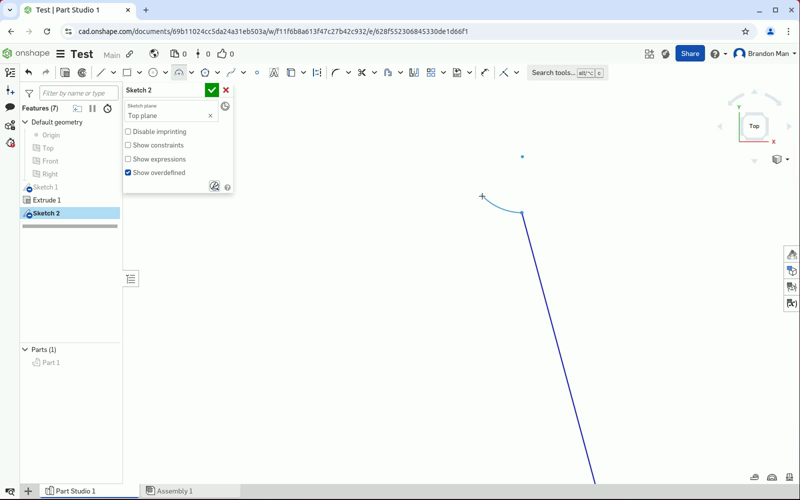
scroll(-6)
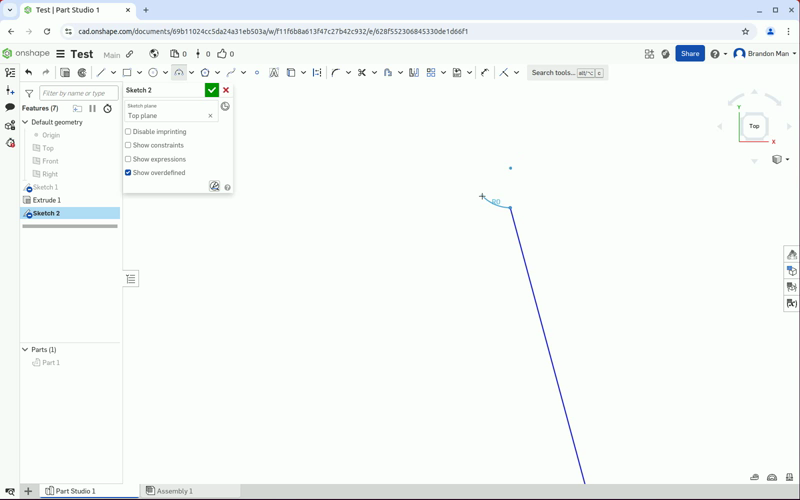
scroll(-6)
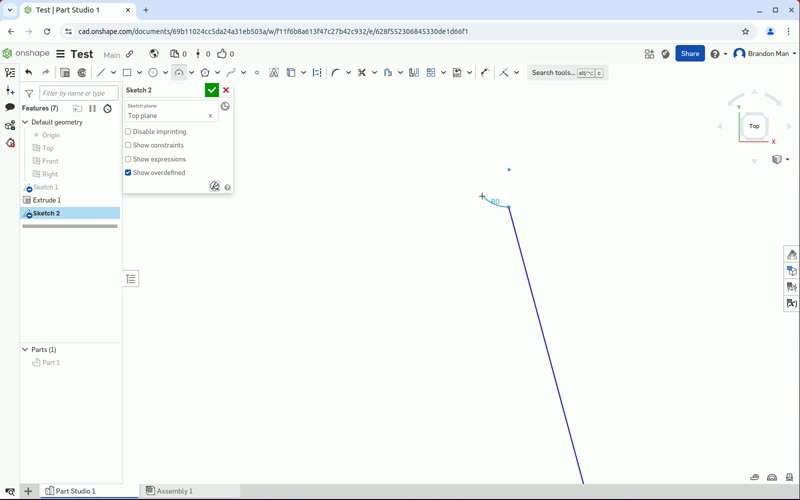
scroll(-6)
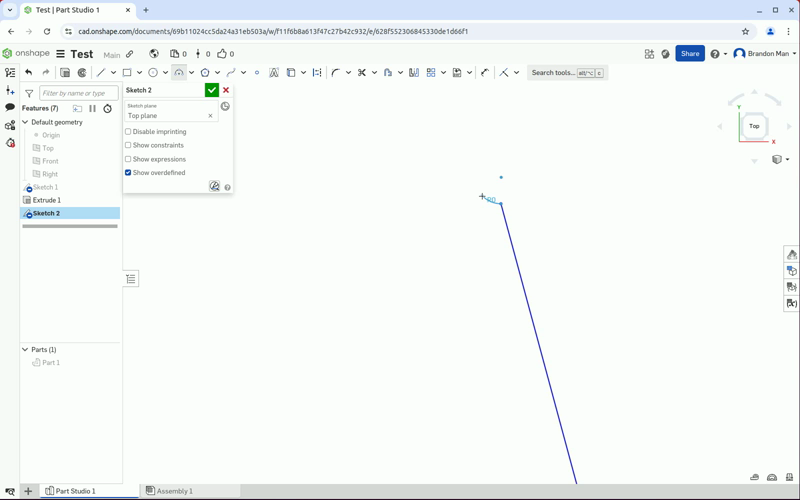
scroll(-6)
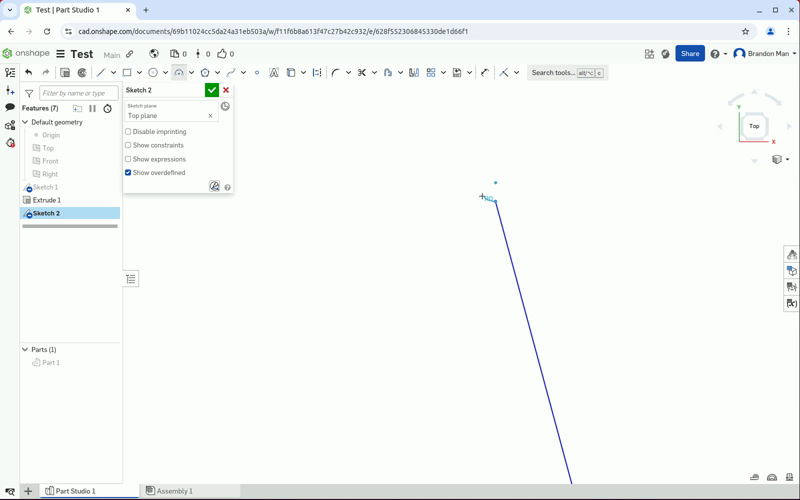
scroll(-6)
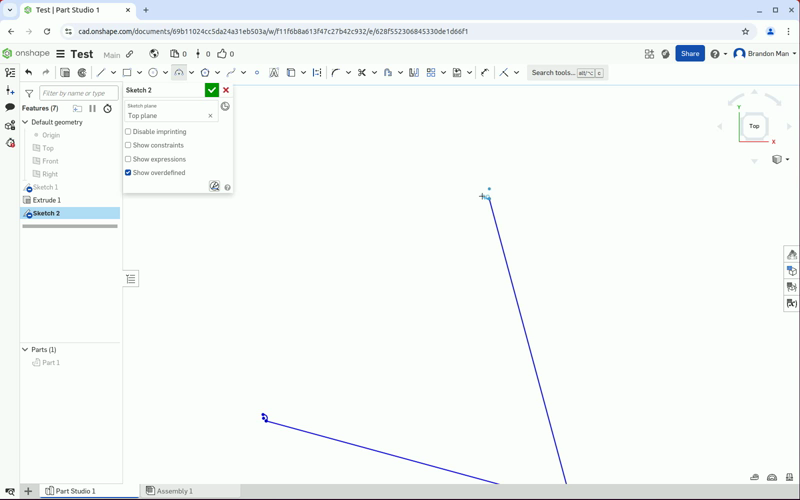
scroll(-6)
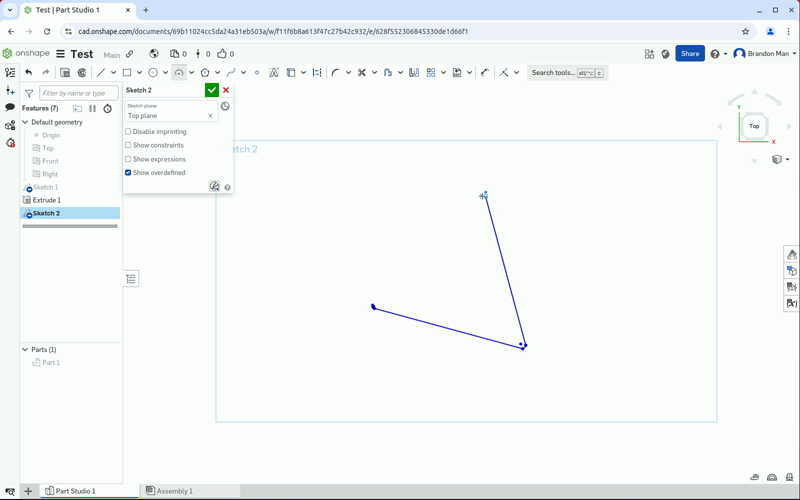
mouse_move(483, 197)
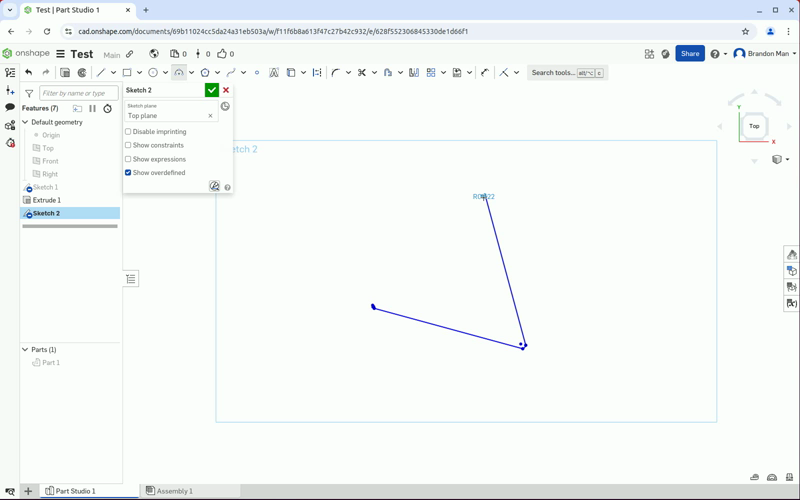
scroll(6)
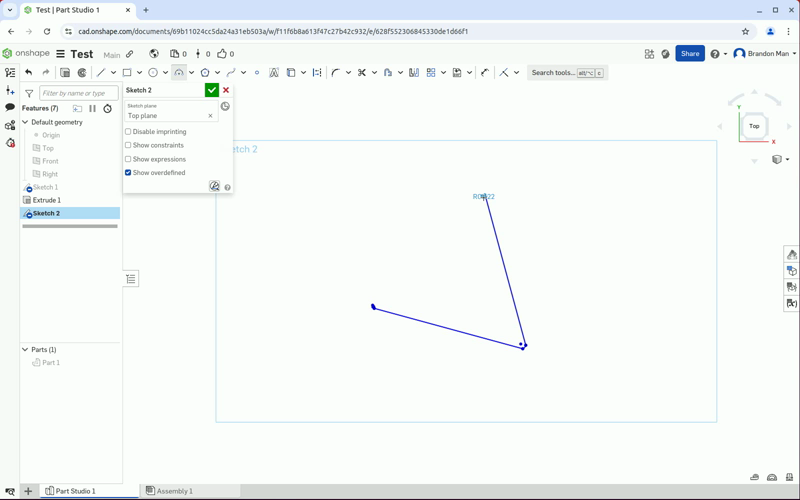
scroll(6)
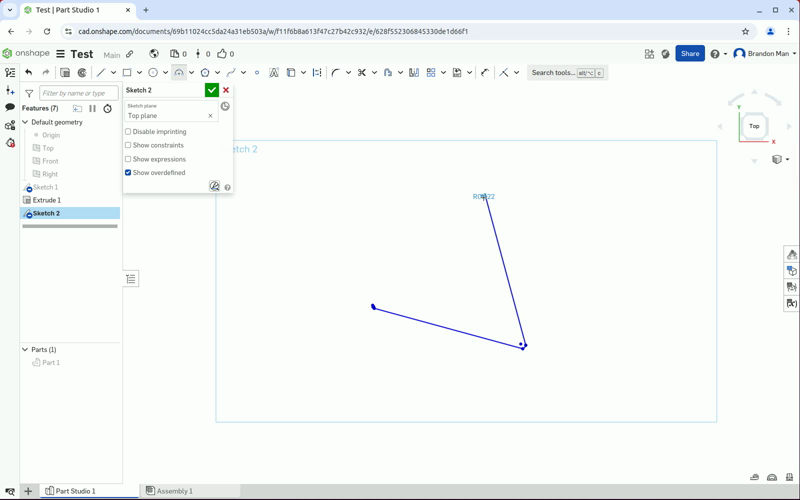
scroll(6)
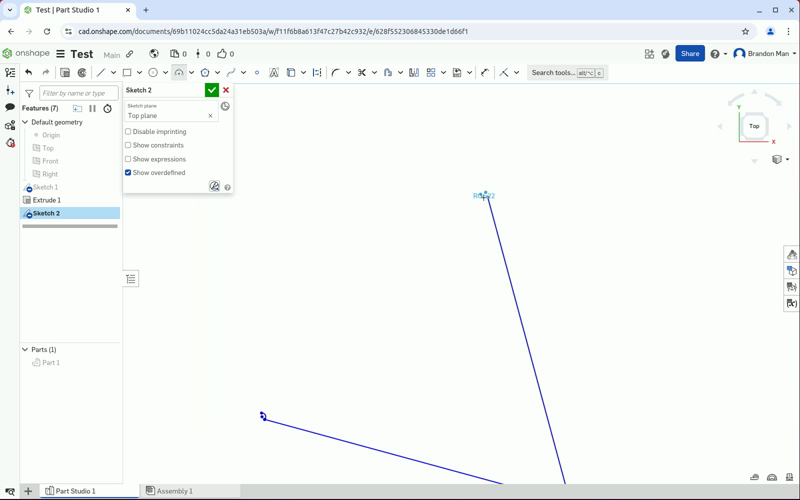
scroll(6)
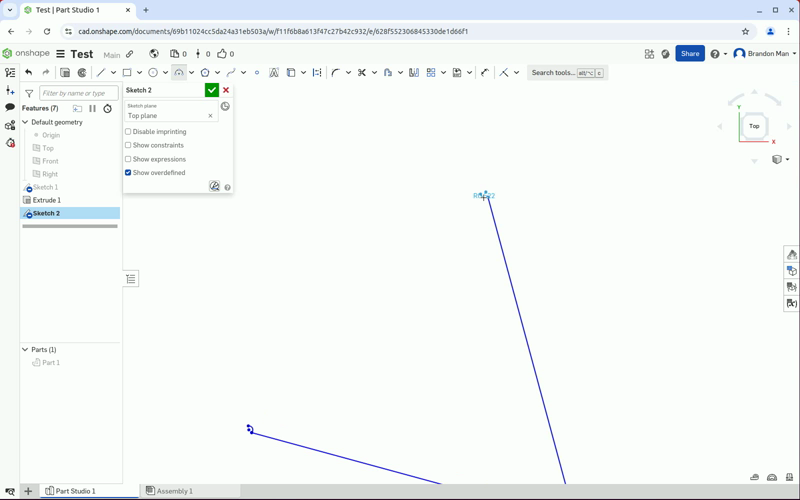
scroll(6)
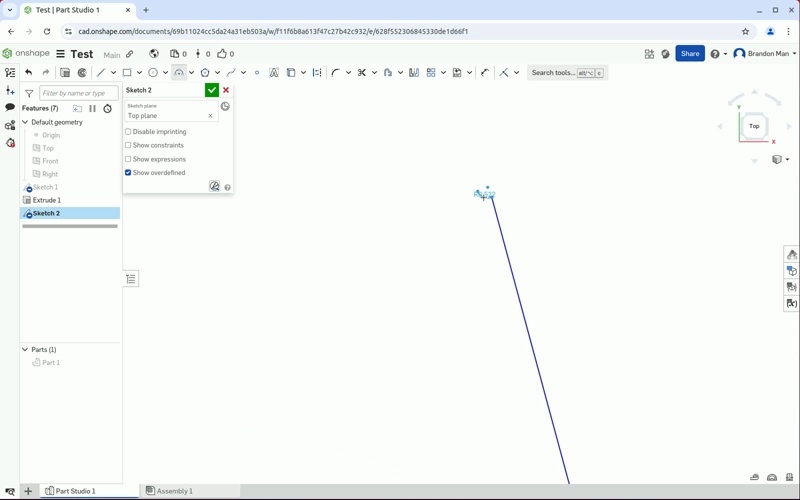
scroll(6)
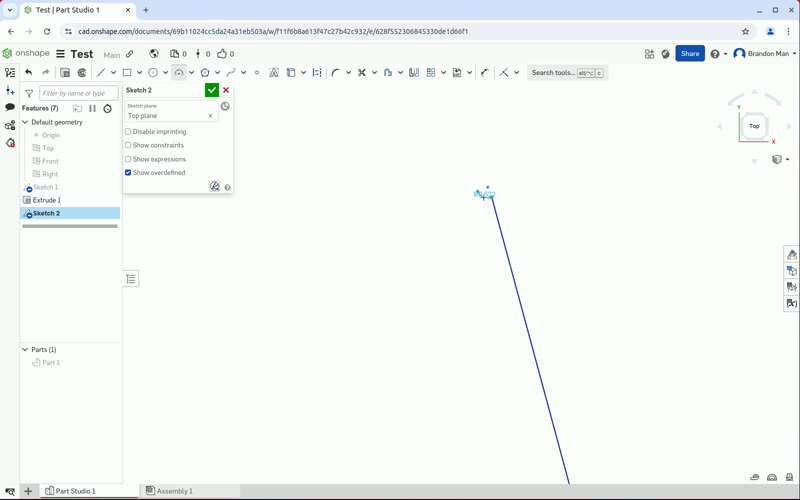
scroll(6)
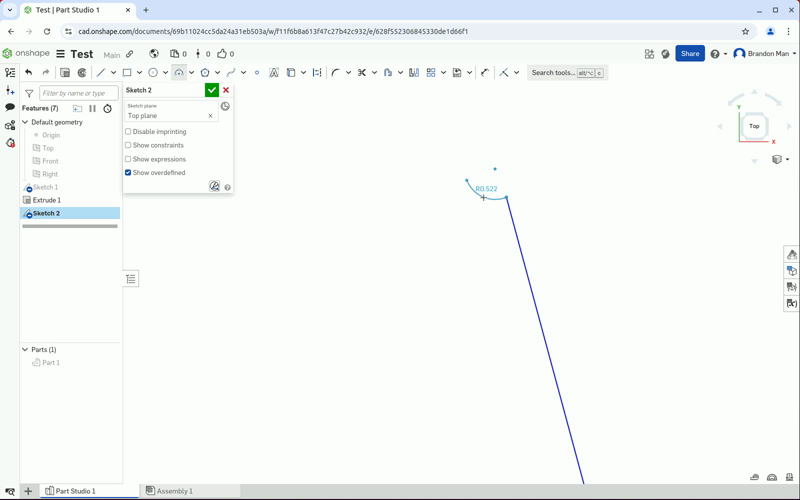
click(483, 197)
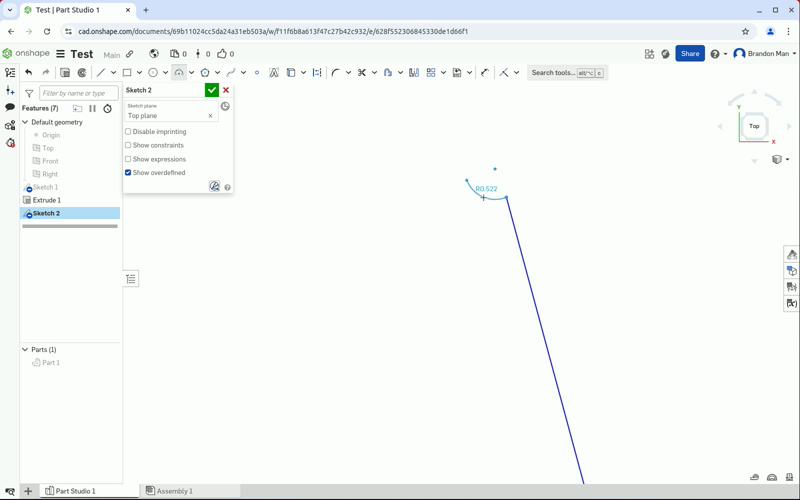
scroll(-6)
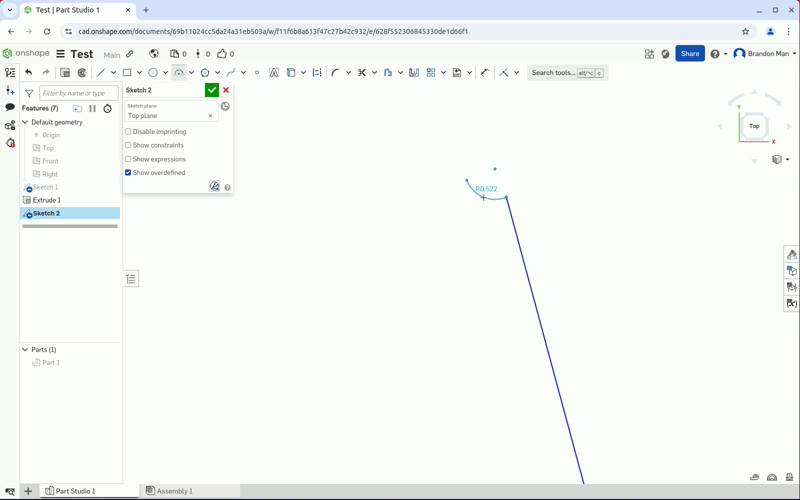
scroll(-6)
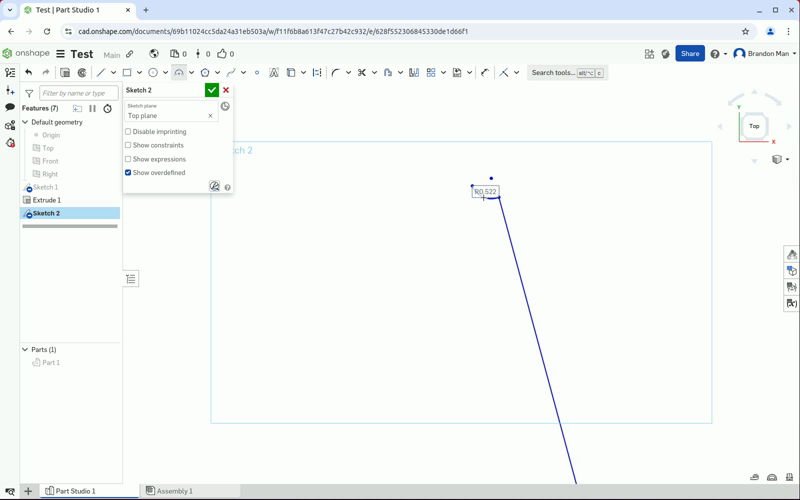
scroll(-6)
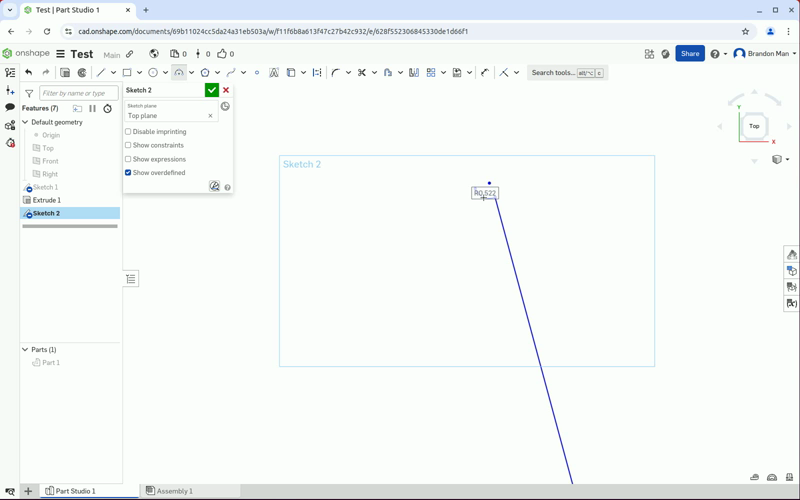
scroll(-6)
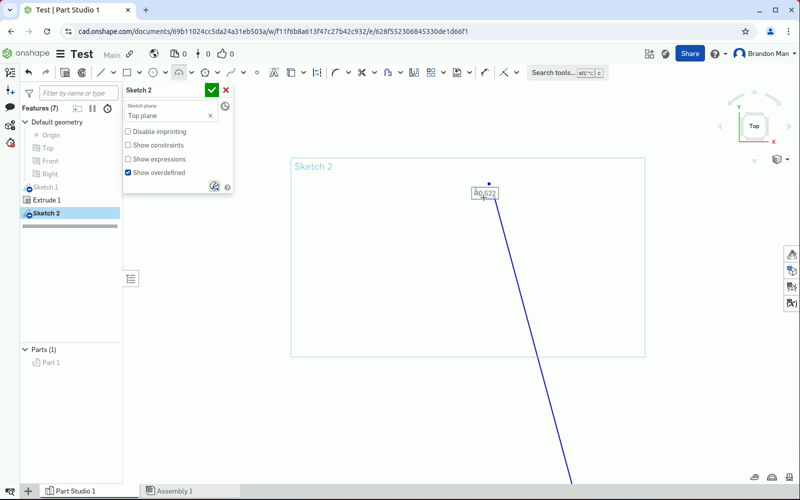
scroll(-6)
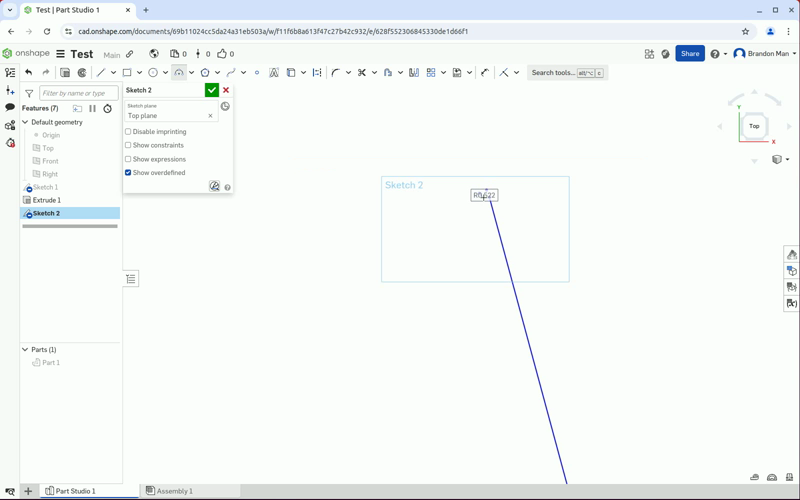
scroll(-6)
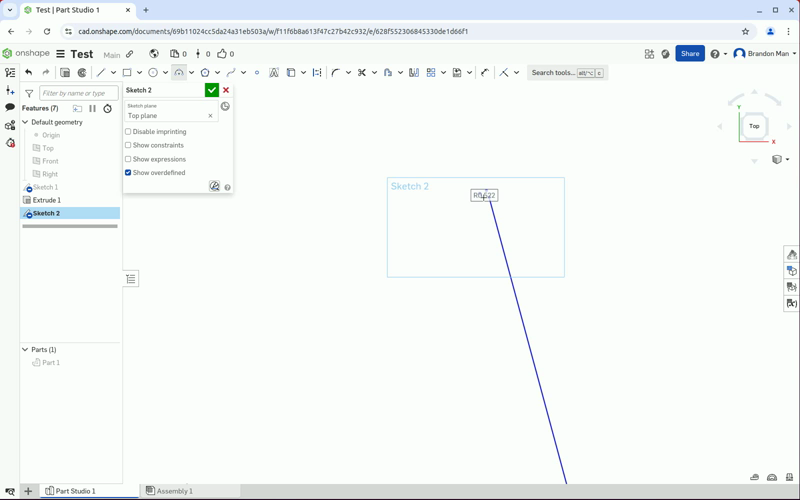
scroll(-6)
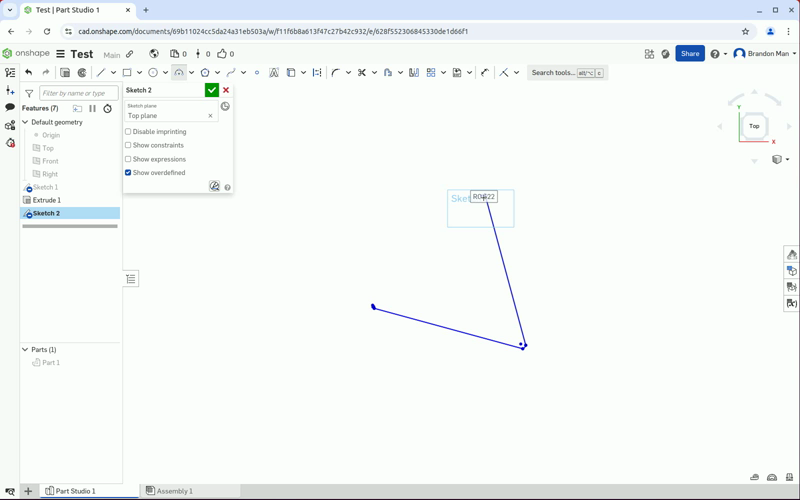
key_up(shift)
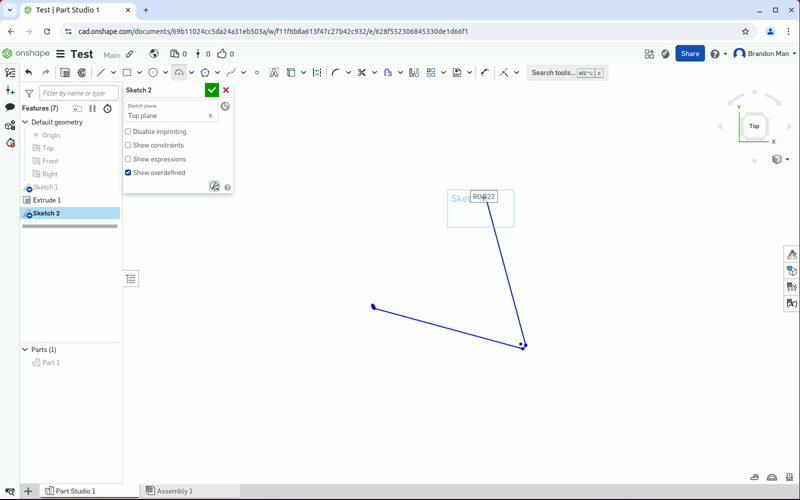
key(esc)
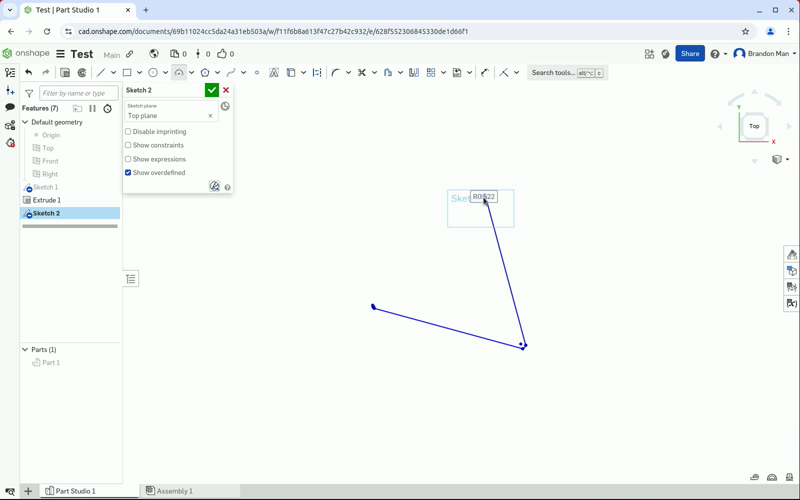
key(l)
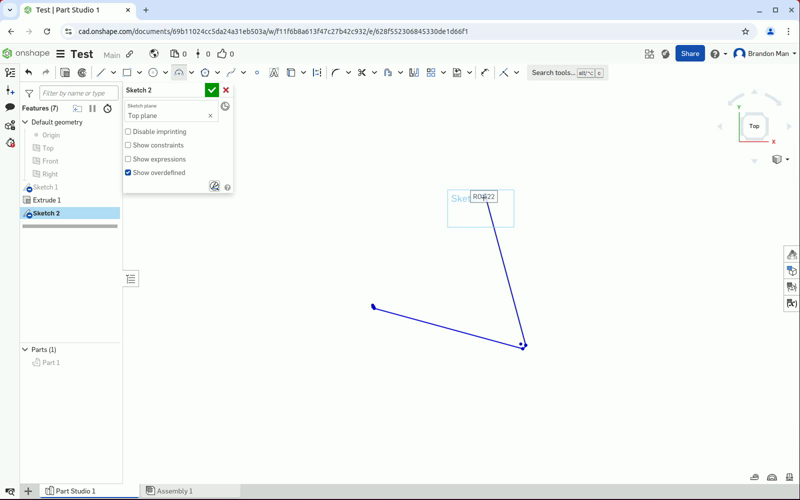
mouse_move(482, 195)
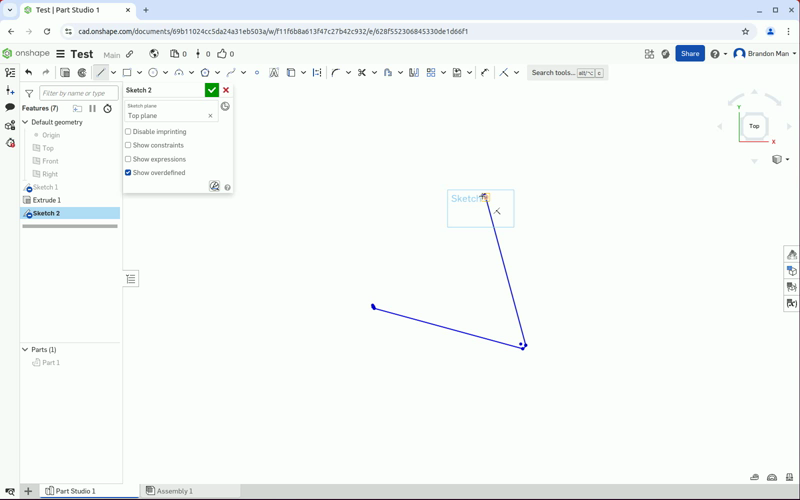
scroll(6)
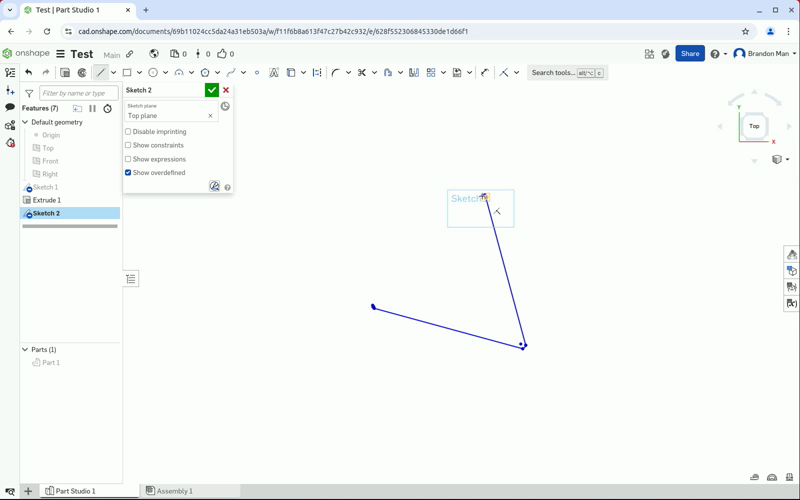
scroll(6)
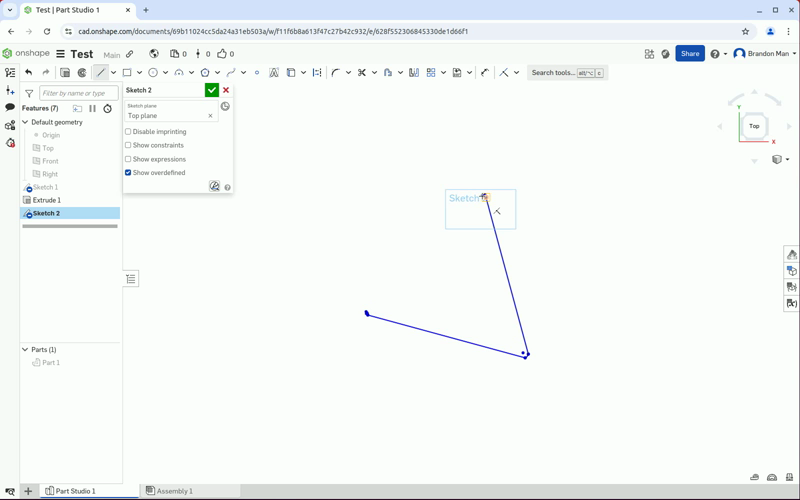
scroll(6)
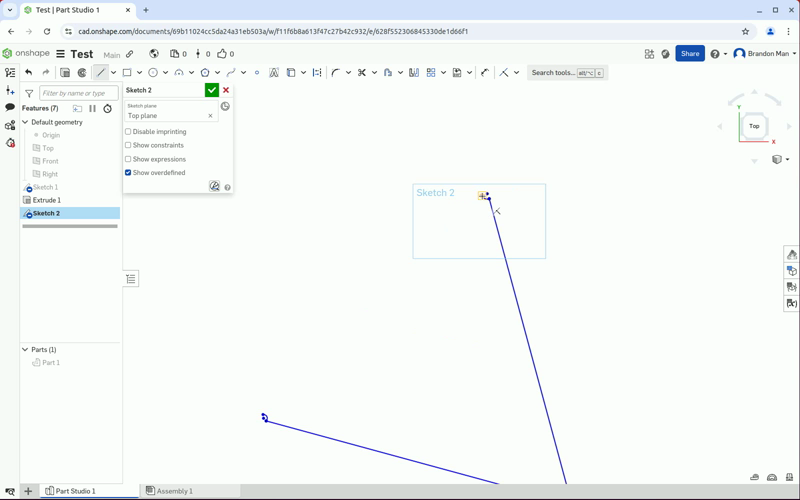
scroll(6)
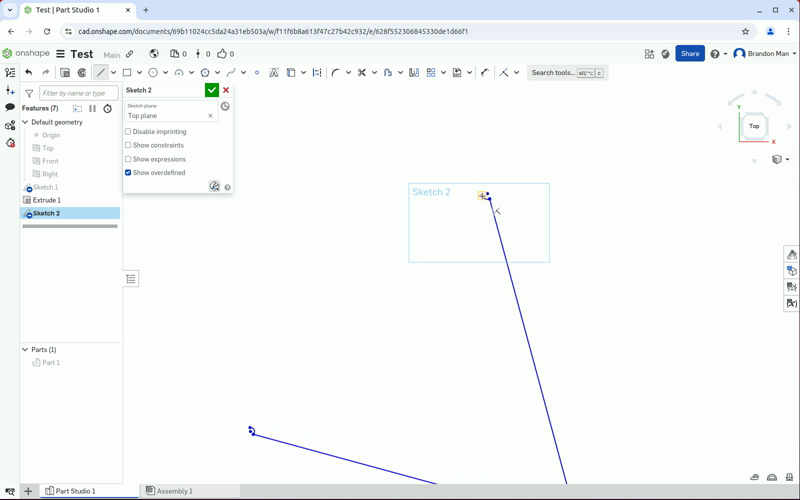
scroll(6)
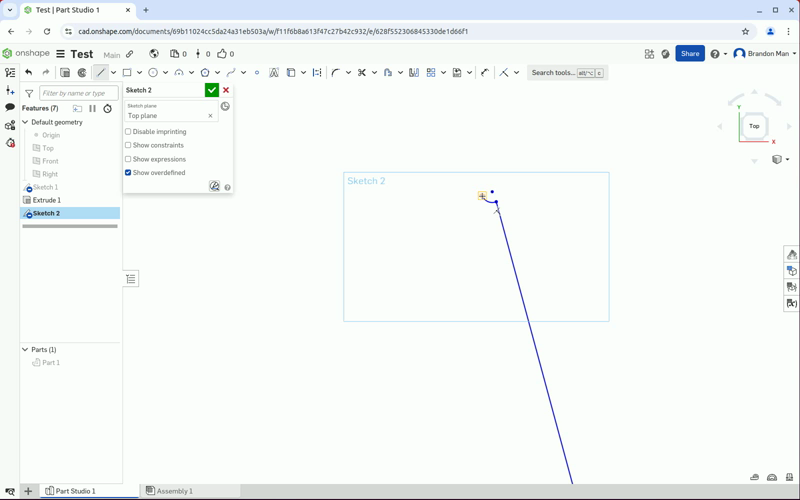
scroll(6)
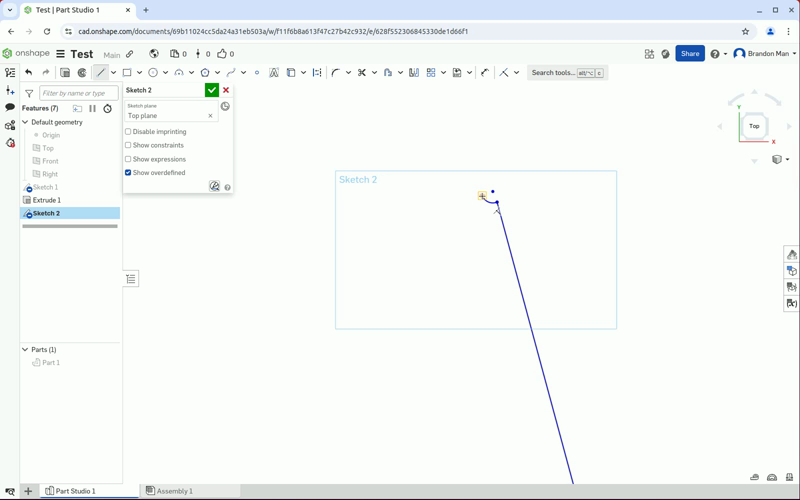
scroll(6)
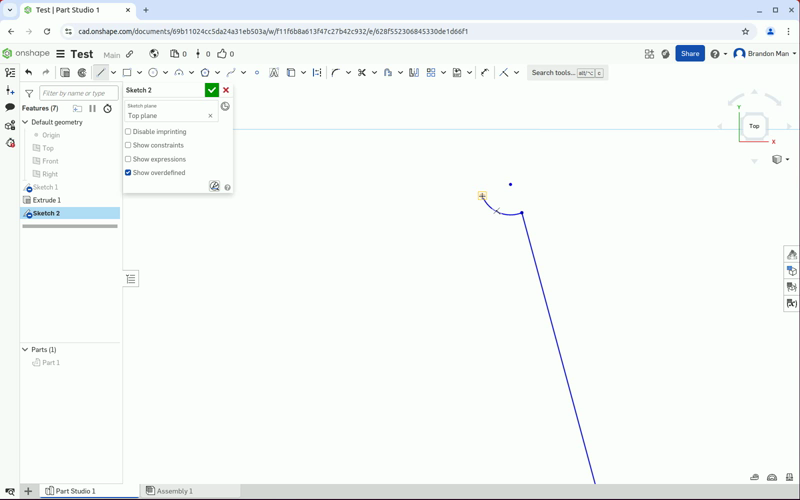
click(482, 195)
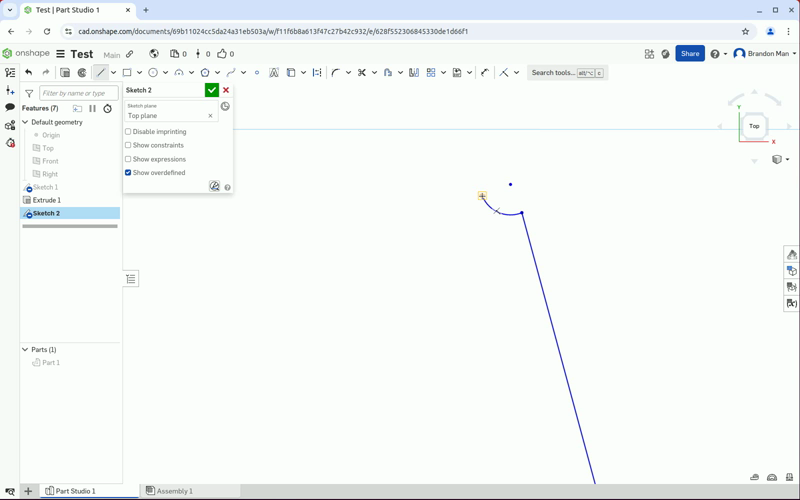
scroll(-6)
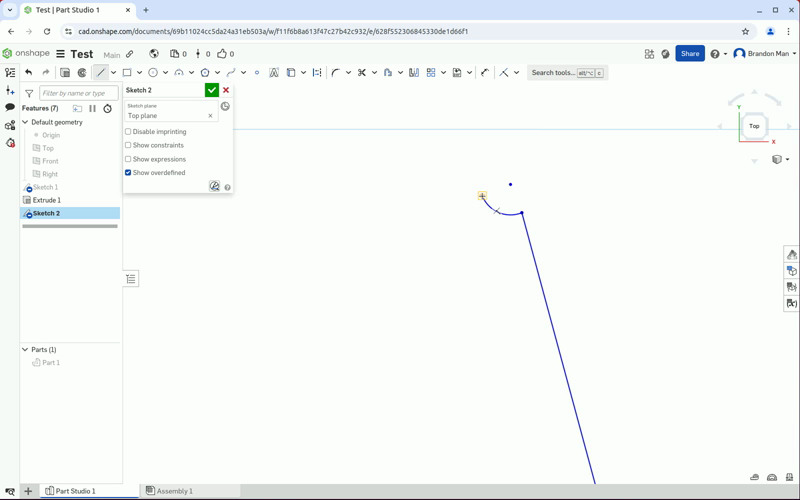
scroll(-6)
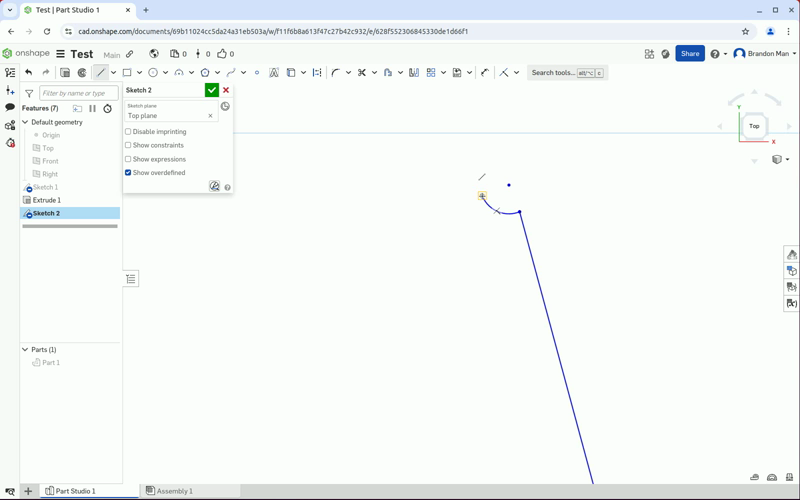
scroll(-6)
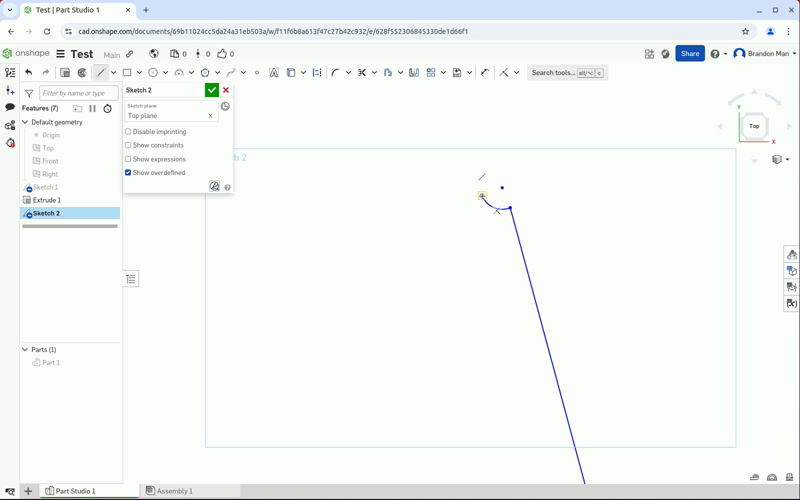
scroll(-6)
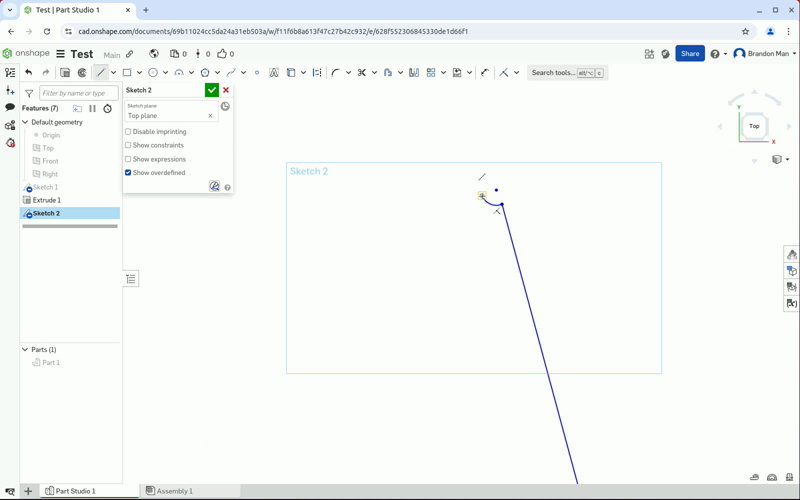
scroll(-6)
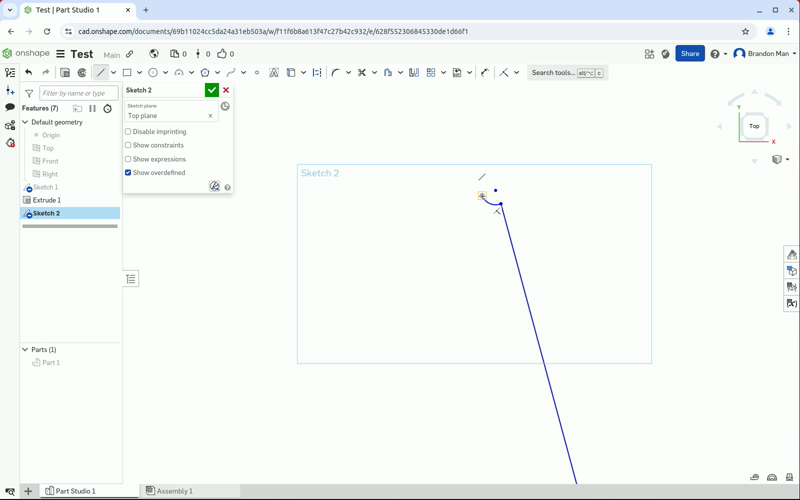
scroll(-6)
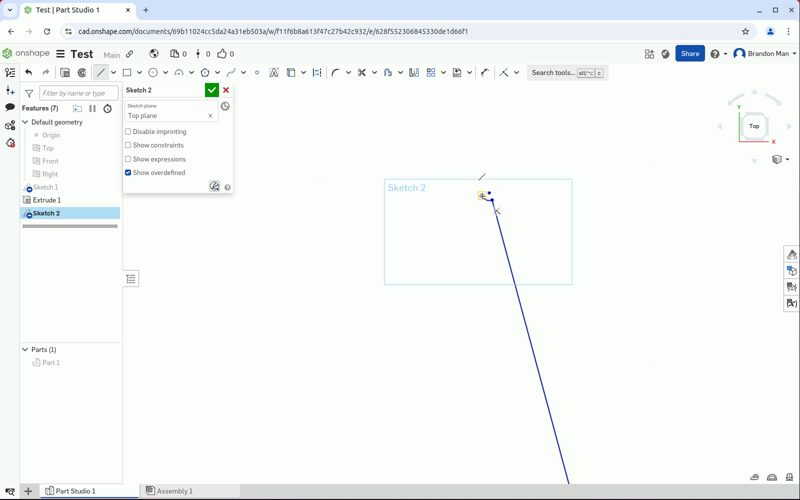
scroll(-6)
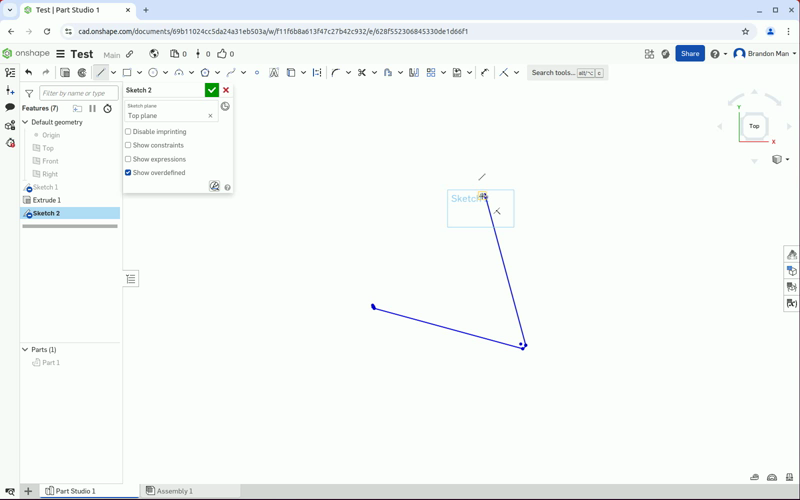
key_down(shift)
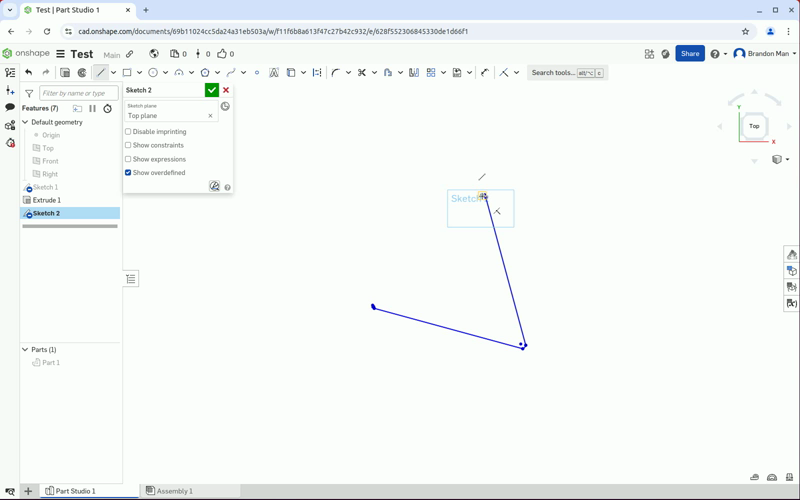
mouse_move(372, 305)
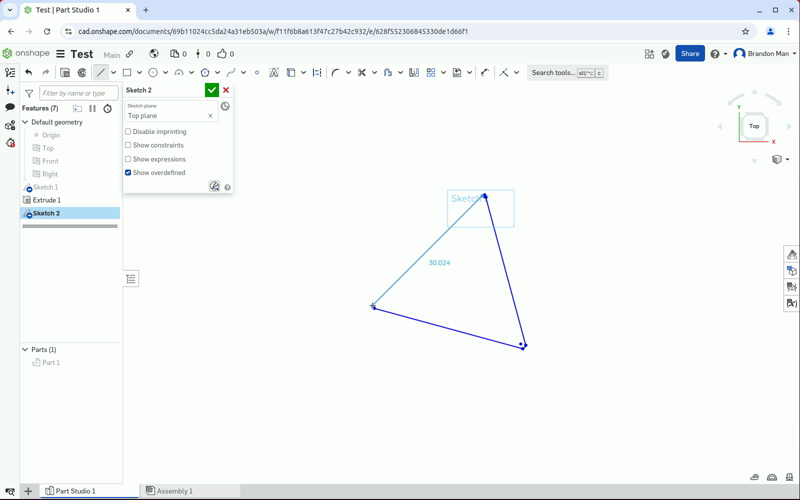
scroll(6)
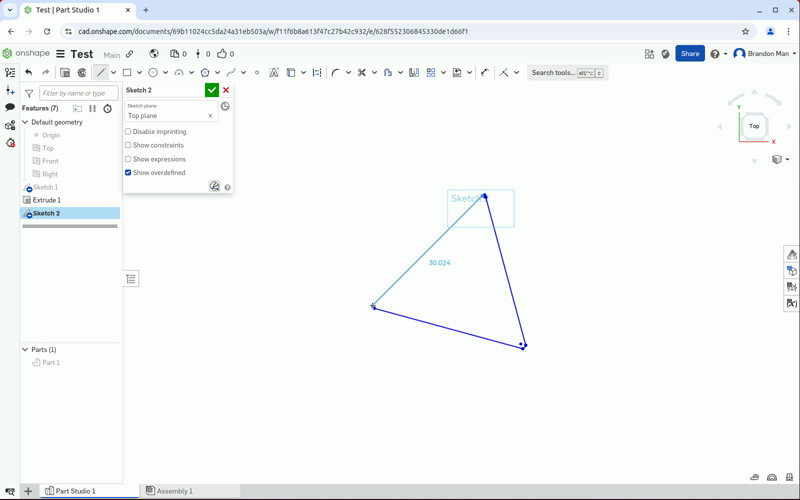
scroll(6)
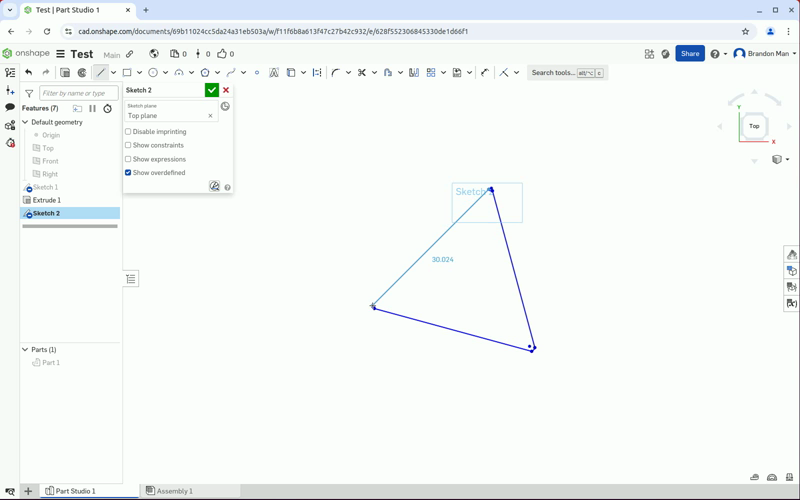
scroll(6)
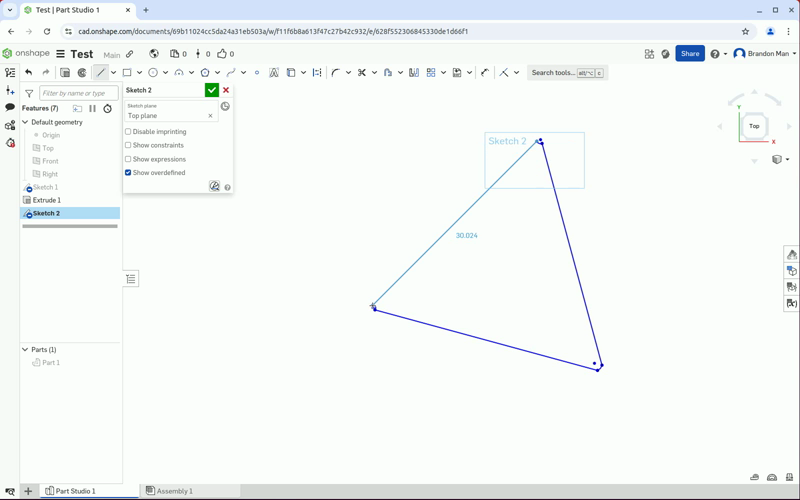
scroll(6)
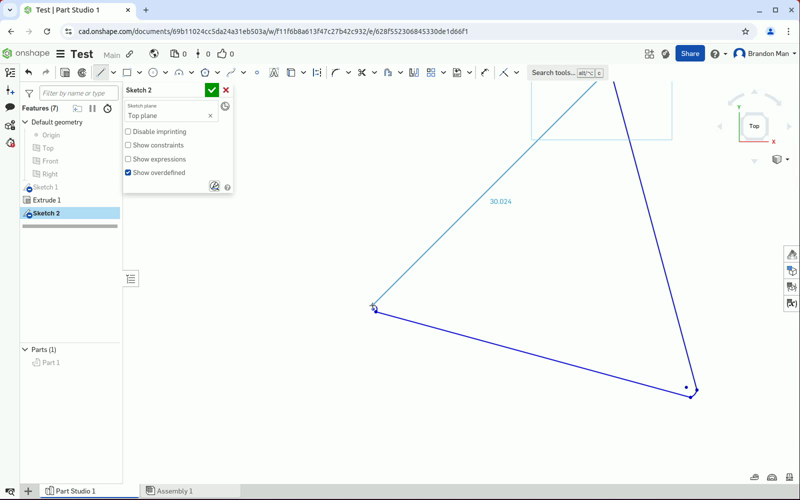
scroll(6)
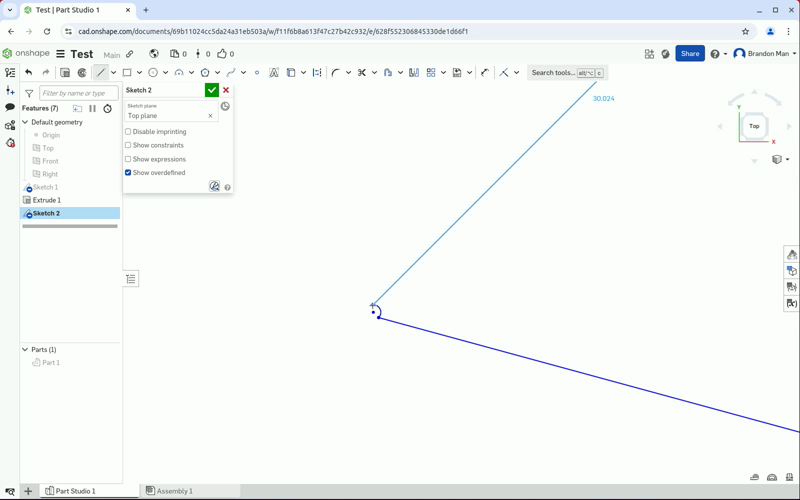
scroll(6)
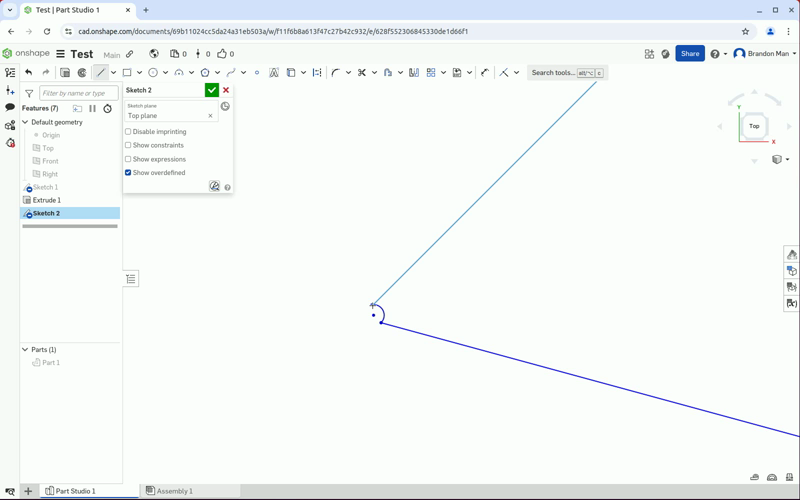
scroll(6)
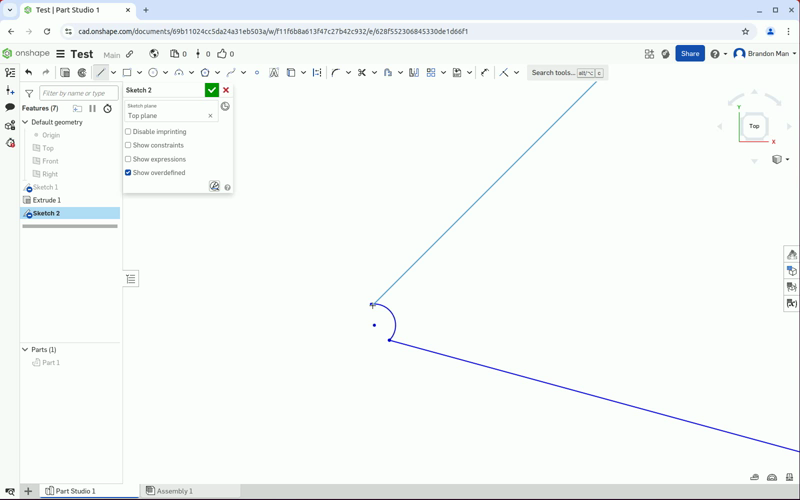
key_up(shift)
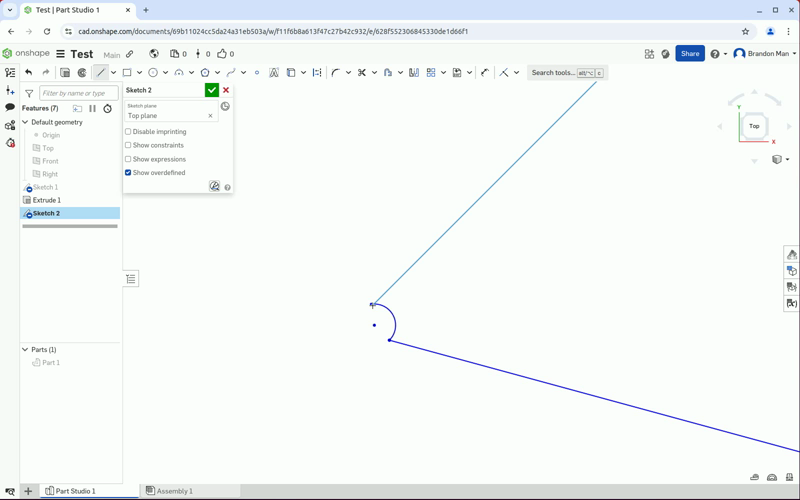
click(372, 305)
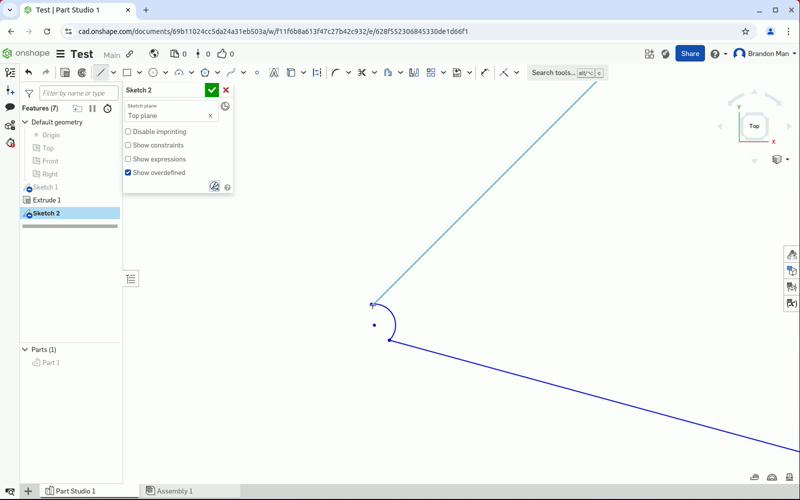
scroll(-6)
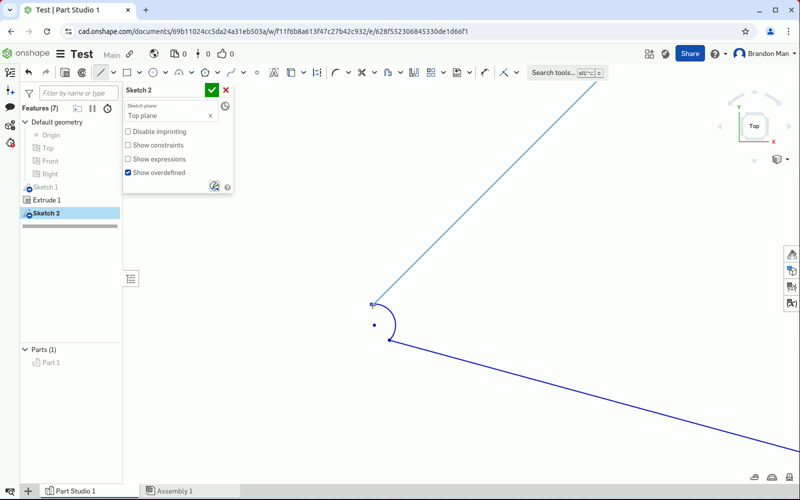
scroll(-6)
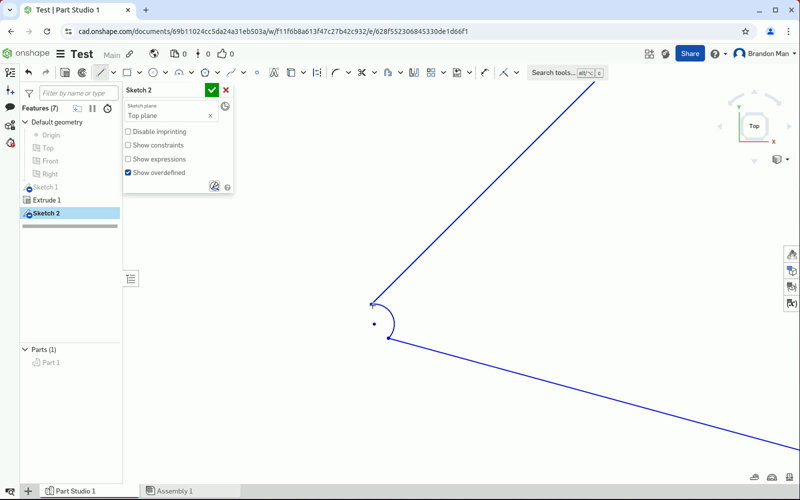
scroll(-6)
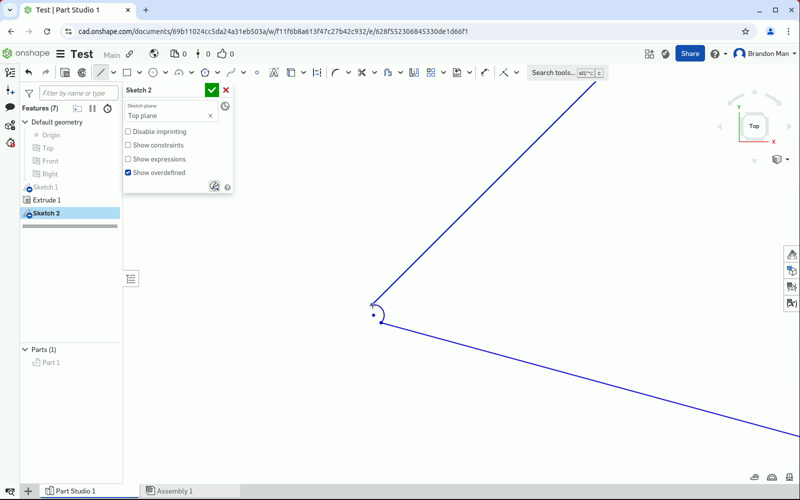
scroll(-6)
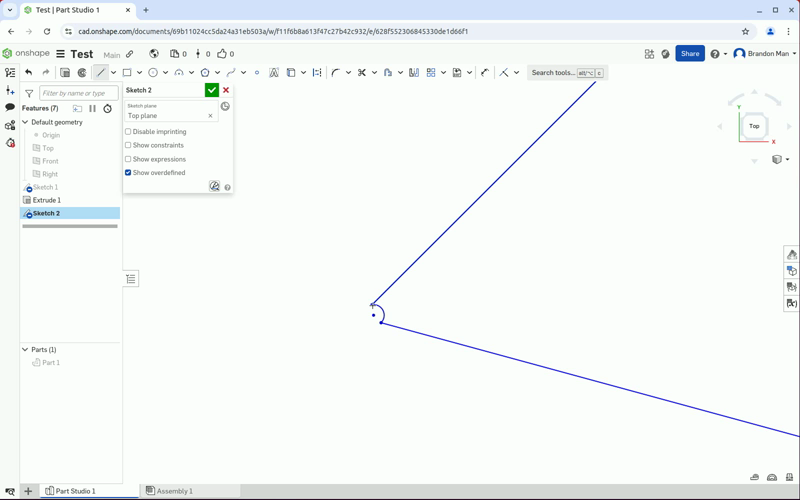
scroll(-6)
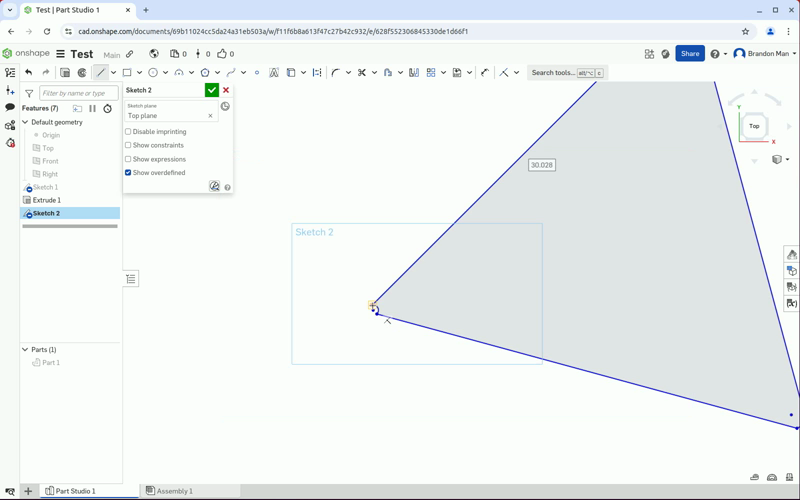
scroll(-6)
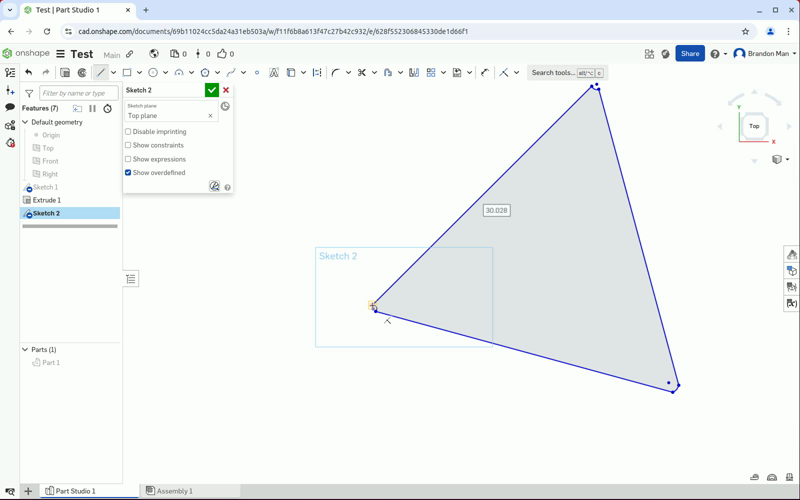
scroll(-6)
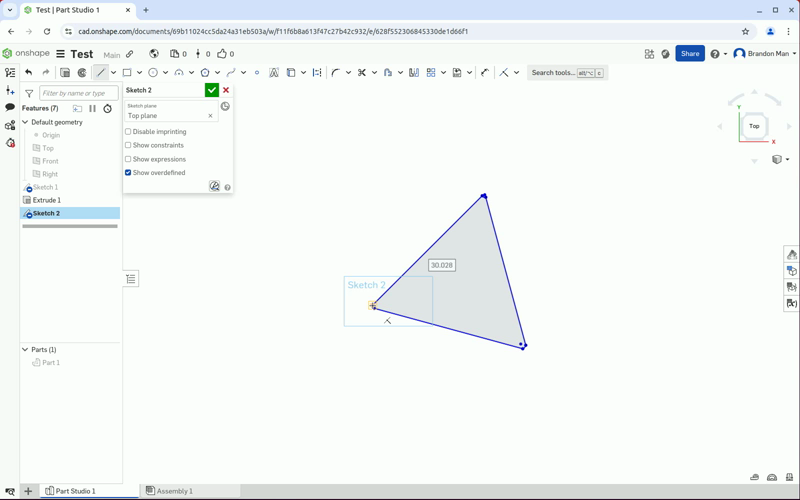
key(esc)
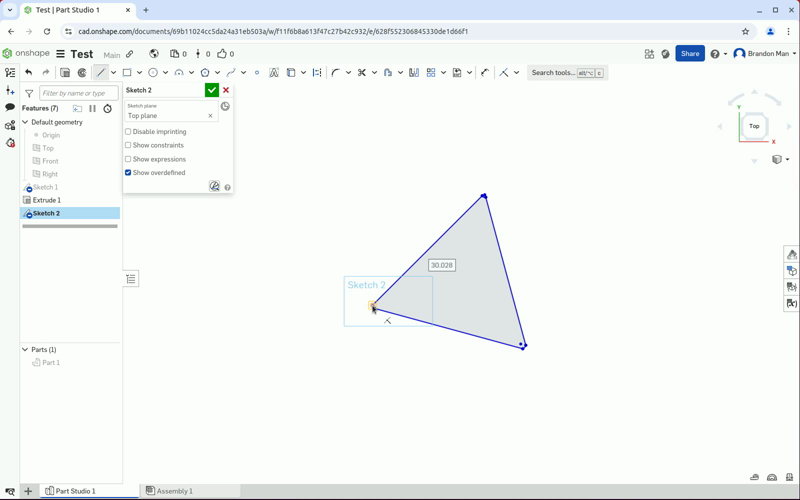
key(c)
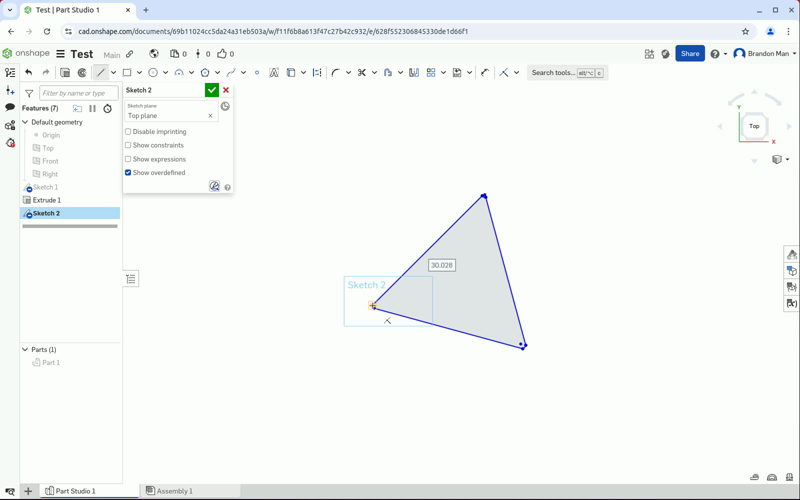
key_down(shift)
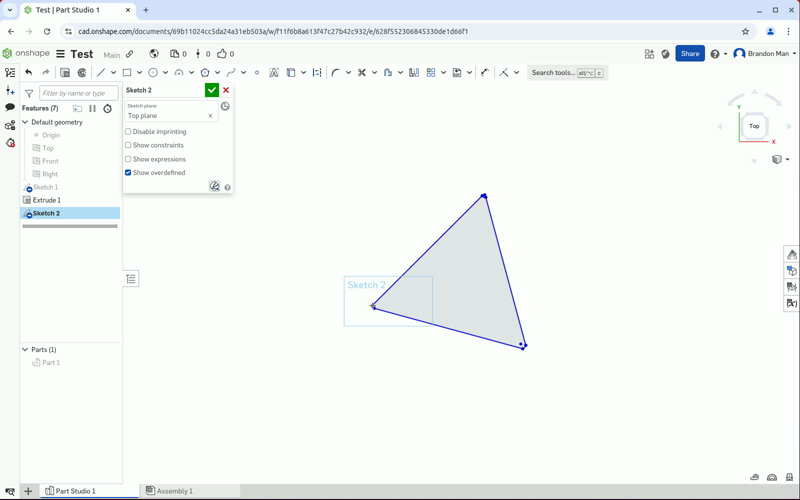
mouse_move(461, 284)
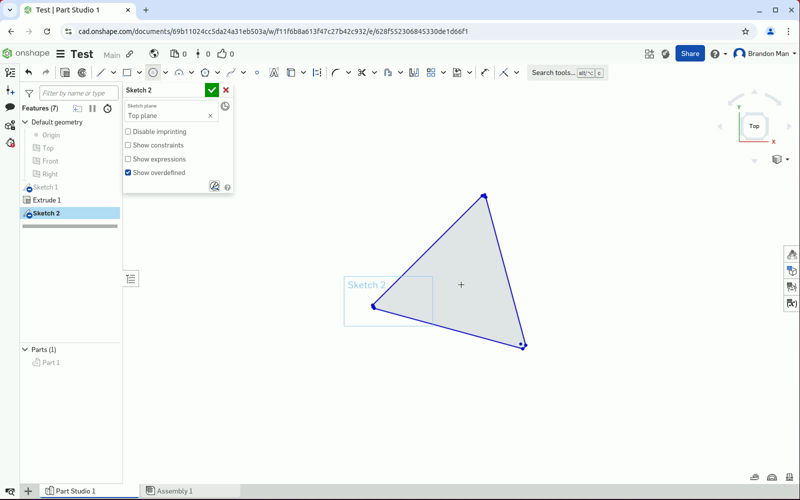
click(461, 284)
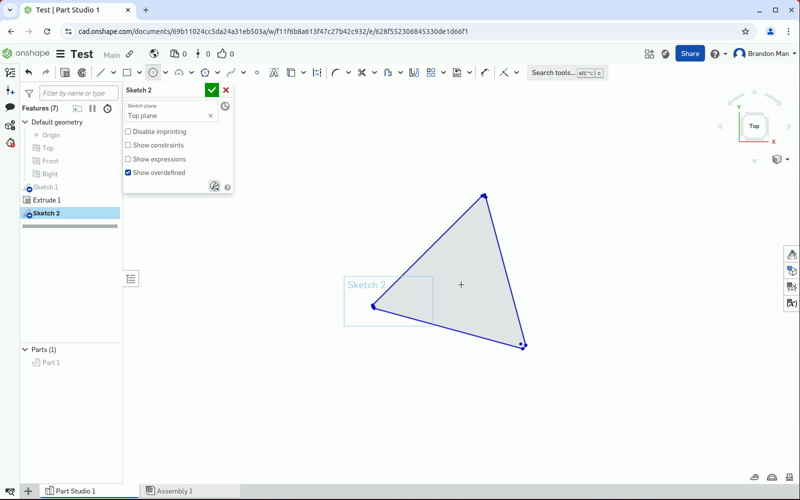
key_up(shift)
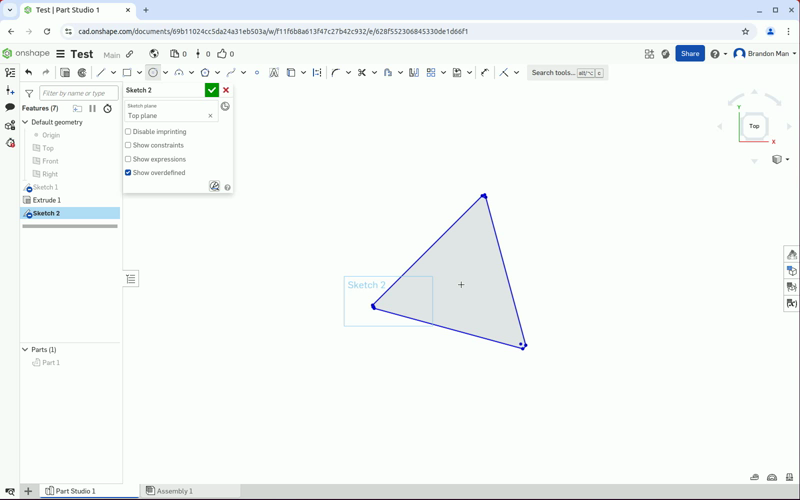
mouse_move(479, 284)
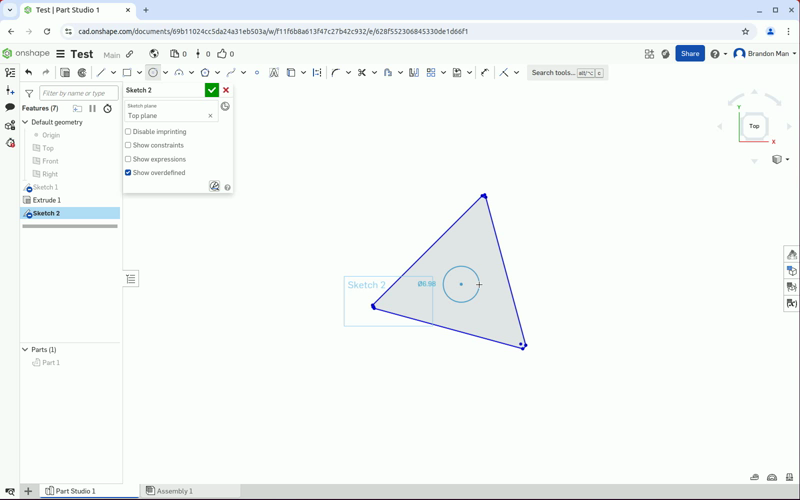
click(479, 284)
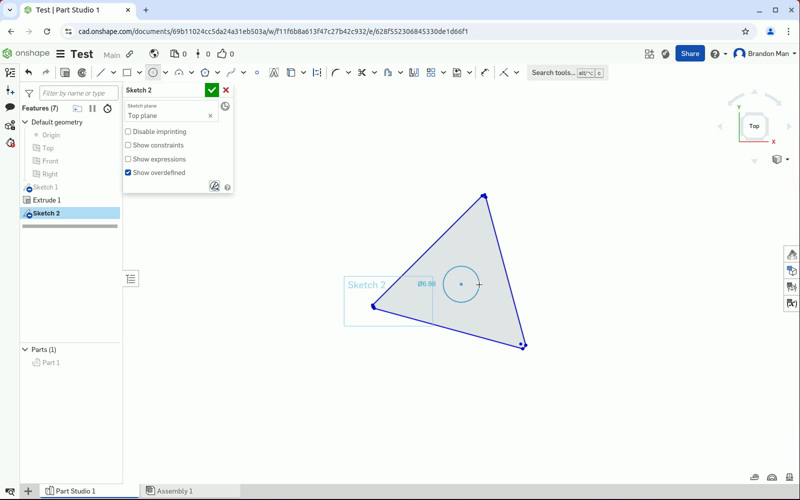
key(esc)
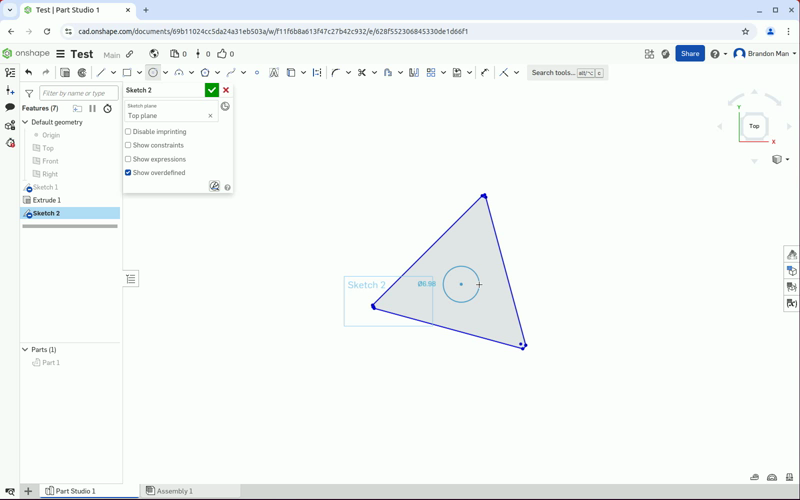
mouse_move(449, 310)
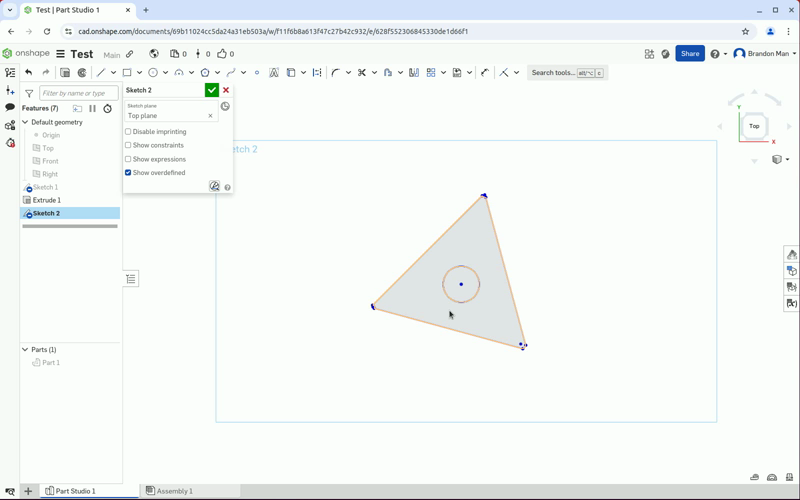
click(449, 310)
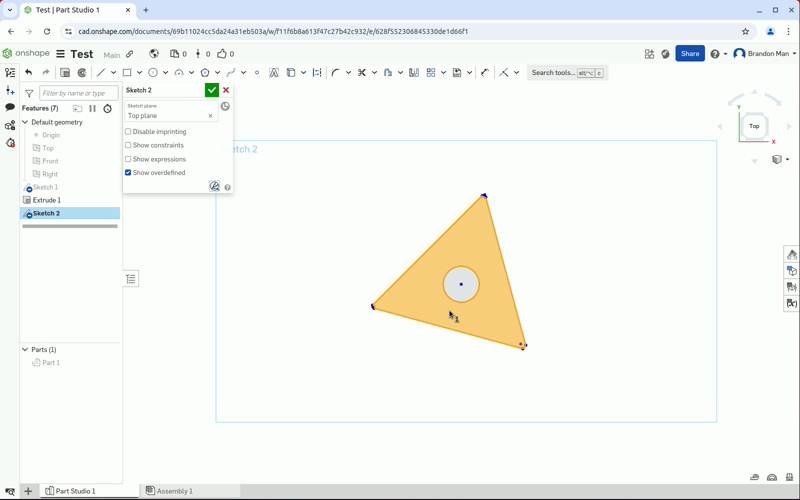
mouse_move(73, 352)
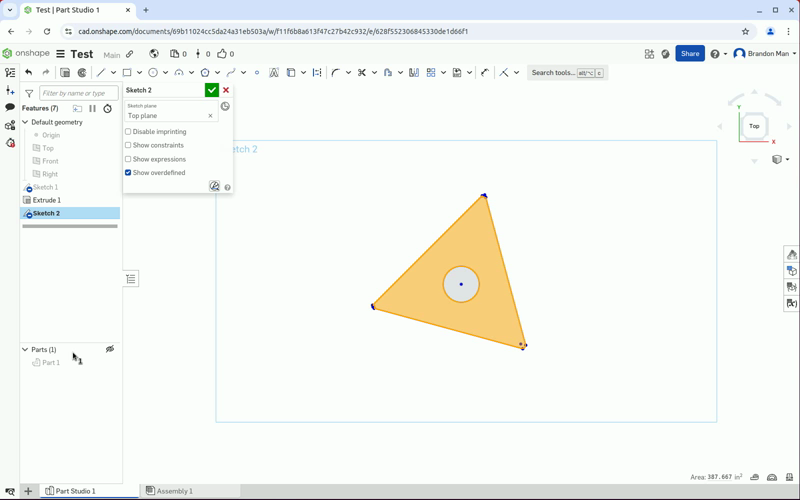
key(shift+y)
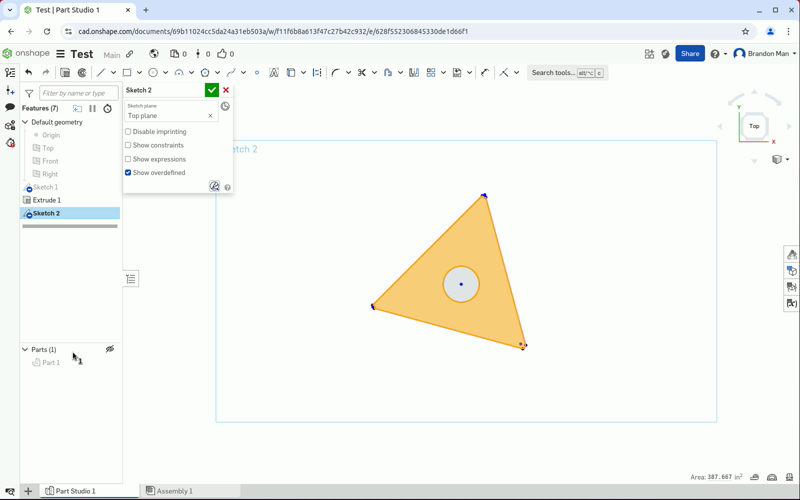
key(shift+e)
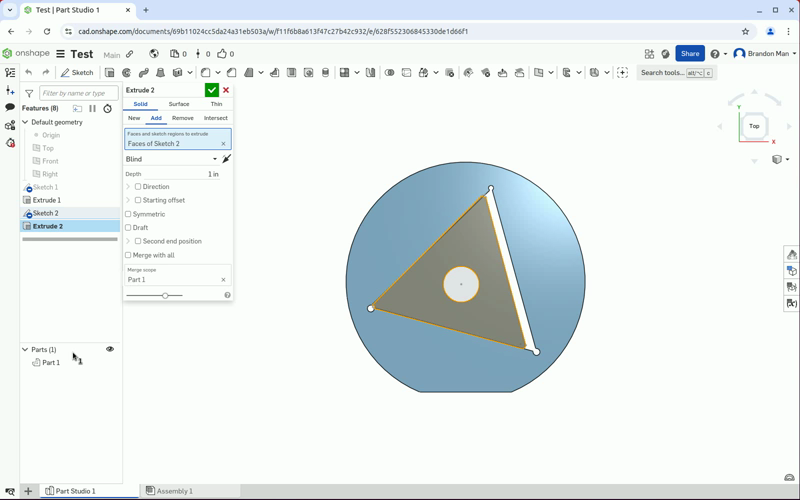
mouse_move(143, 106)
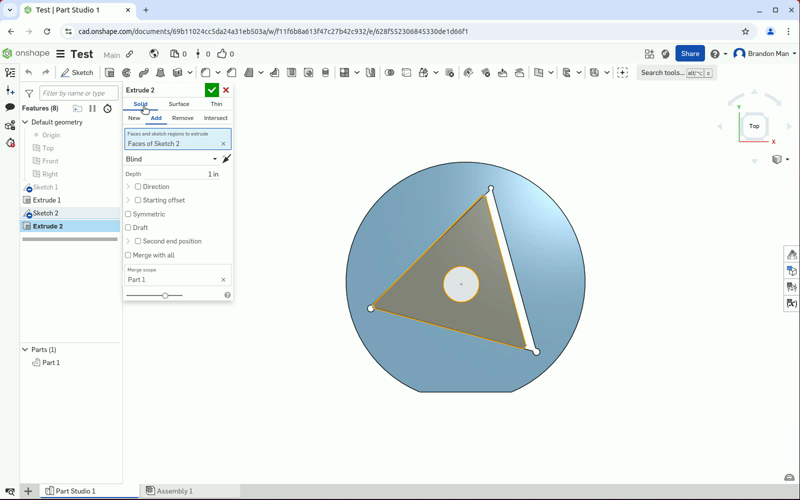
click(143, 106)
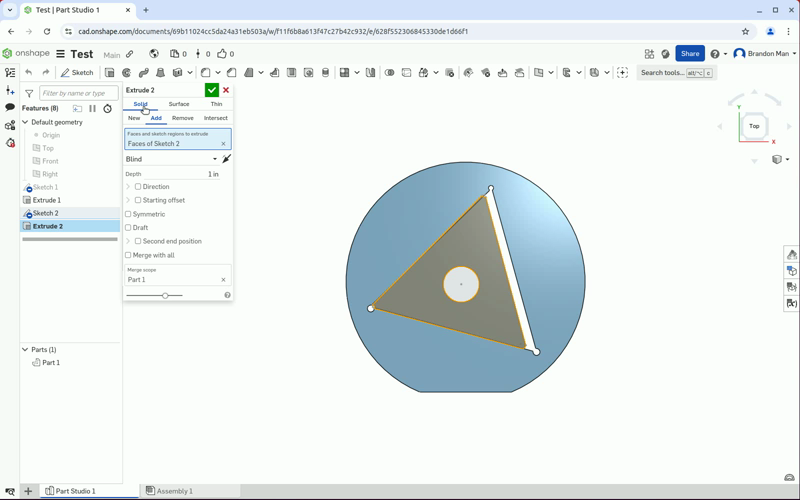
mouse_move(137, 120)
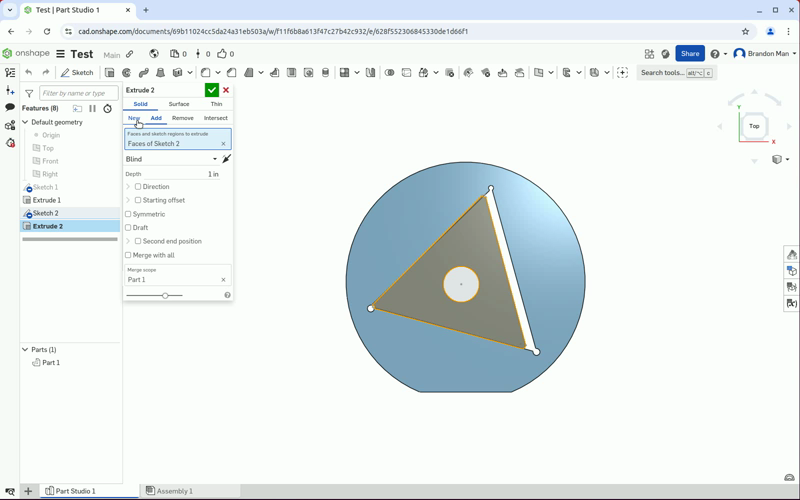
click(137, 120)
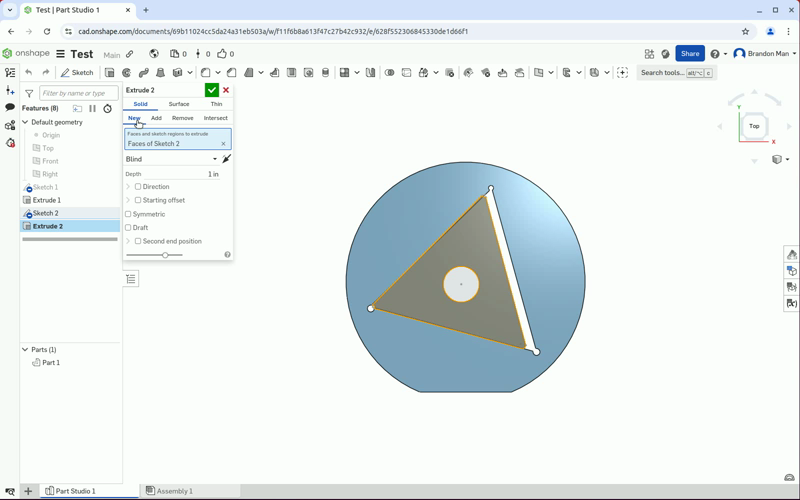
key(tab, 4)
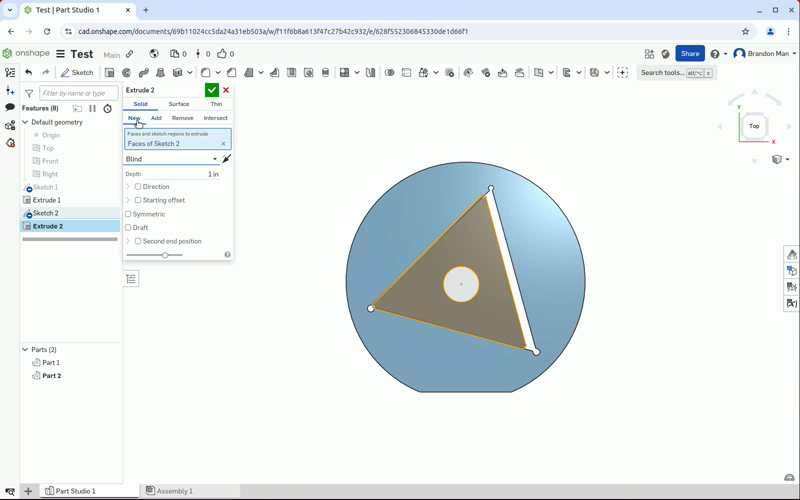
text(1.685)
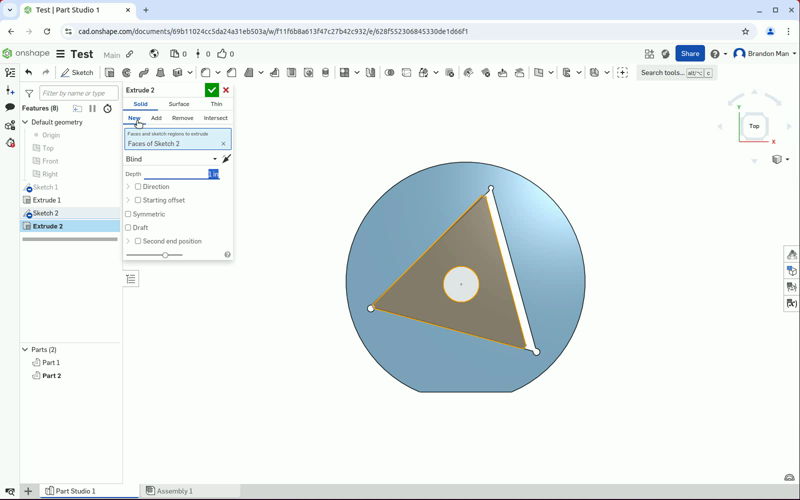
key(enter)
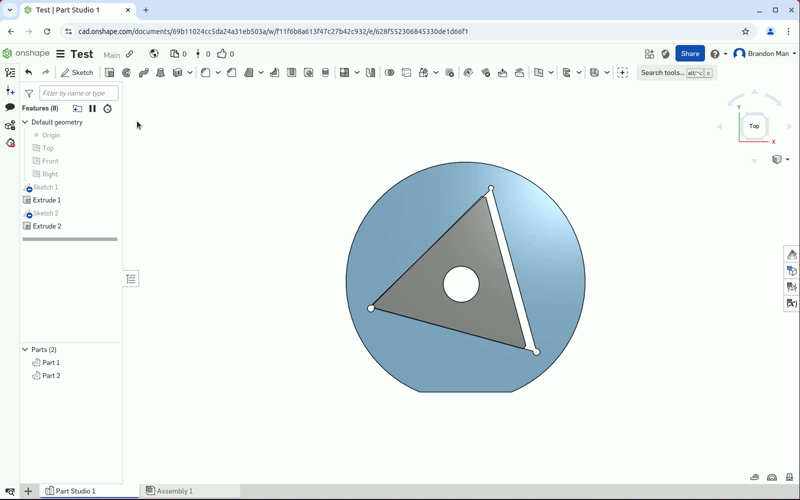
key(shift+h)
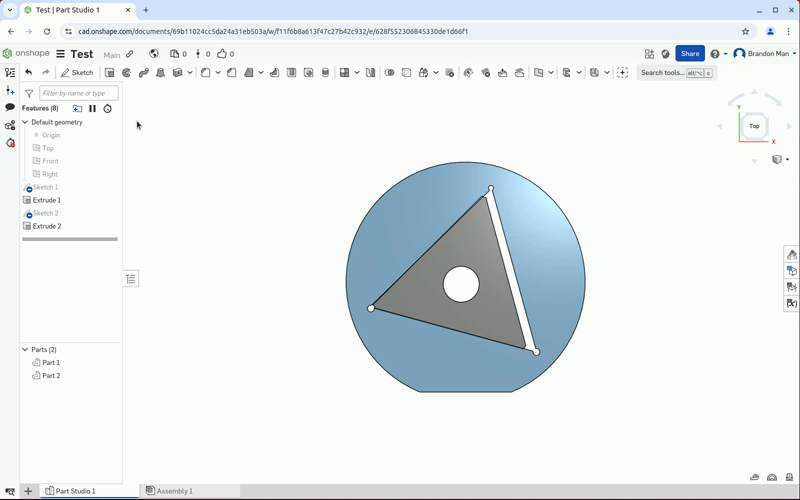
key(shift+h)
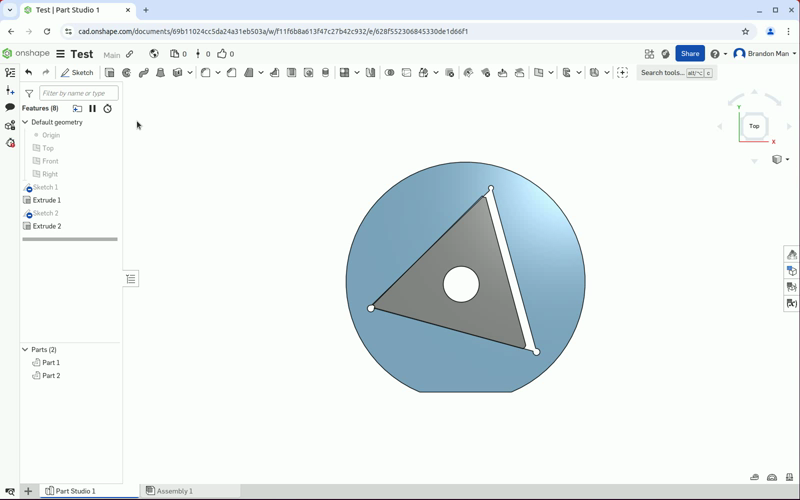
key(shift+7)
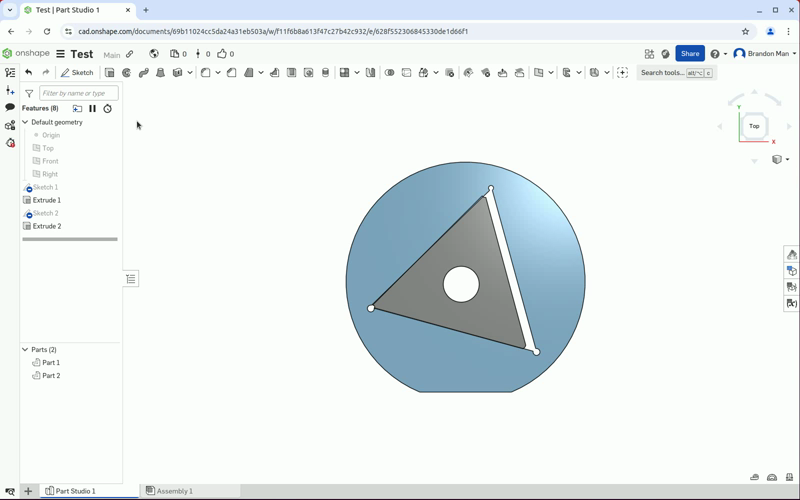
key(up, 3)
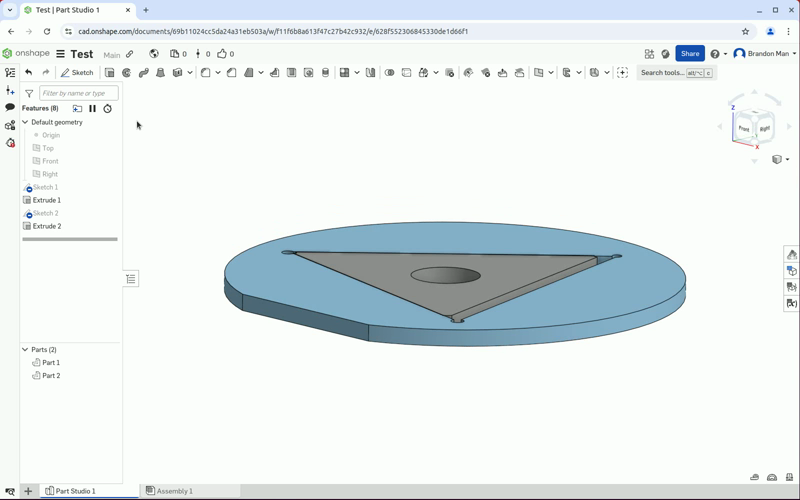
key(left, 3)
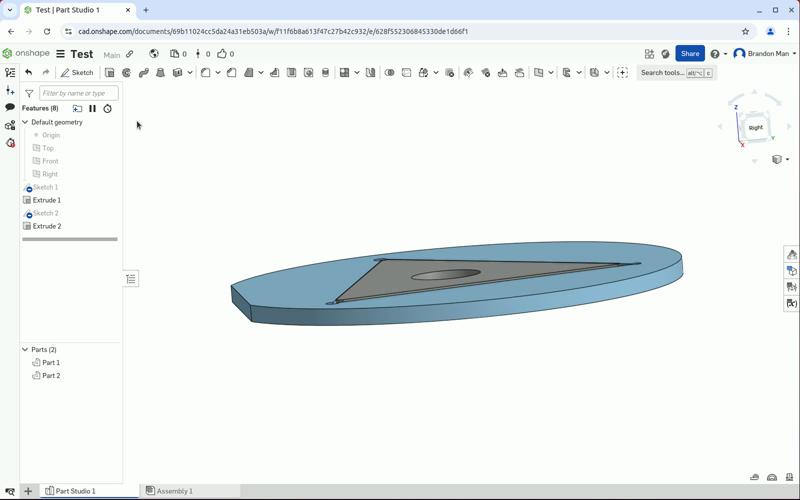
key(right, 3)
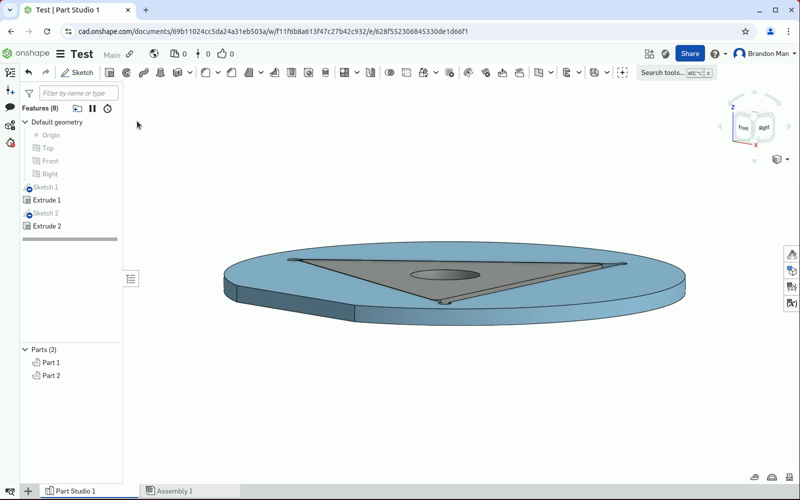
key(down, 3)
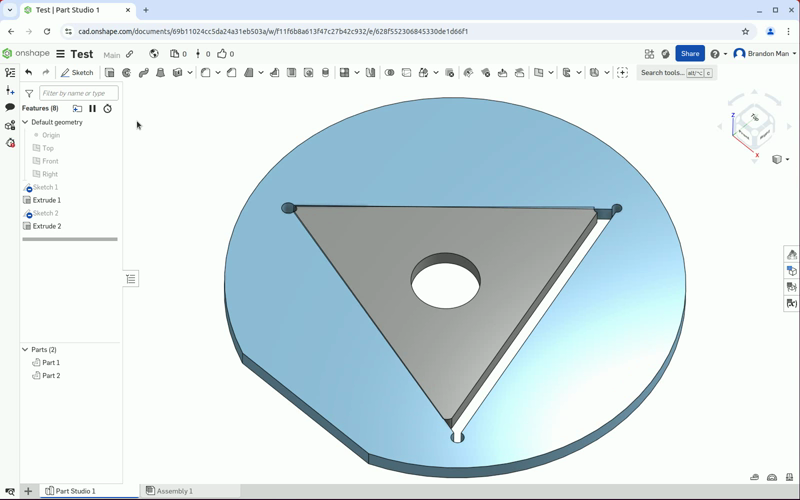
mouse_move(73, 189)
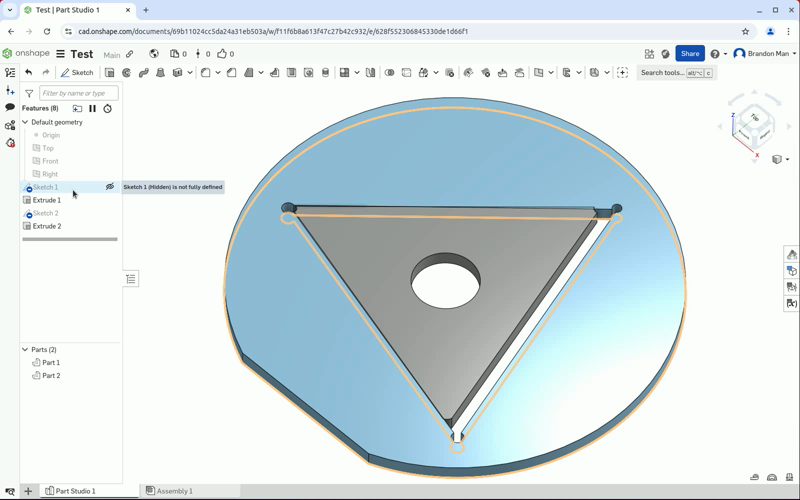
click(73, 189)